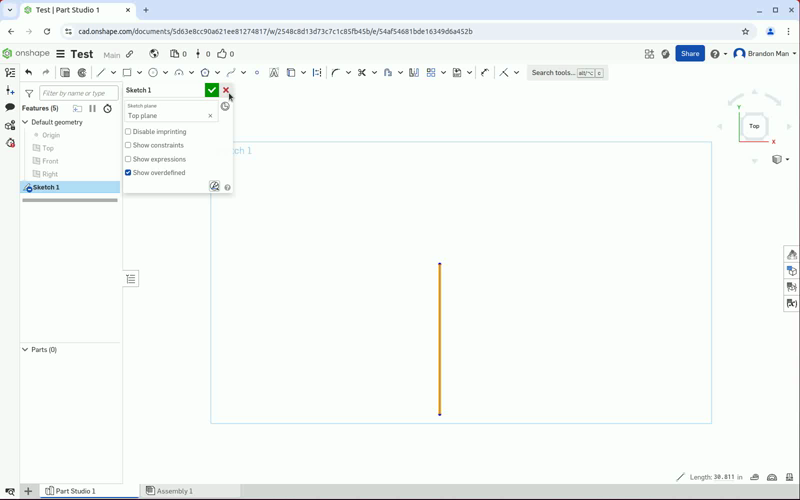
key(shift+h)
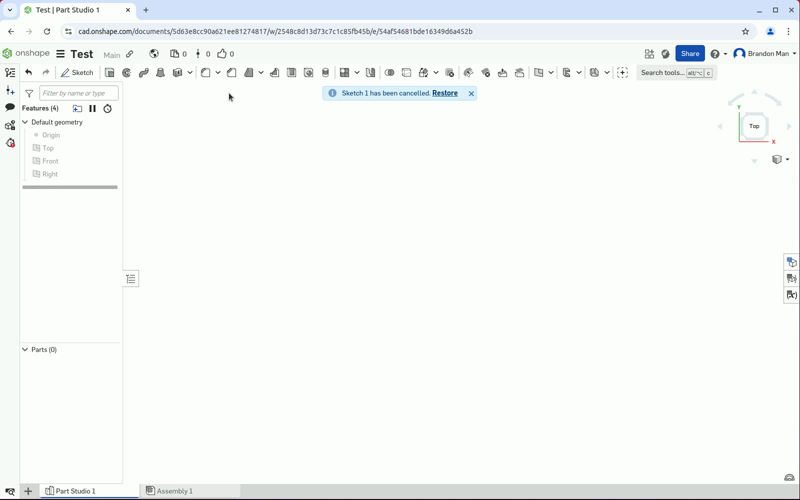
mouse_move(73, 352)
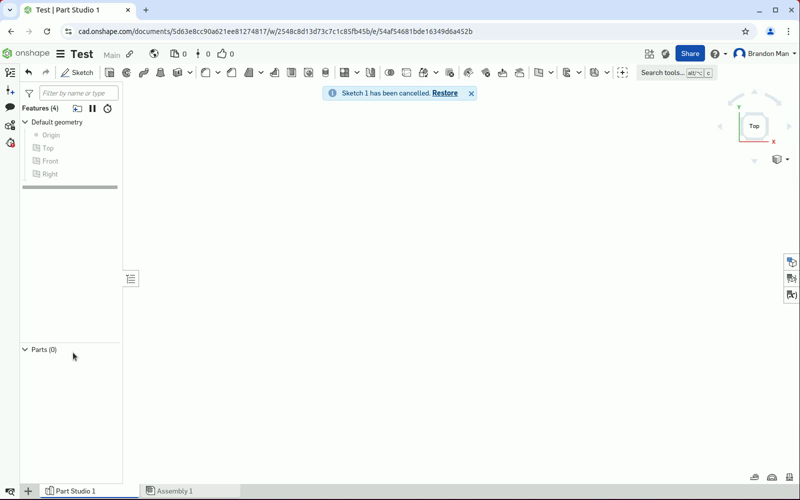
key(y)
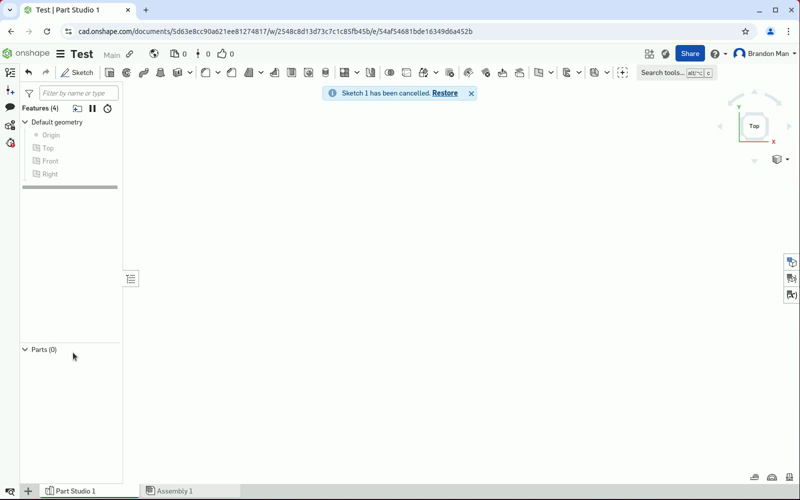
key(shift+p)
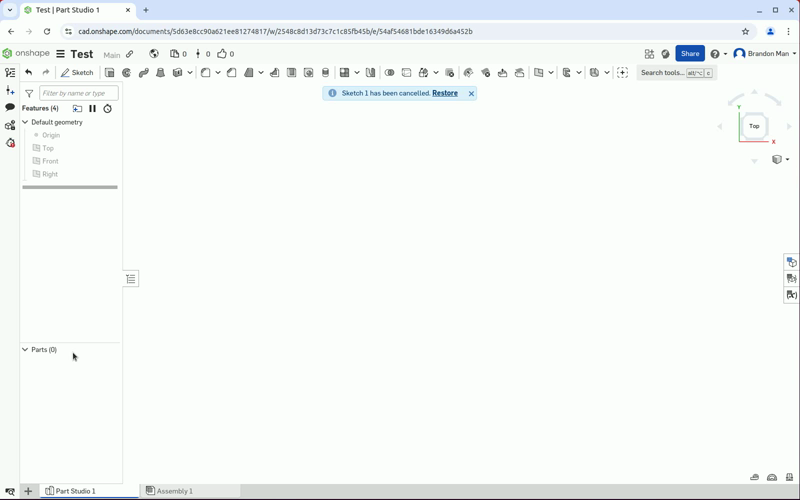
key(space)
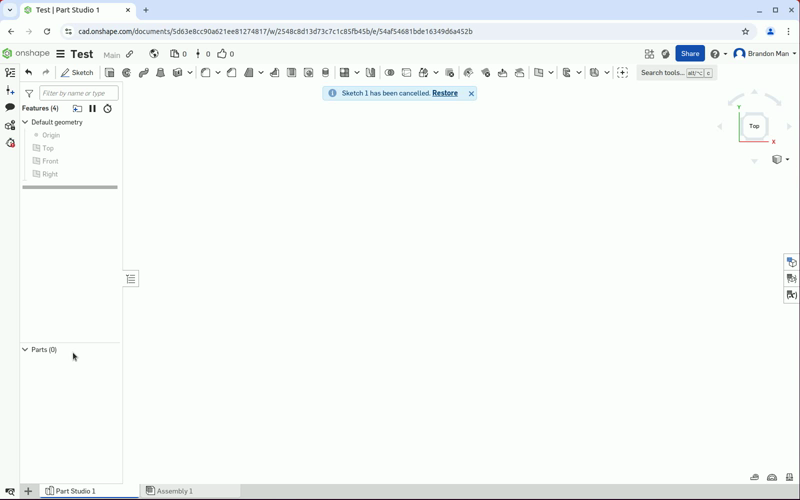
key_down(shift)
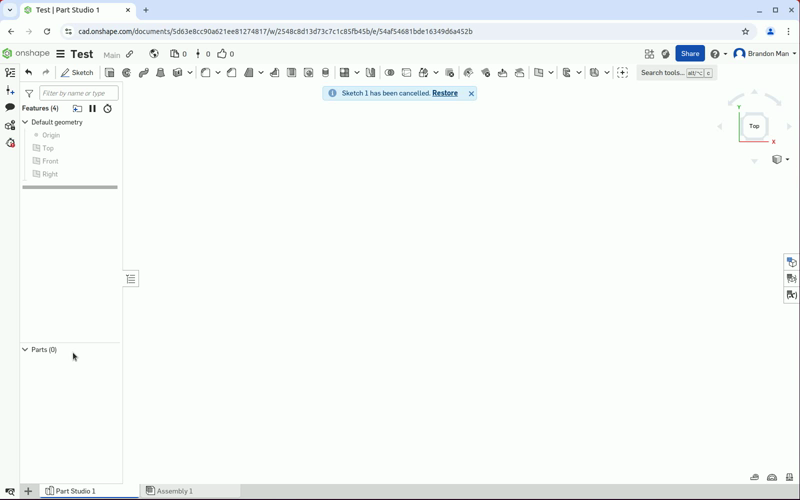
key(up)
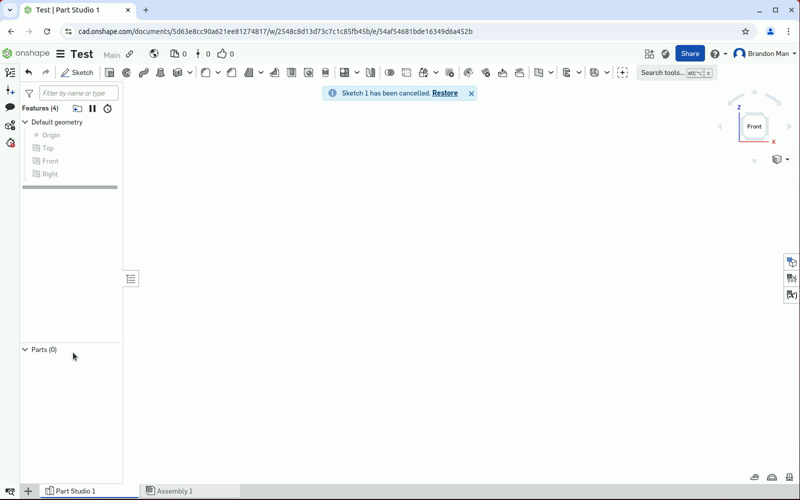
key_up(shift)
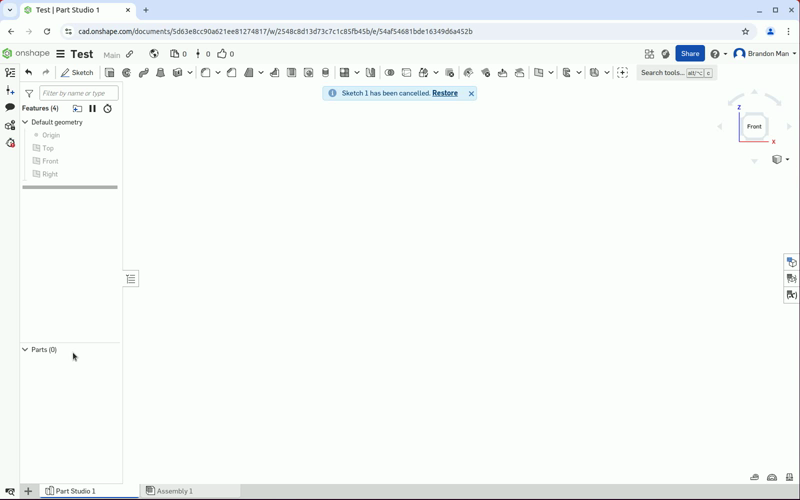
mouse_move(73, 352)
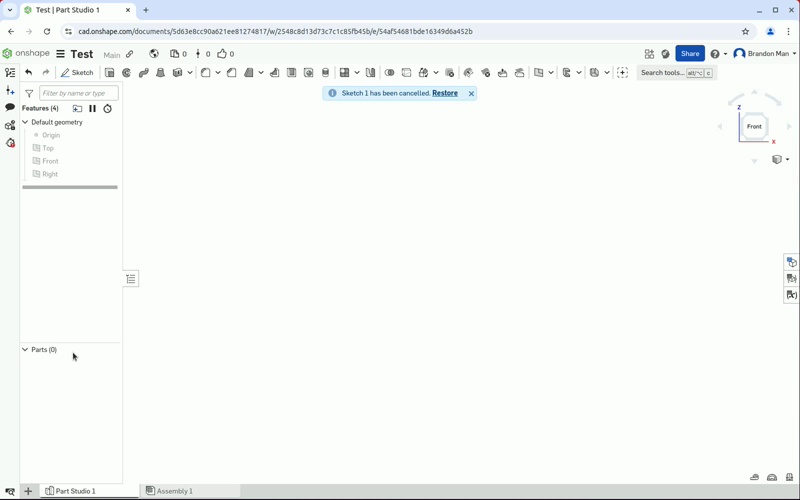
key(shift+y)
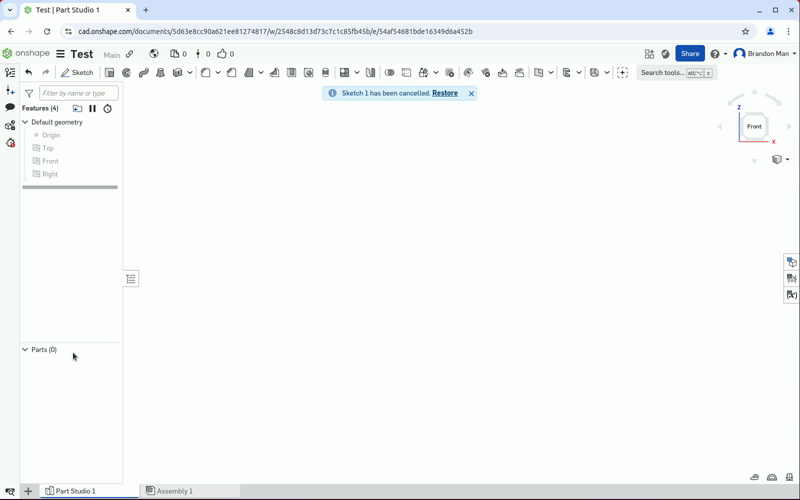
key(shift+s)
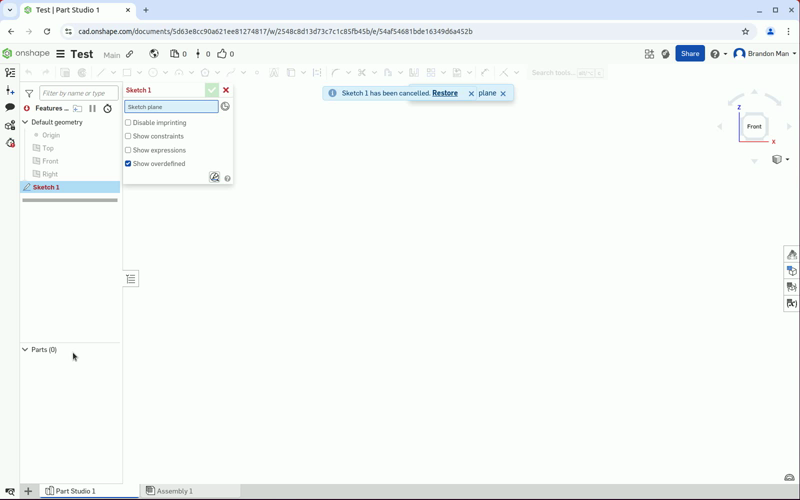
mouse_move(73, 163)
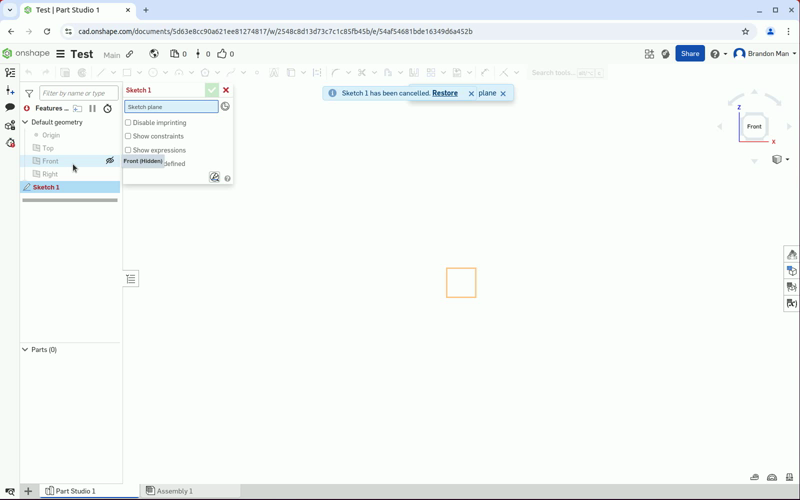
click(73, 163)
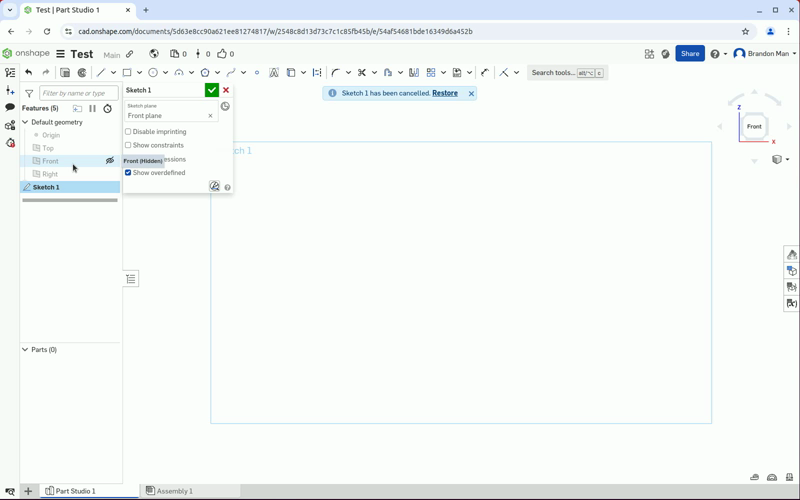
mouse_move(73, 352)
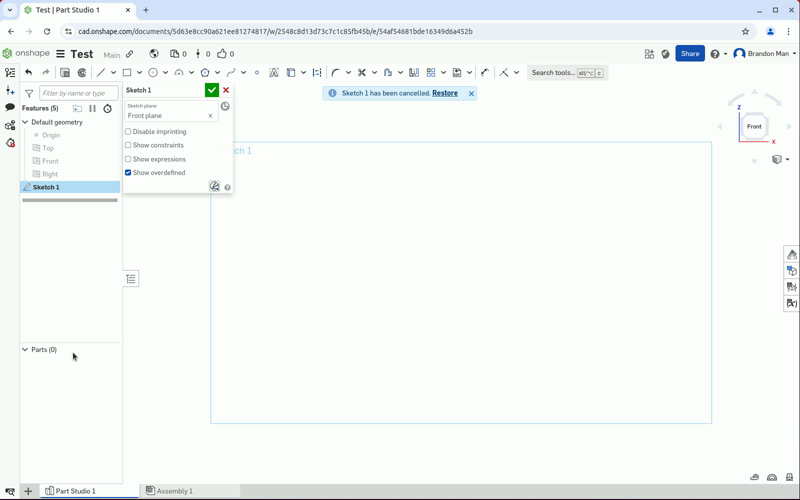
key(y)
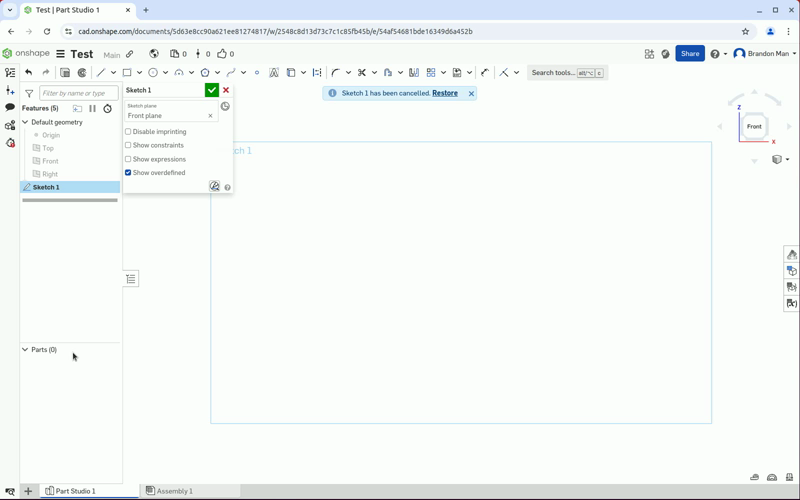
key(l)
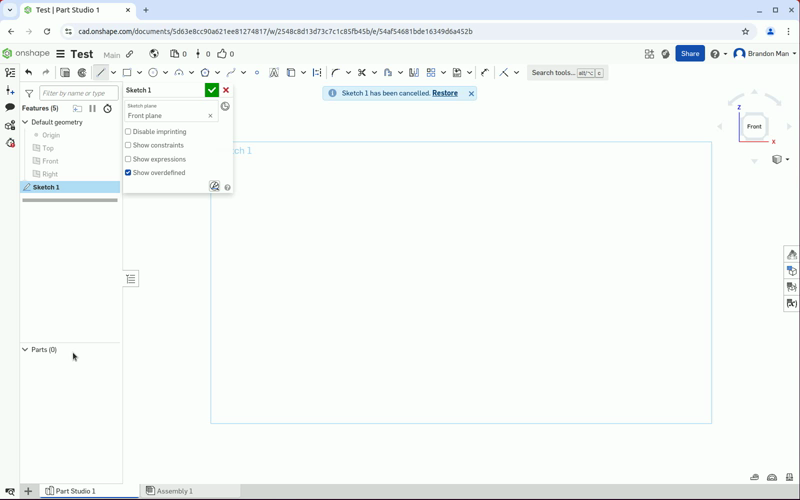
key_down(shift)
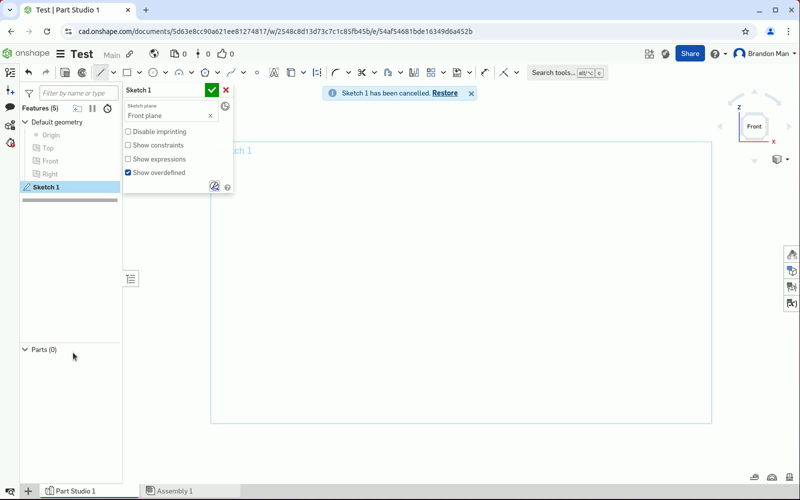
mouse_move(460, 360)
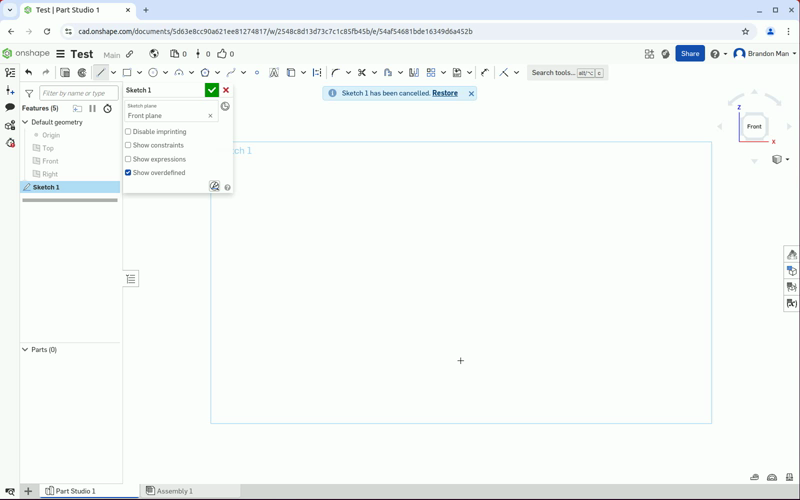
click(460, 360)
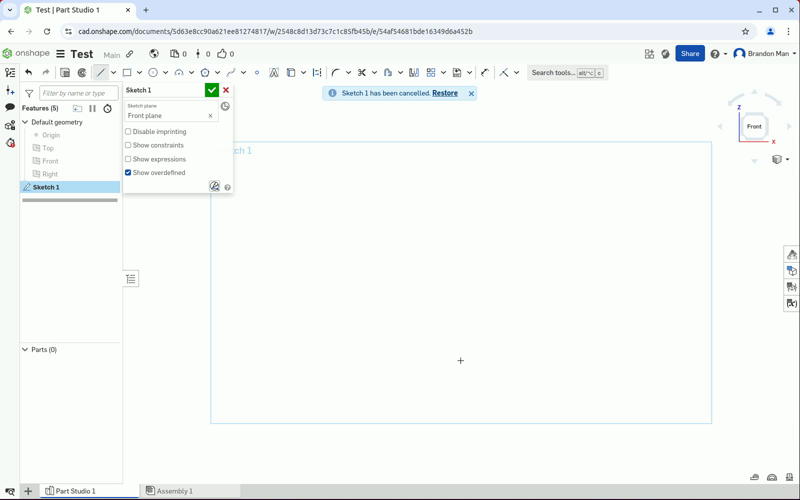
key_up(shift)
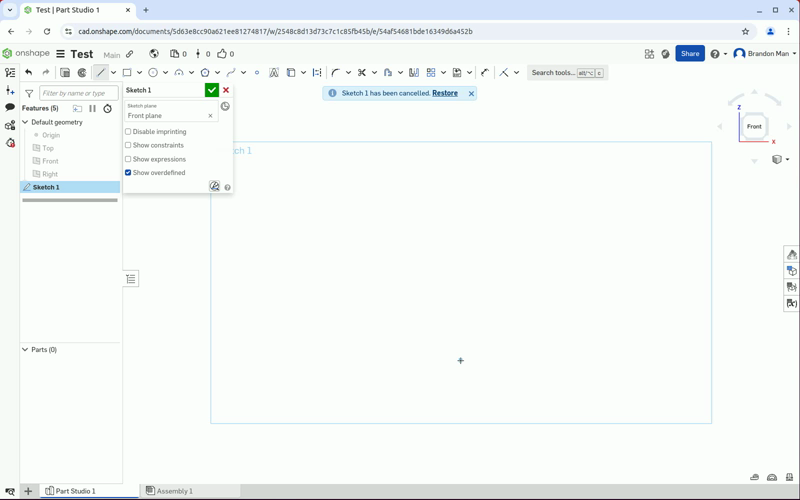
key_down(shift)
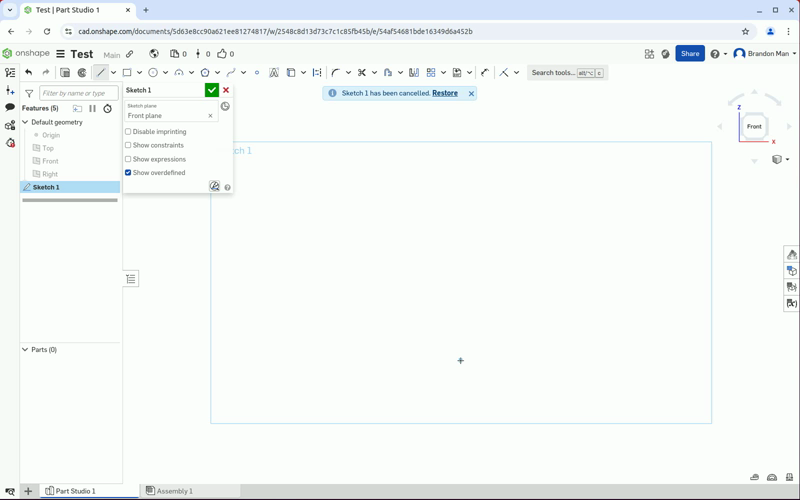
mouse_move(573, 360)
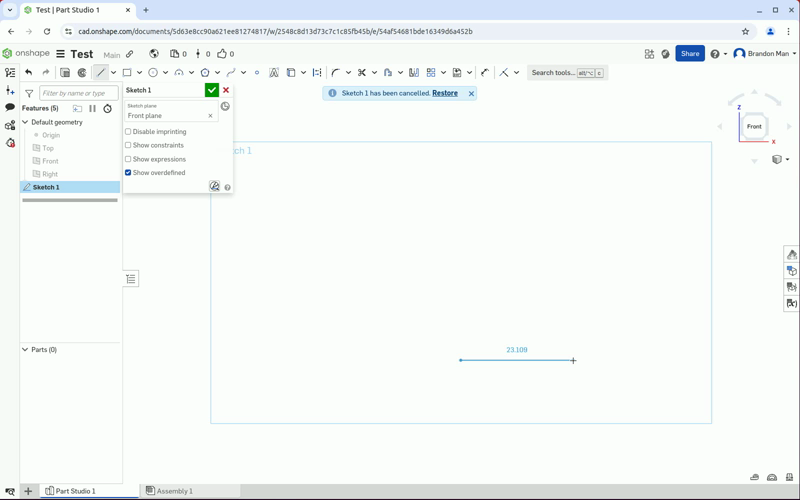
click(573, 360)
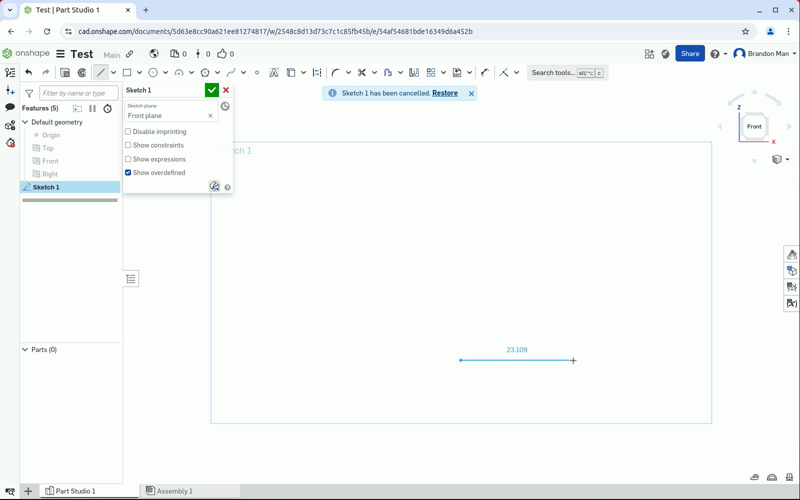
key_up(shift)
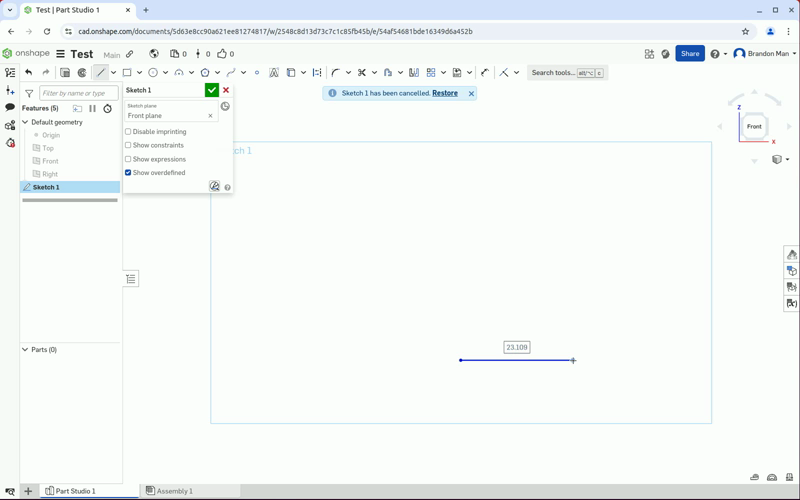
key_down(shift)
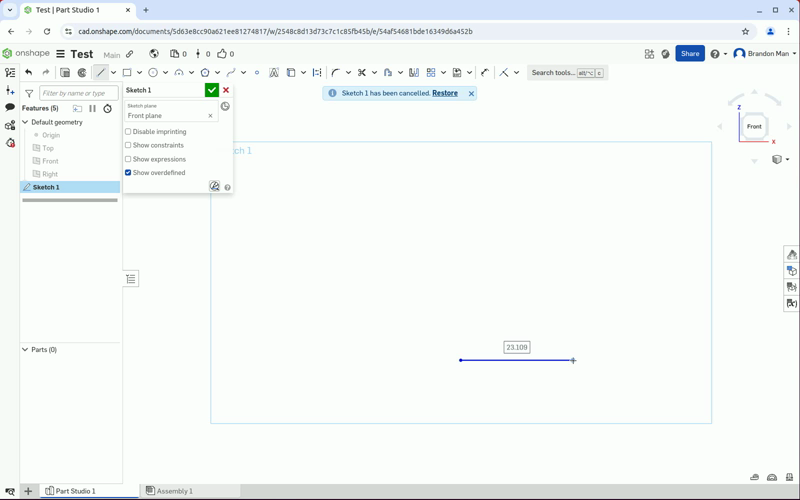
mouse_move(573, 283)
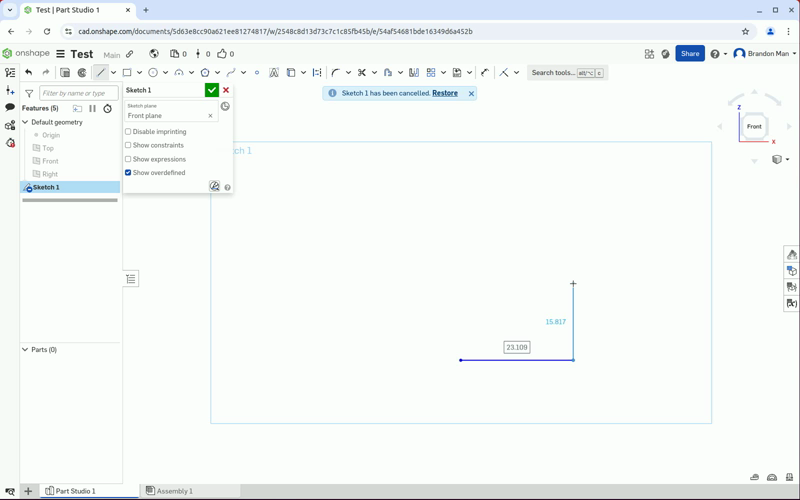
click(573, 283)
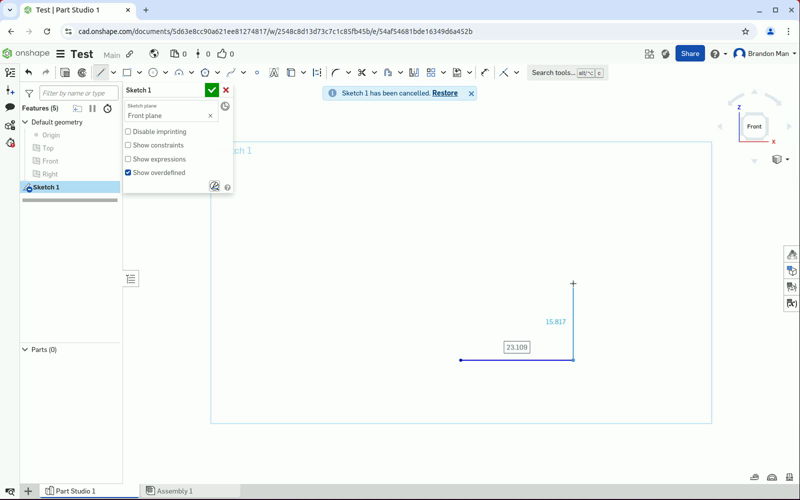
key_up(shift)
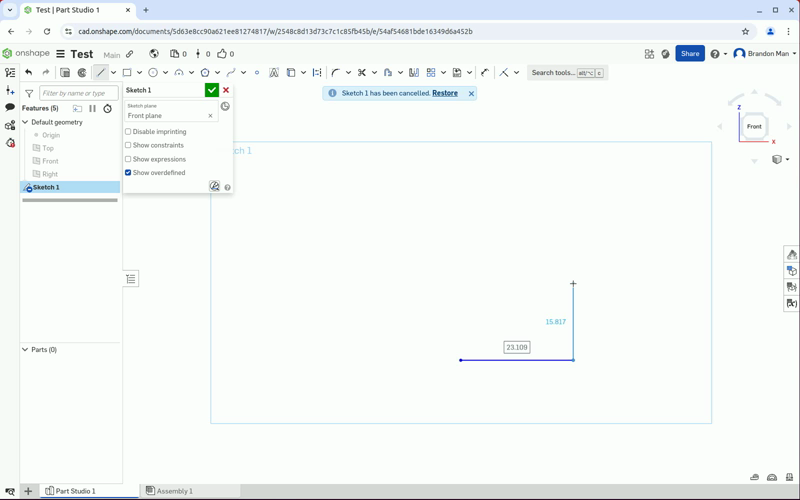
key_down(shift)
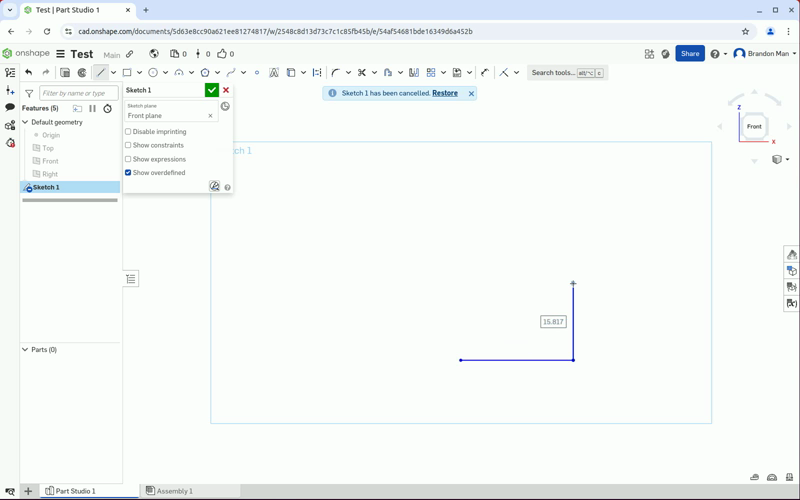
mouse_move(460, 283)
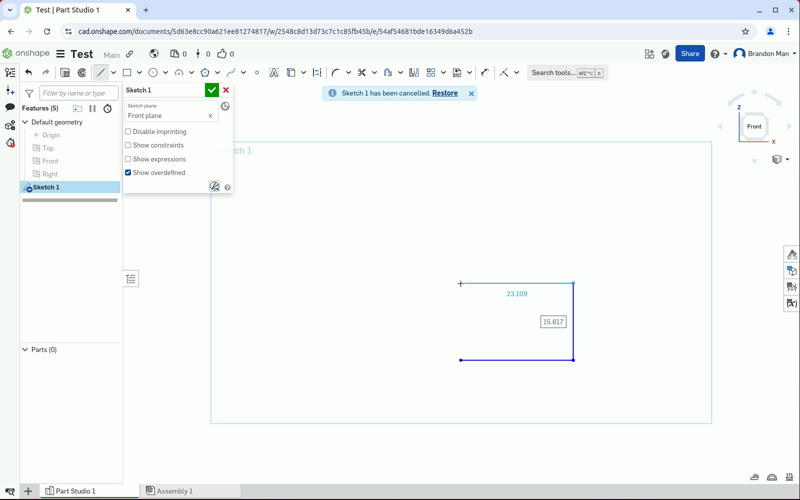
click(460, 283)
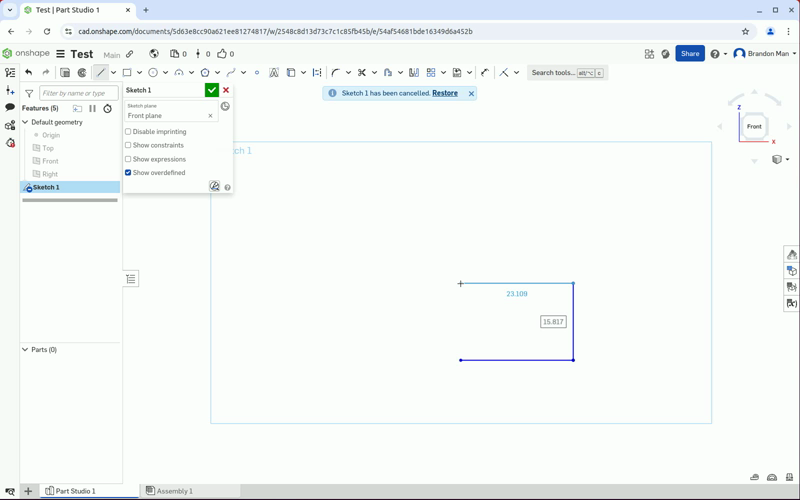
key_up(shift)
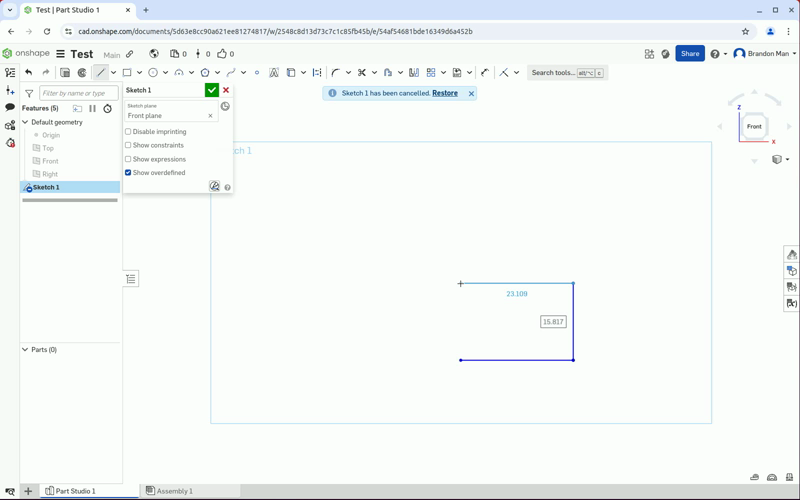
key_down(shift)
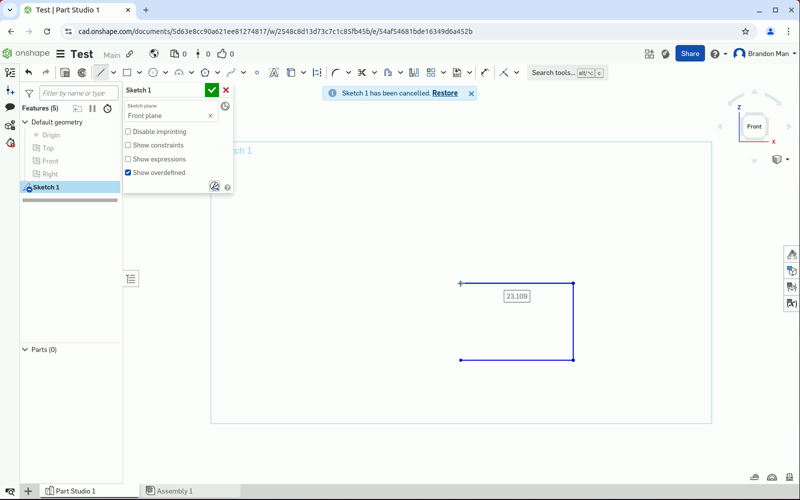
mouse_move(460, 360)
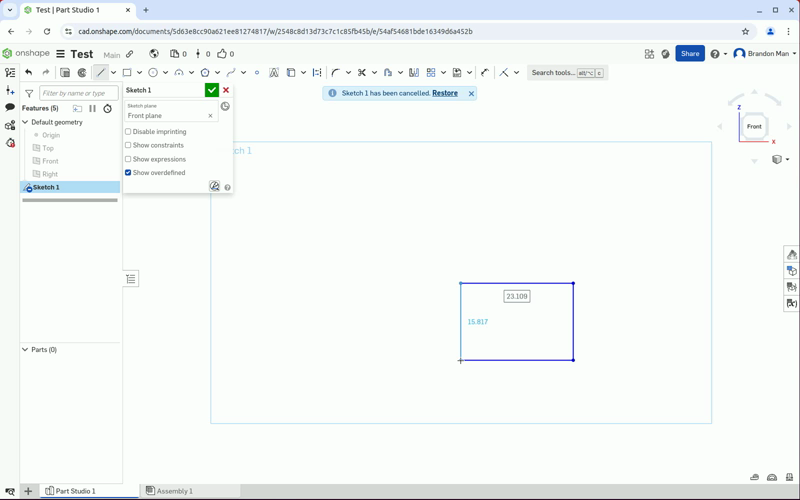
key_up(shift)
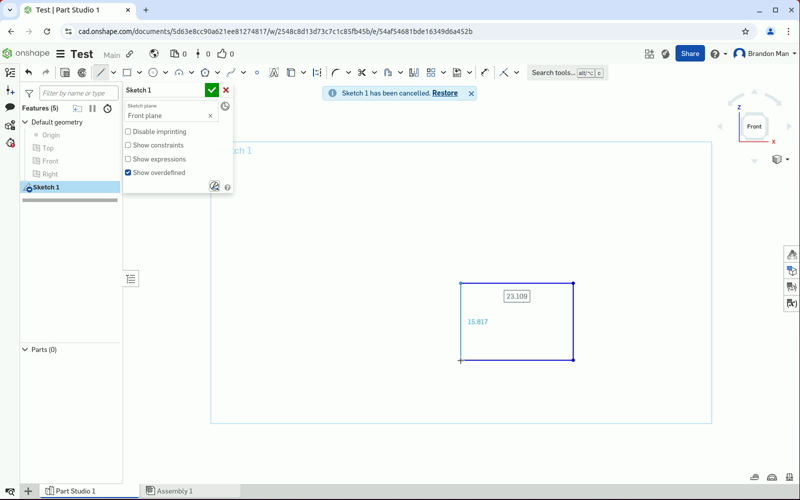
click(460, 360)
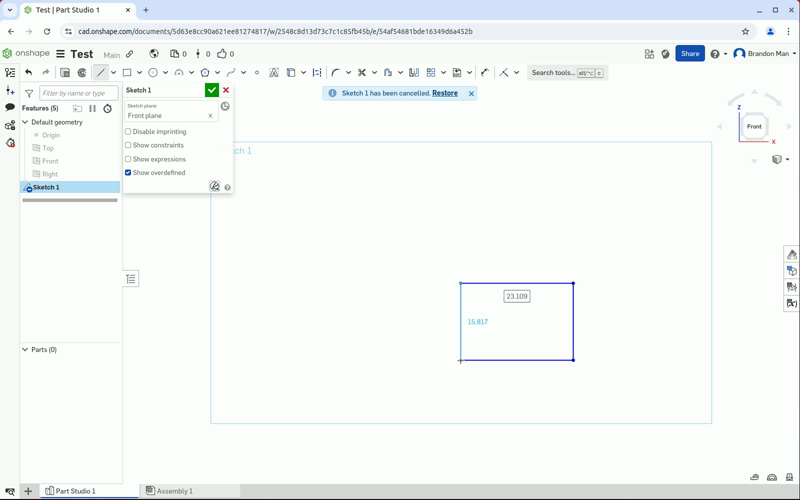
key(esc)
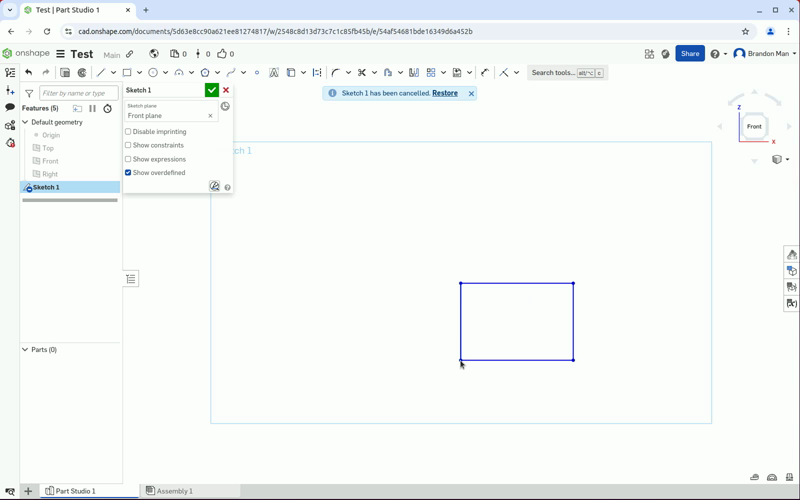
key(l)
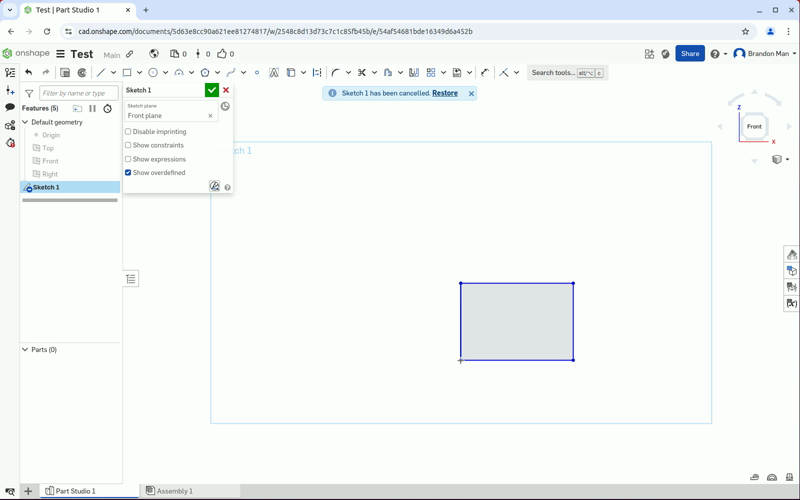
key_down(shift)
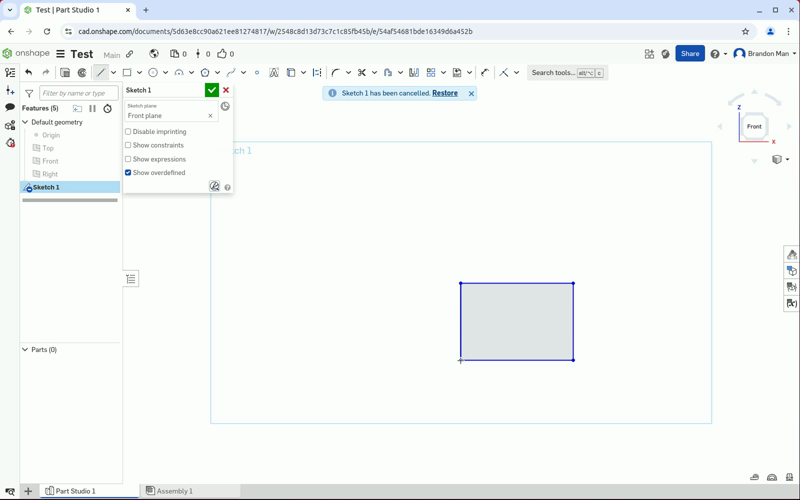
mouse_move(465, 354)
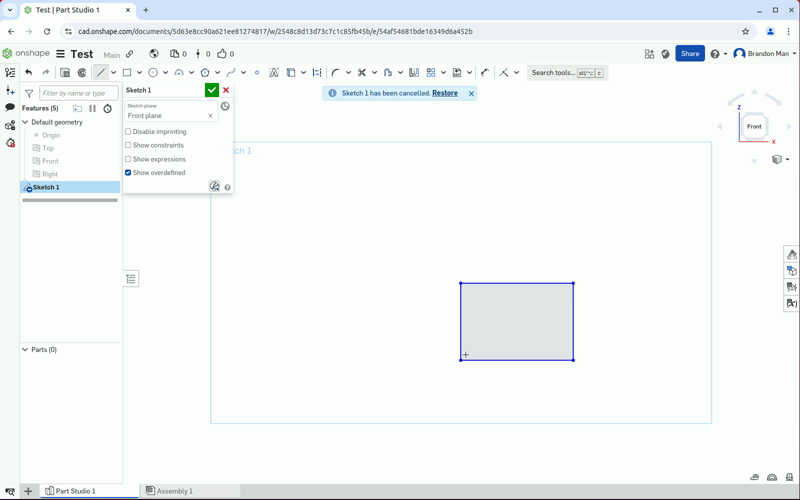
click(465, 354)
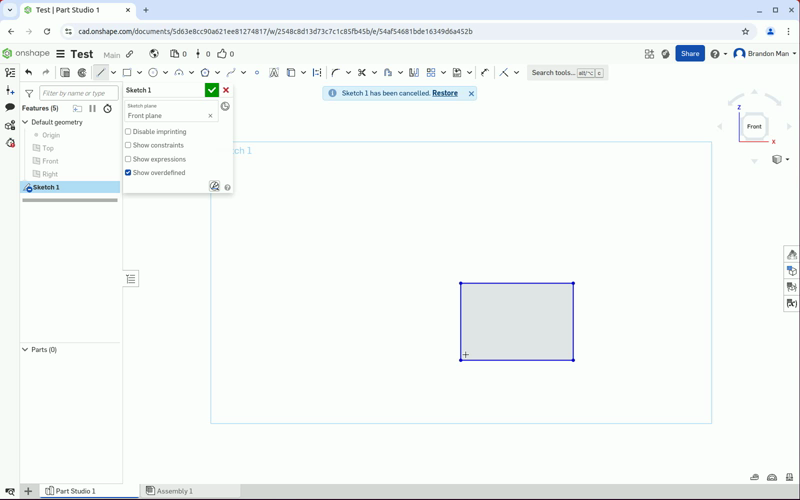
key_up(shift)
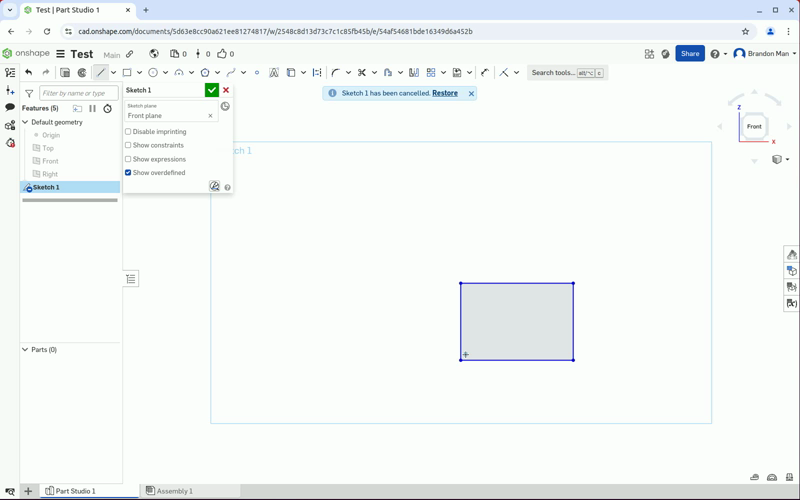
key_down(shift)
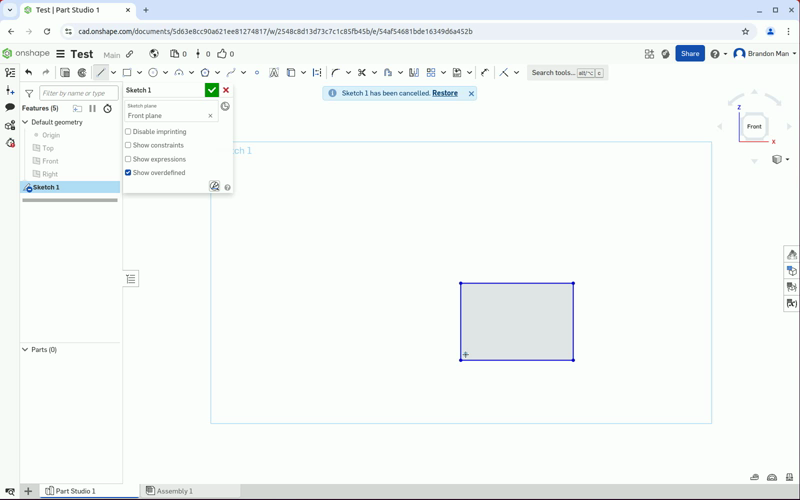
mouse_move(495, 354)
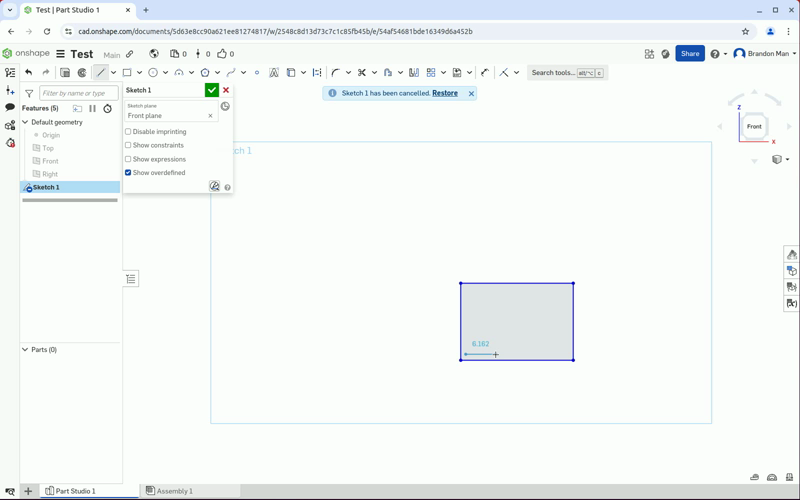
mouse_move(497, 354)
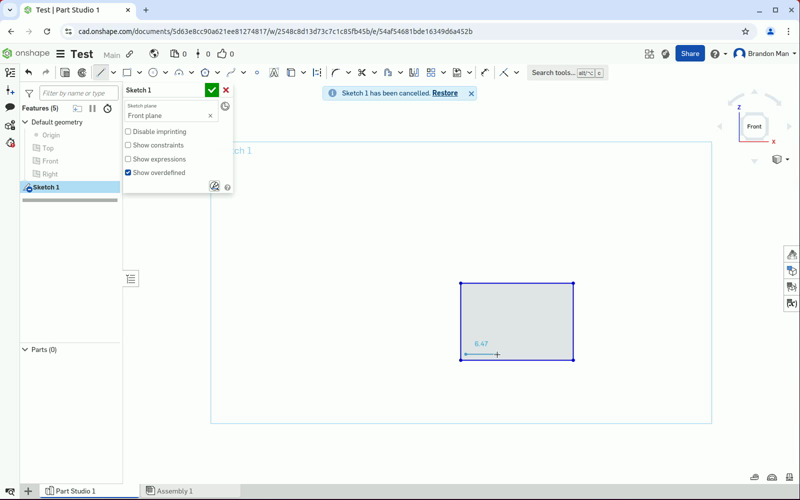
click(497, 354)
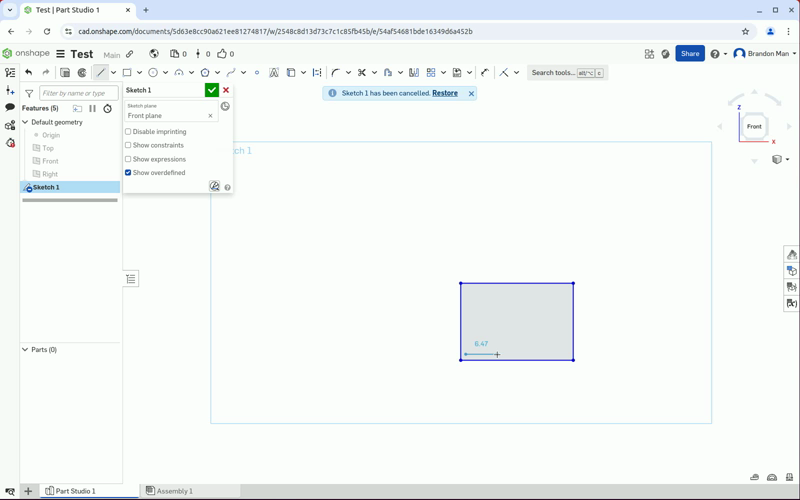
key_up(shift)
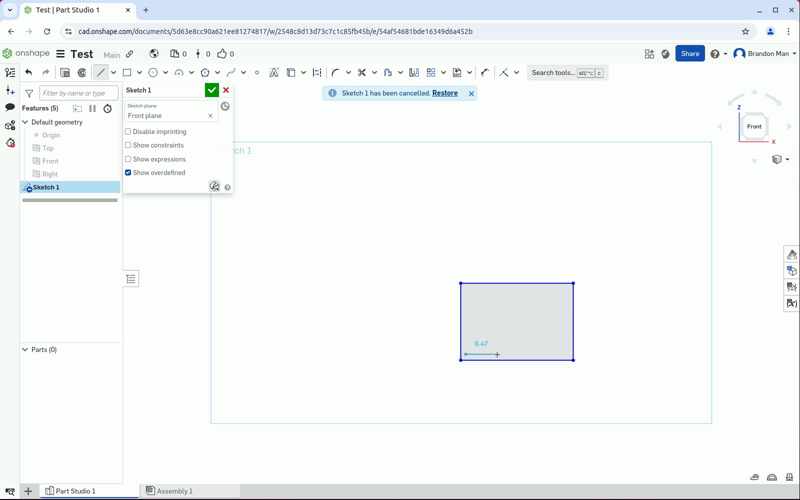
key_down(shift)
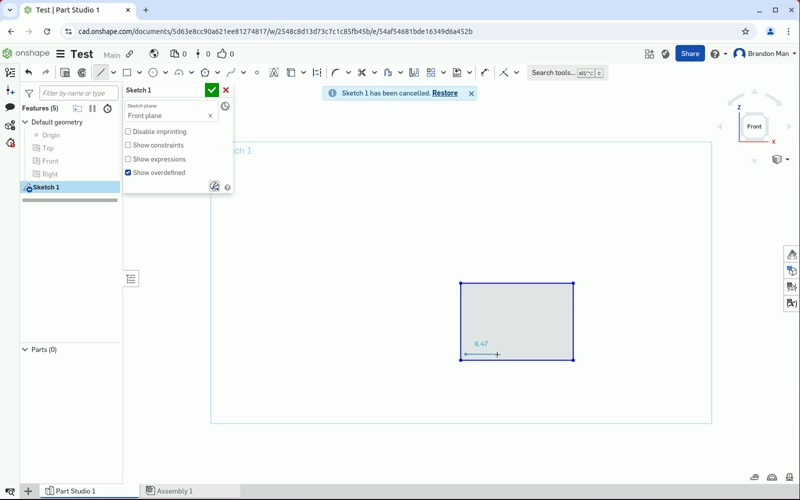
mouse_move(497, 288)
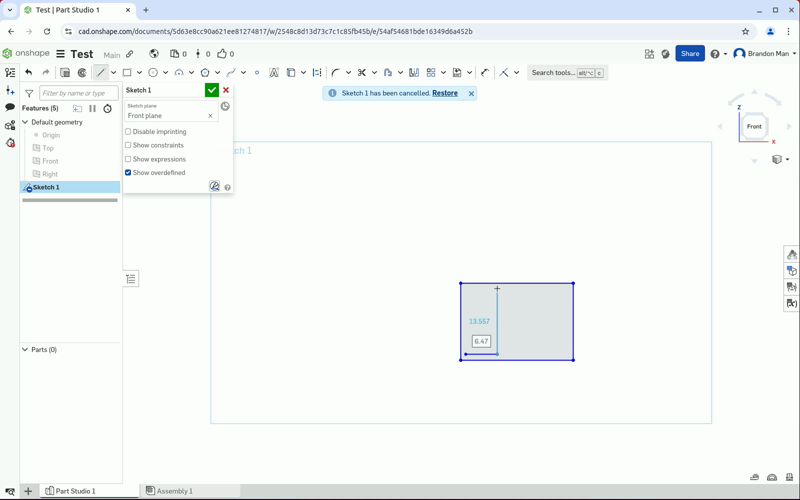
click(497, 288)
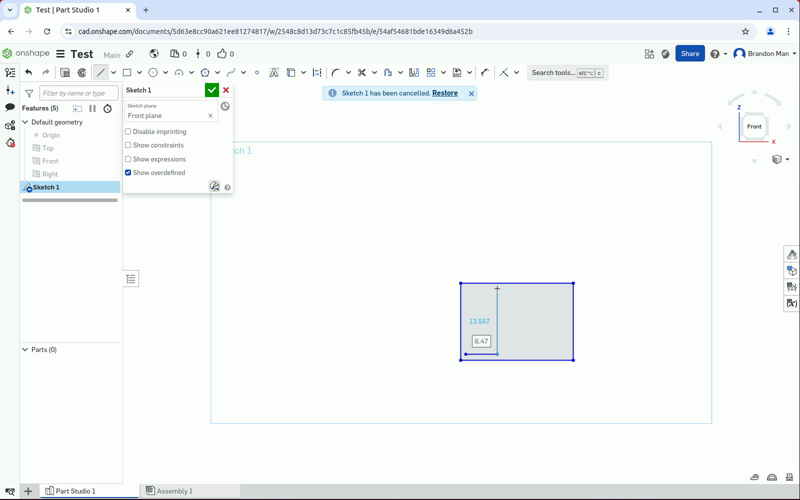
key_up(shift)
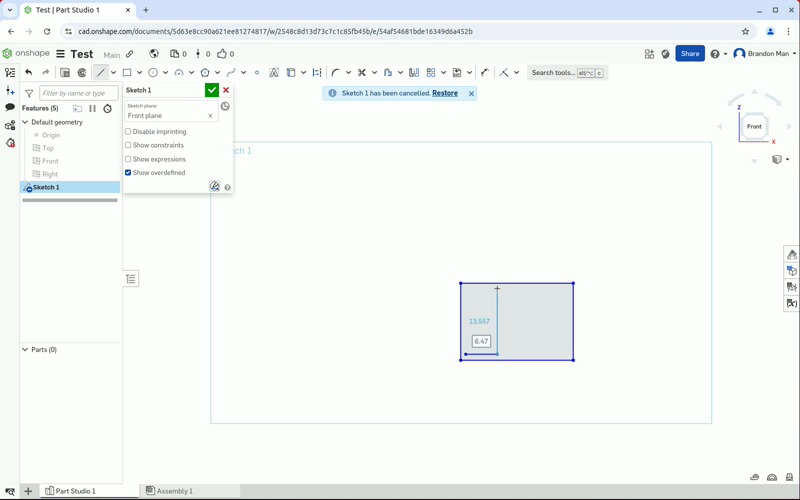
key_down(shift)
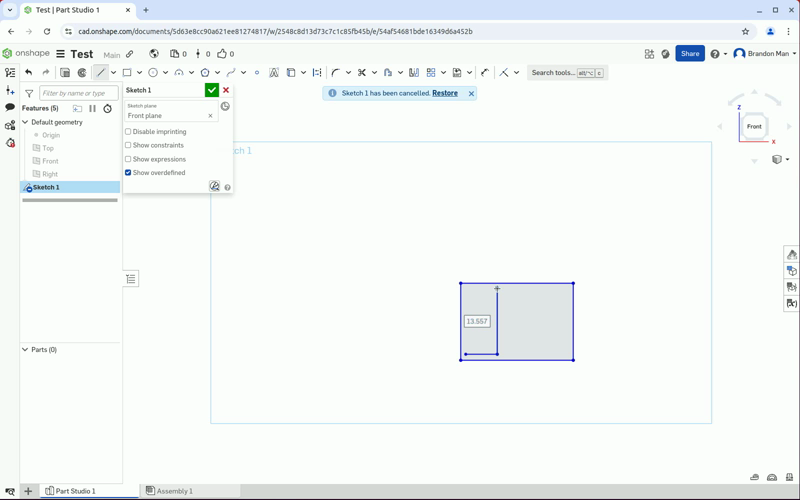
mouse_move(527, 288)
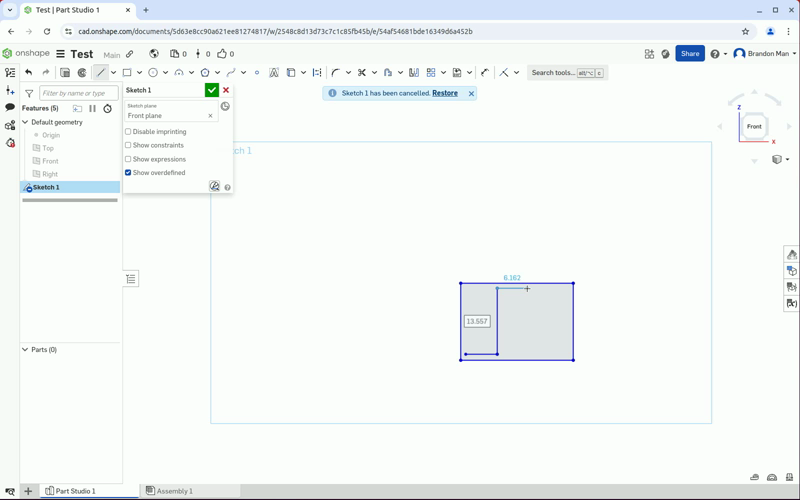
mouse_move(465, 288)
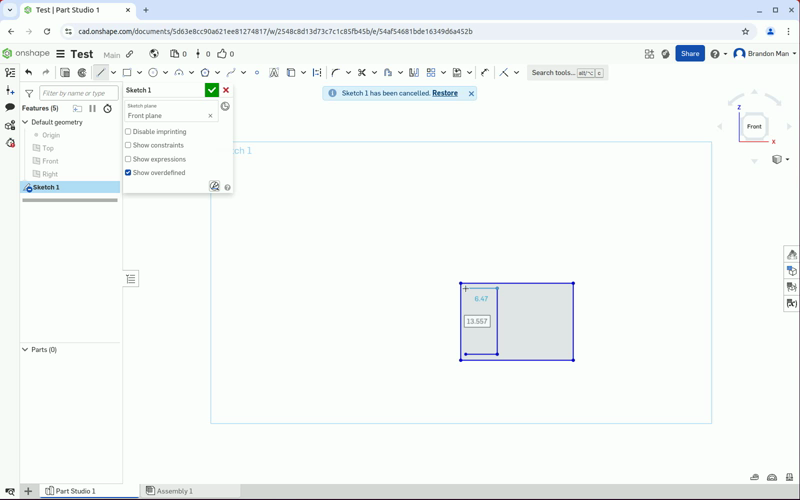
click(465, 288)
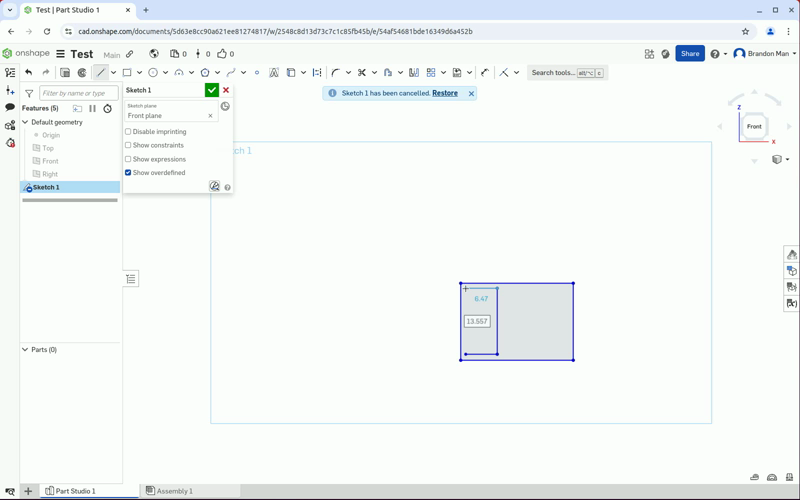
key_up(shift)
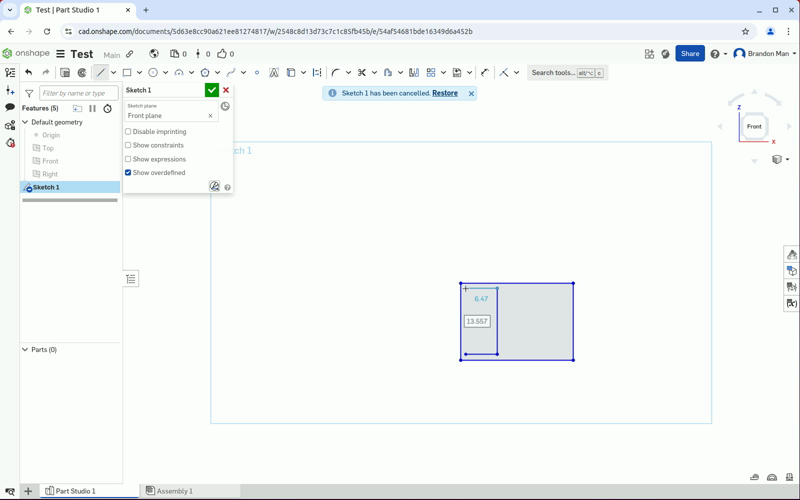
key_down(shift)
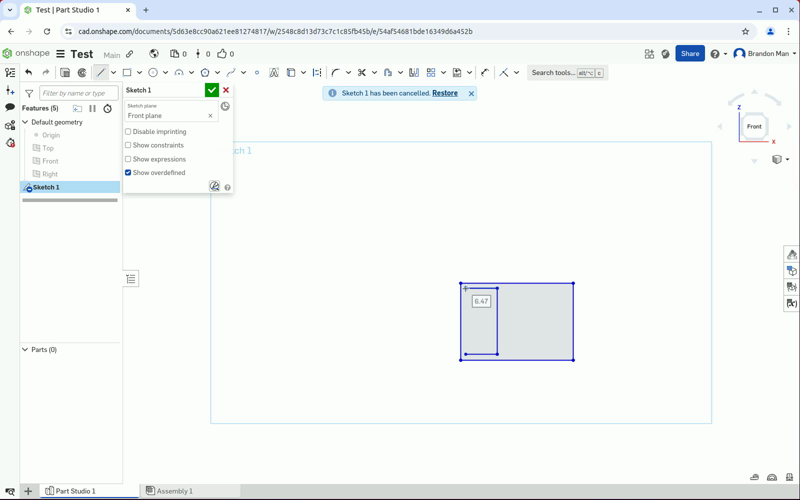
mouse_move(465, 354)
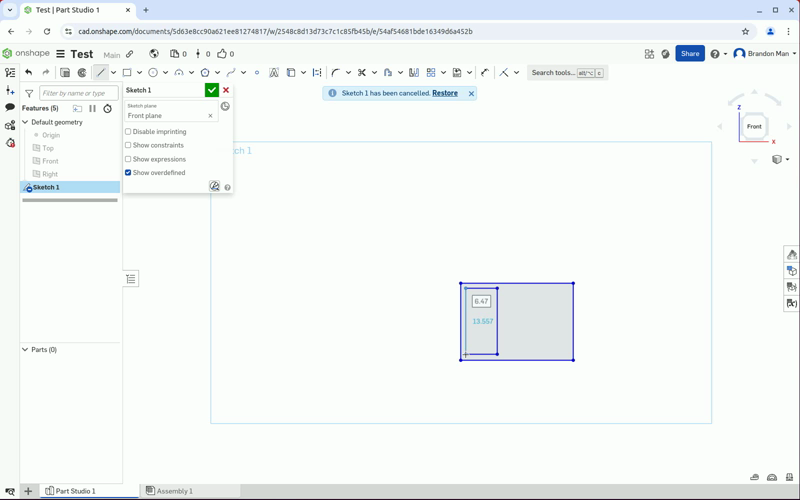
key_up(shift)
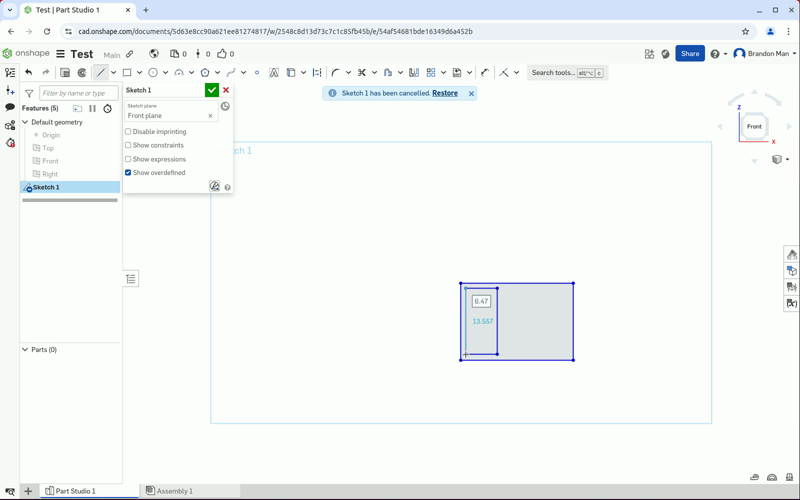
click(465, 354)
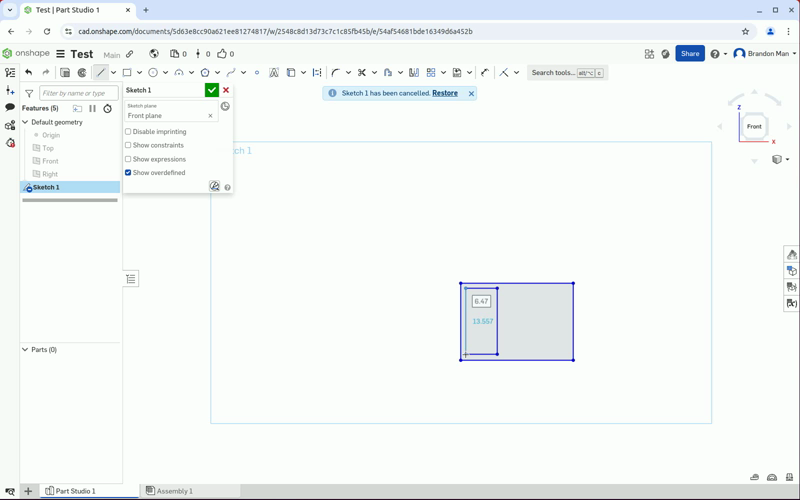
key(esc)
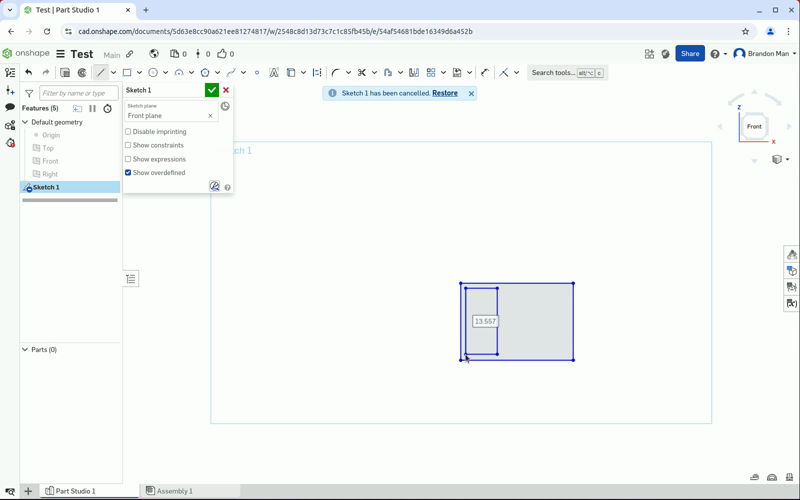
key(l)
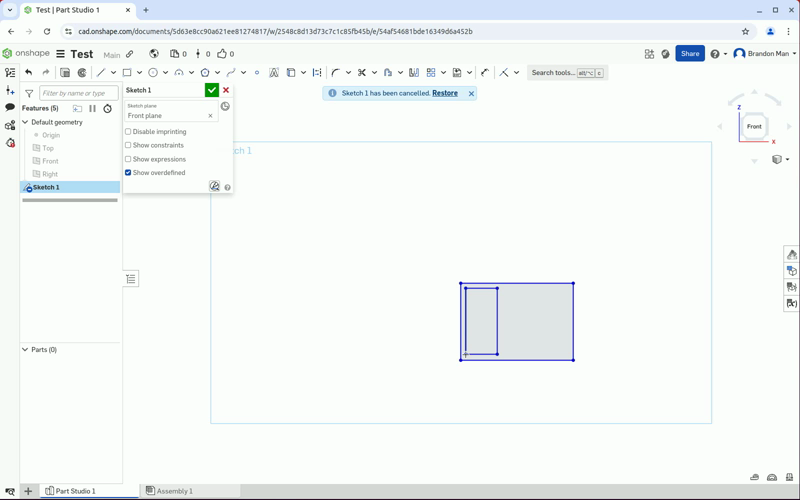
key_down(shift)
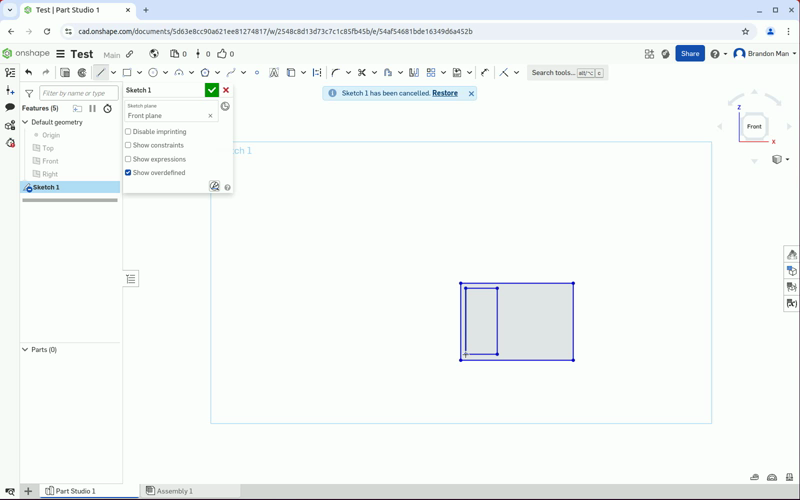
mouse_move(501, 354)
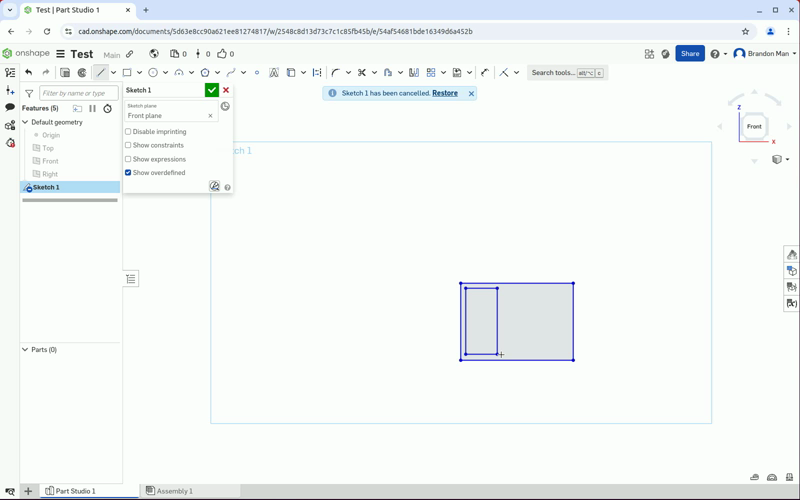
scroll(6)
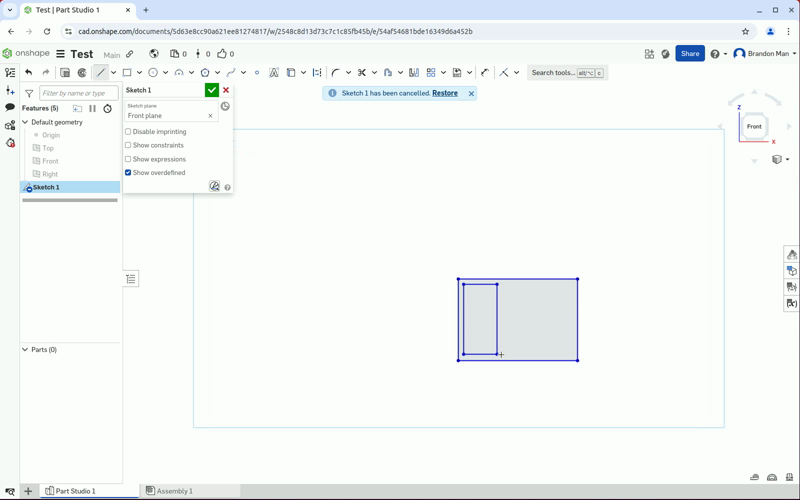
scroll(6)
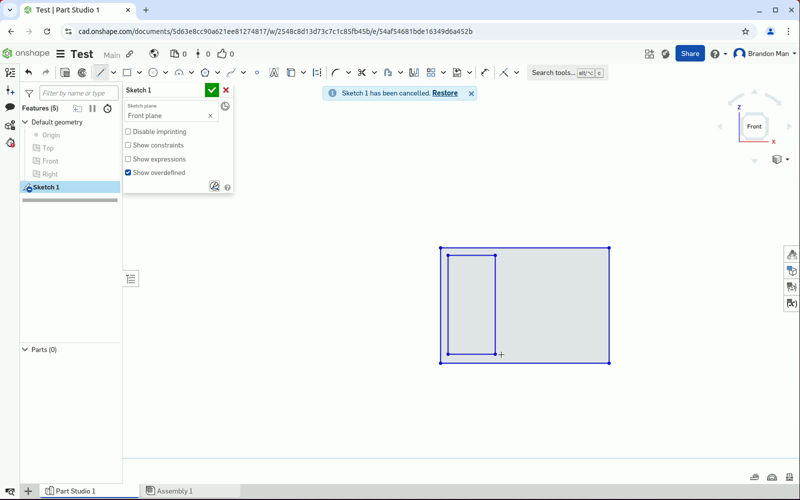
scroll(6)
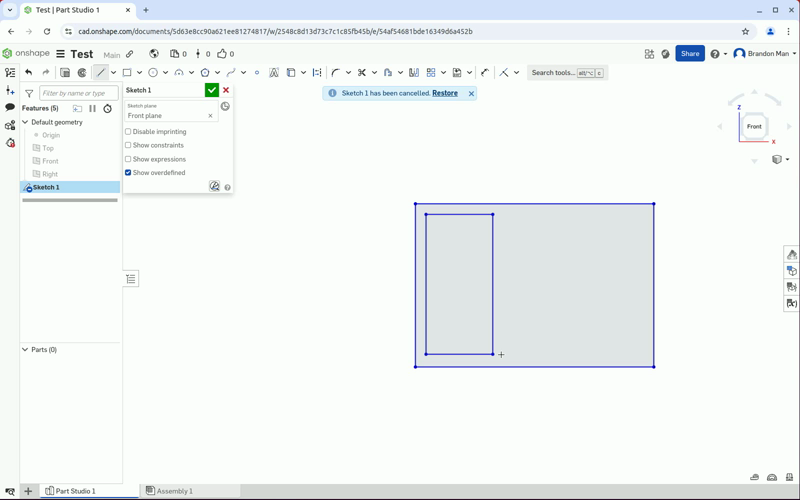
scroll(6)
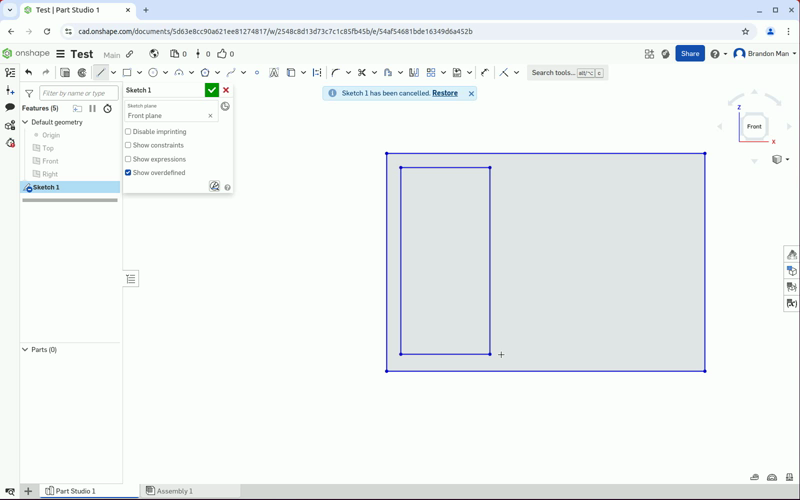
scroll(6)
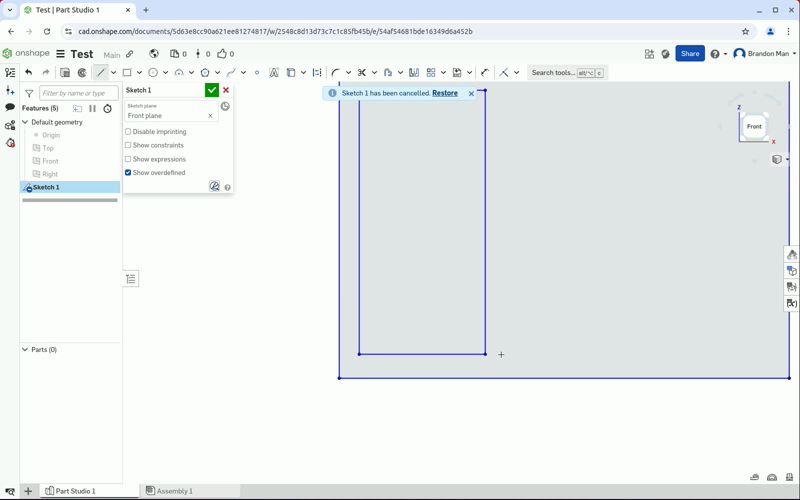
scroll(6)
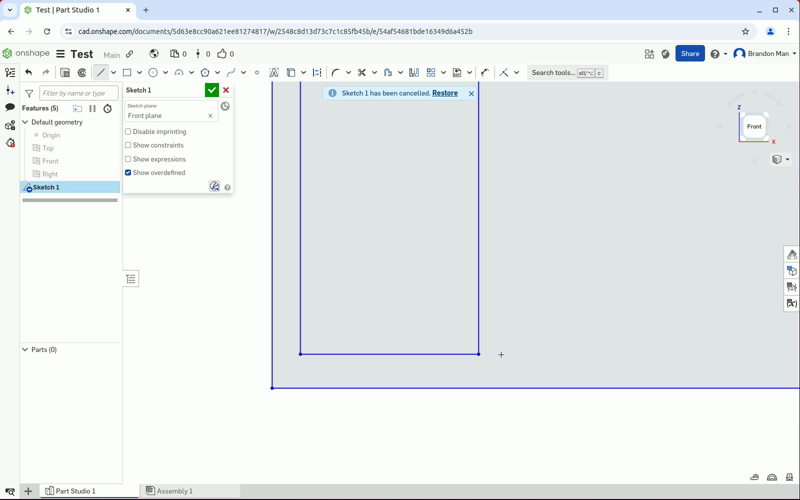
scroll(6)
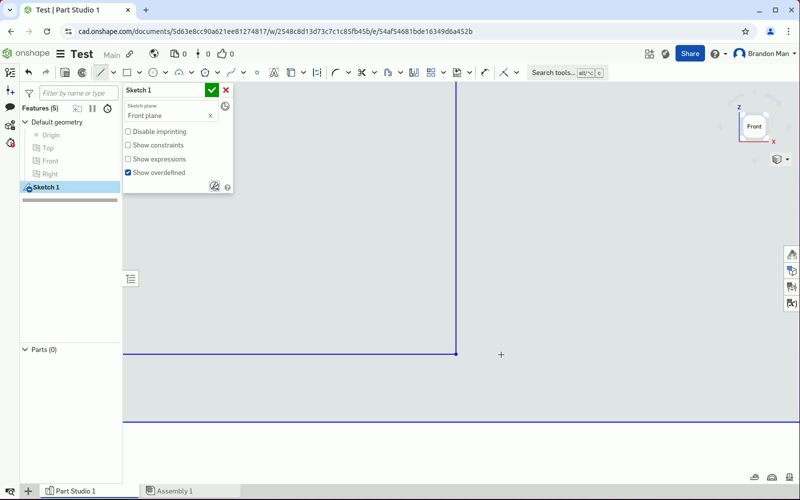
click(501, 354)
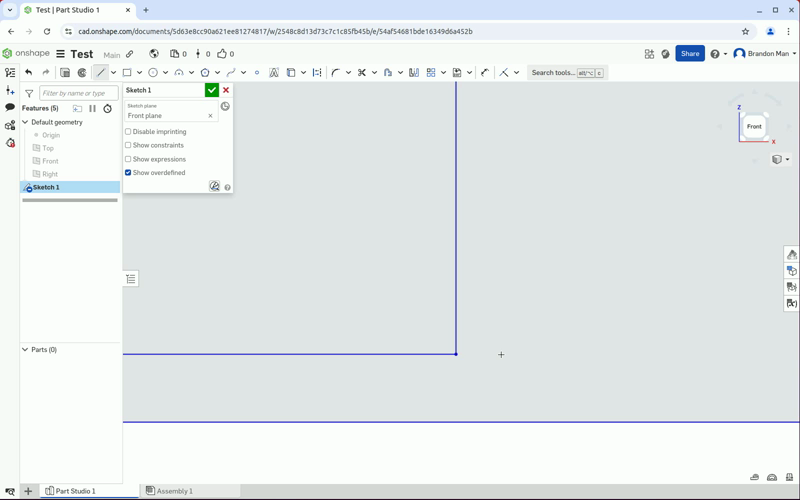
scroll(-6)
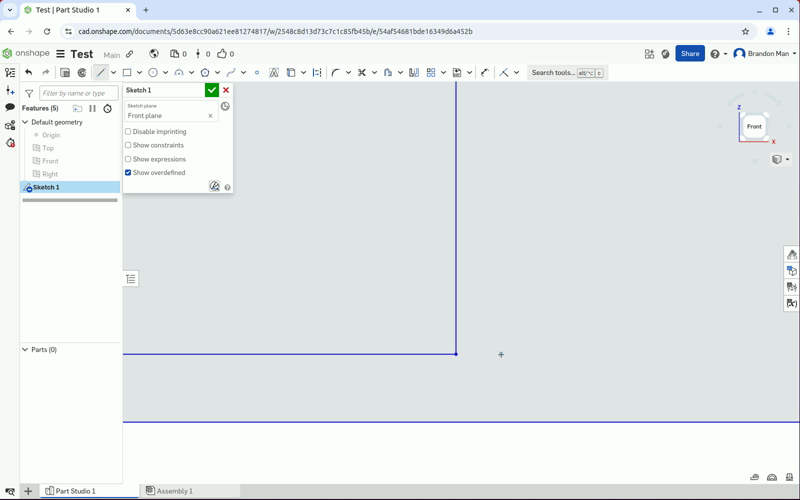
scroll(-6)
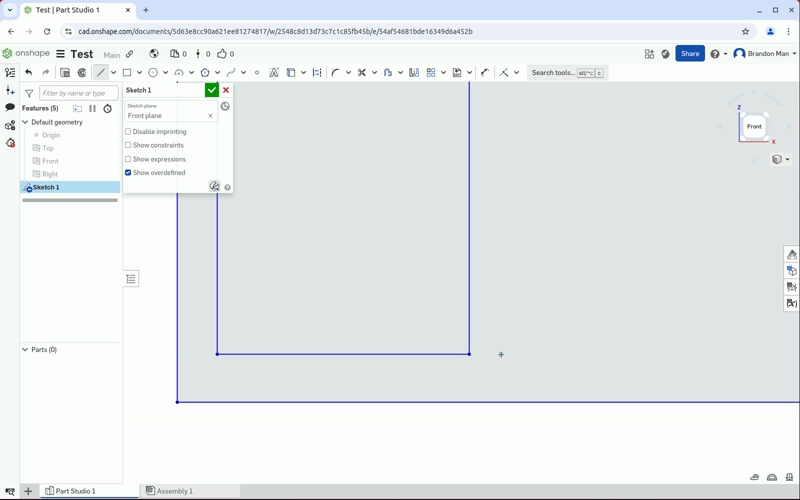
scroll(-6)
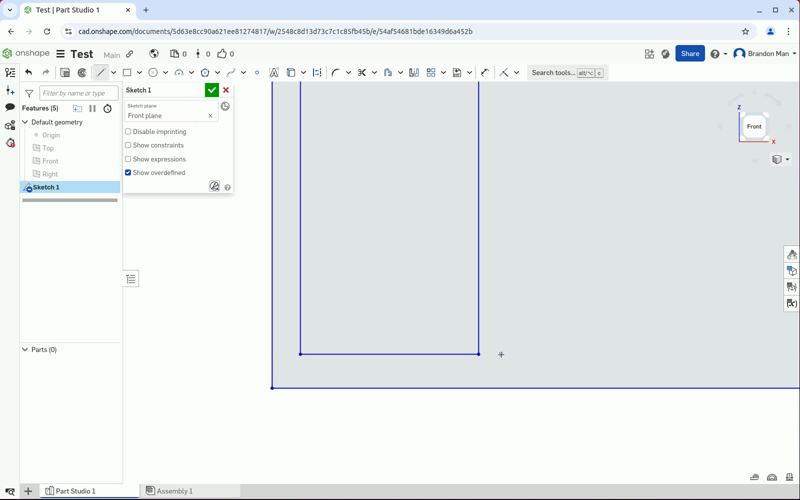
scroll(-6)
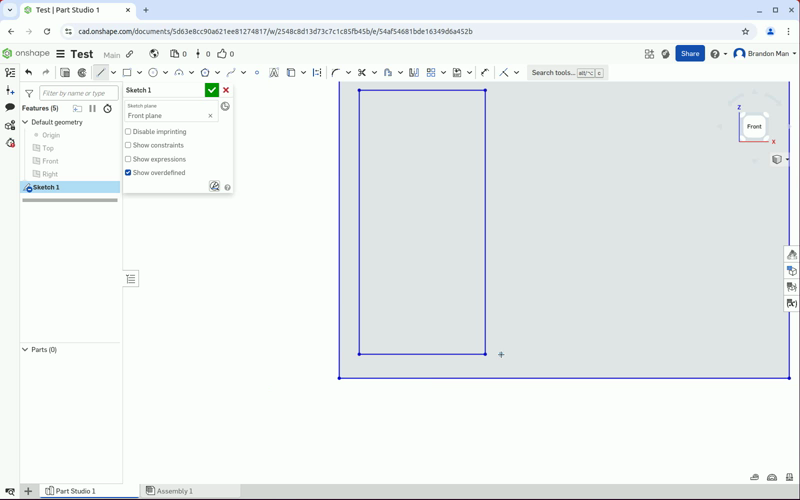
scroll(-6)
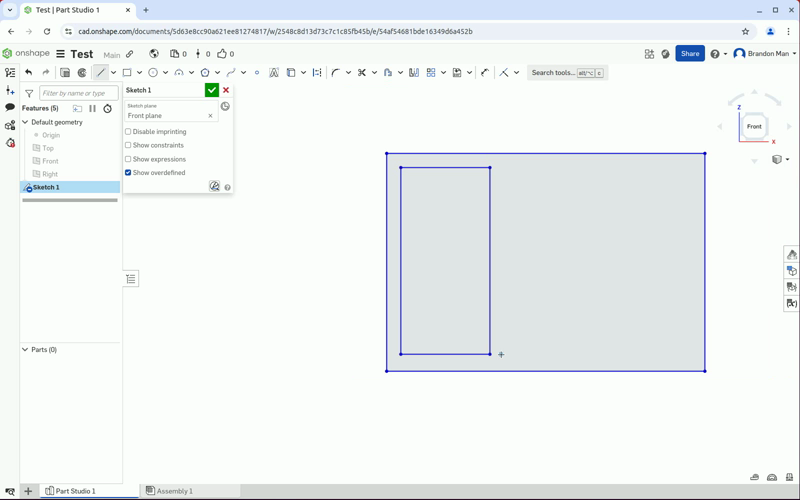
scroll(-6)
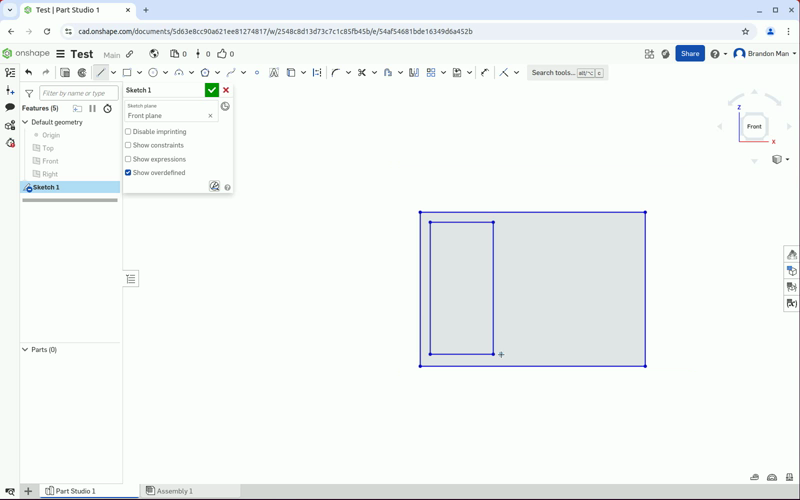
scroll(-6)
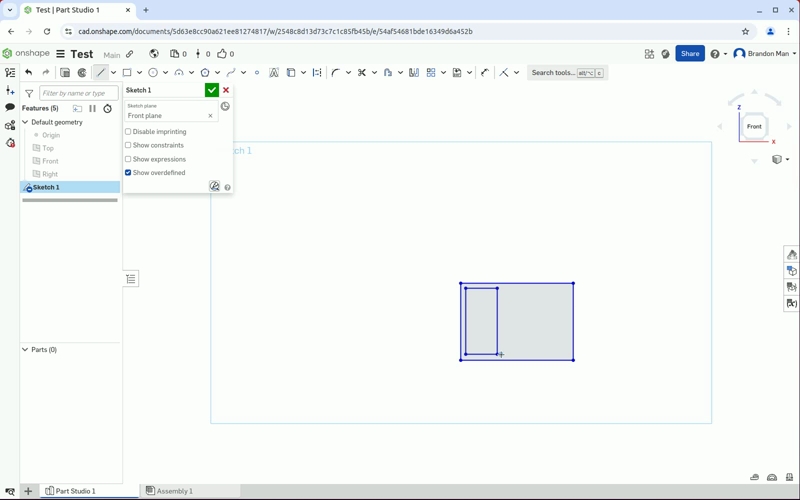
key_up(shift)
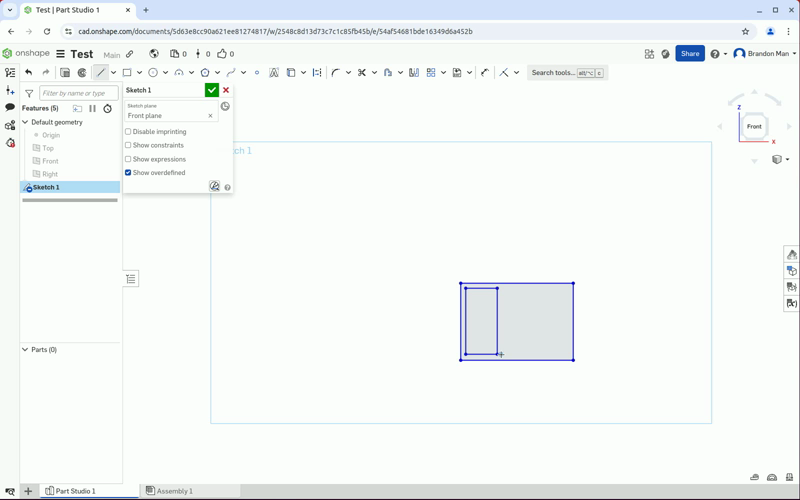
key_down(shift)
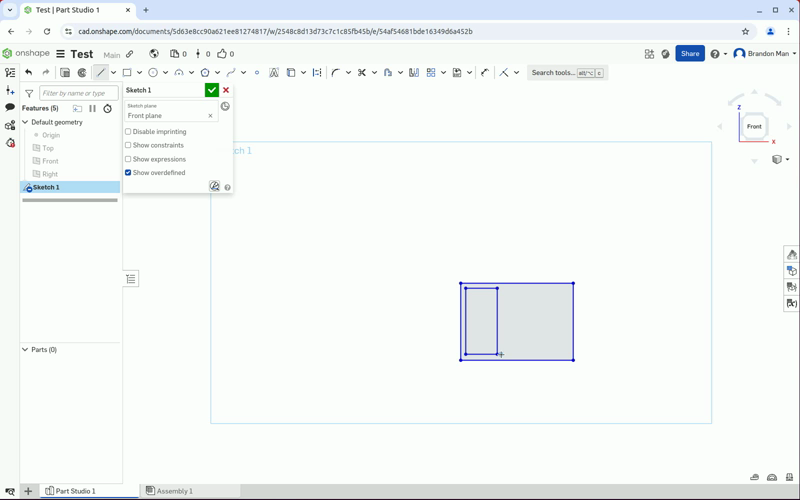
mouse_move(531, 354)
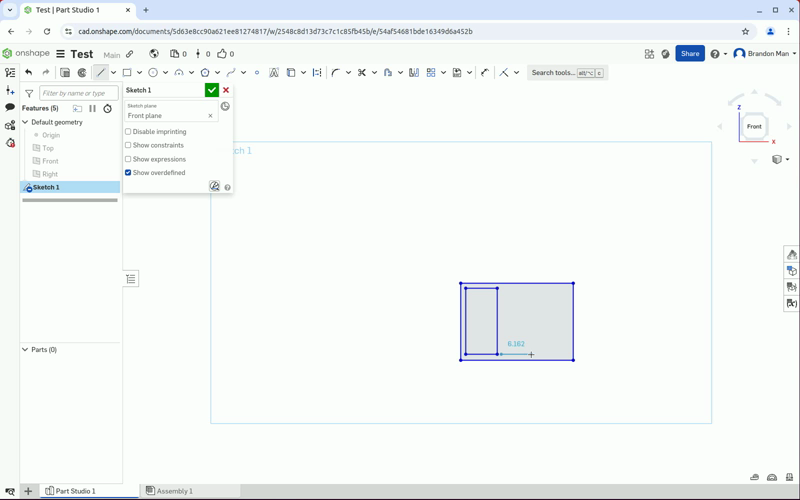
mouse_move(533, 354)
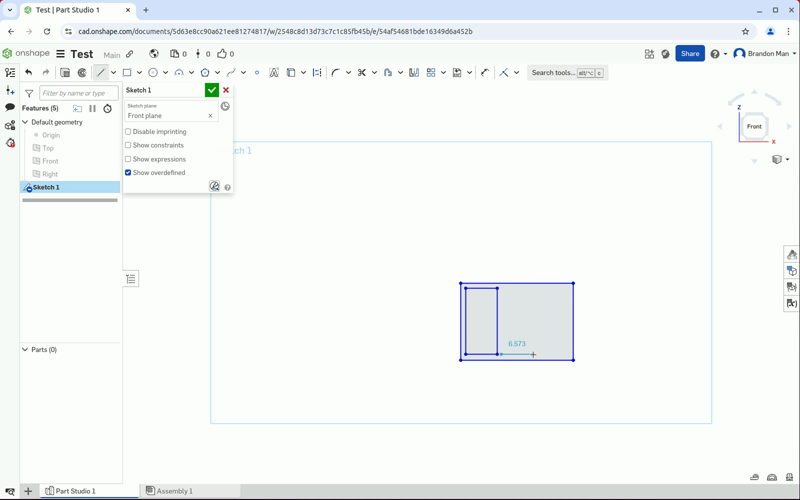
click(533, 354)
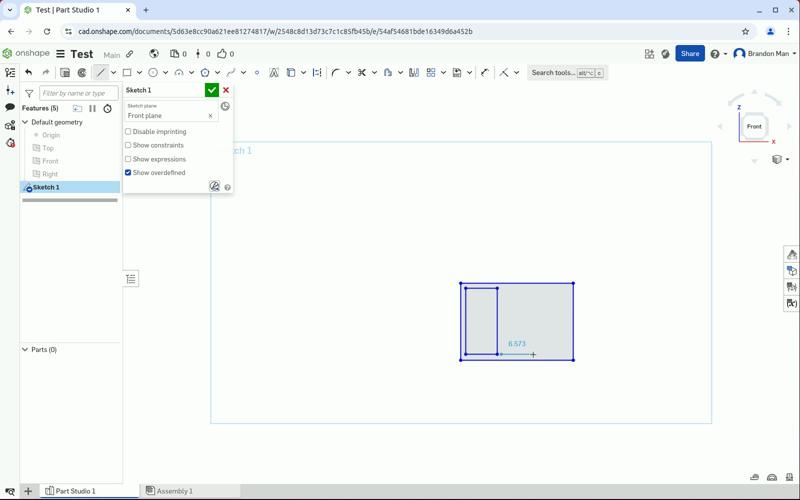
key_up(shift)
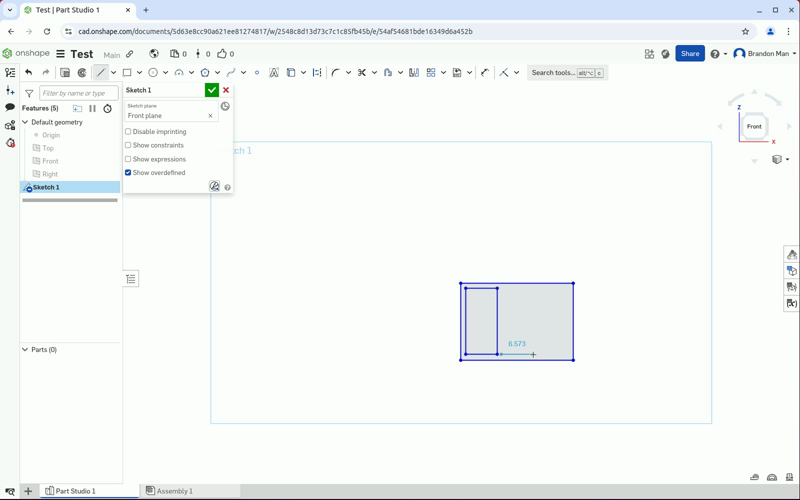
key_down(shift)
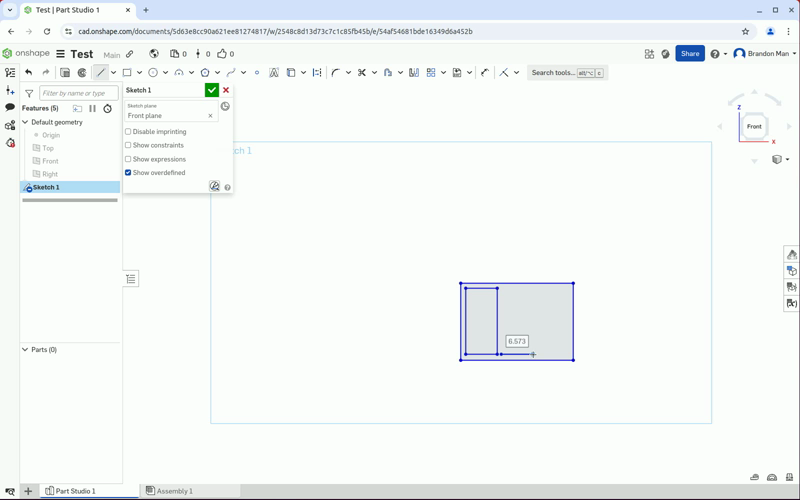
mouse_move(563, 354)
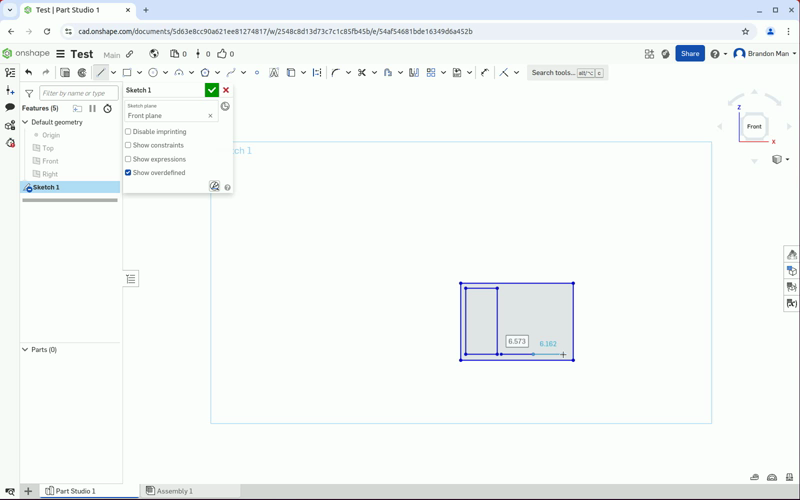
mouse_move(533, 301)
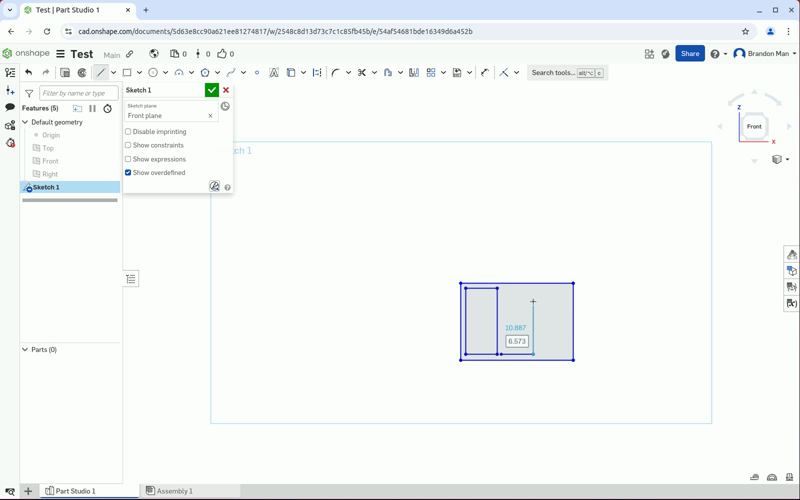
click(533, 301)
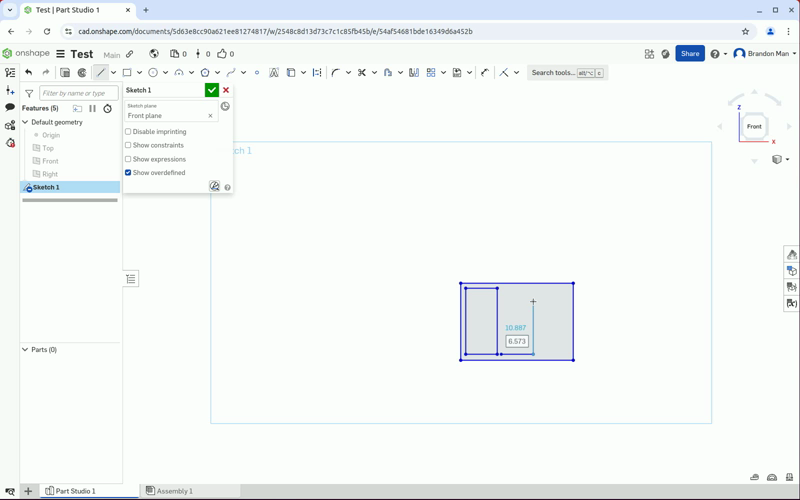
key_up(shift)
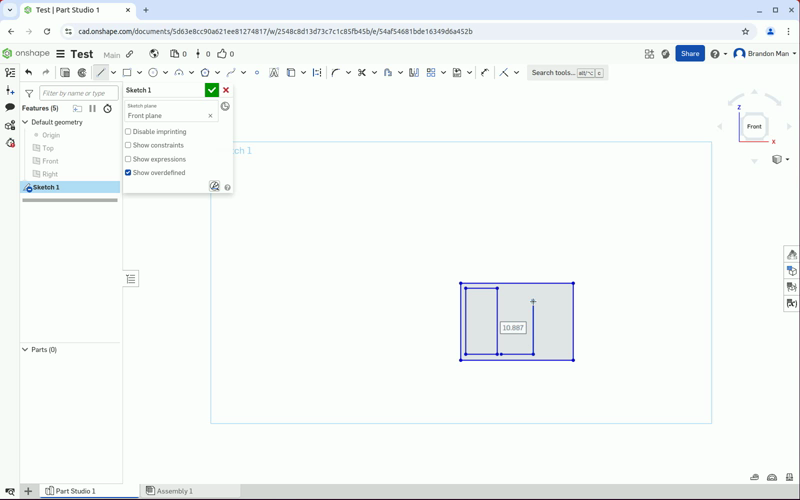
key_down(shift)
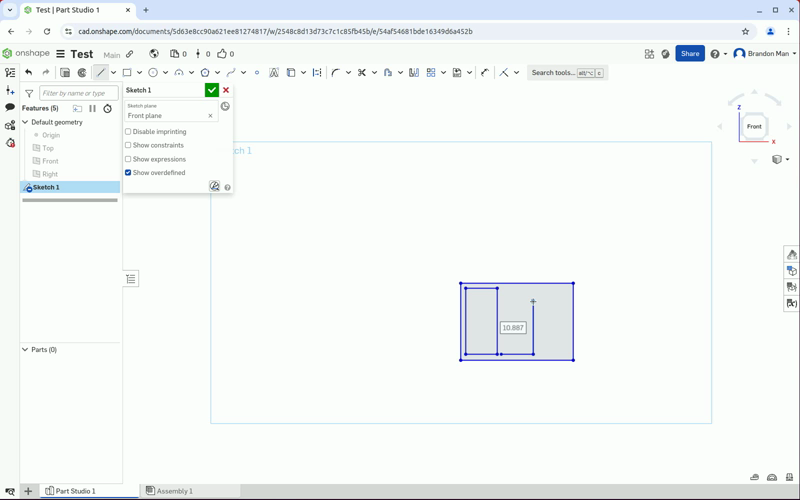
mouse_move(563, 301)
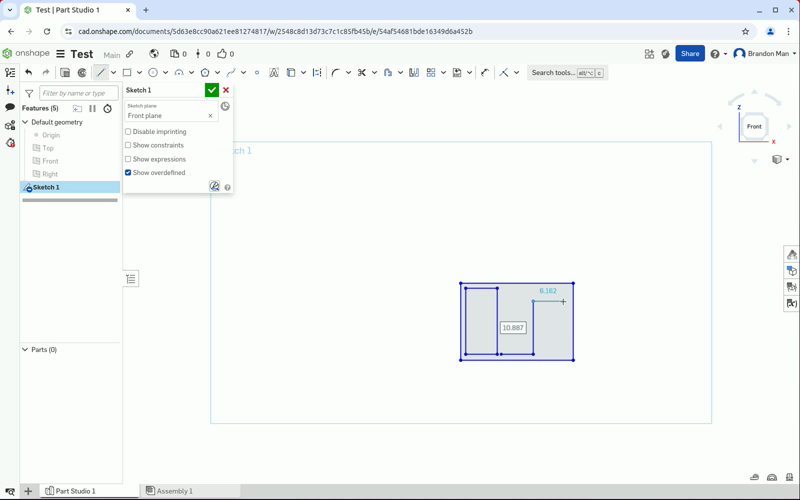
mouse_move(501, 301)
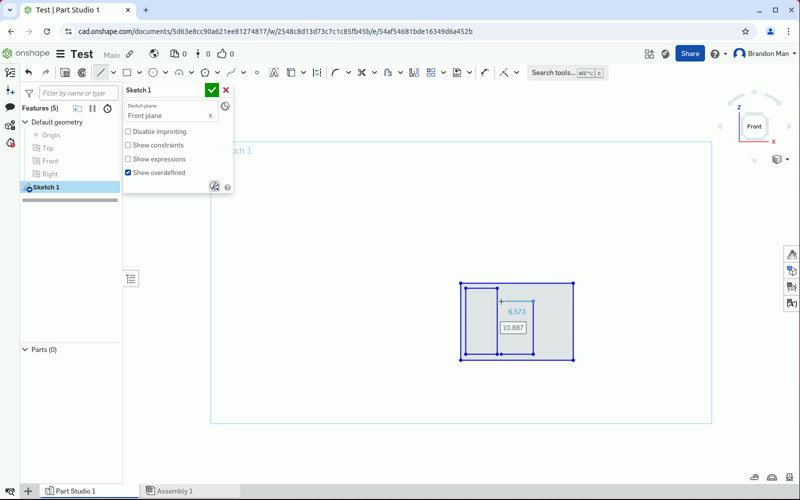
click(501, 301)
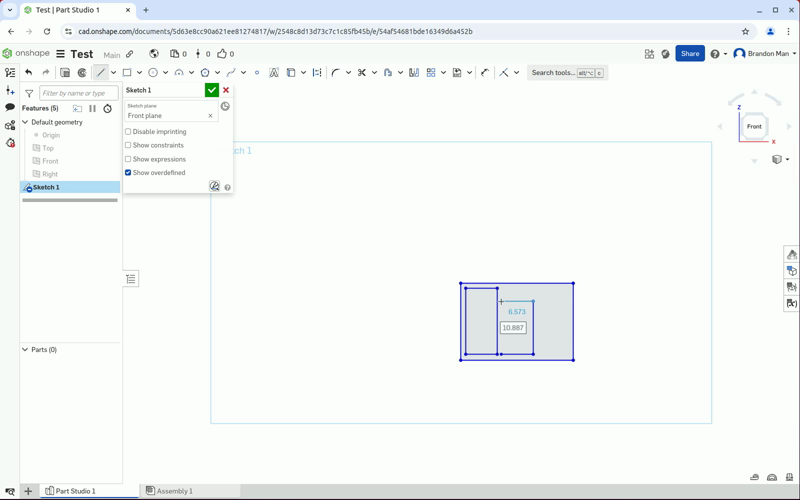
key_up(shift)
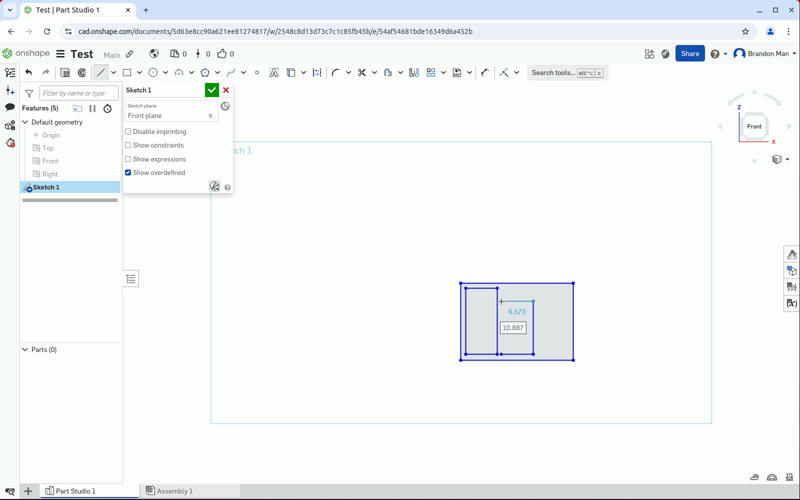
mouse_move(531, 301)
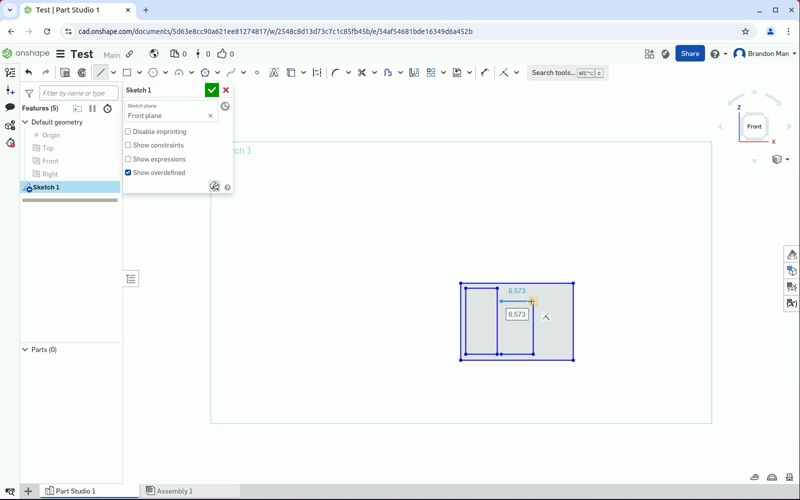
key_down(shift)
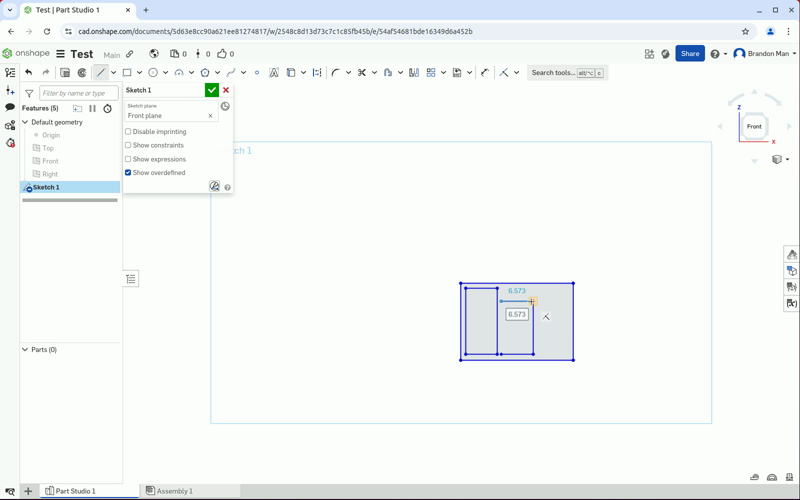
mouse_move(501, 354)
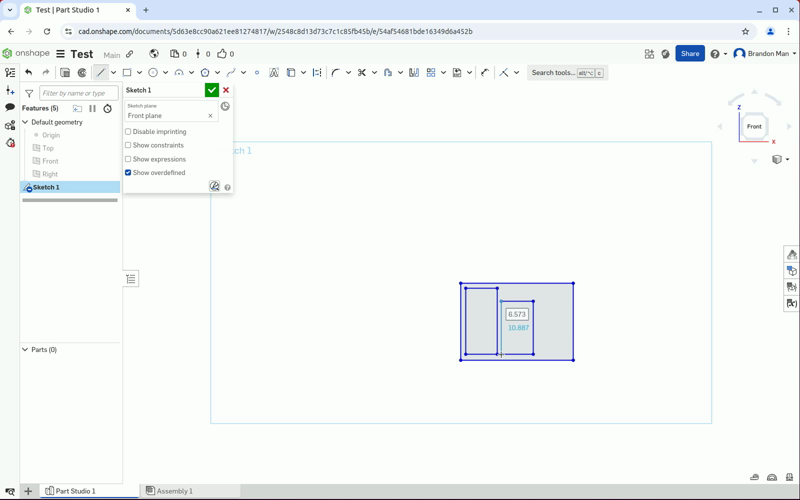
scroll(6)
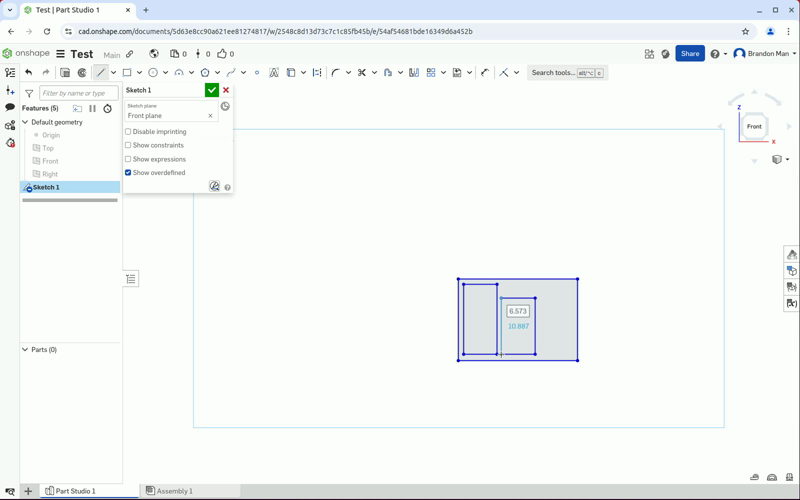
scroll(6)
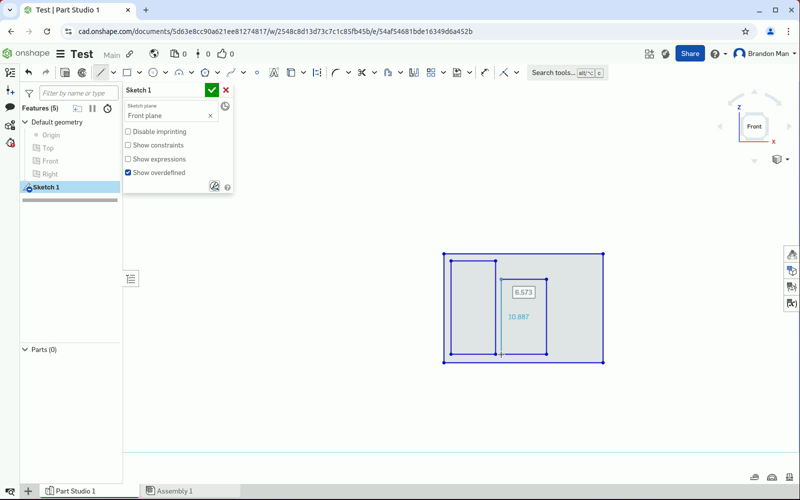
scroll(6)
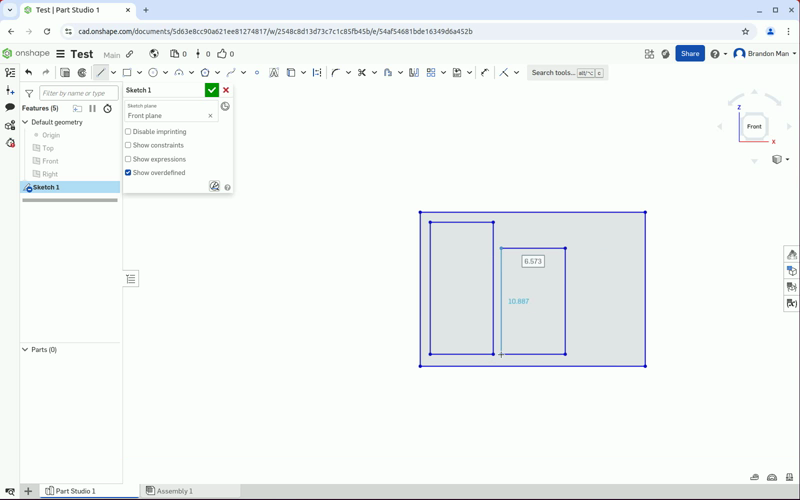
scroll(6)
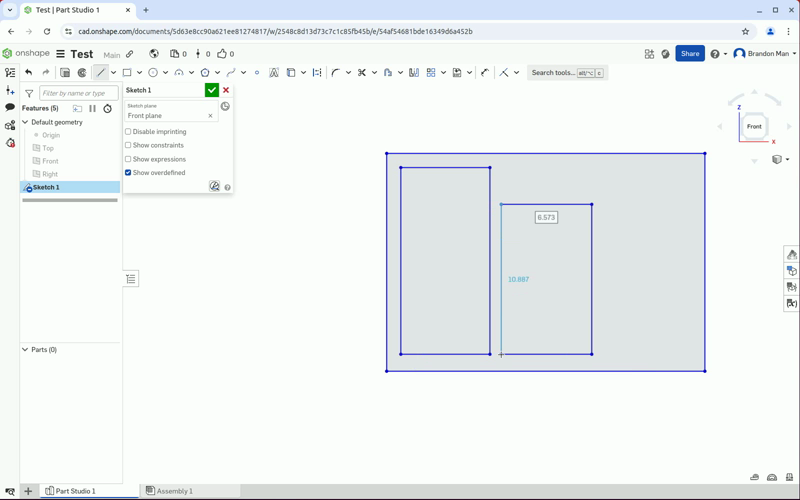
scroll(6)
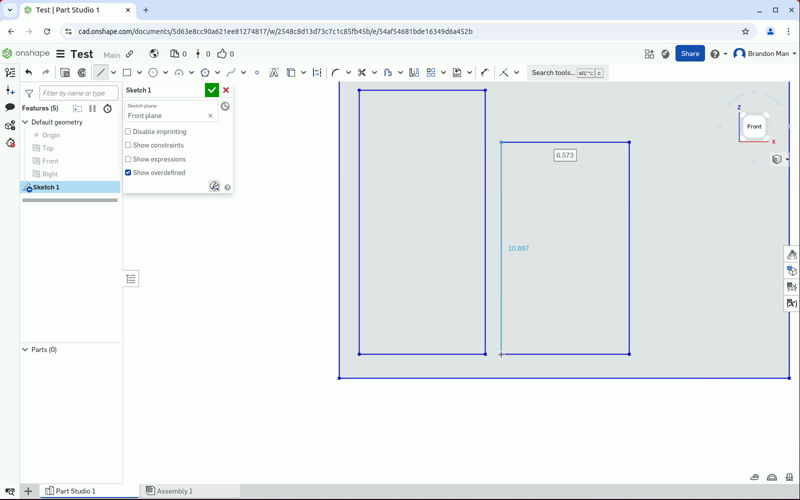
scroll(6)
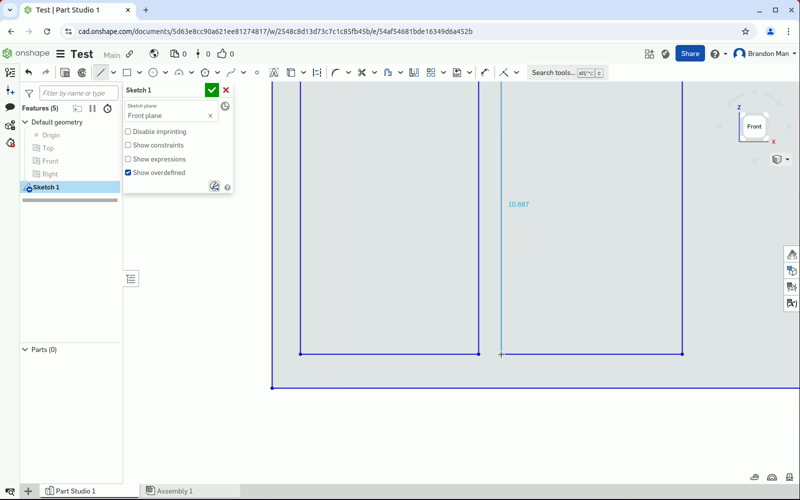
scroll(6)
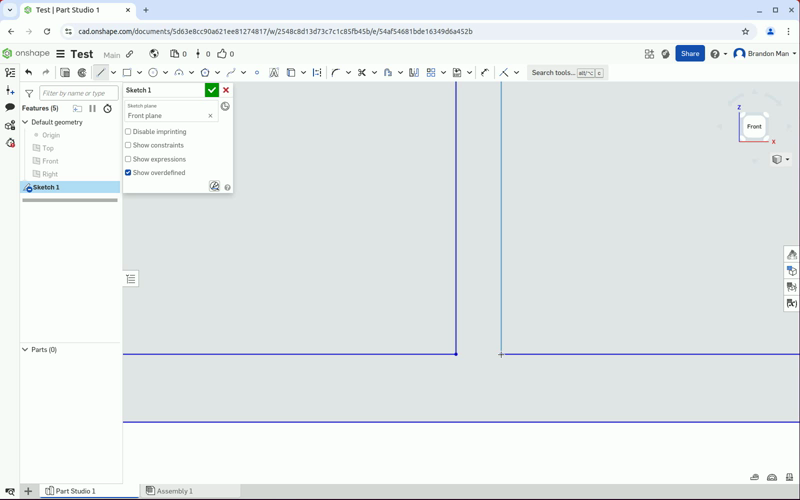
key_up(shift)
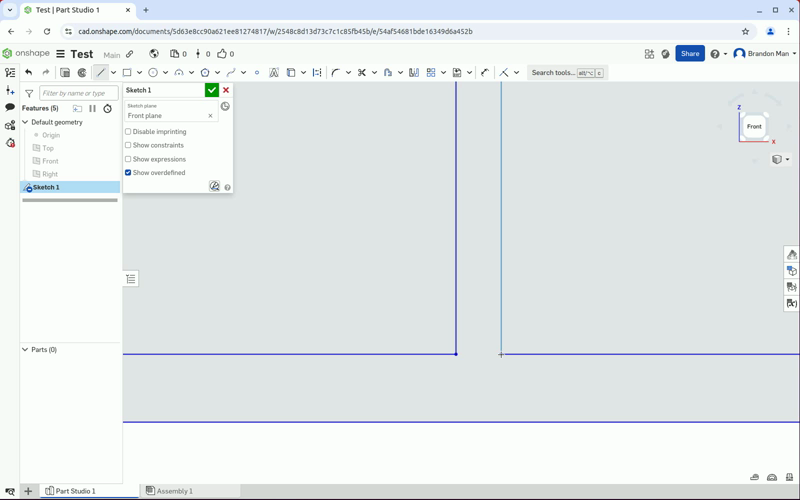
click(501, 354)
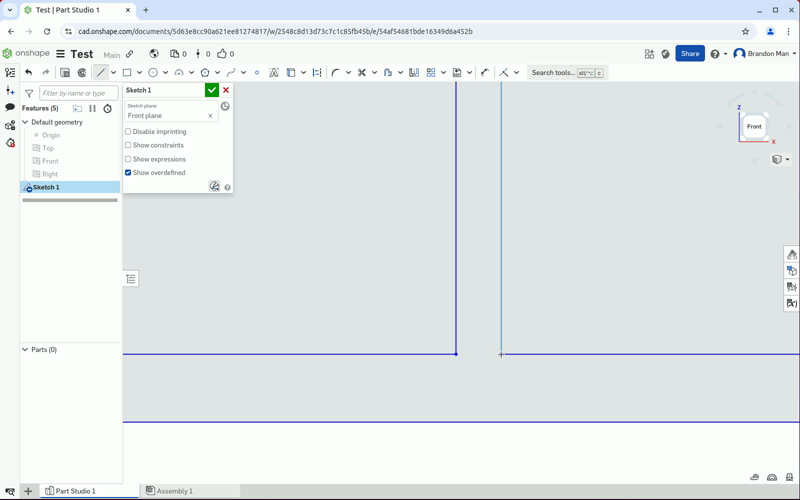
scroll(-6)
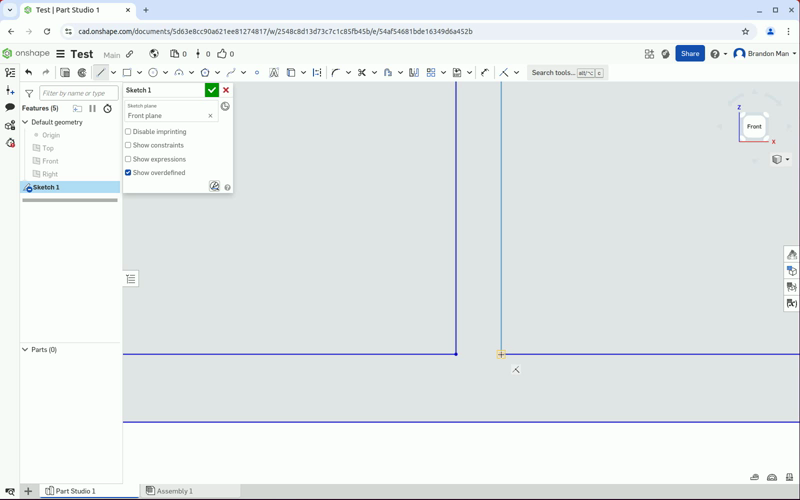
scroll(-6)
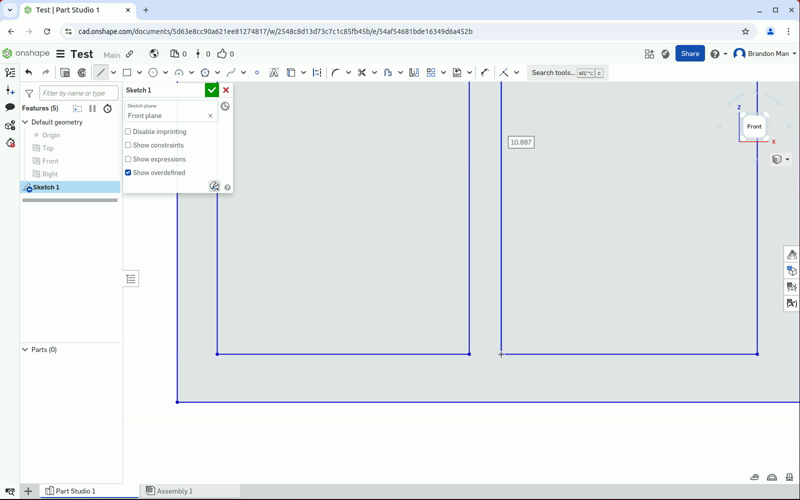
scroll(-6)
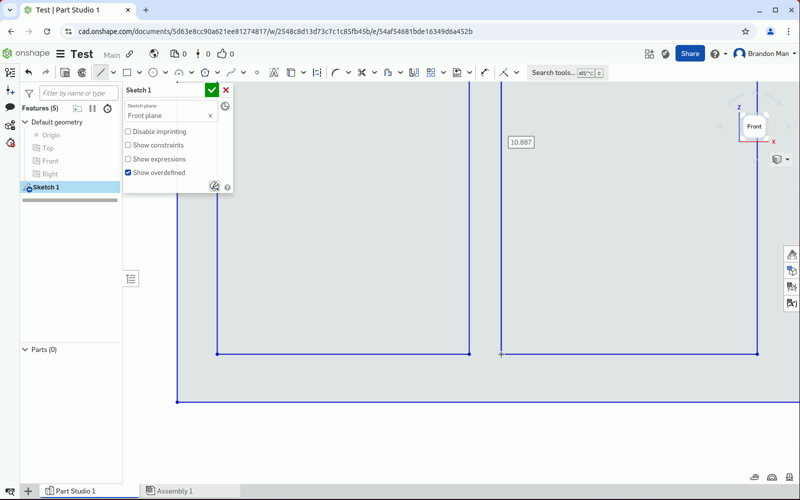
scroll(-6)
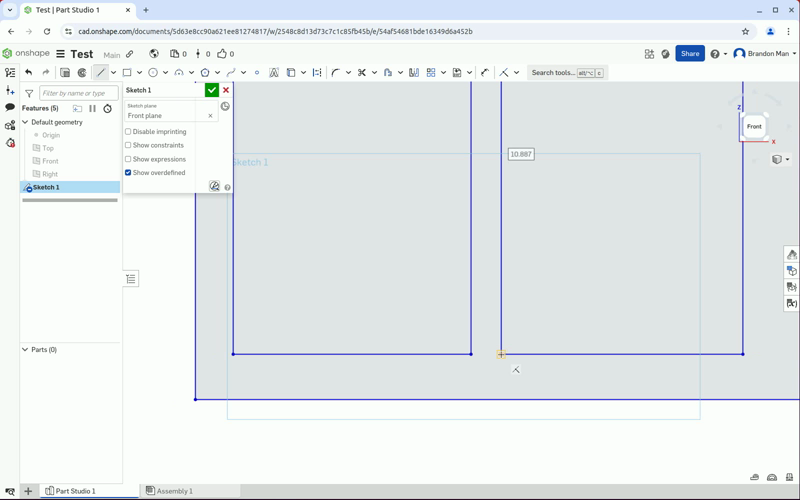
scroll(-6)
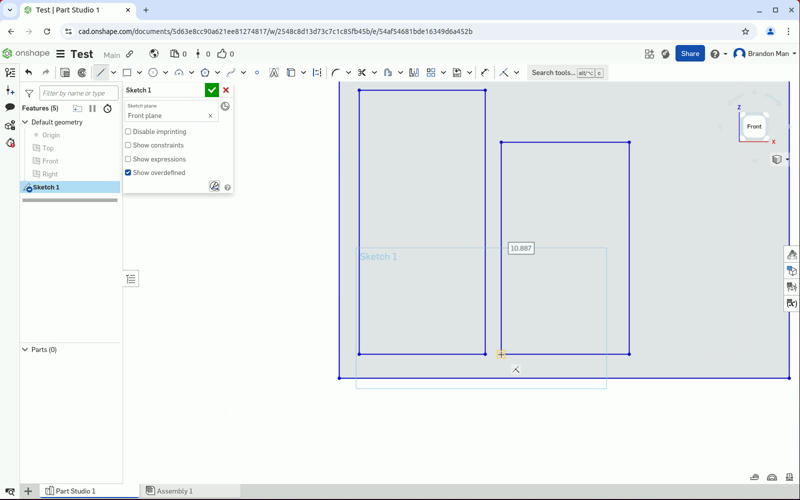
scroll(-6)
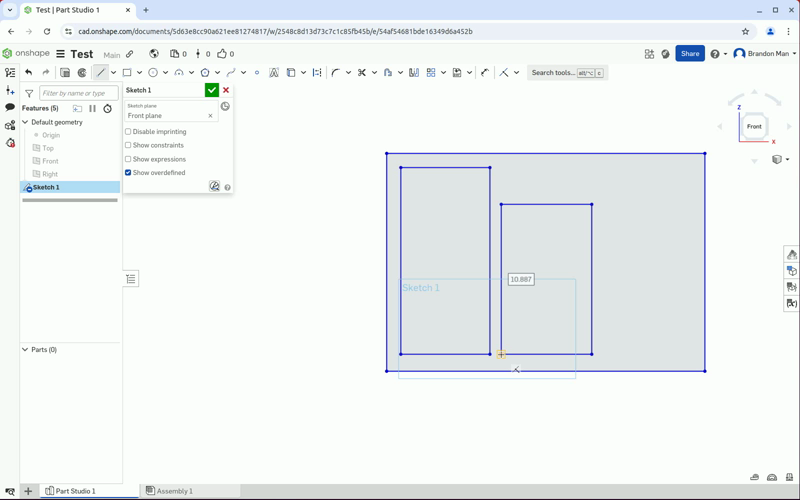
scroll(-6)
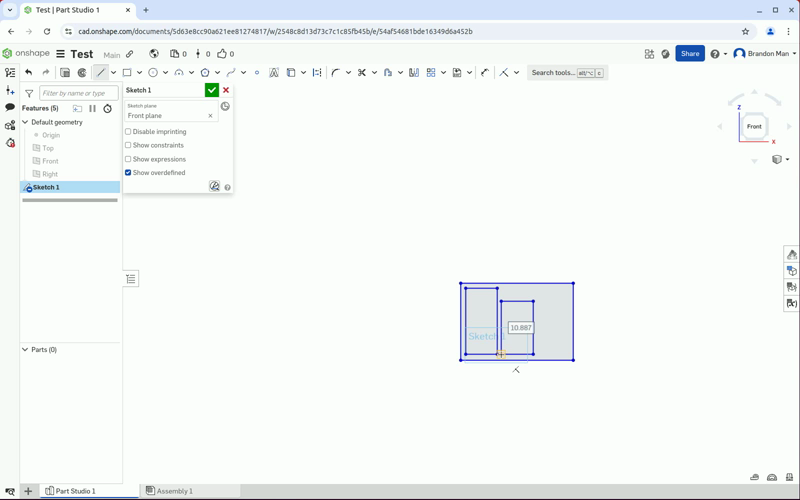
key(esc)
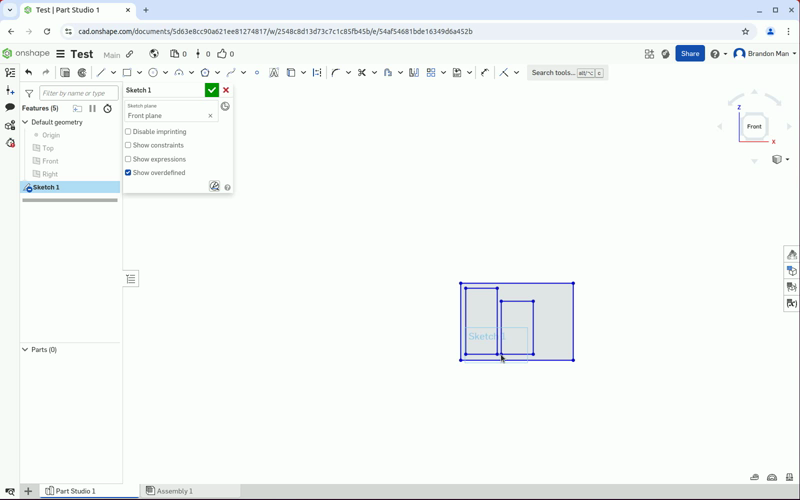
key(l)
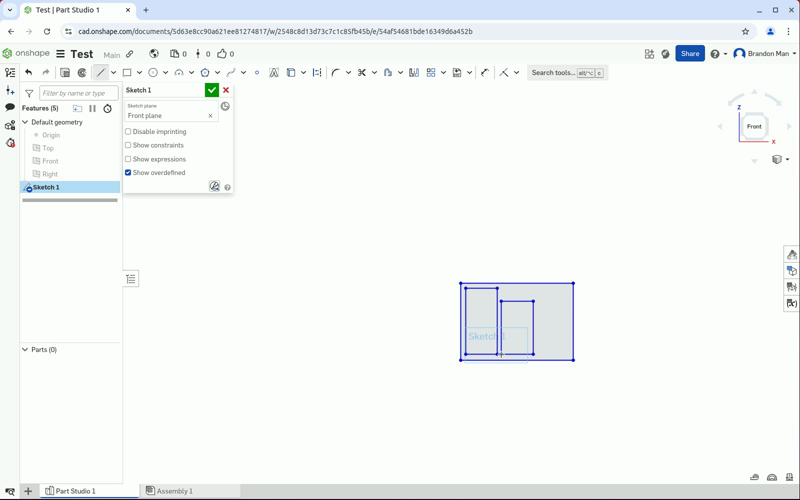
key_down(shift)
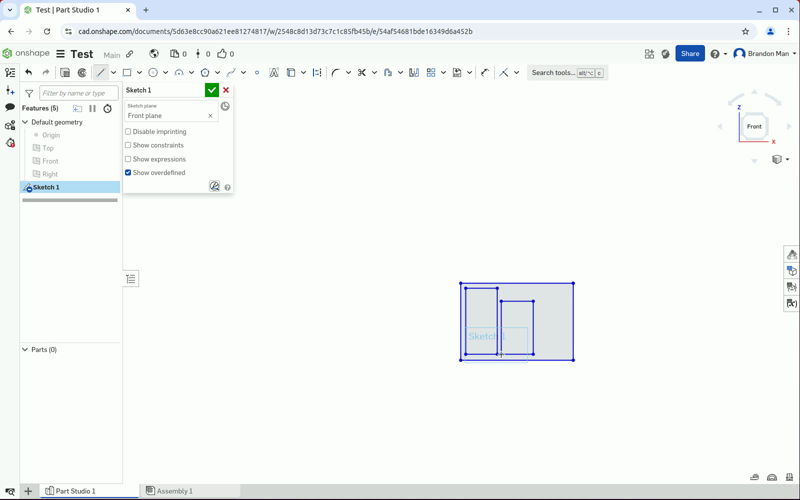
mouse_move(501, 297)
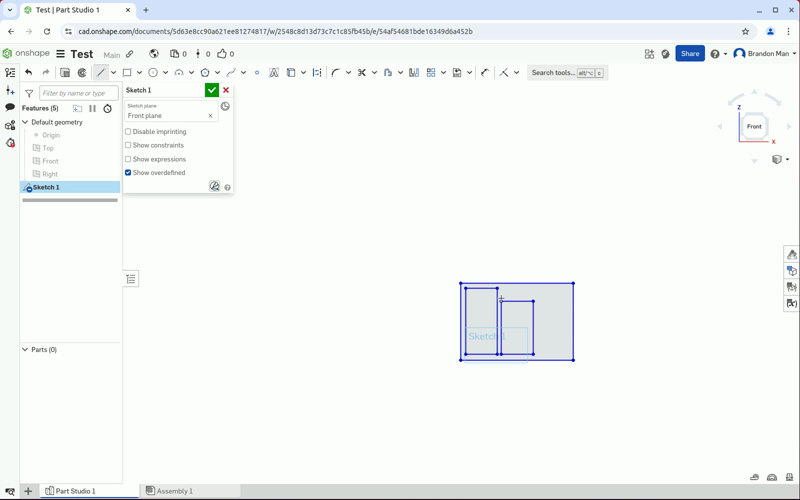
scroll(6)
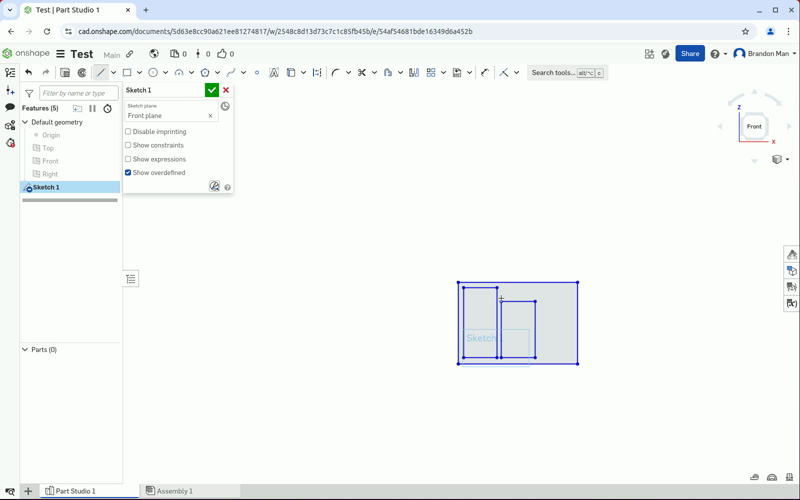
scroll(6)
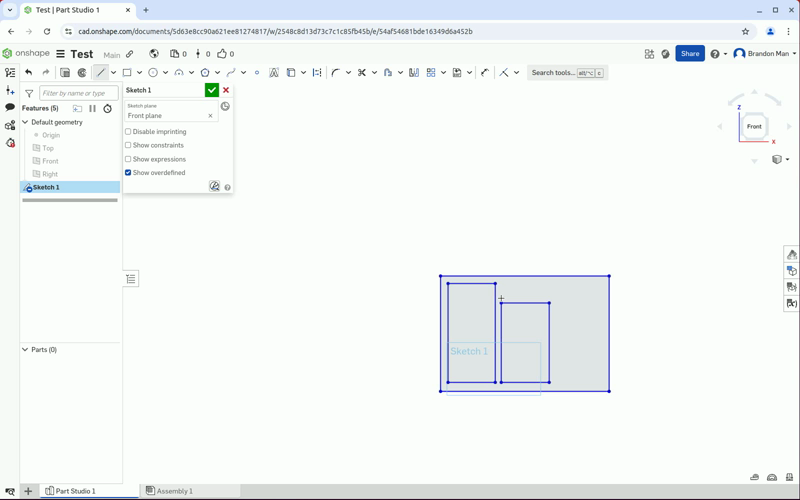
scroll(6)
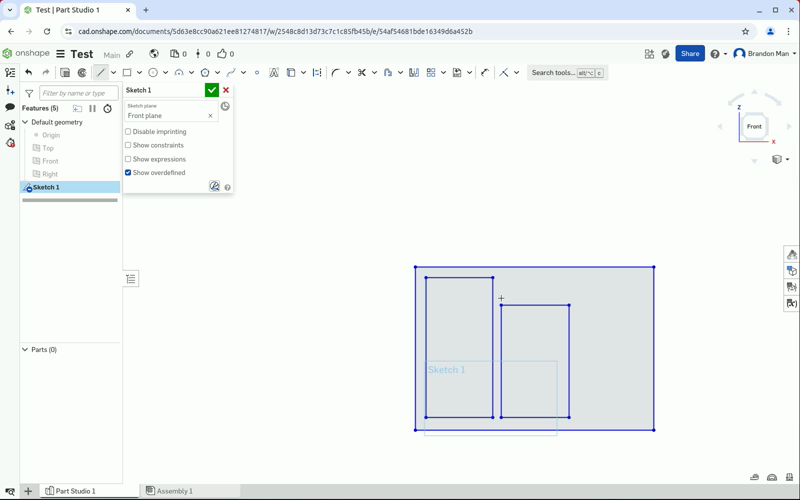
scroll(6)
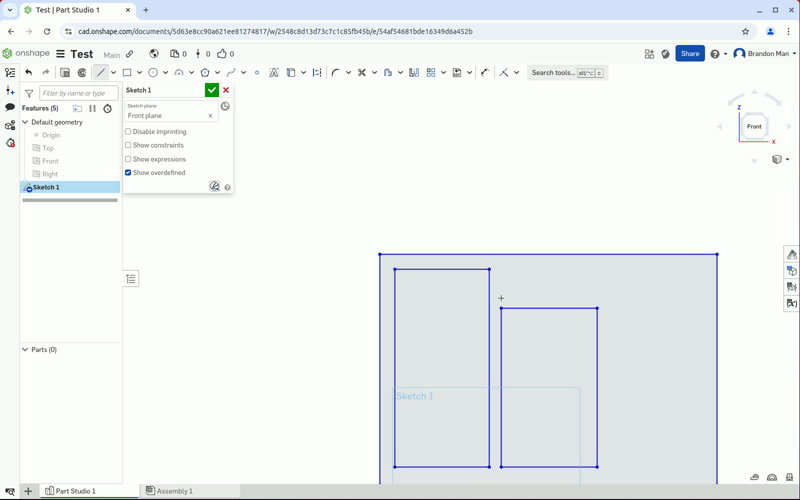
scroll(6)
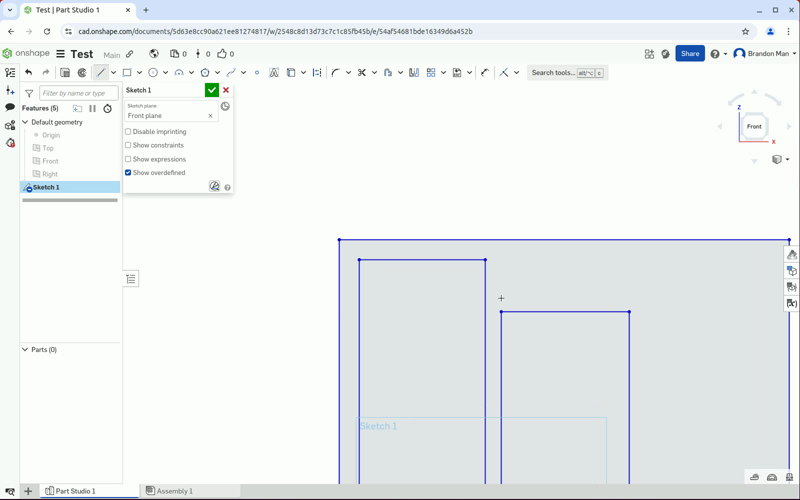
scroll(6)
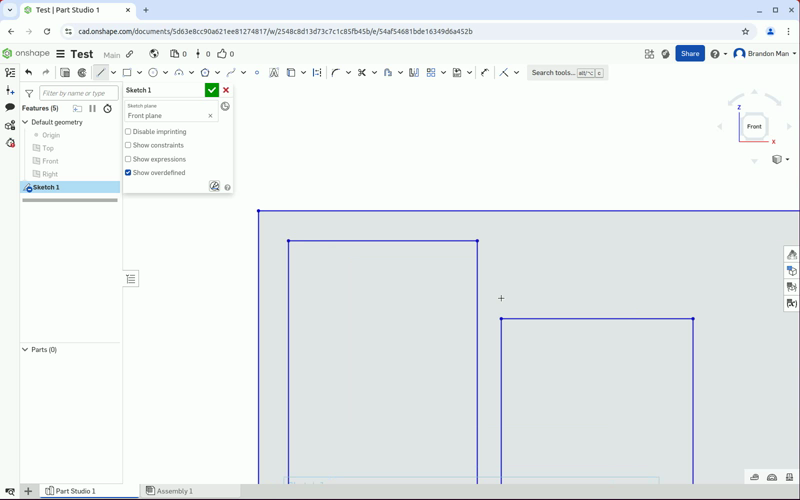
scroll(6)
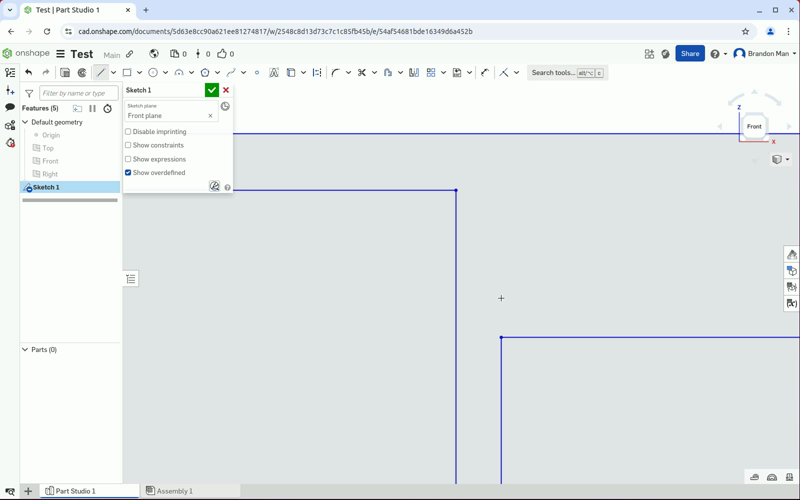
click(501, 297)
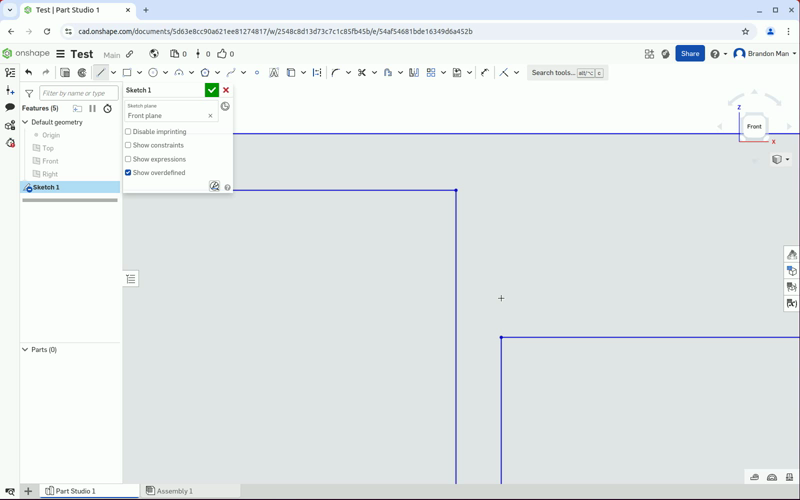
scroll(-6)
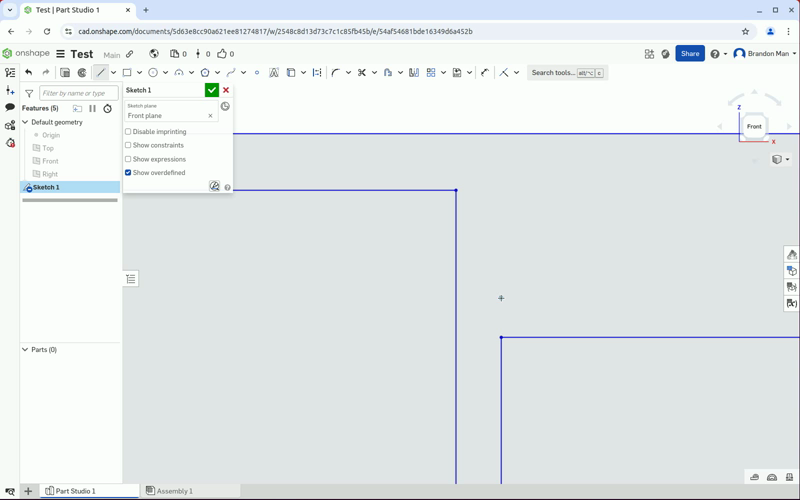
scroll(-6)
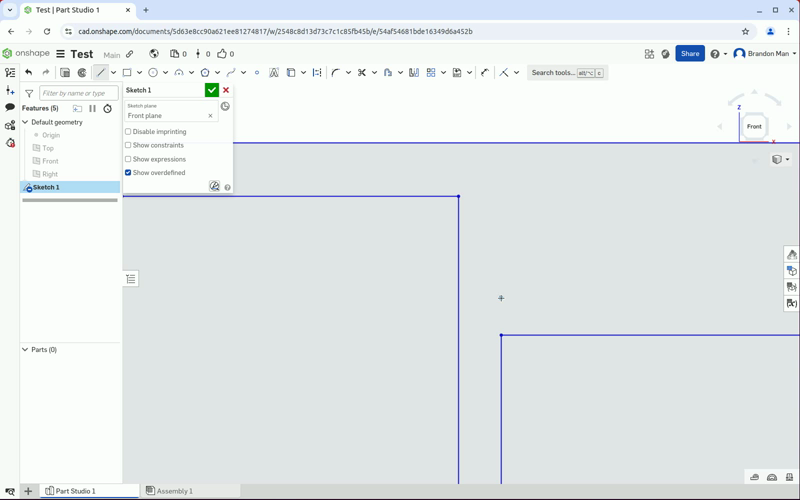
scroll(-6)
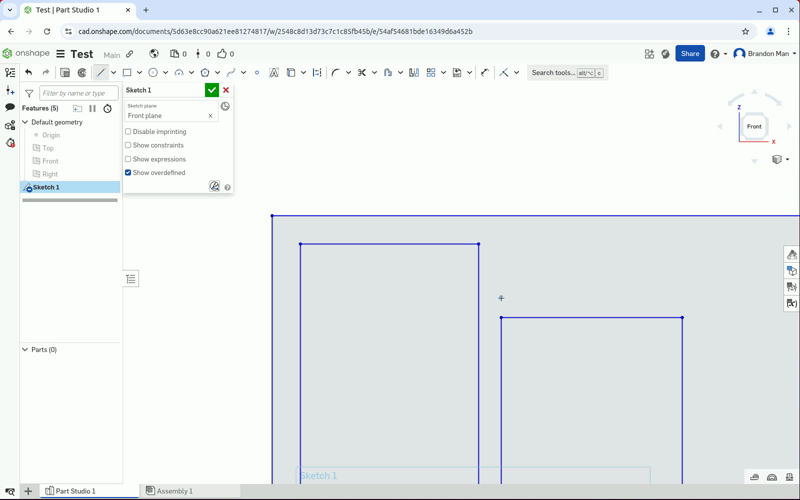
scroll(-6)
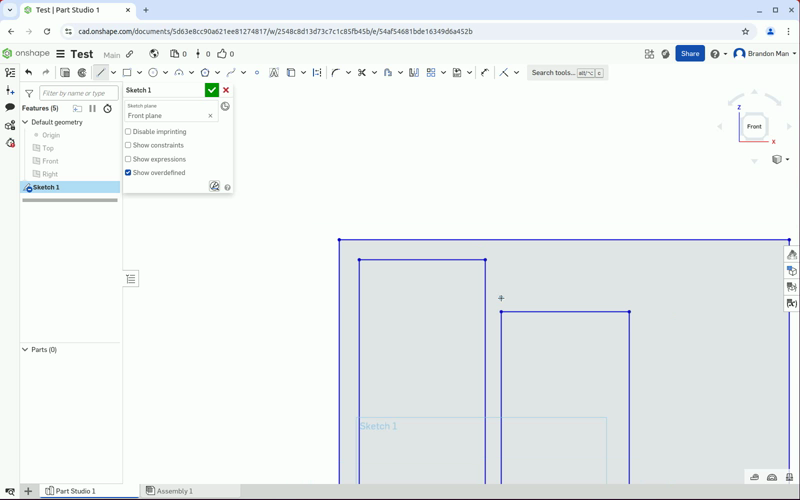
scroll(-6)
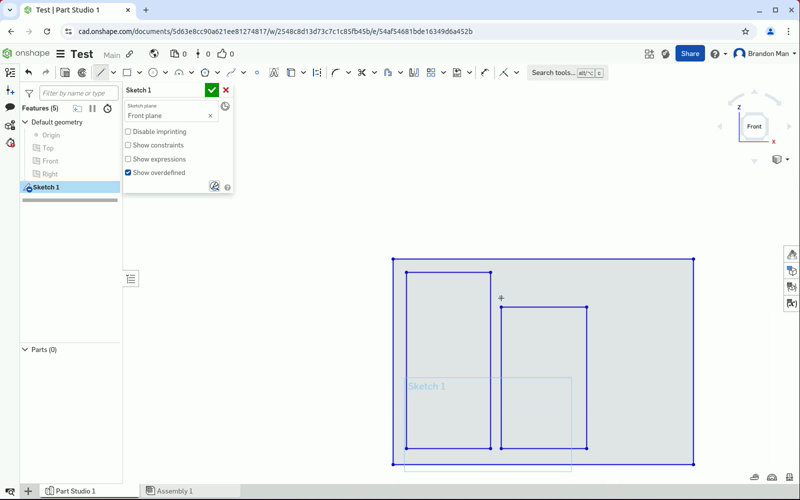
scroll(-6)
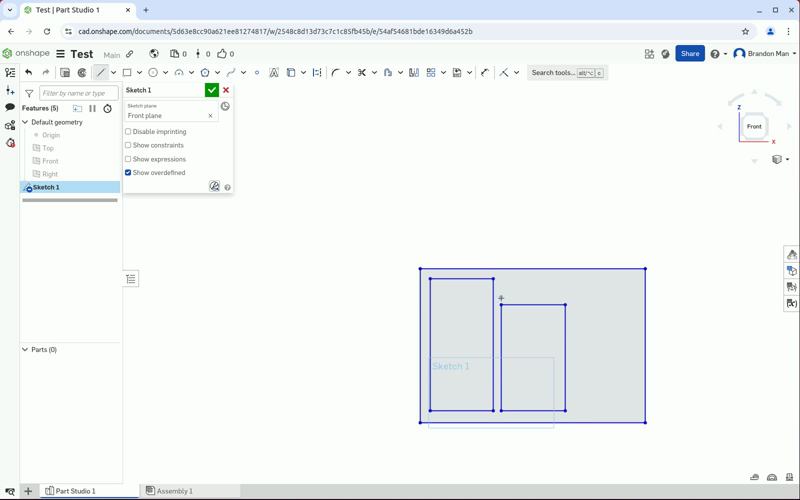
scroll(-6)
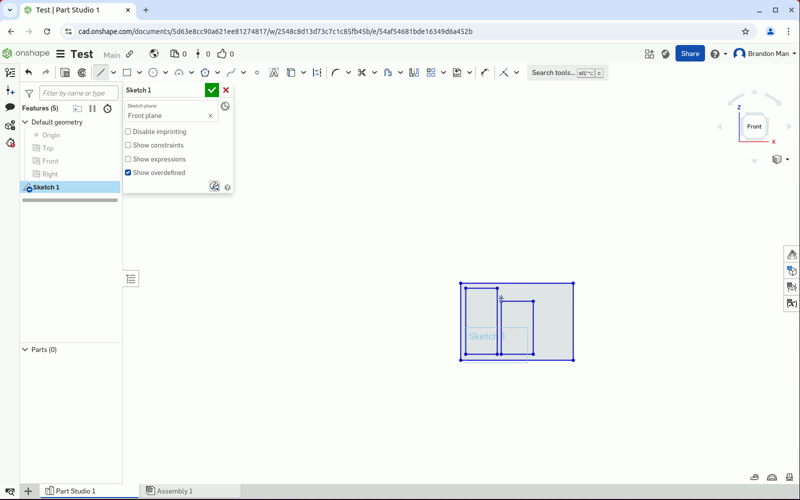
key_up(shift)
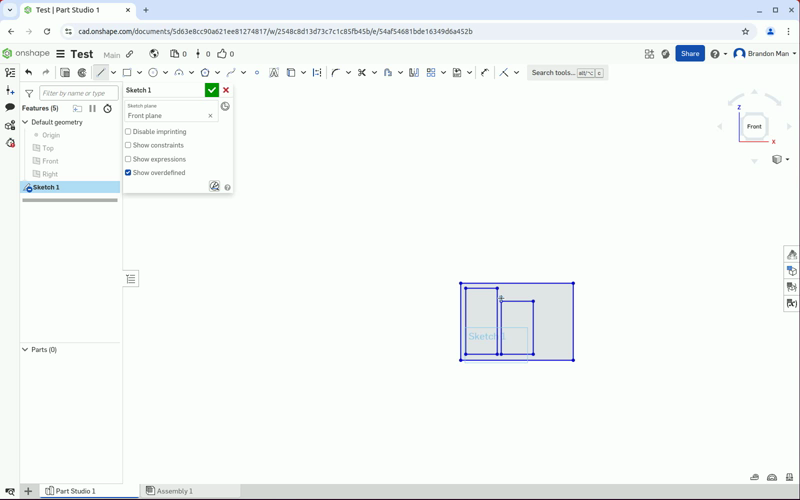
key_down(shift)
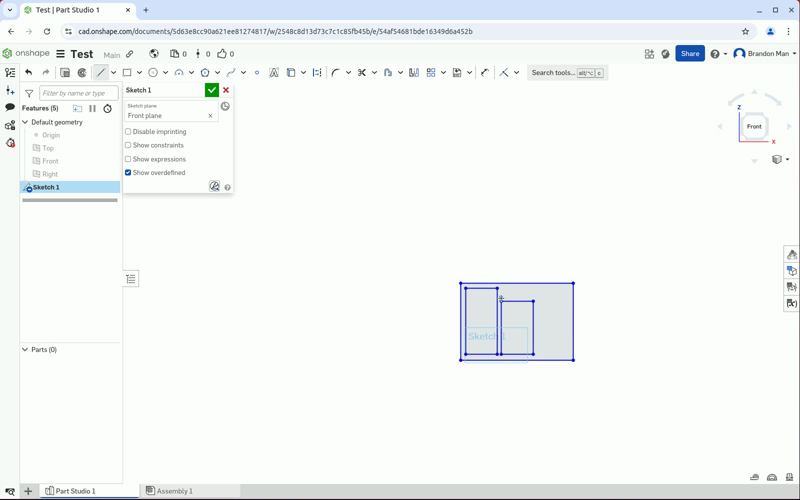
mouse_move(531, 297)
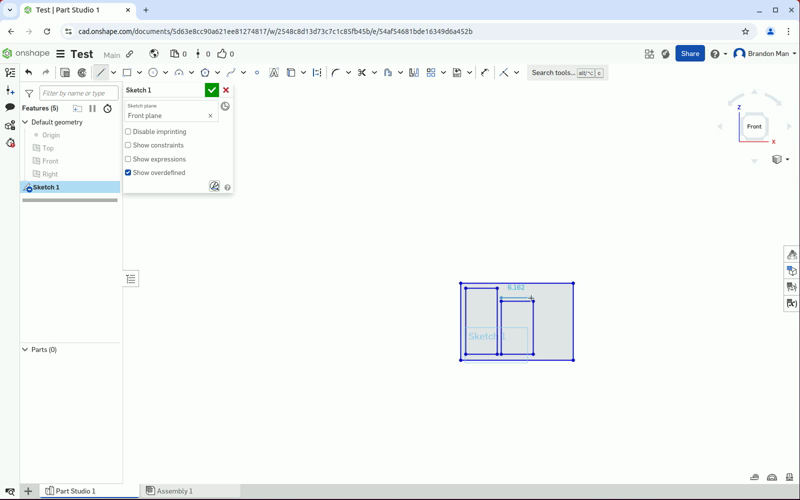
mouse_move(533, 297)
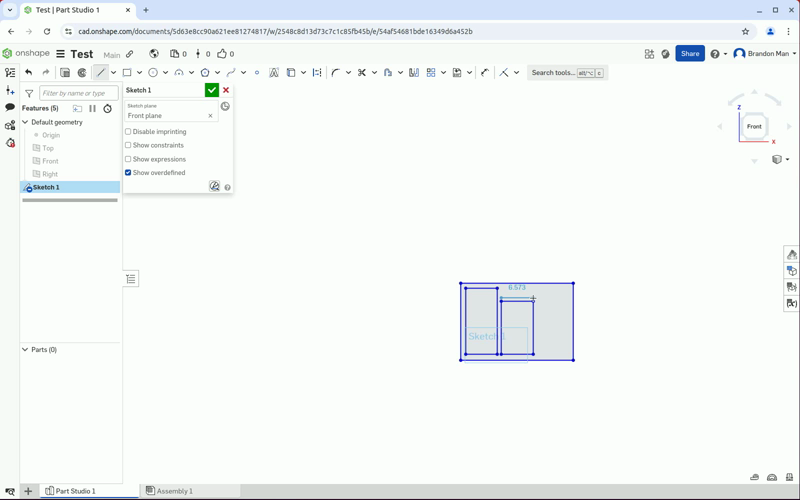
scroll(6)
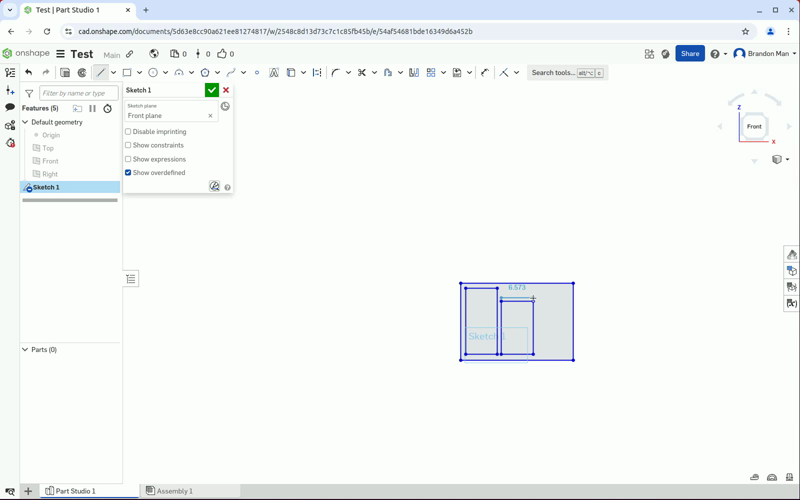
scroll(6)
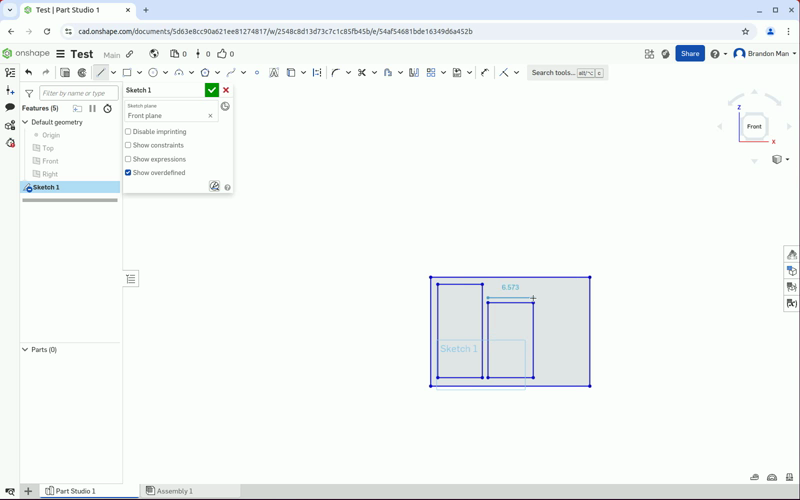
scroll(6)
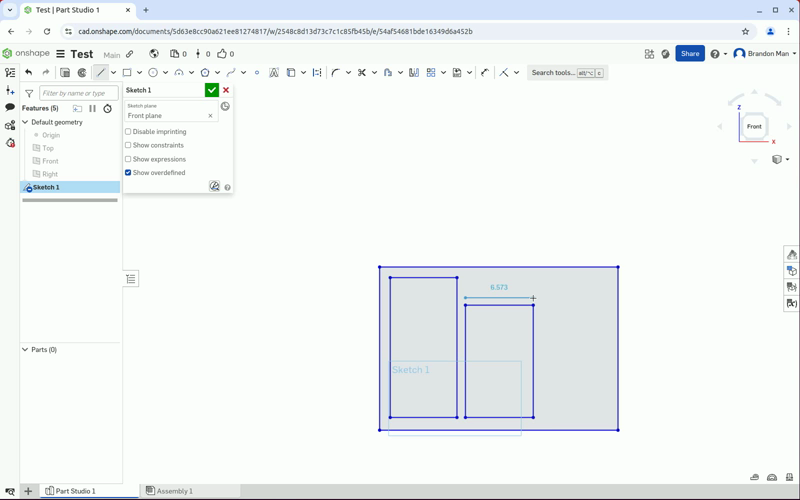
scroll(6)
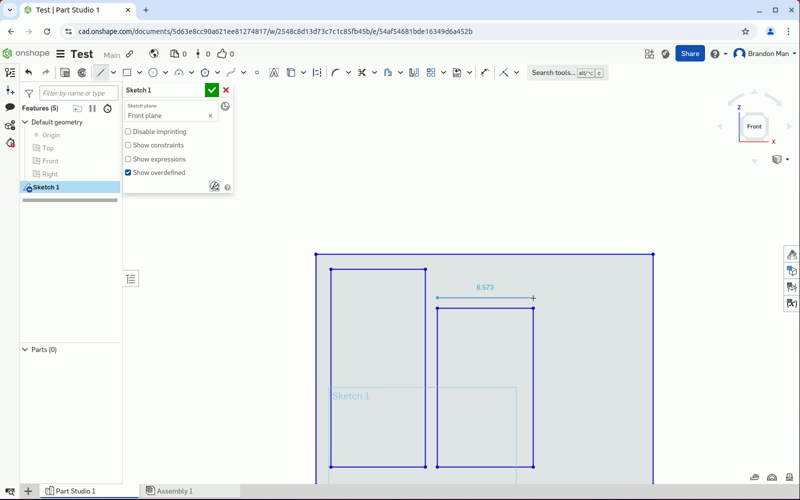
scroll(6)
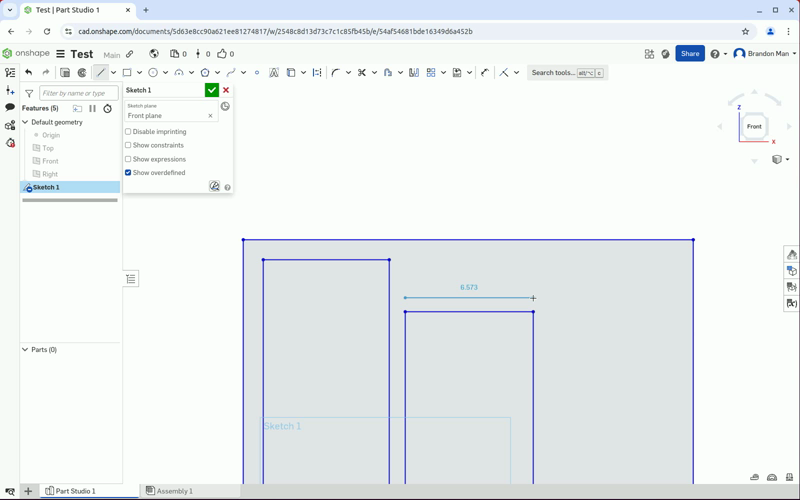
scroll(6)
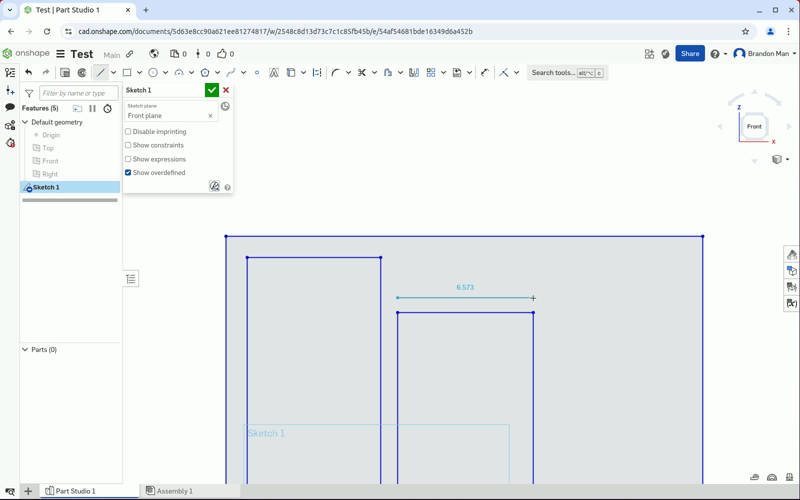
scroll(6)
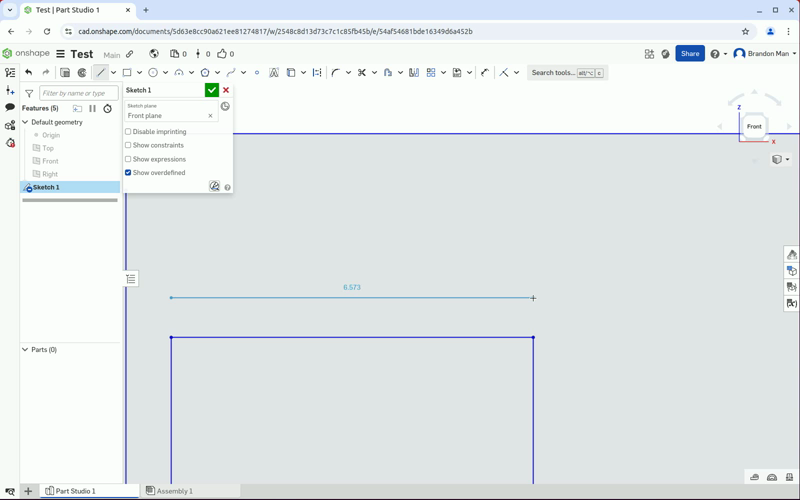
click(533, 297)
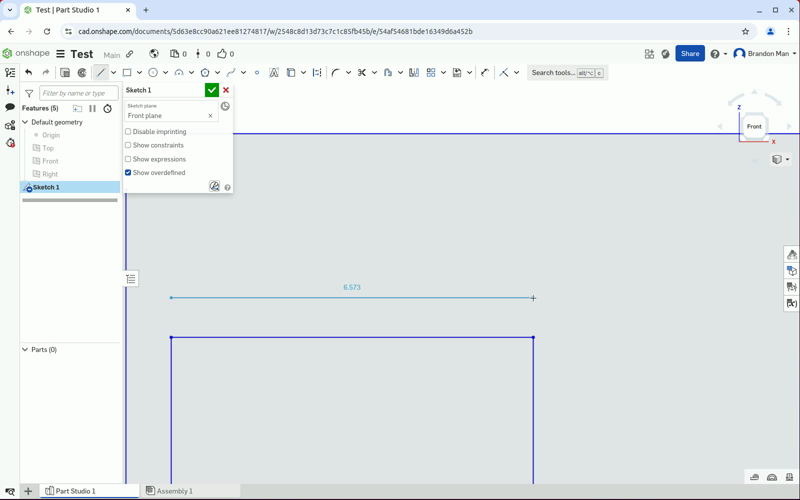
scroll(-6)
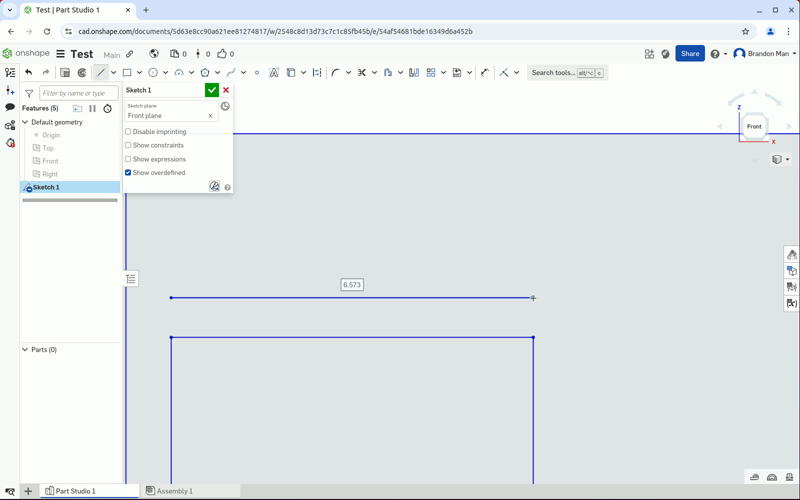
scroll(-6)
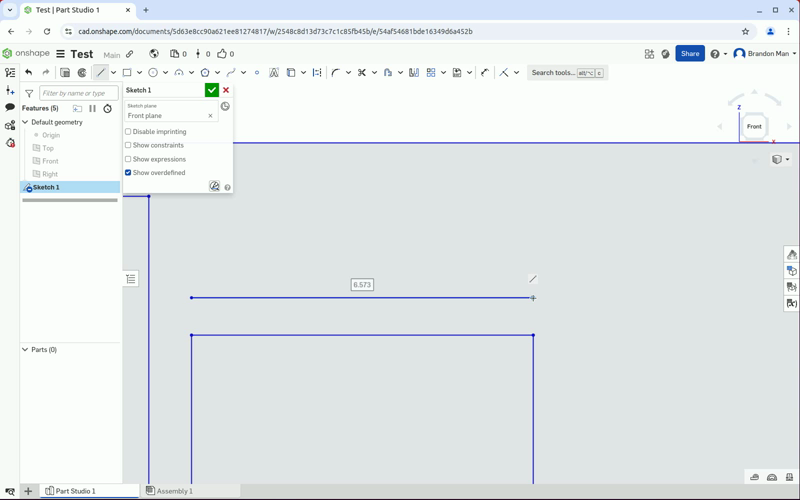
scroll(-6)
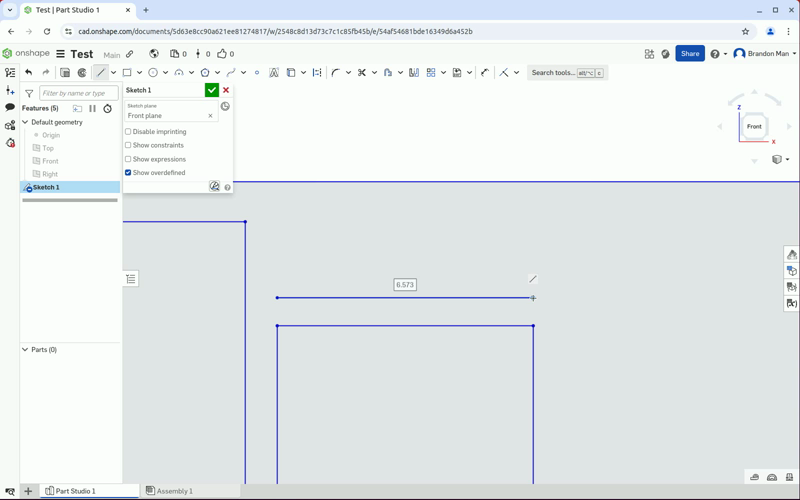
scroll(-6)
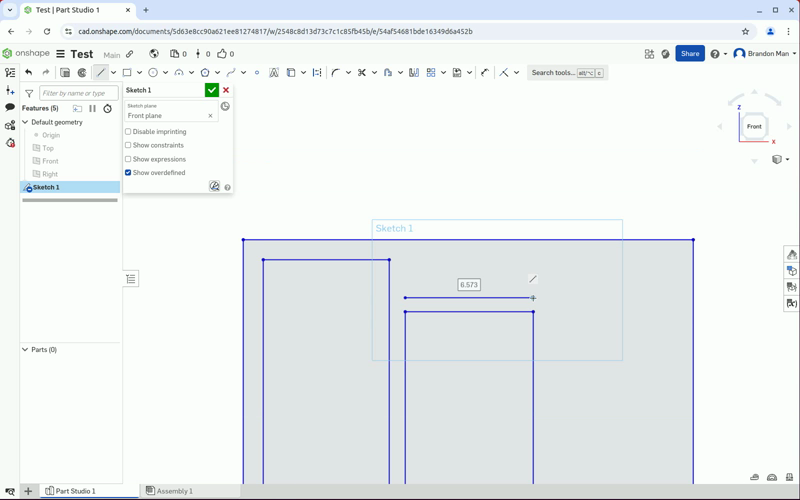
scroll(-6)
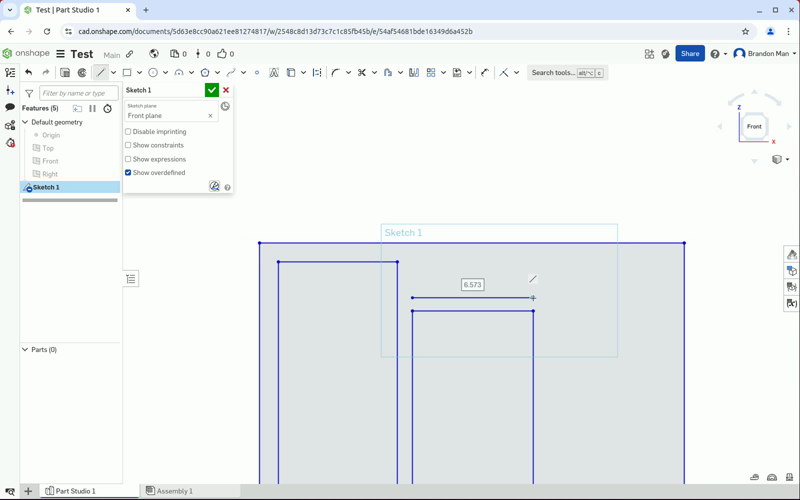
scroll(-6)
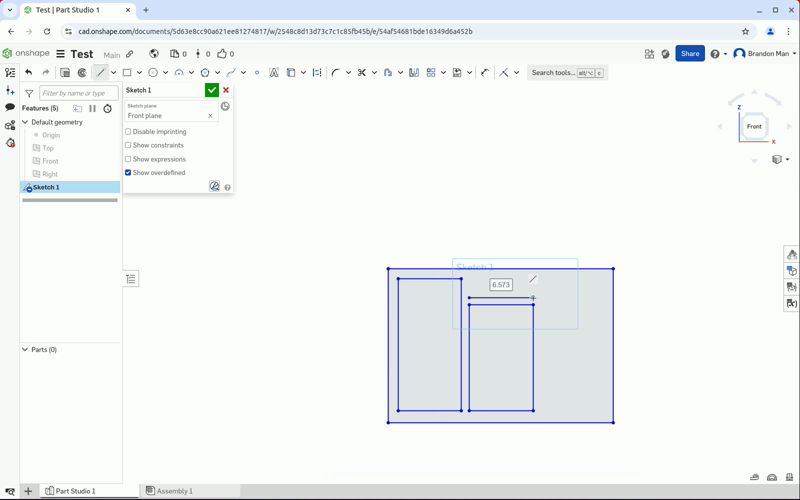
scroll(-6)
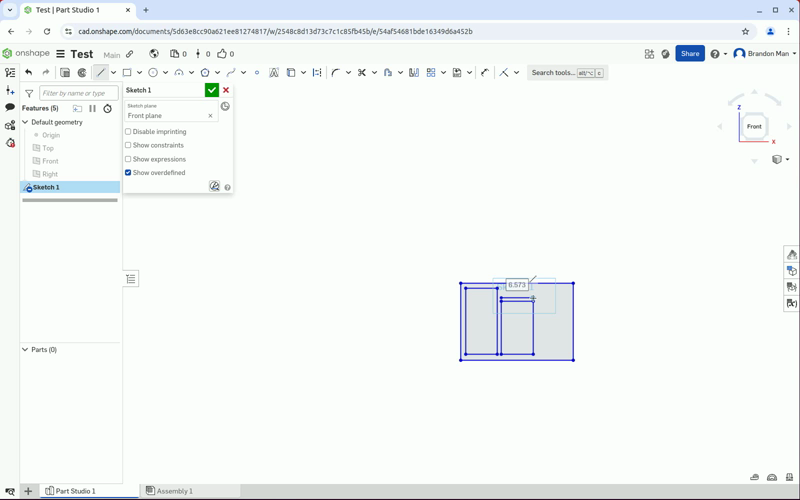
key_up(shift)
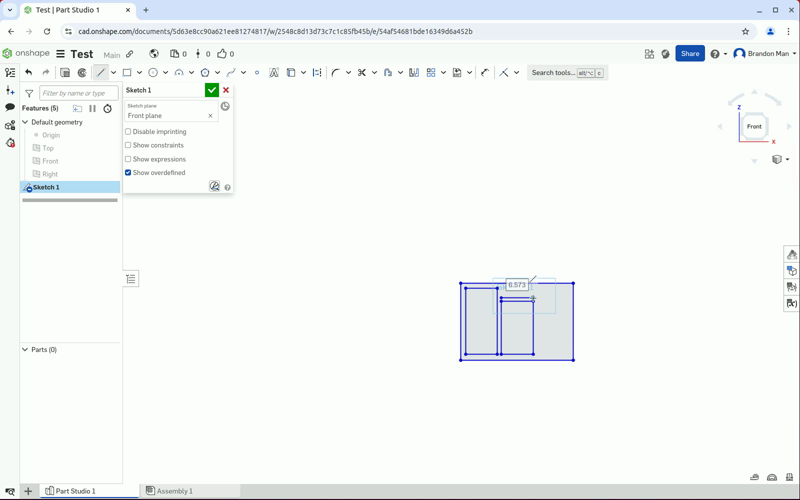
key_down(shift)
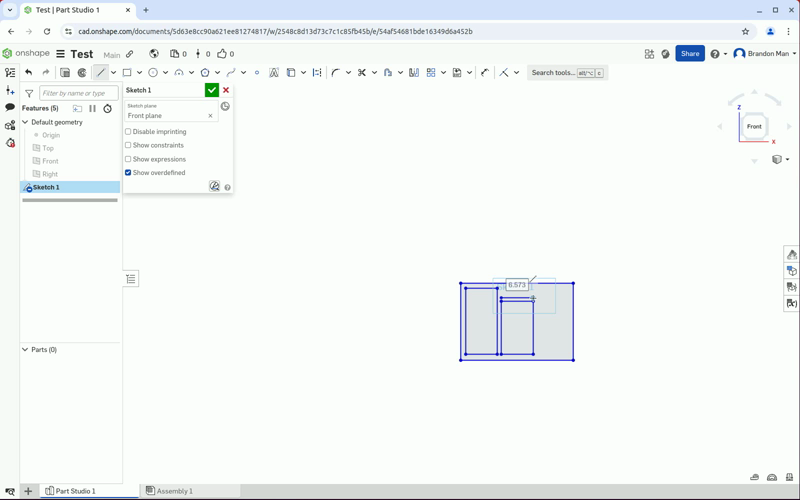
mouse_move(563, 297)
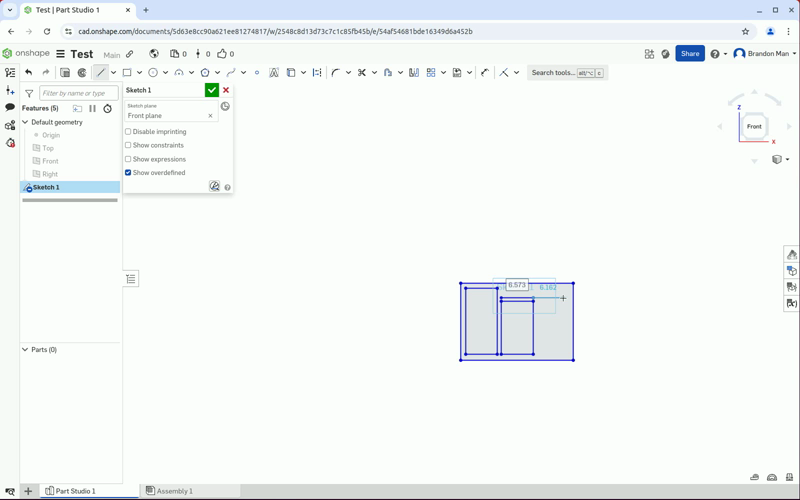
mouse_move(533, 288)
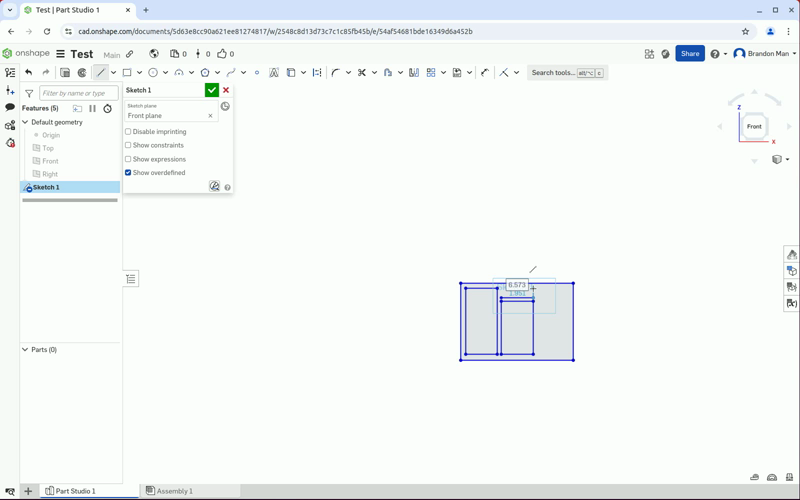
click(533, 288)
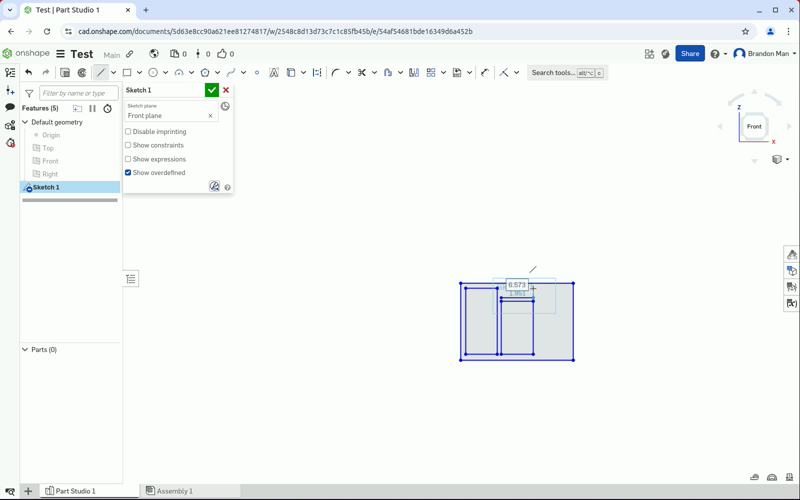
key_up(shift)
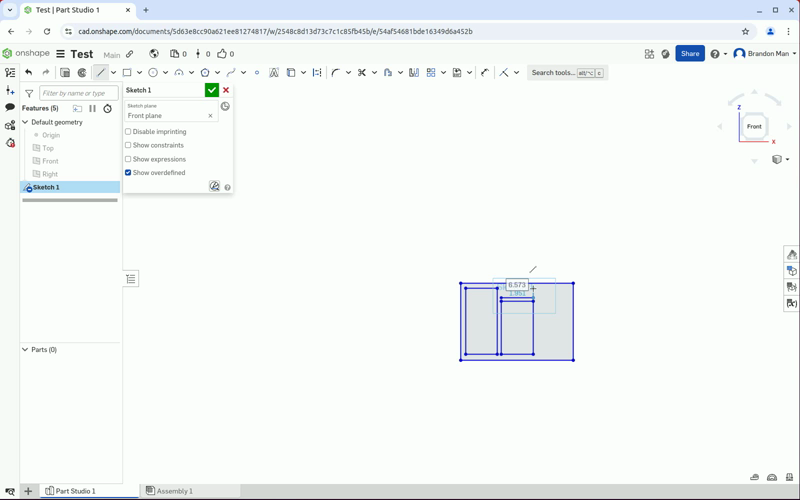
key_down(shift)
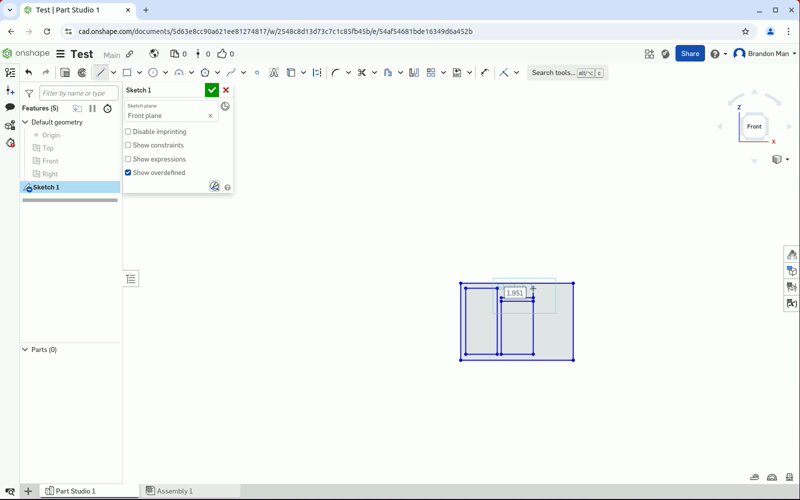
mouse_move(563, 288)
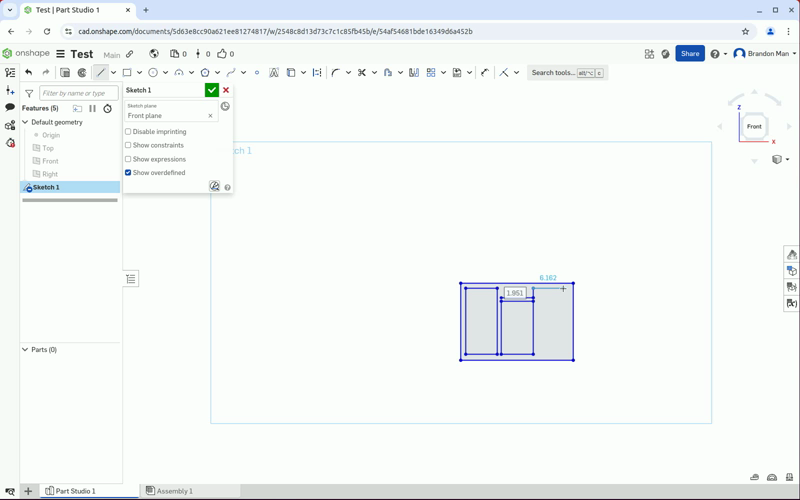
mouse_move(501, 288)
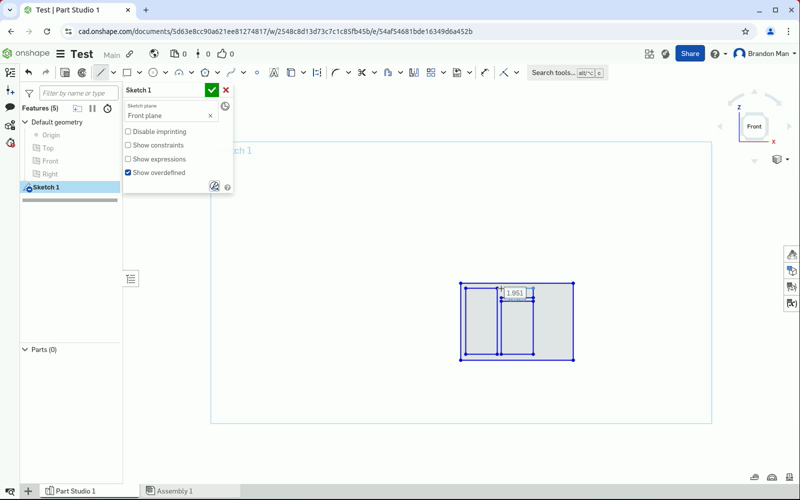
scroll(6)
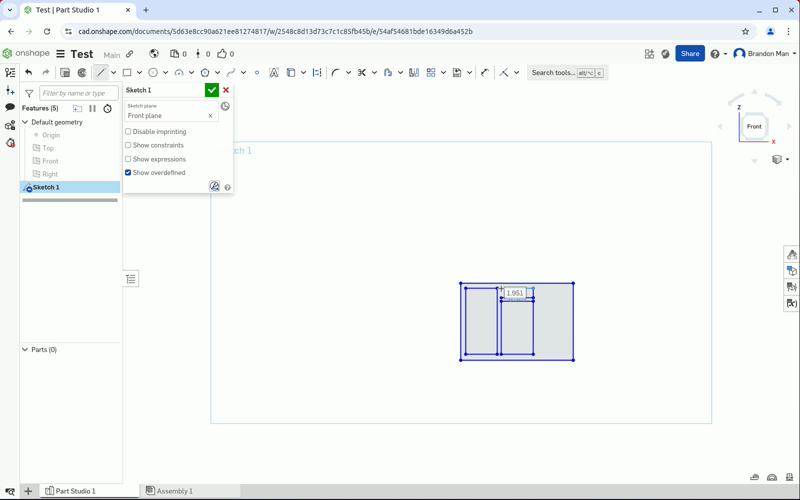
scroll(6)
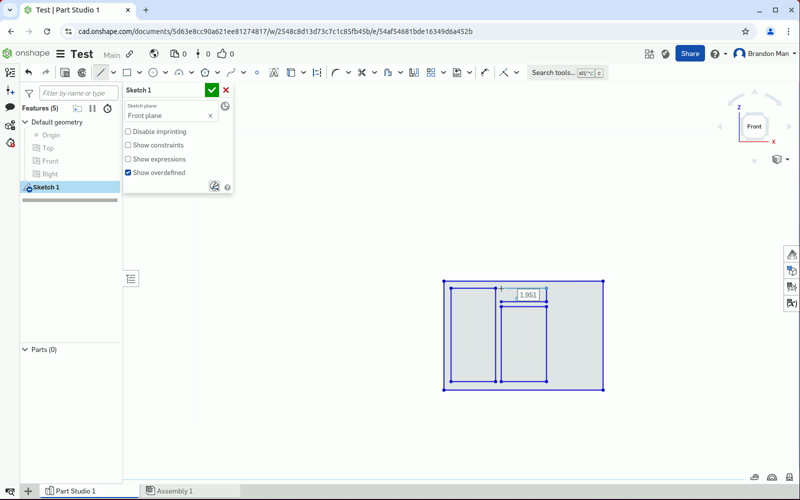
scroll(6)
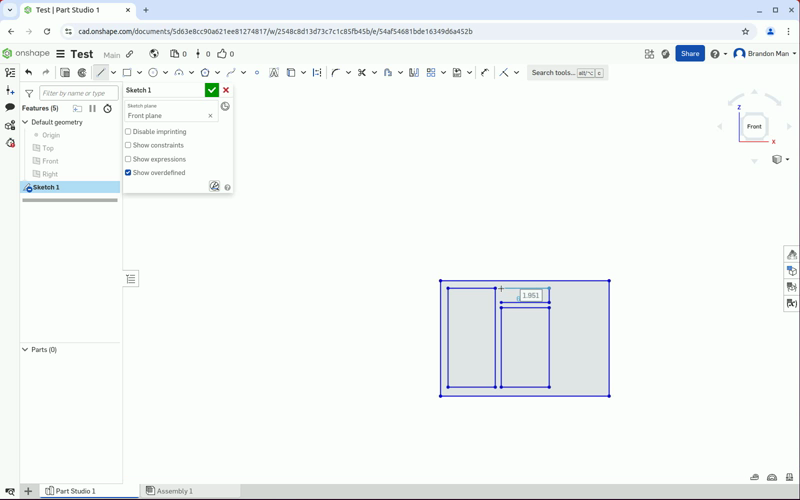
scroll(6)
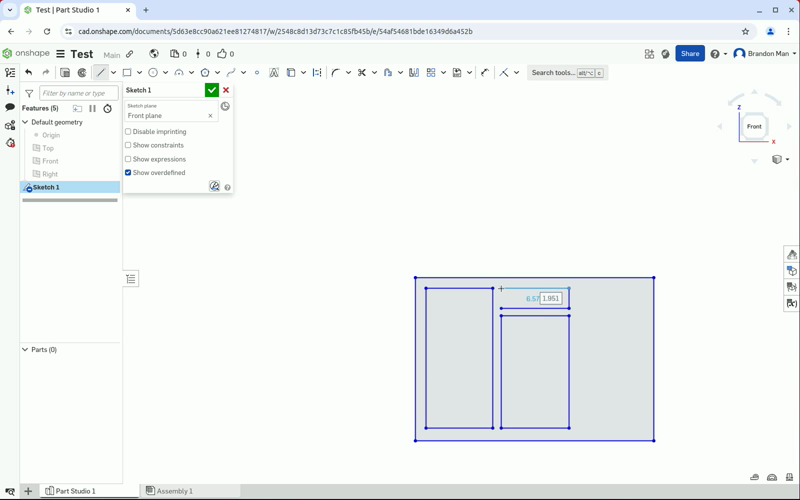
scroll(6)
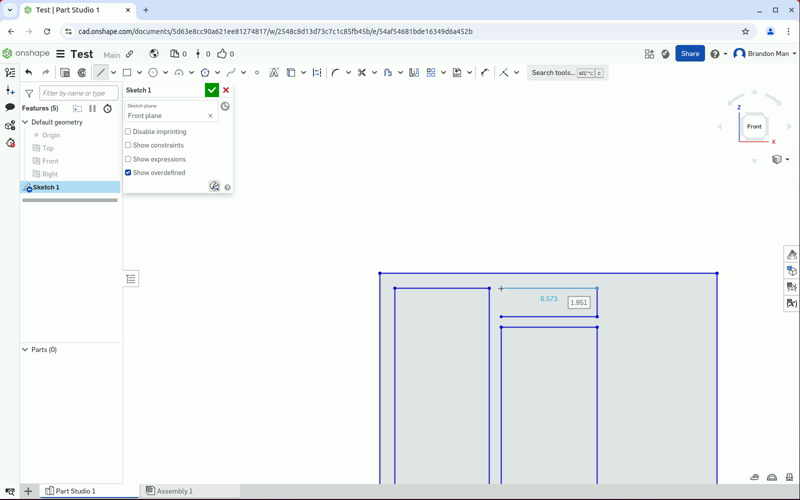
scroll(6)
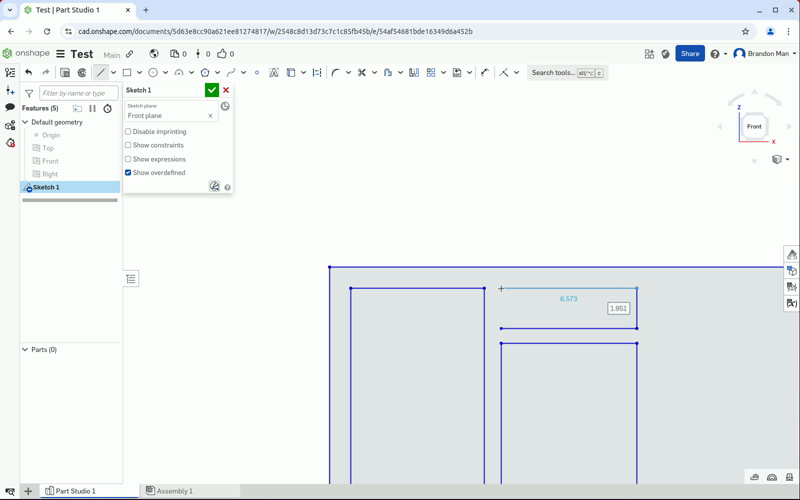
scroll(6)
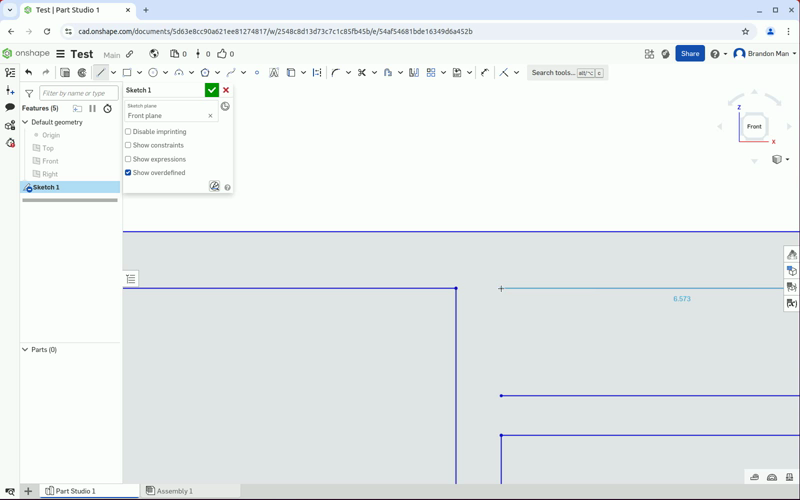
click(501, 288)
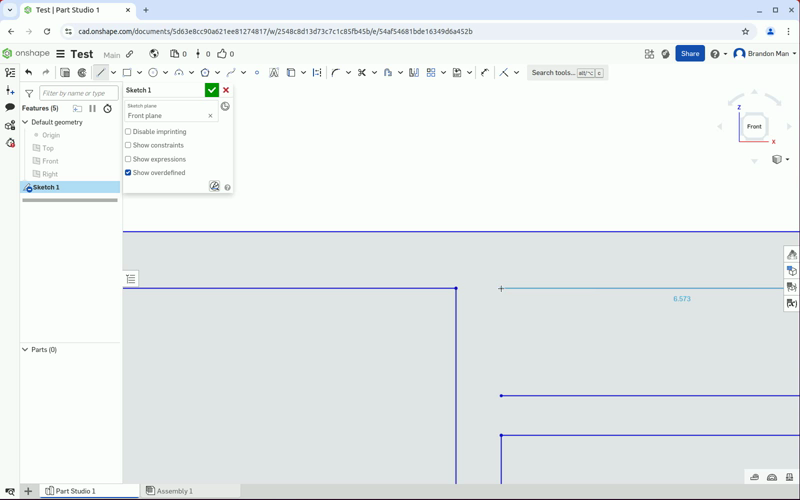
scroll(-6)
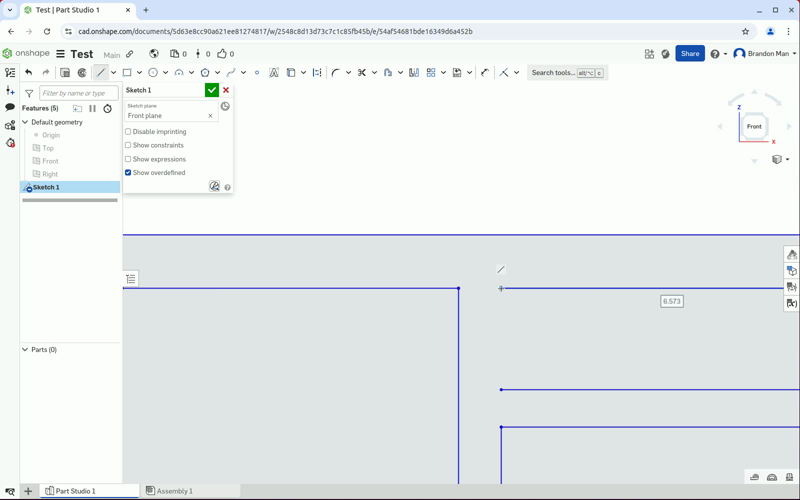
scroll(-6)
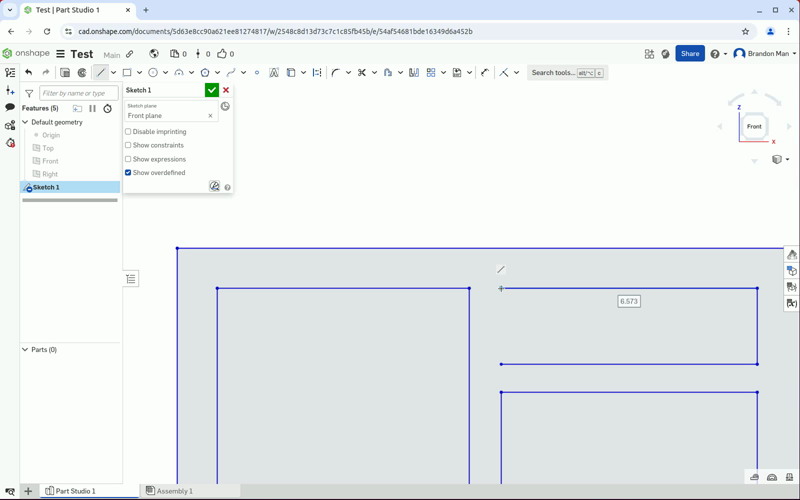
scroll(-6)
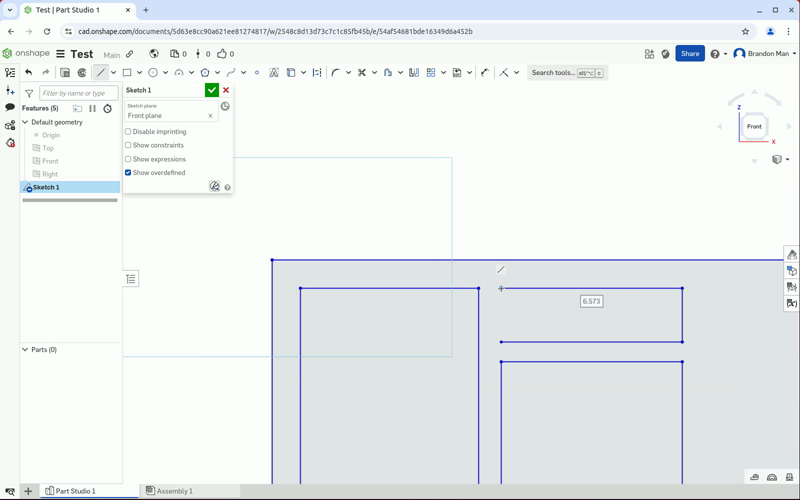
scroll(-6)
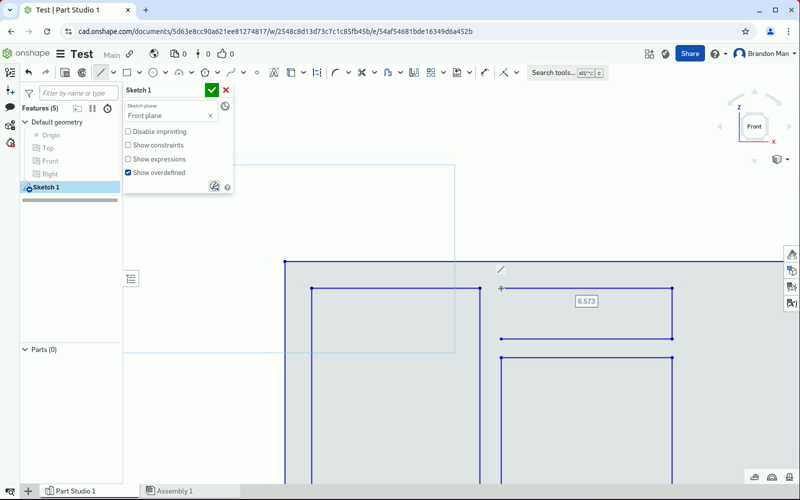
scroll(-6)
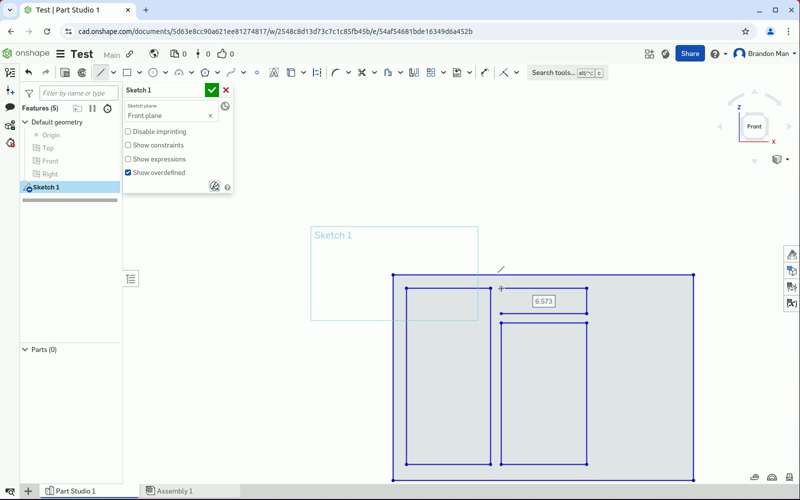
scroll(-6)
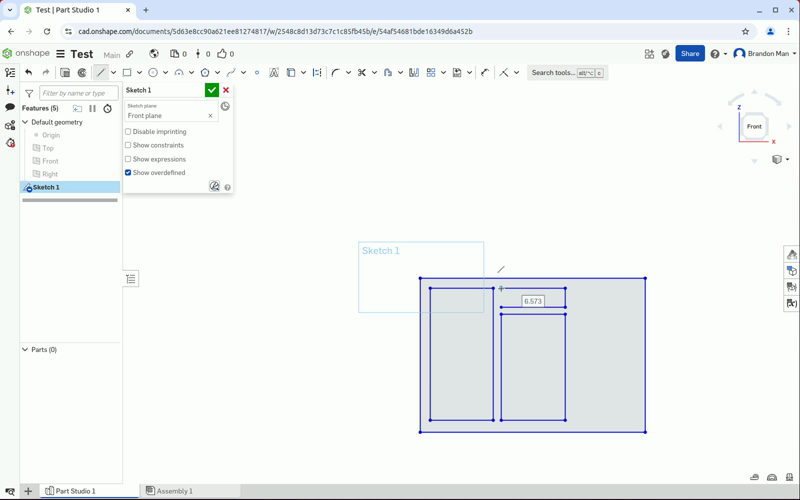
scroll(-6)
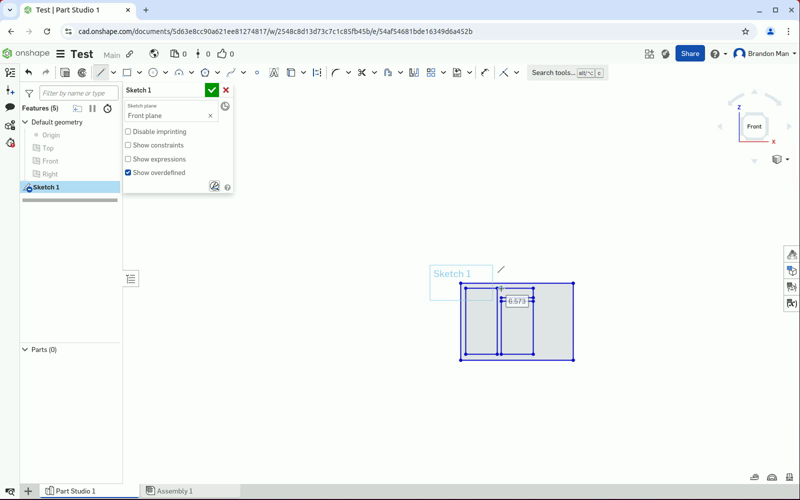
key_up(shift)
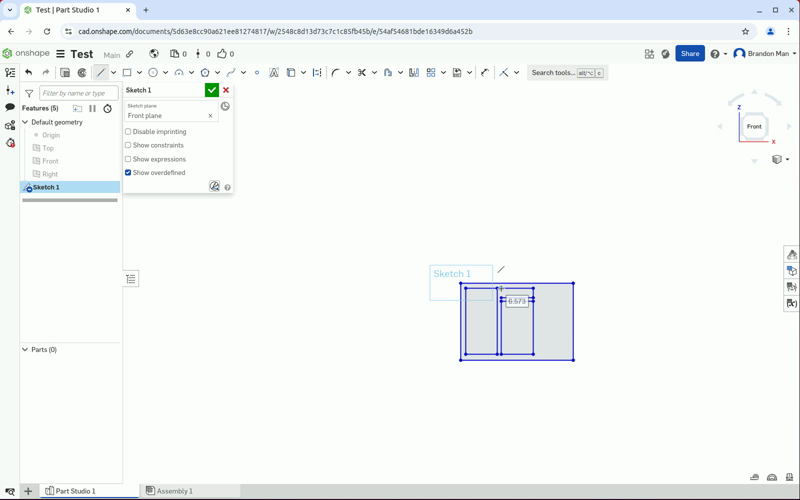
mouse_move(531, 288)
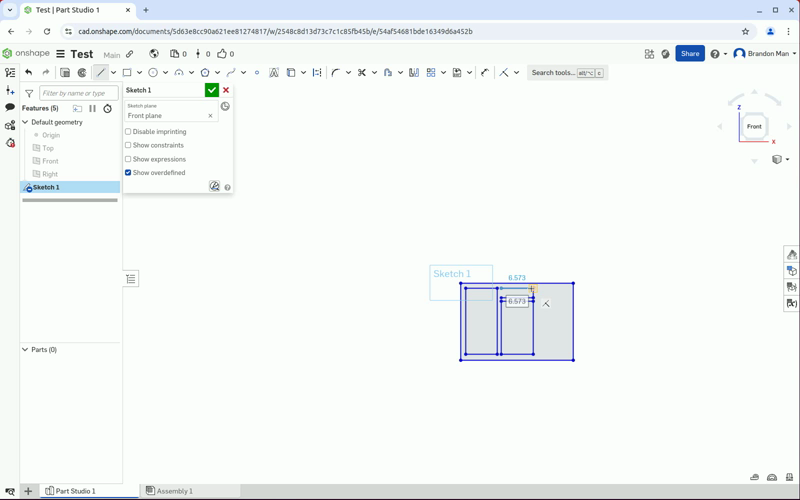
key_down(shift)
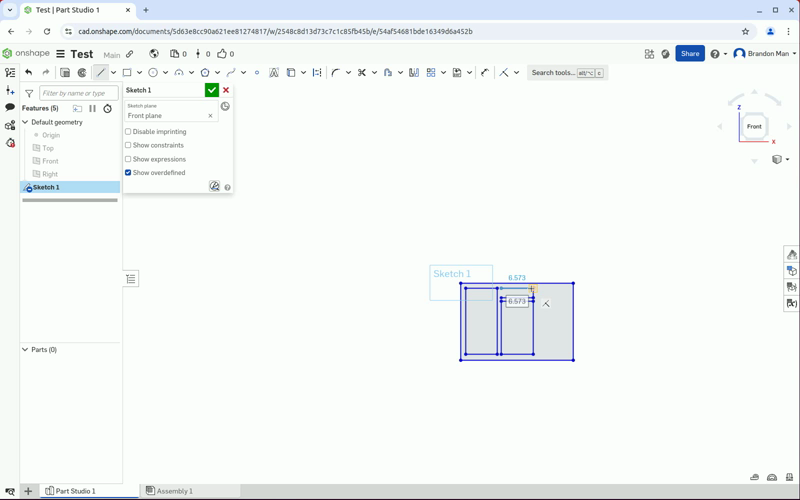
mouse_move(501, 297)
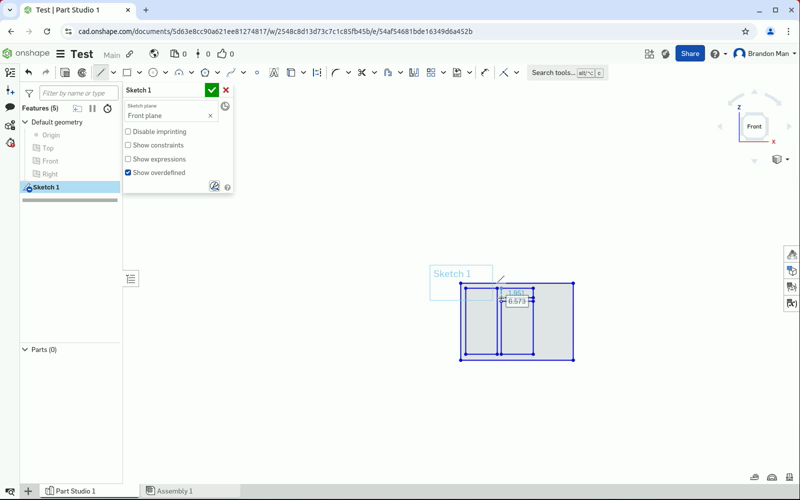
scroll(6)
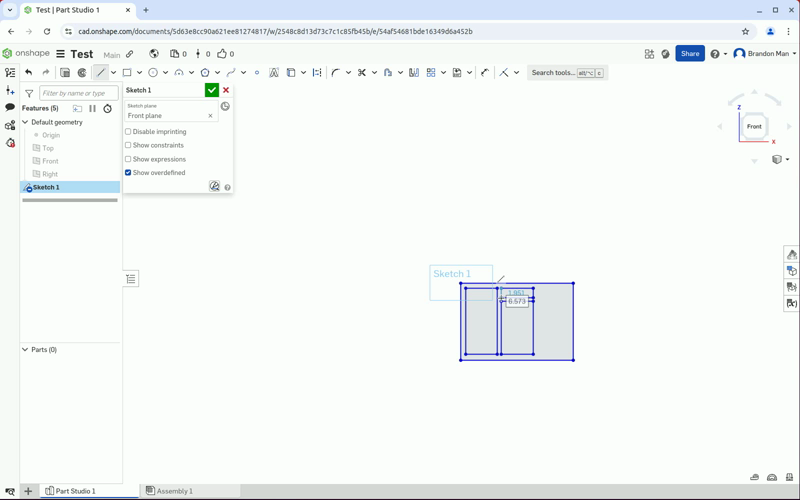
scroll(6)
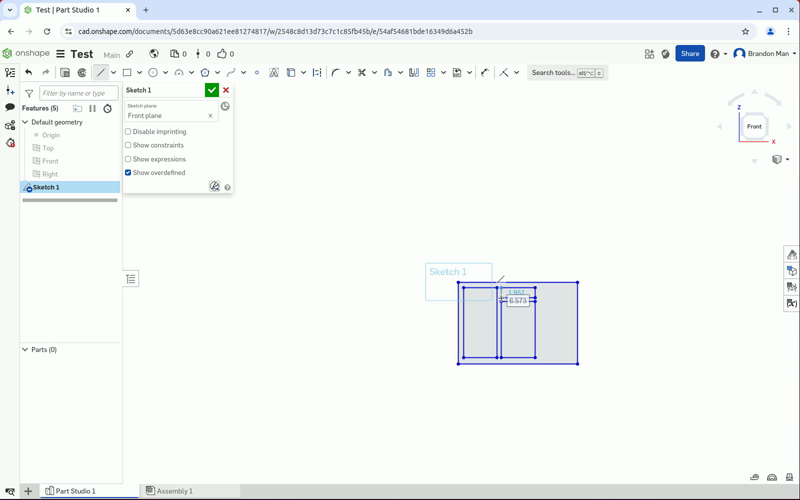
scroll(6)
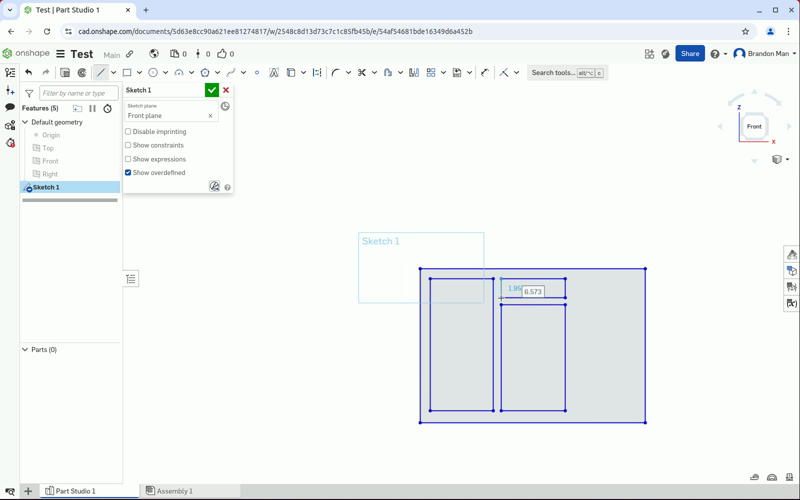
scroll(6)
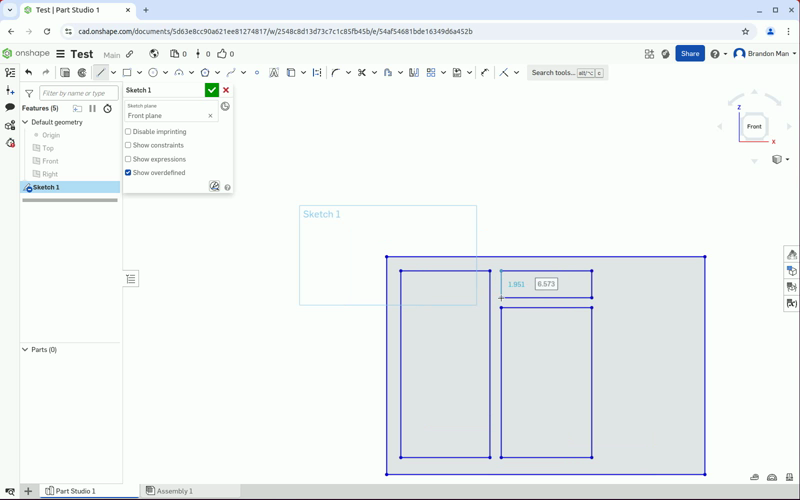
scroll(6)
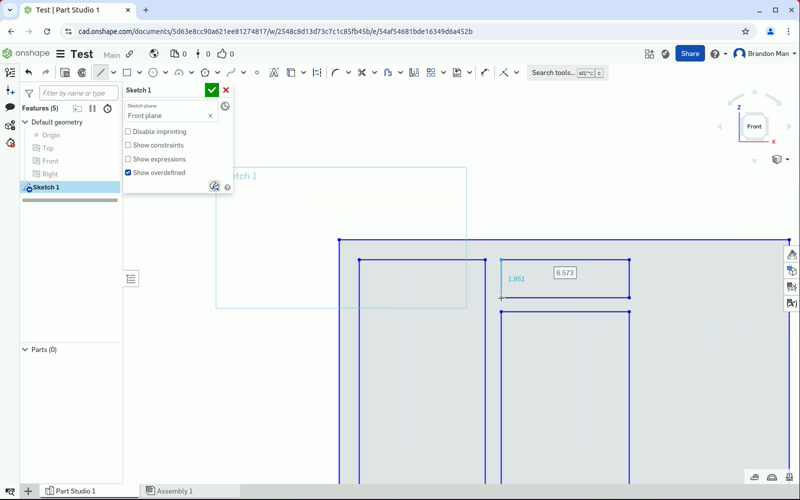
scroll(6)
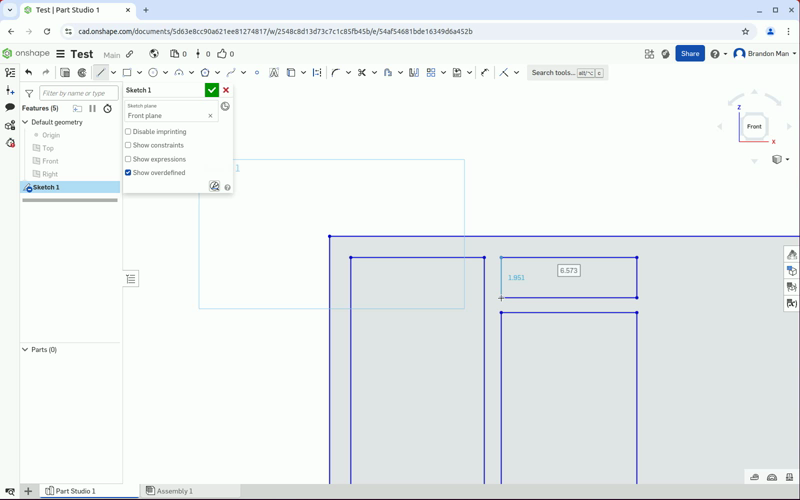
scroll(6)
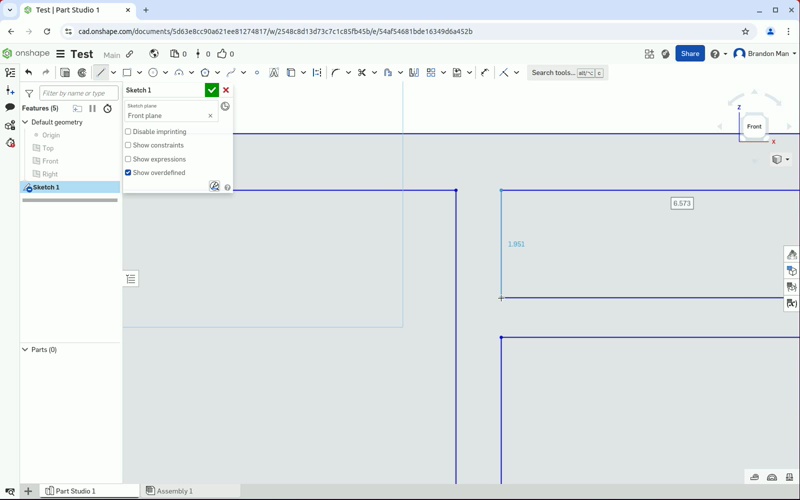
key_up(shift)
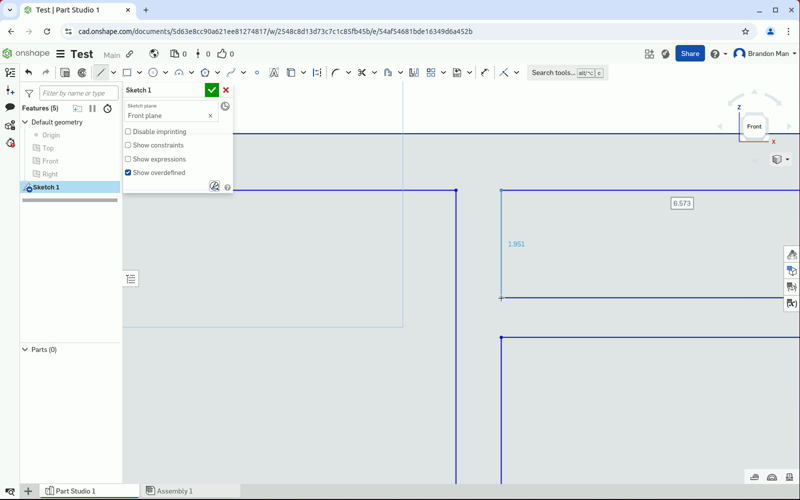
click(501, 297)
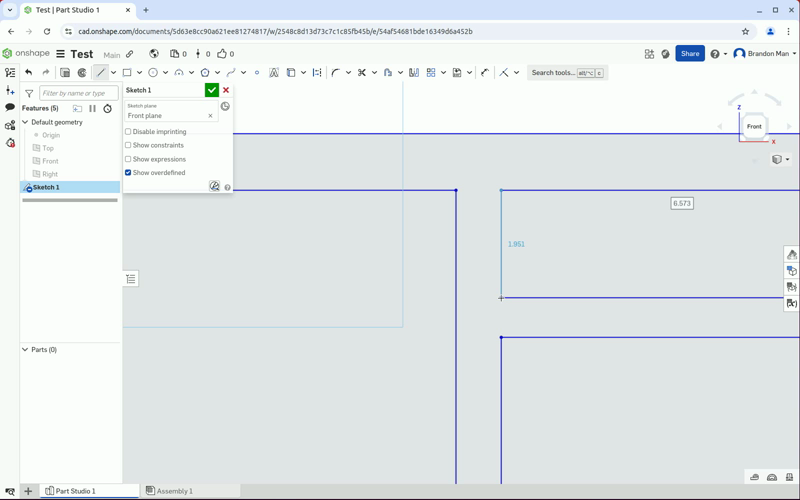
scroll(-6)
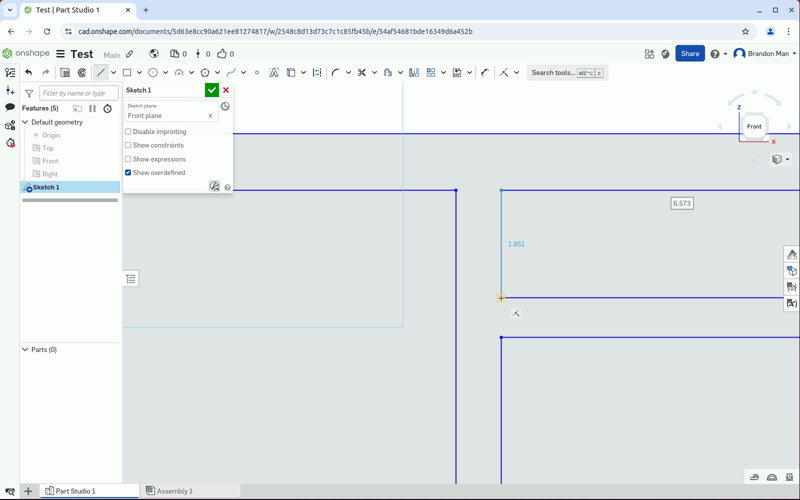
scroll(-6)
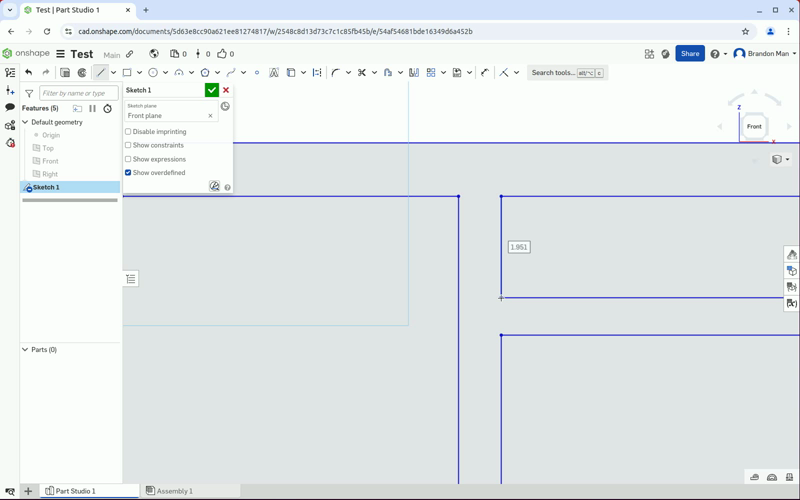
scroll(-6)
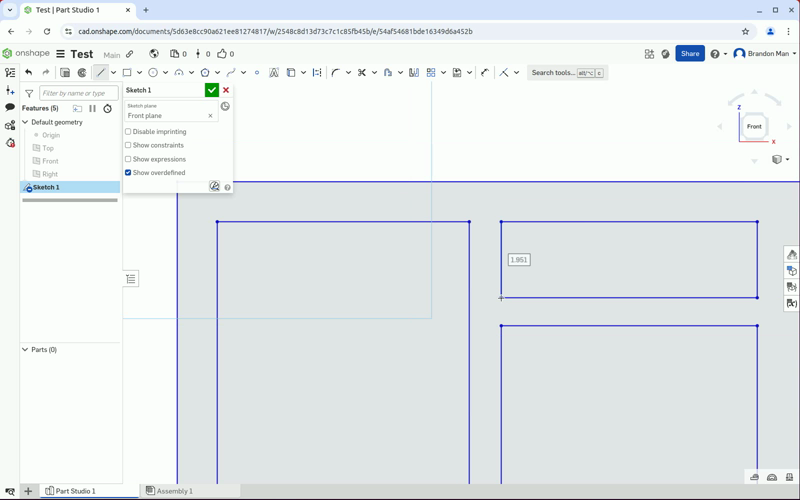
scroll(-6)
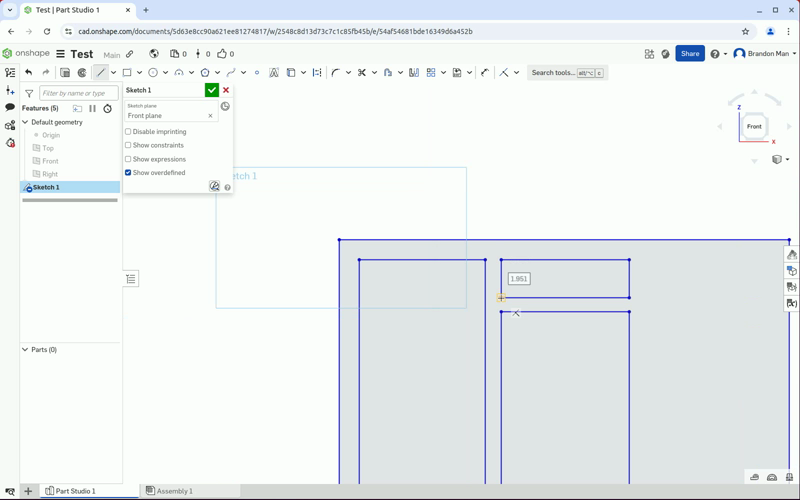
scroll(-6)
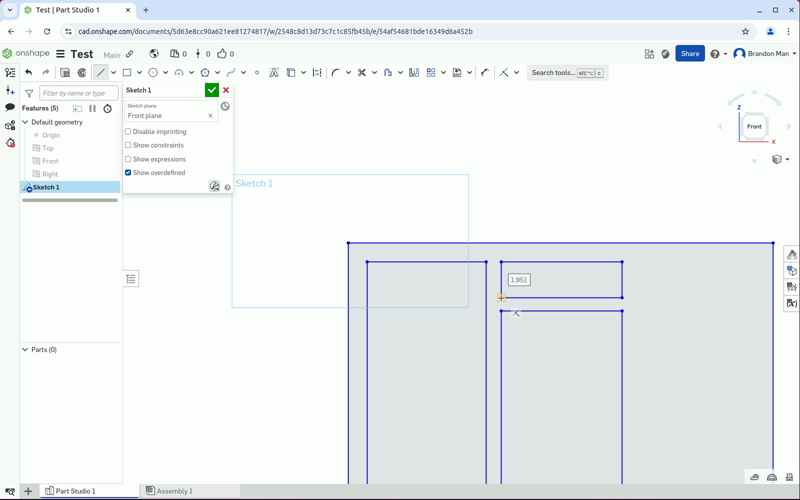
scroll(-6)
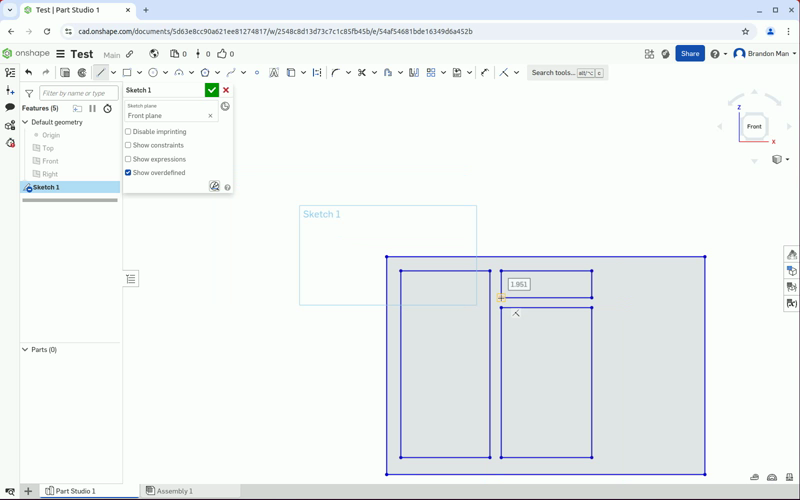
scroll(-6)
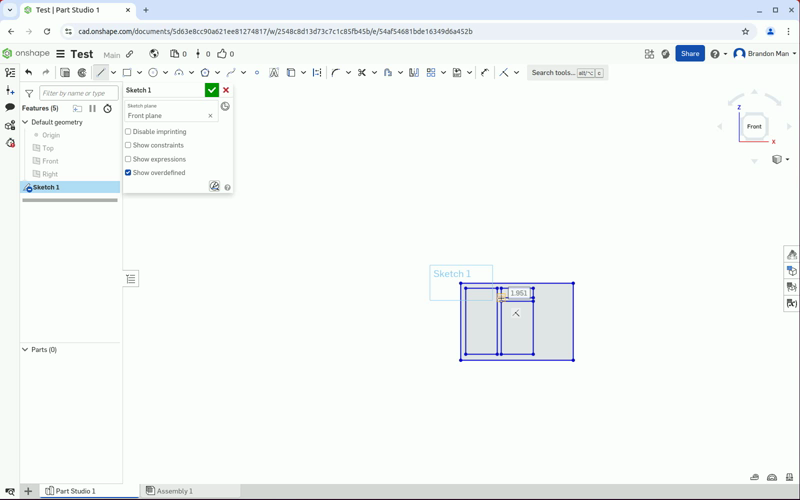
key(esc)
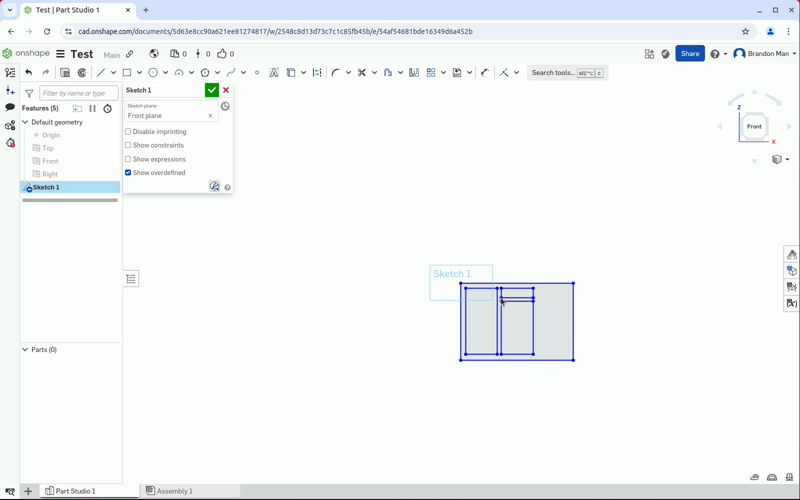
key(l)
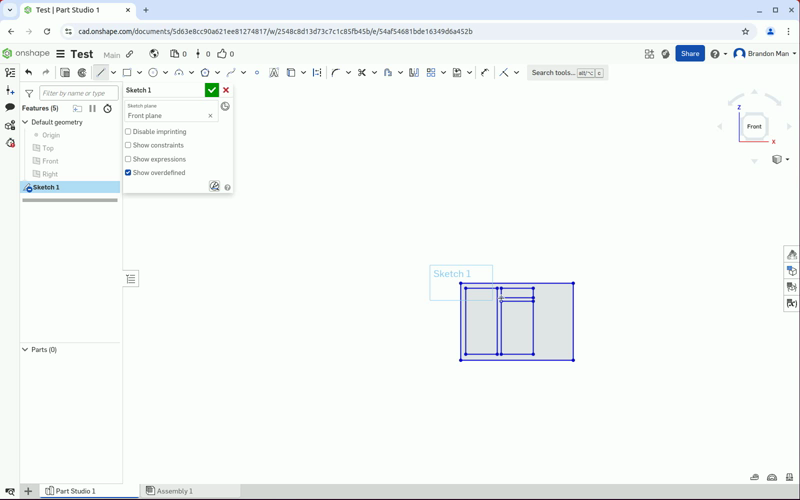
key_down(shift)
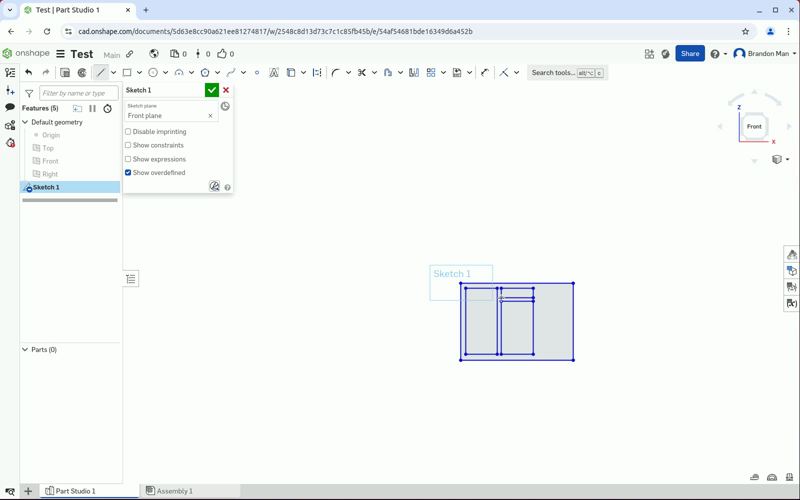
mouse_move(536, 354)
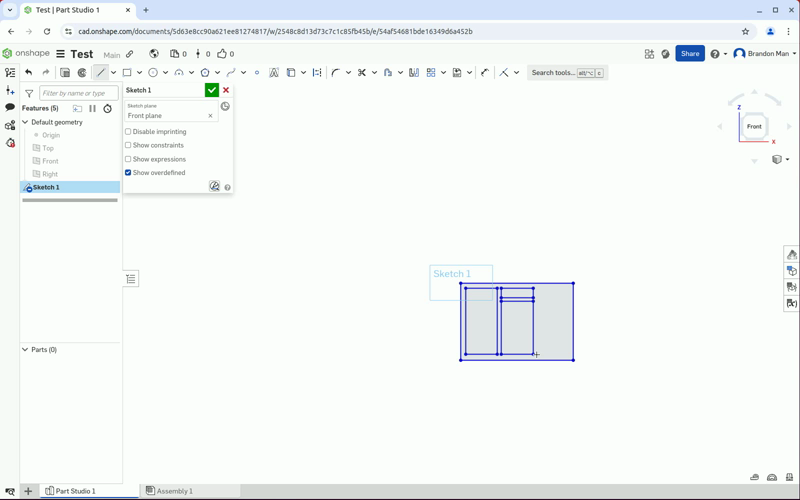
scroll(6)
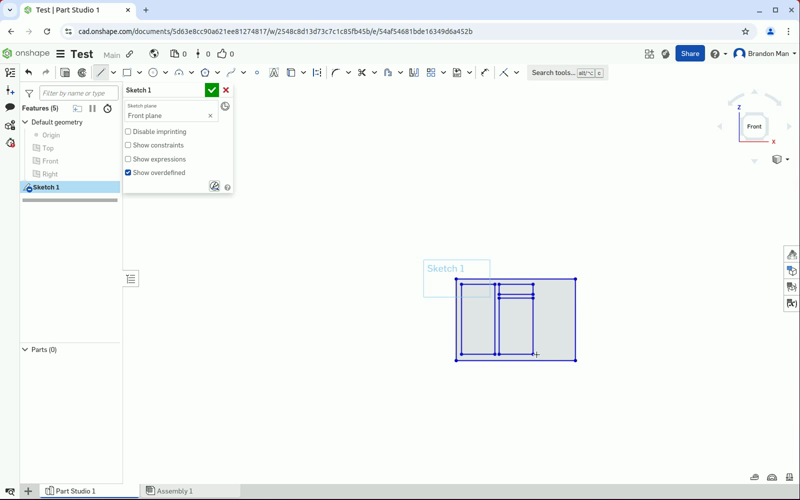
scroll(6)
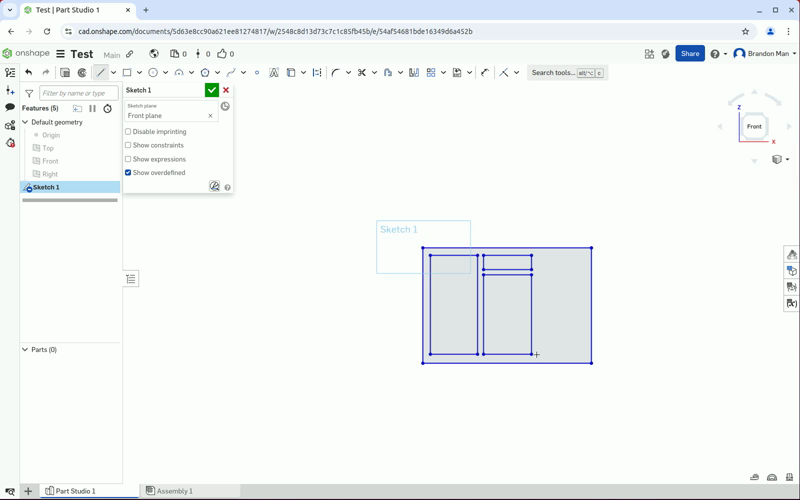
scroll(6)
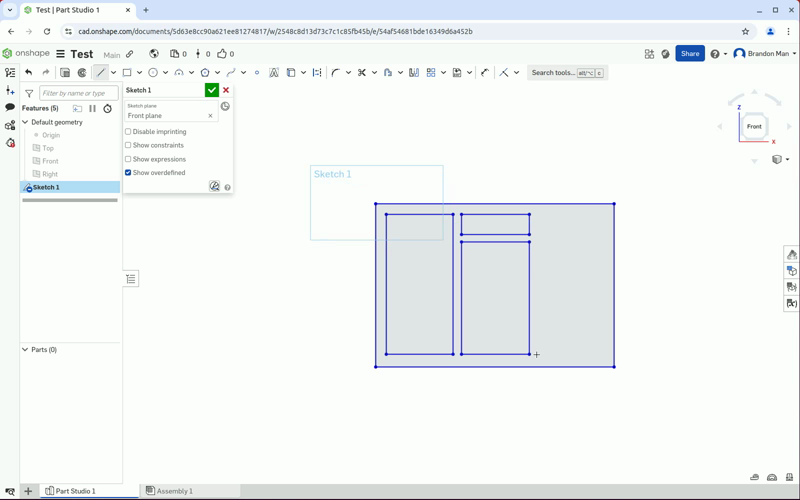
scroll(6)
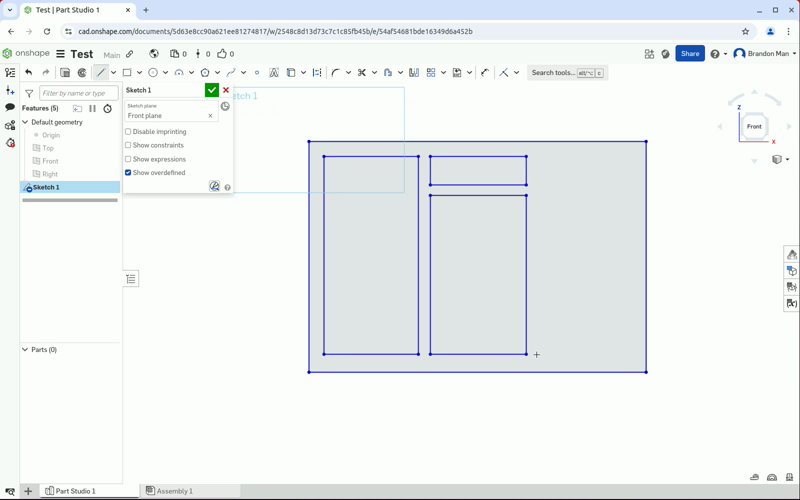
scroll(6)
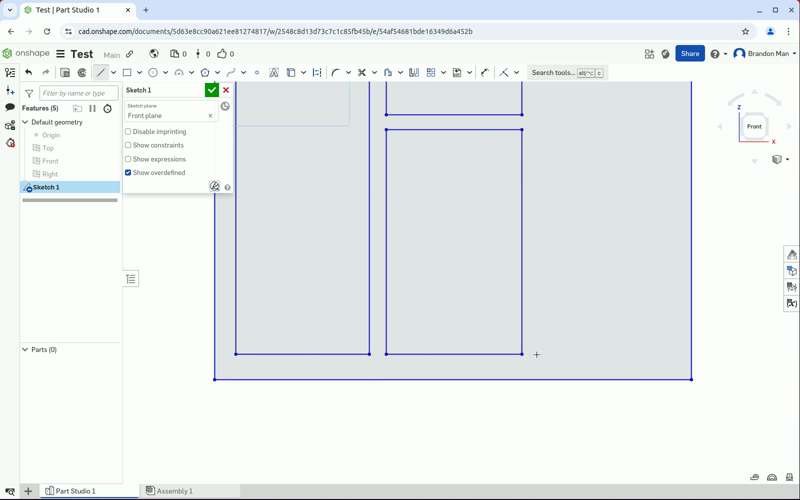
scroll(6)
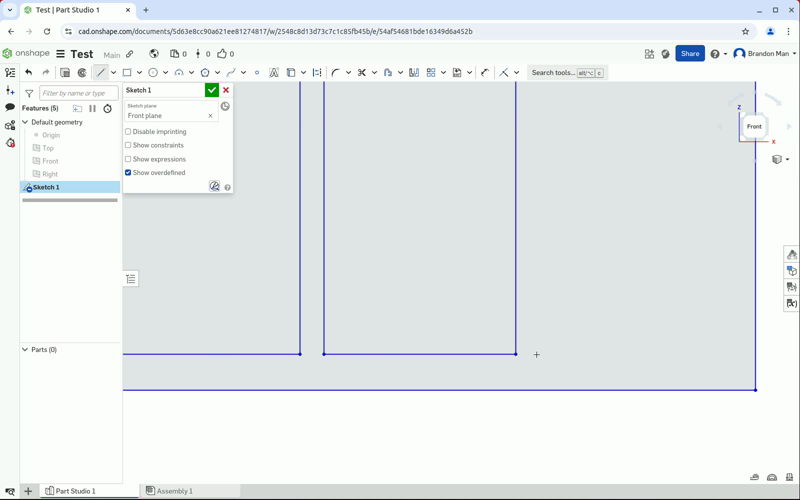
scroll(6)
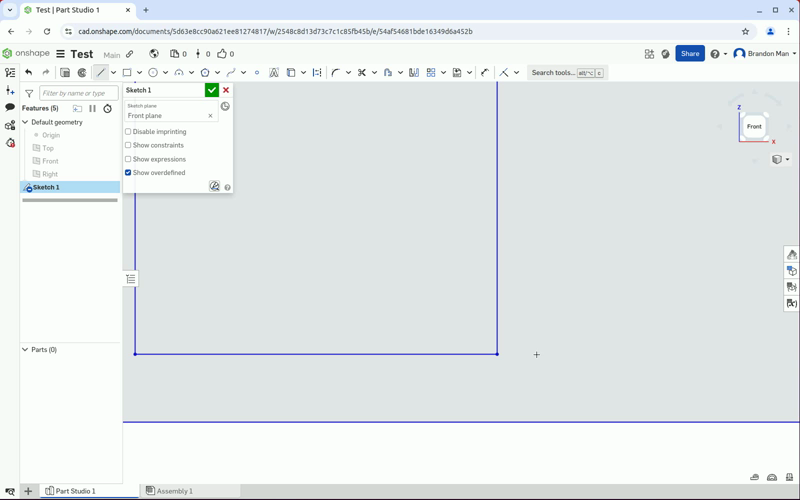
click(536, 354)
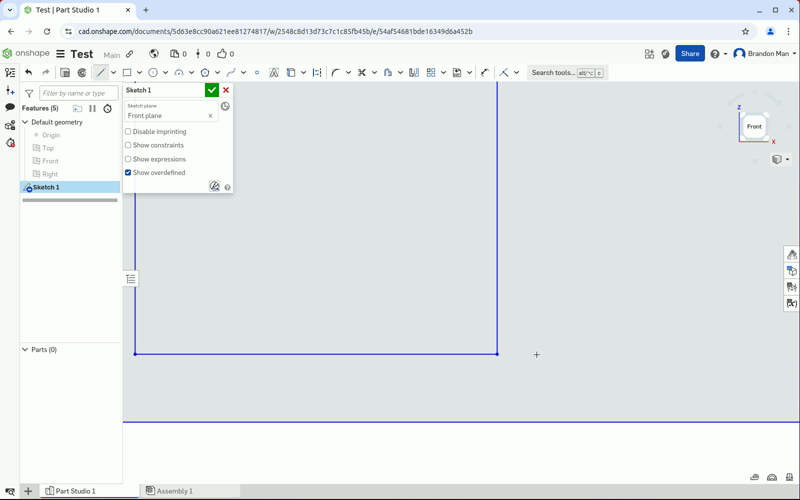
scroll(-6)
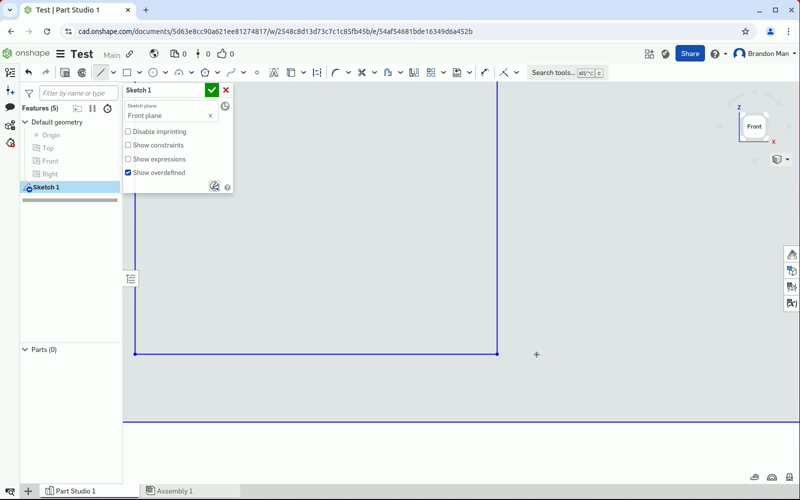
scroll(-6)
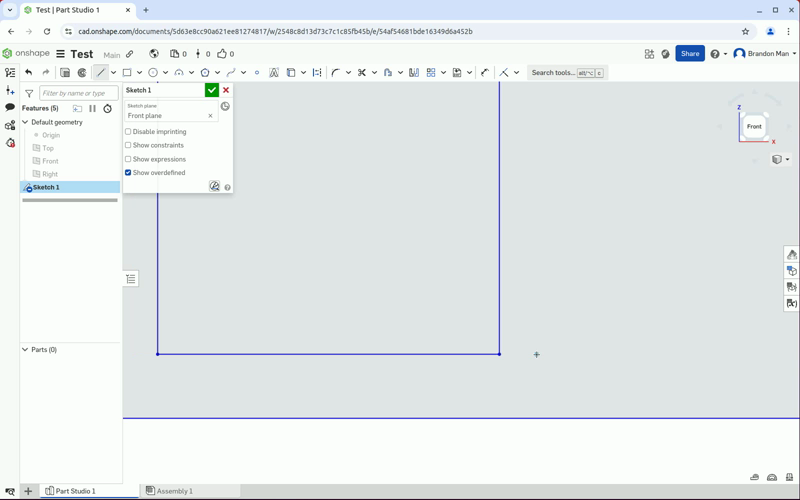
scroll(-6)
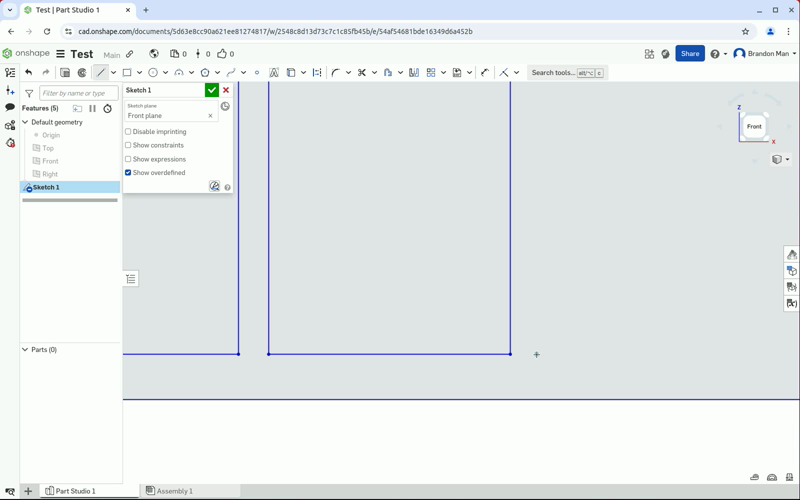
scroll(-6)
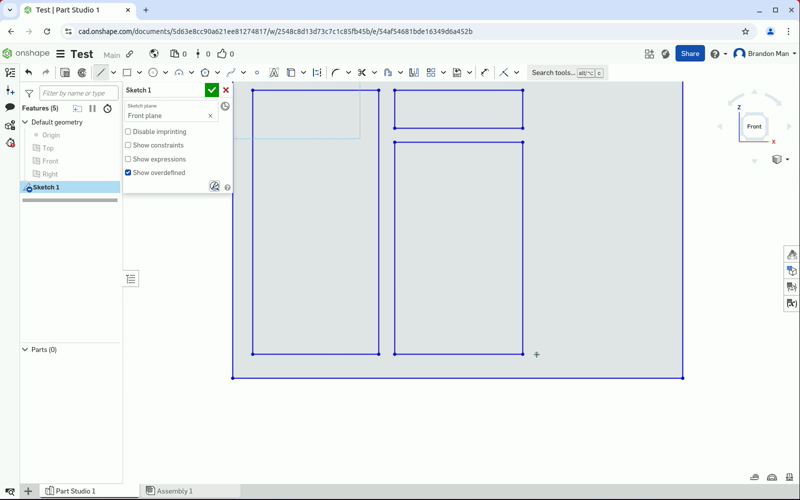
scroll(-6)
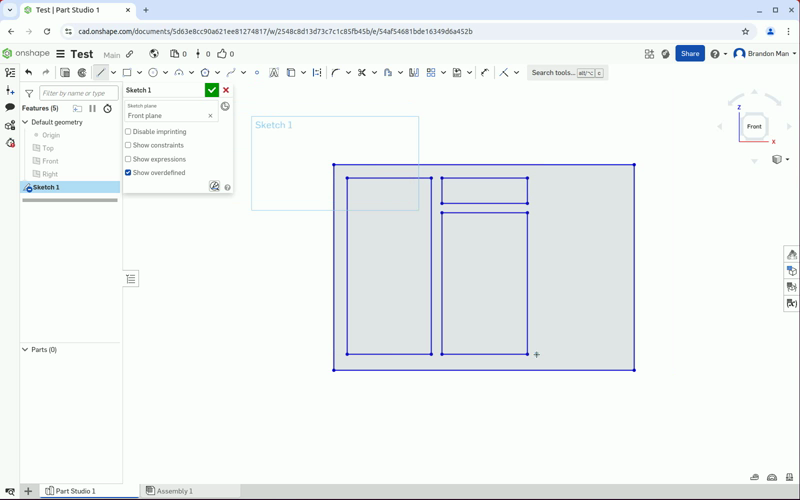
scroll(-6)
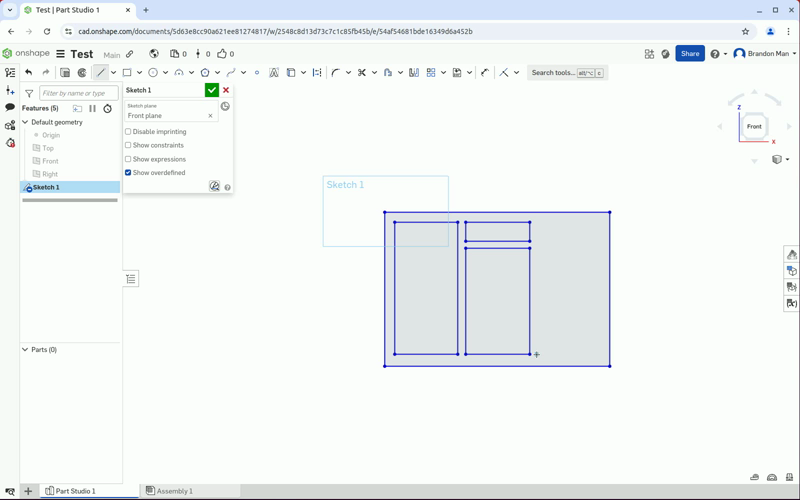
scroll(-6)
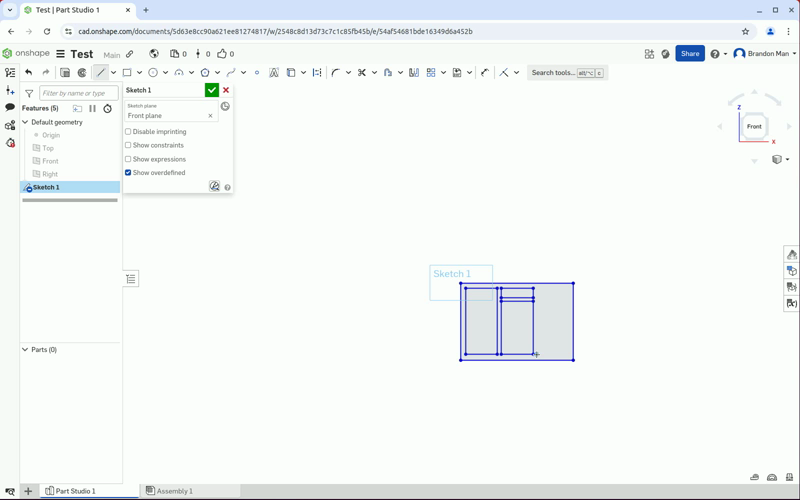
key_up(shift)
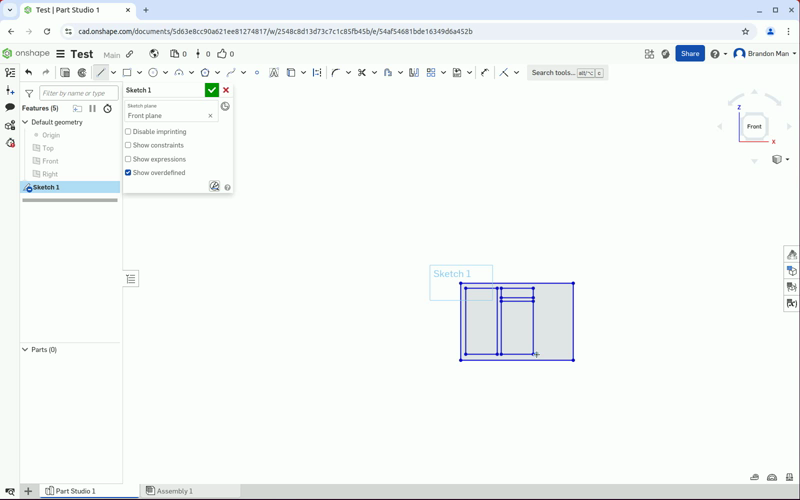
key_down(shift)
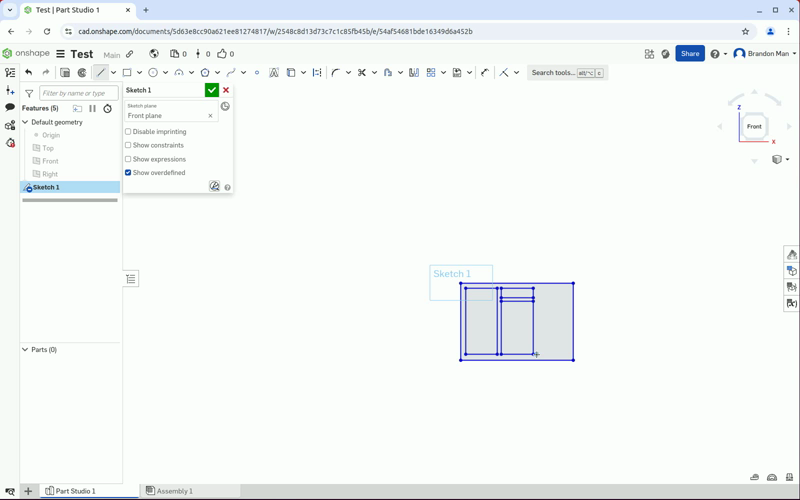
mouse_move(566, 354)
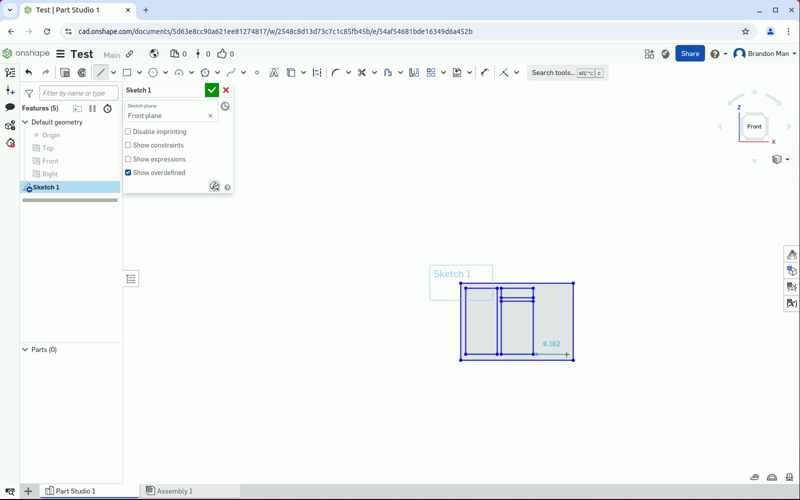
mouse_move(568, 354)
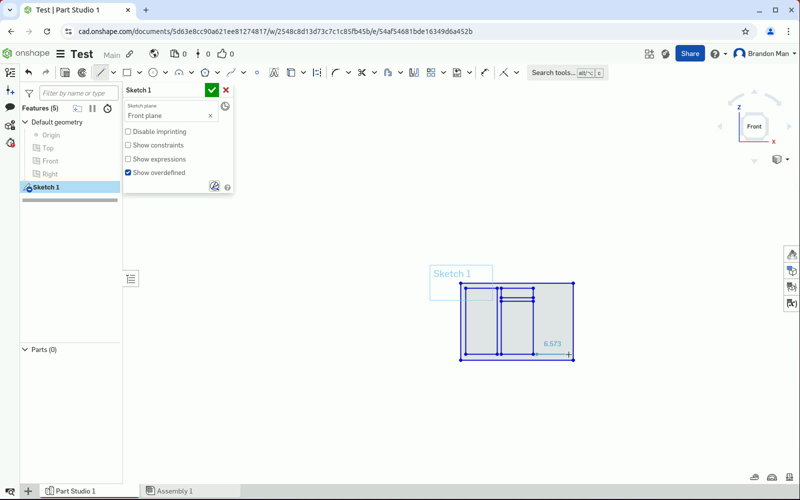
click(568, 354)
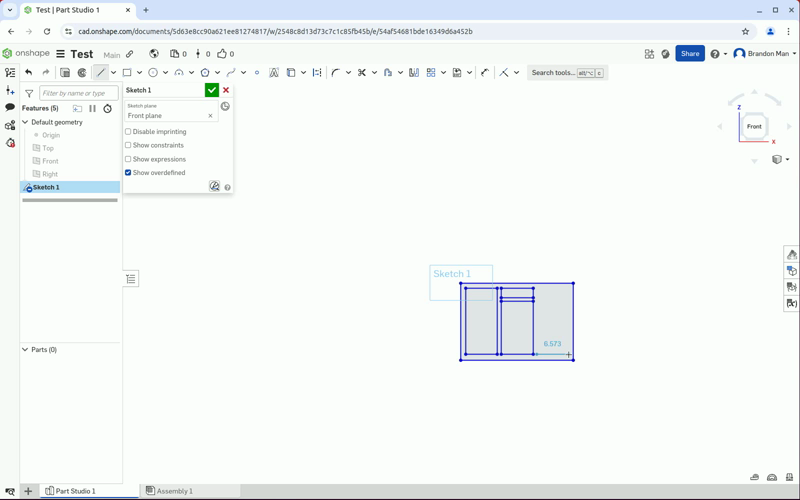
key_up(shift)
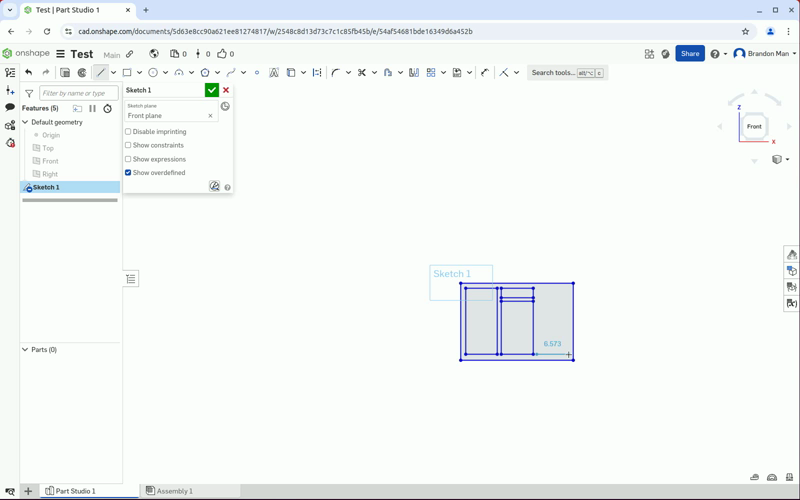
key_down(shift)
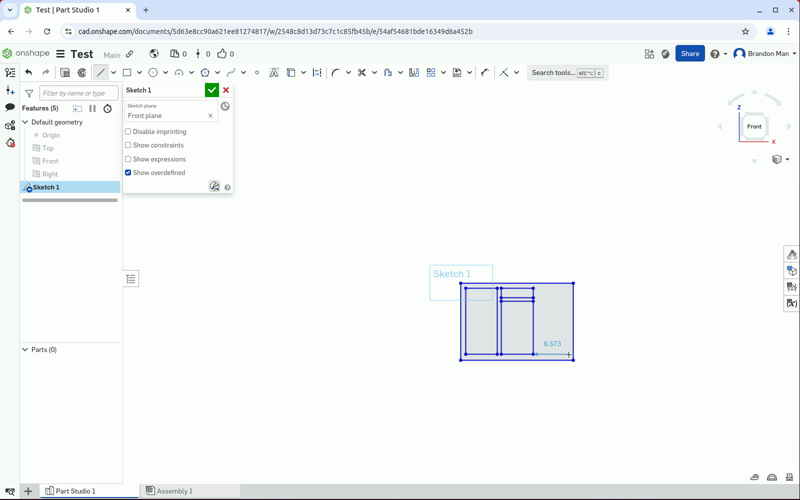
mouse_move(568, 288)
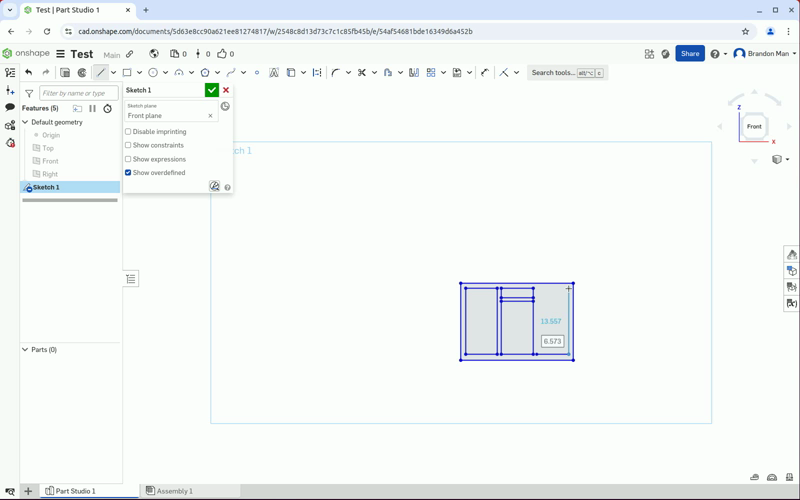
click(568, 288)
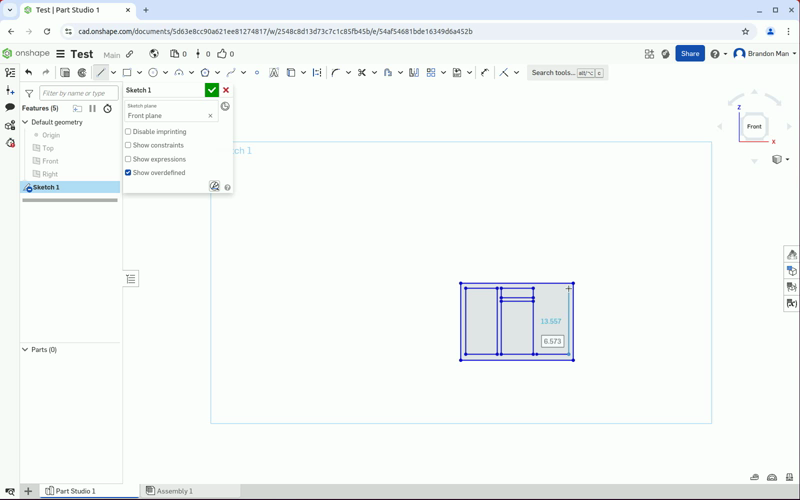
key_up(shift)
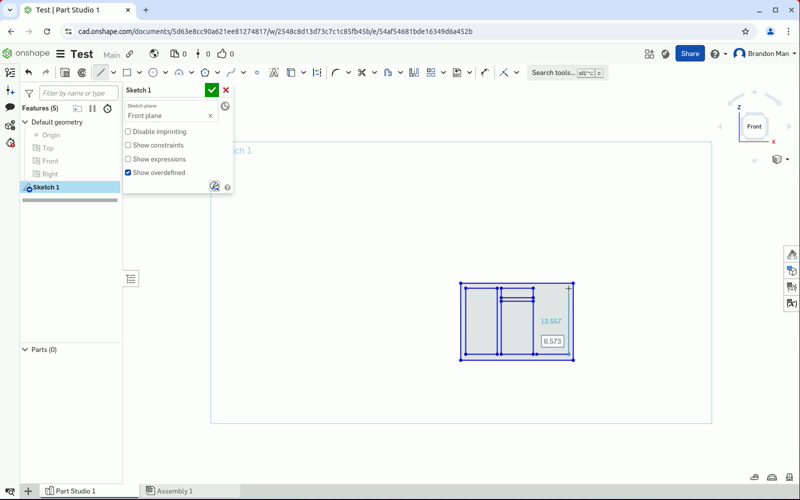
key_down(shift)
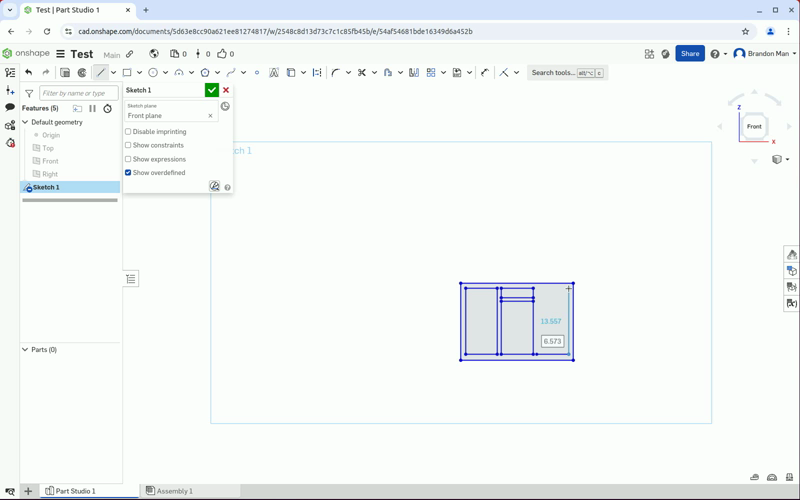
mouse_move(589, 288)
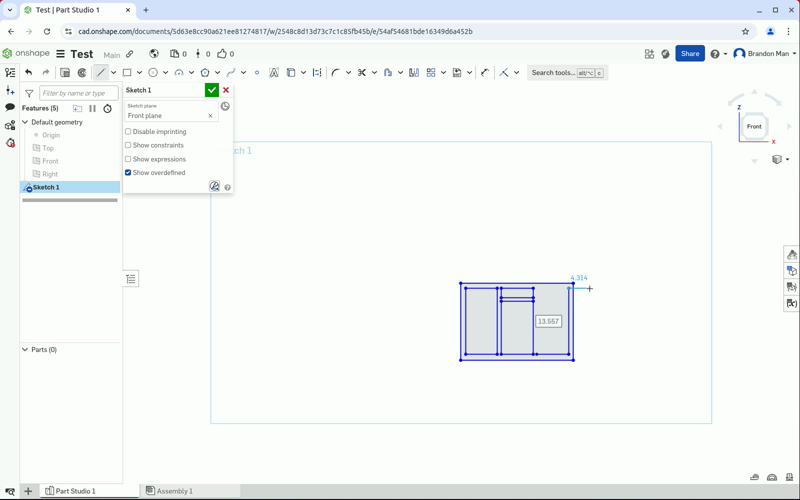
mouse_move(536, 288)
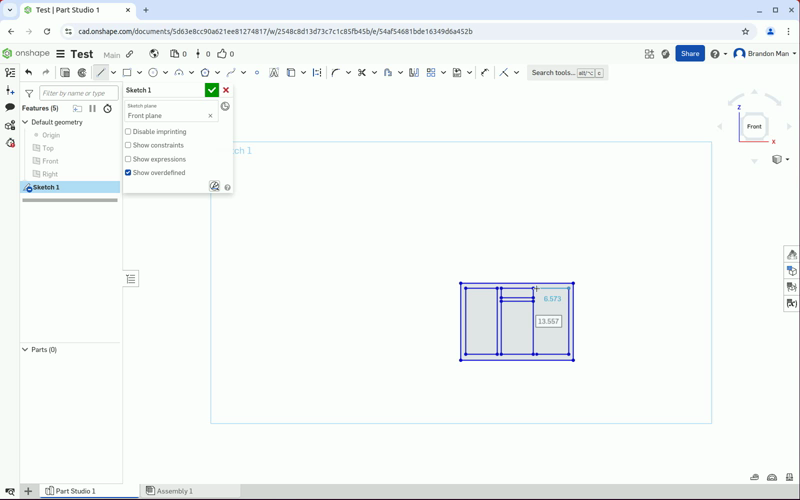
scroll(6)
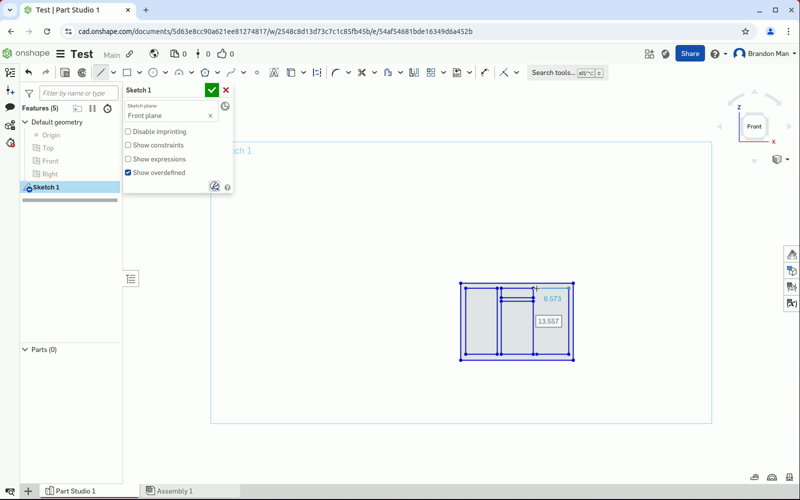
scroll(6)
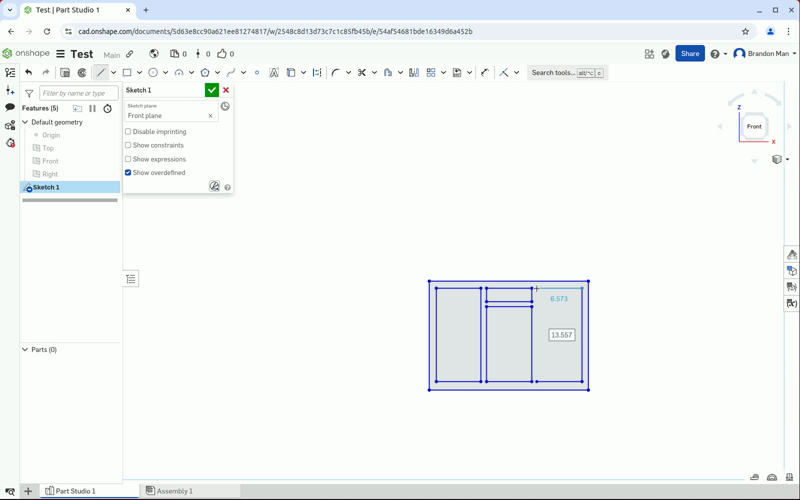
scroll(6)
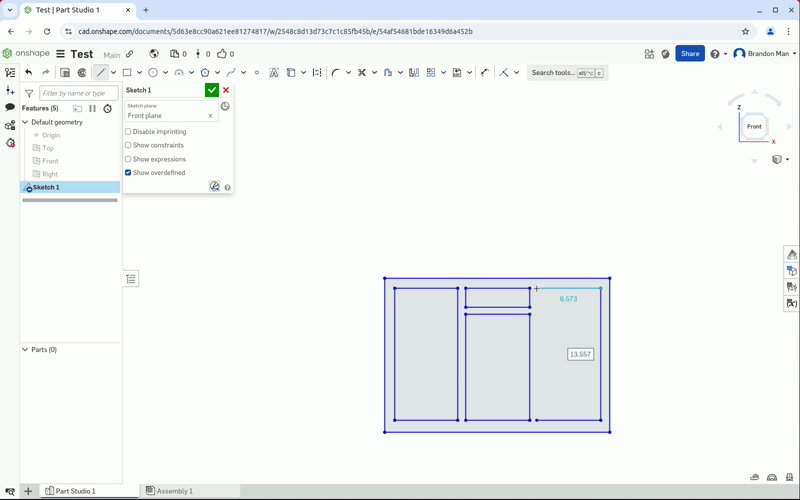
scroll(6)
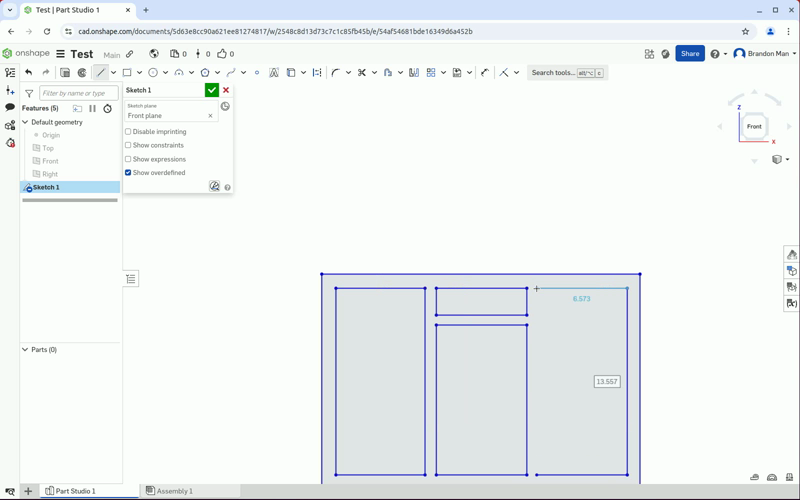
scroll(6)
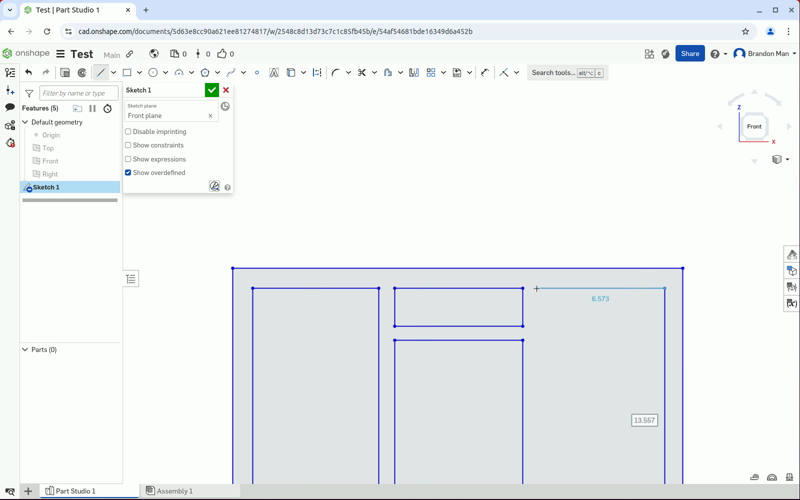
scroll(6)
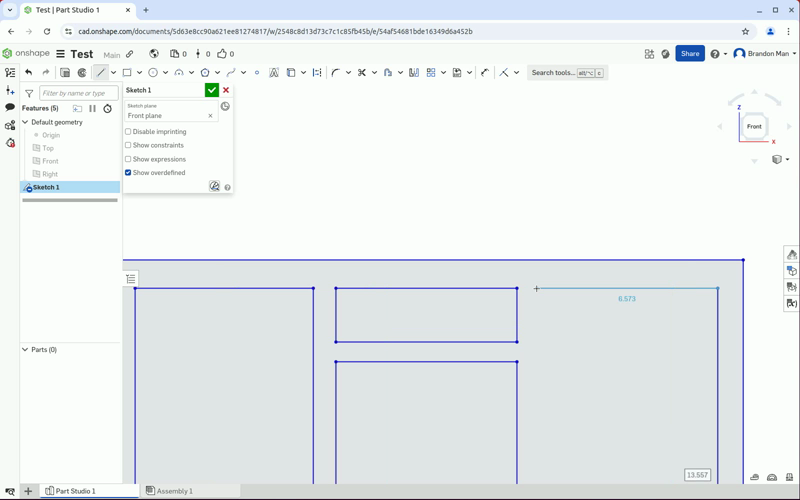
scroll(6)
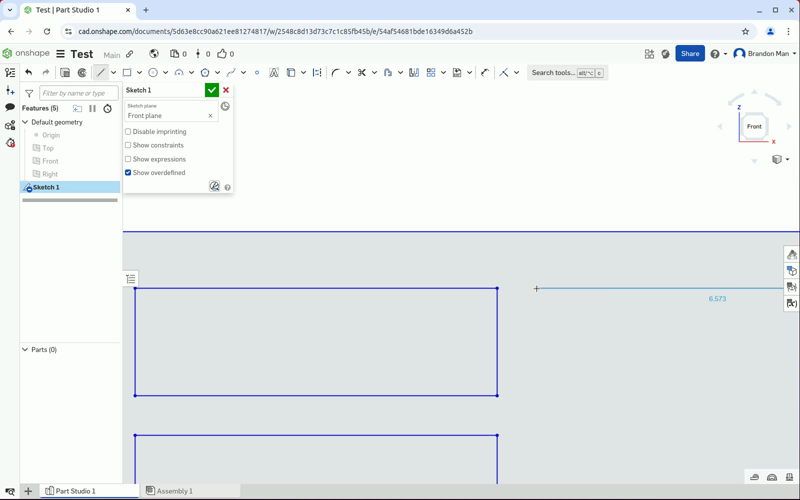
click(536, 288)
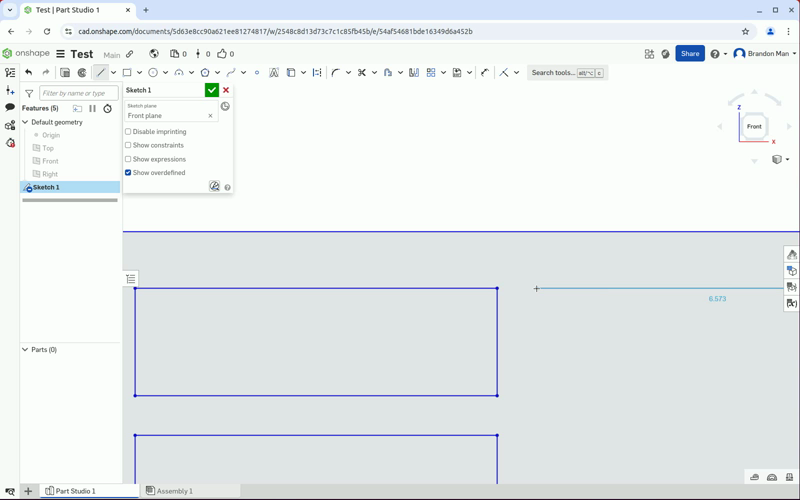
scroll(-6)
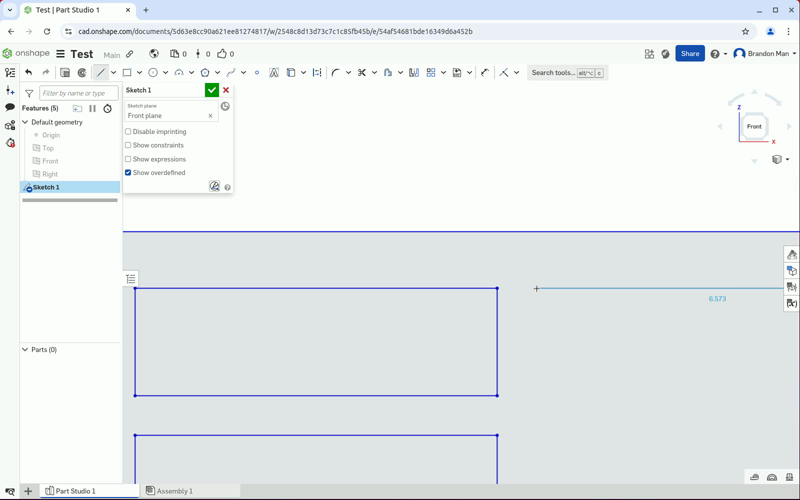
scroll(-6)
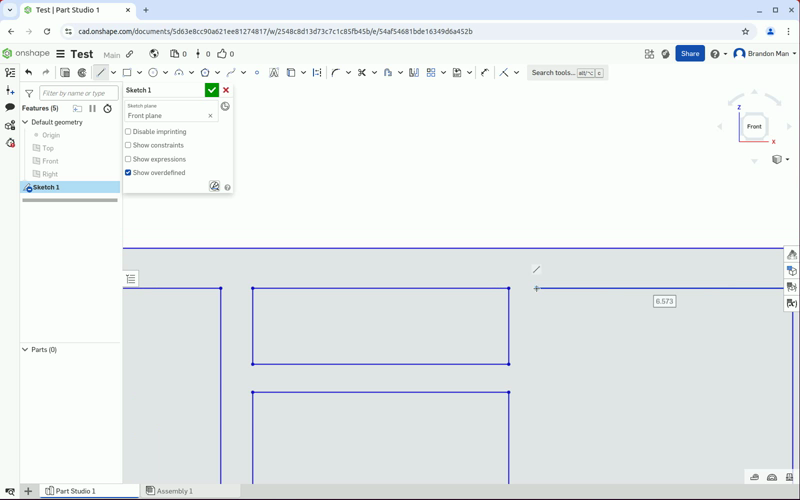
scroll(-6)
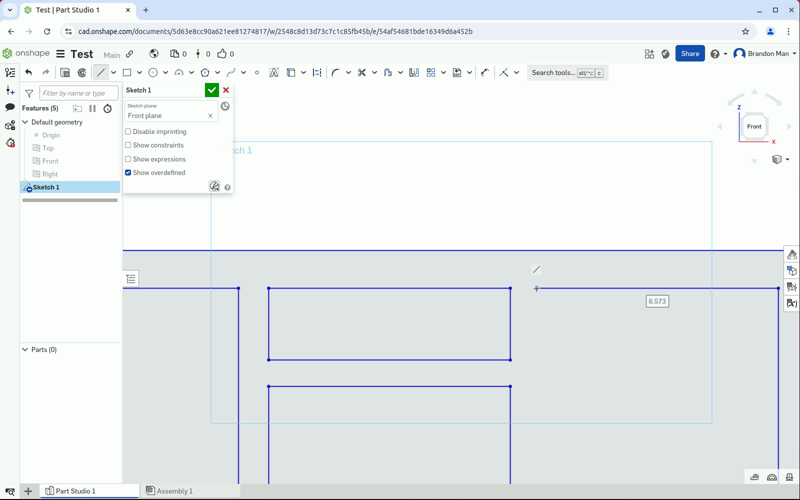
scroll(-6)
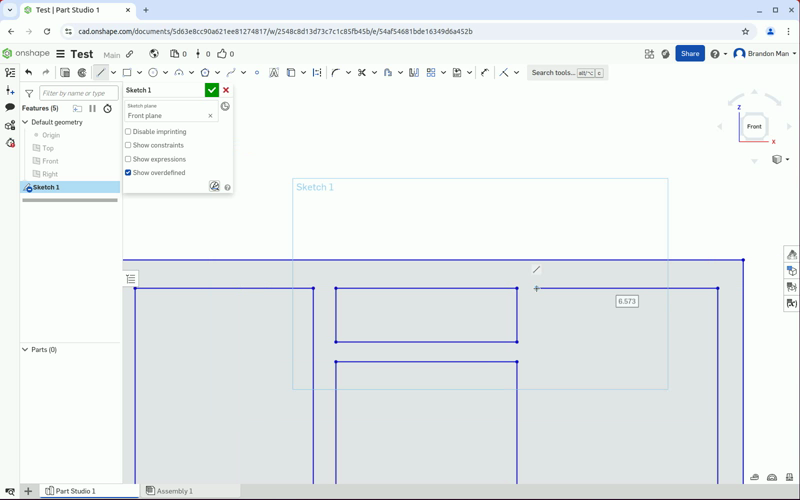
scroll(-6)
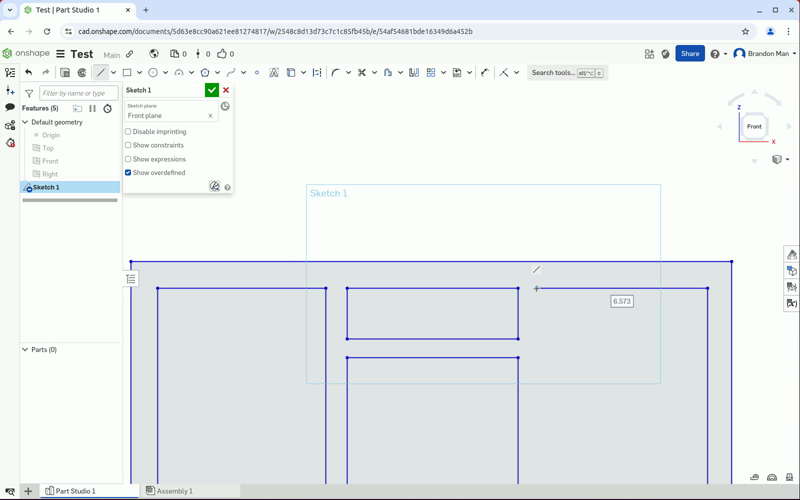
scroll(-6)
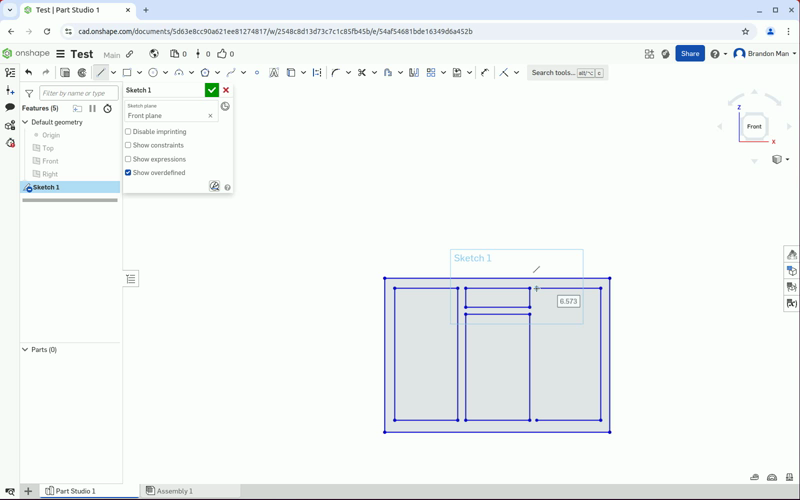
scroll(-6)
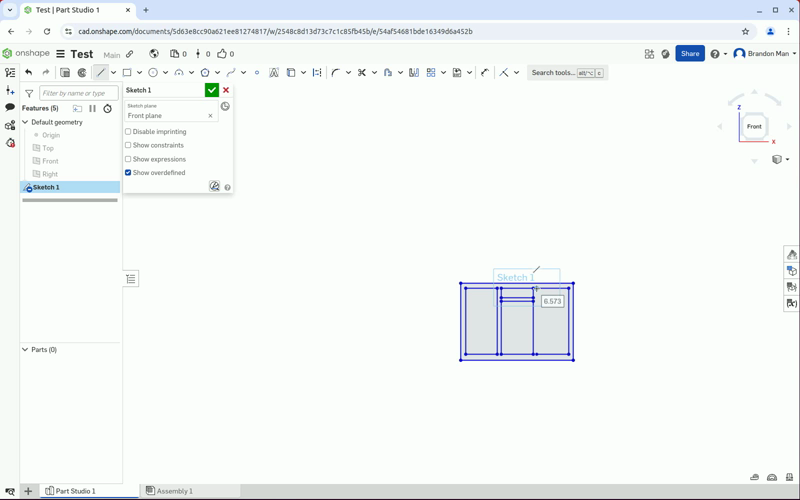
key_up(shift)
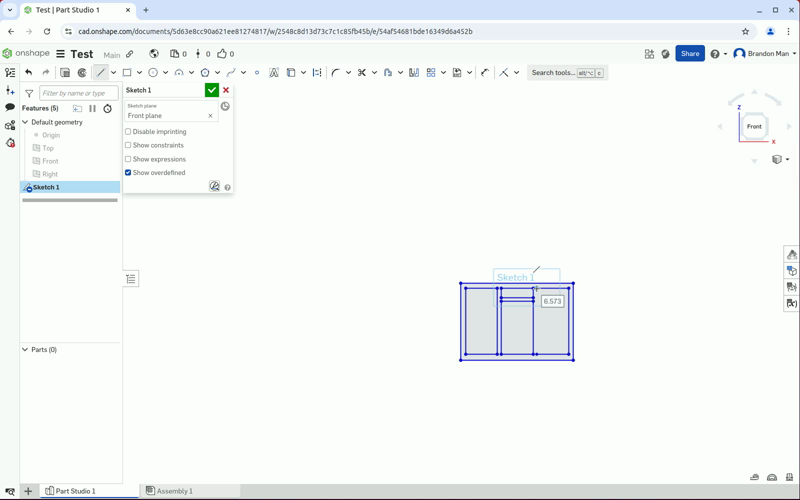
key_down(shift)
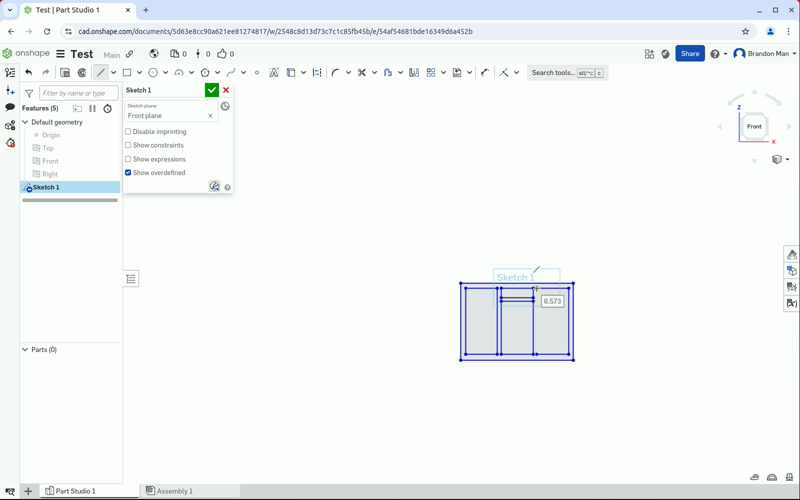
mouse_move(536, 354)
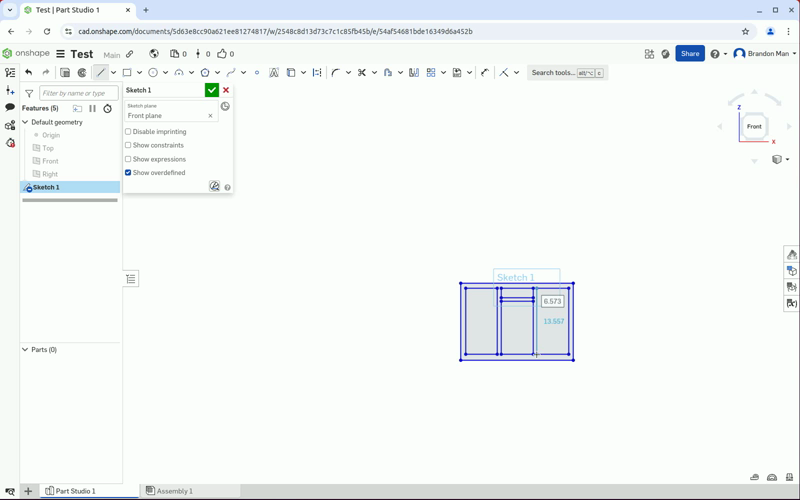
scroll(6)
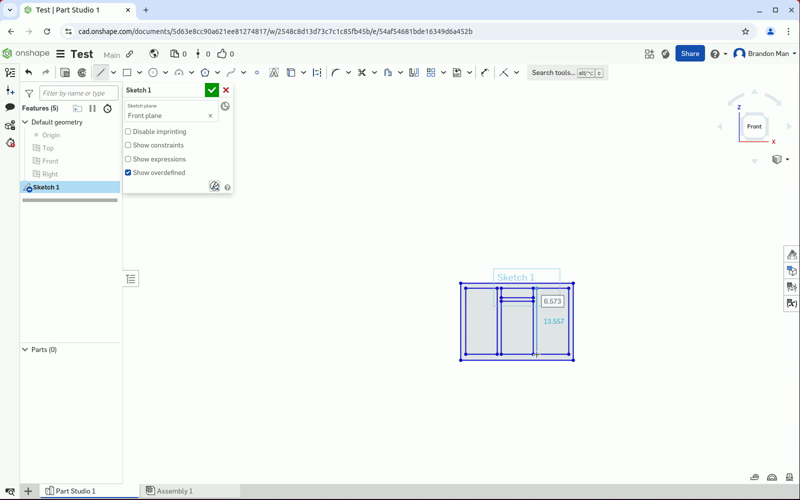
scroll(6)
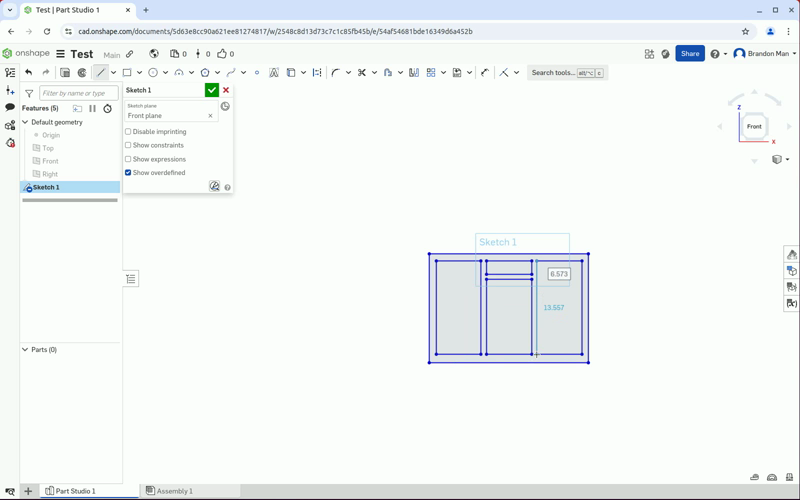
scroll(6)
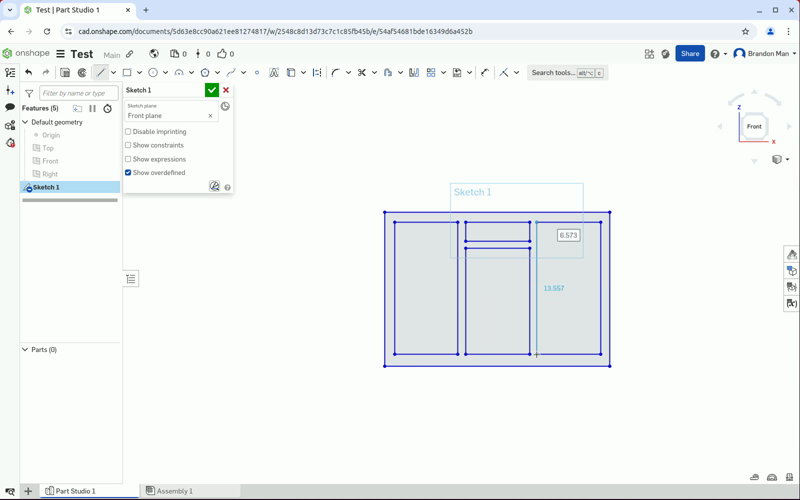
scroll(6)
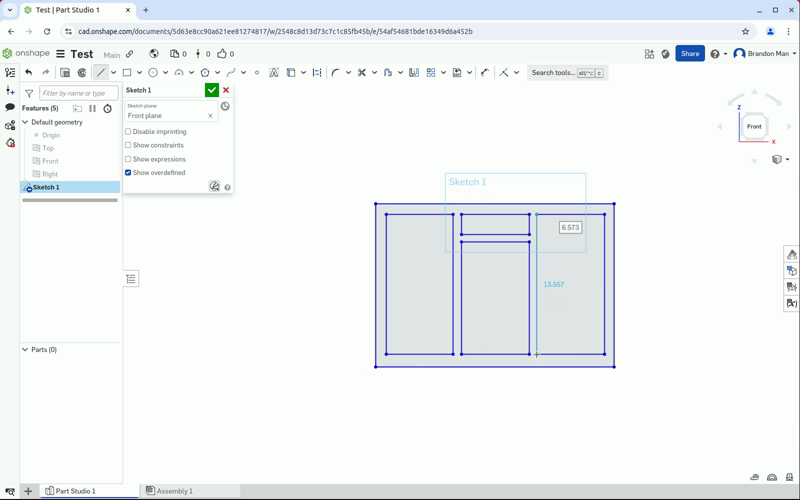
scroll(6)
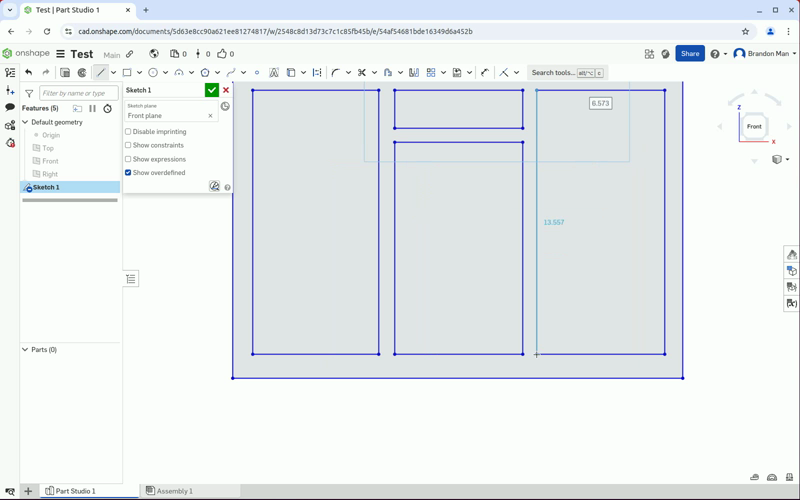
scroll(6)
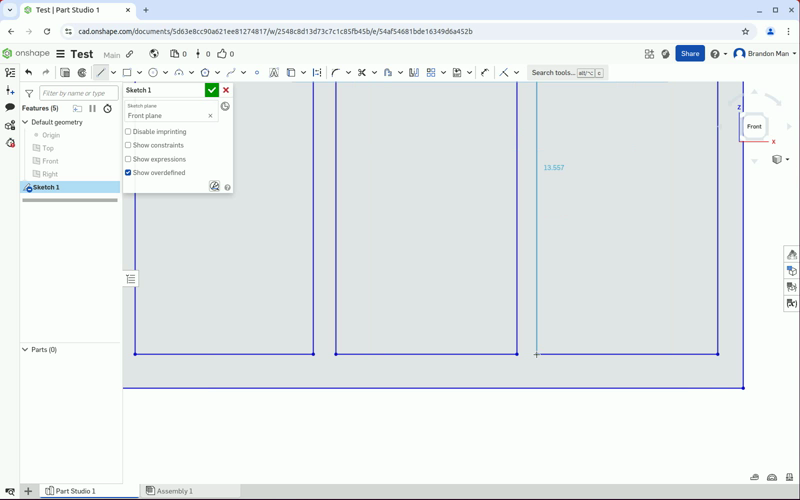
scroll(6)
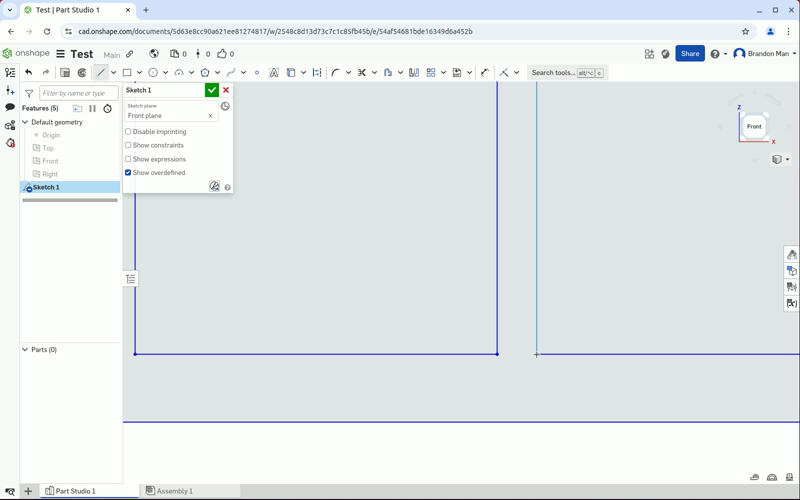
key_up(shift)
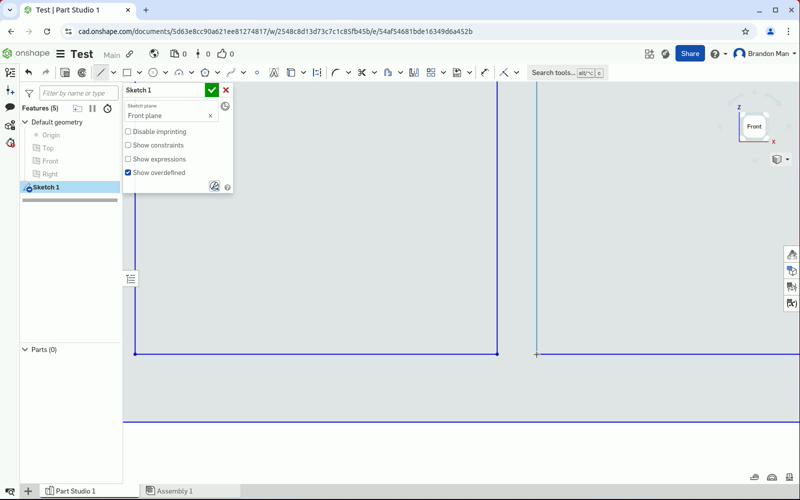
click(536, 354)
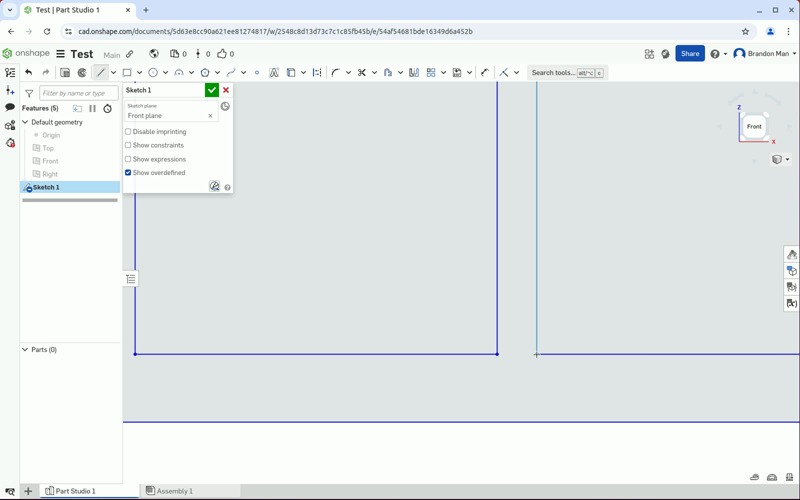
scroll(-6)
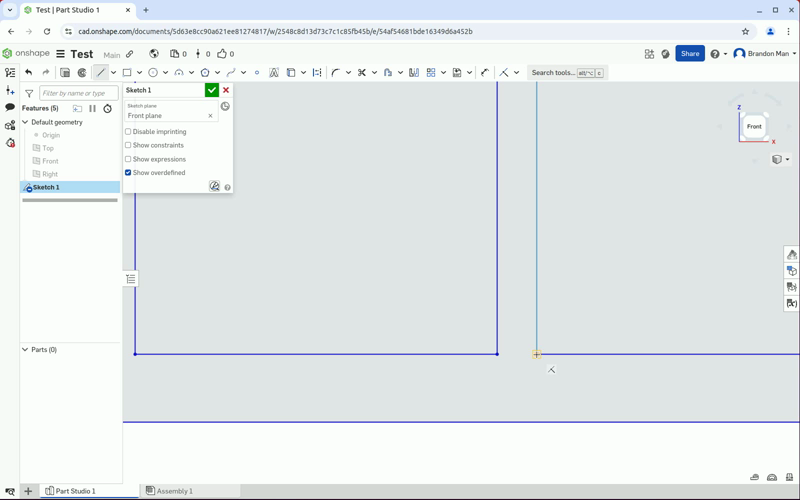
scroll(-6)
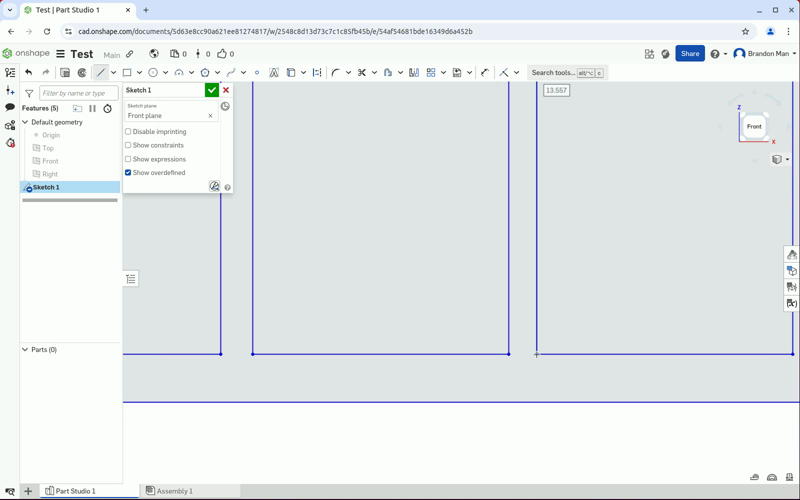
scroll(-6)
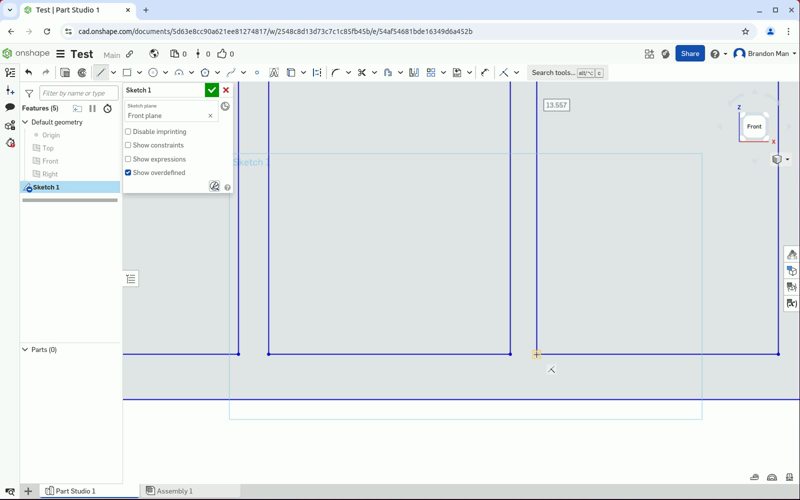
scroll(-6)
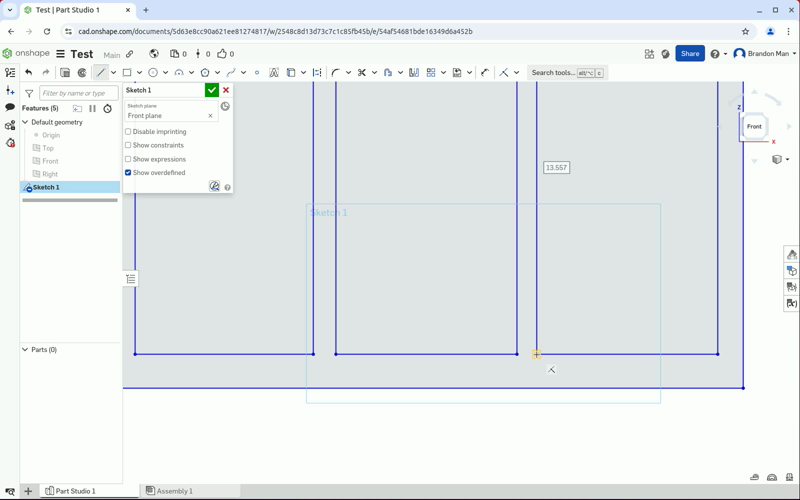
scroll(-6)
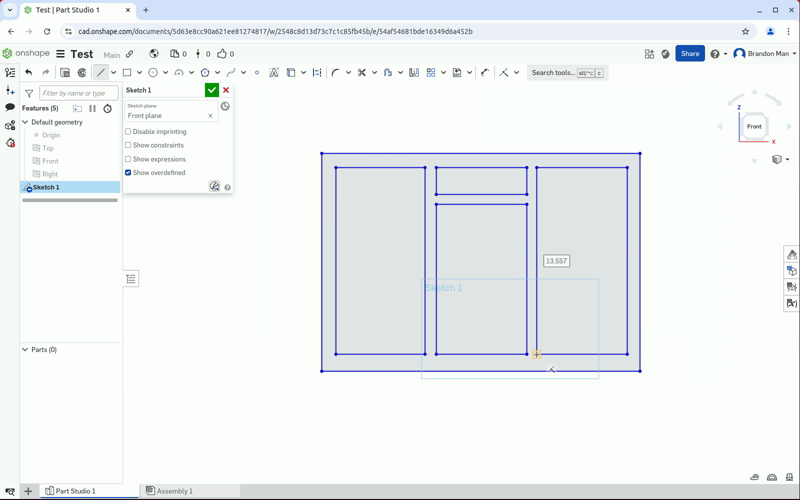
scroll(-6)
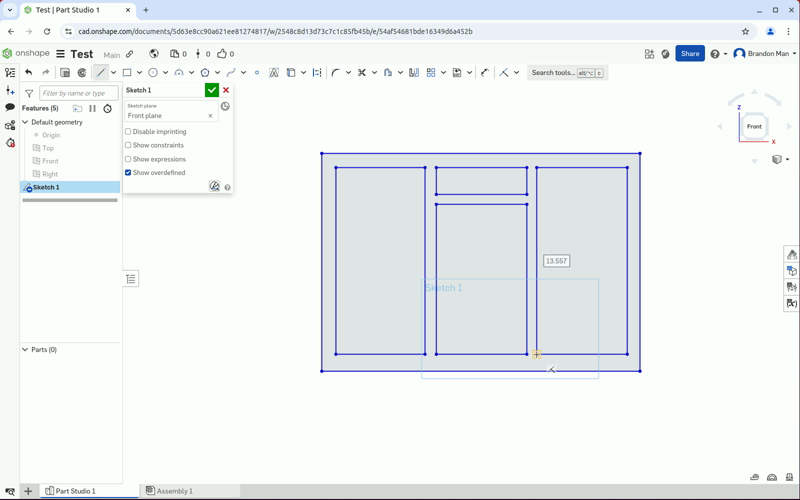
scroll(-6)
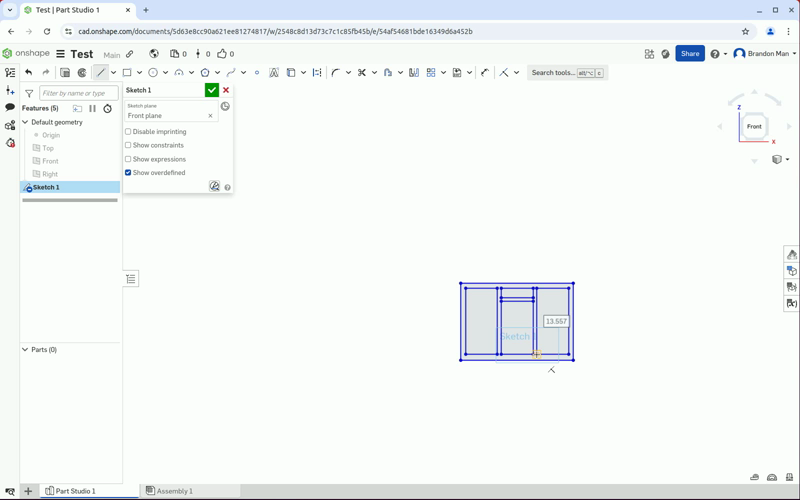
key(esc)
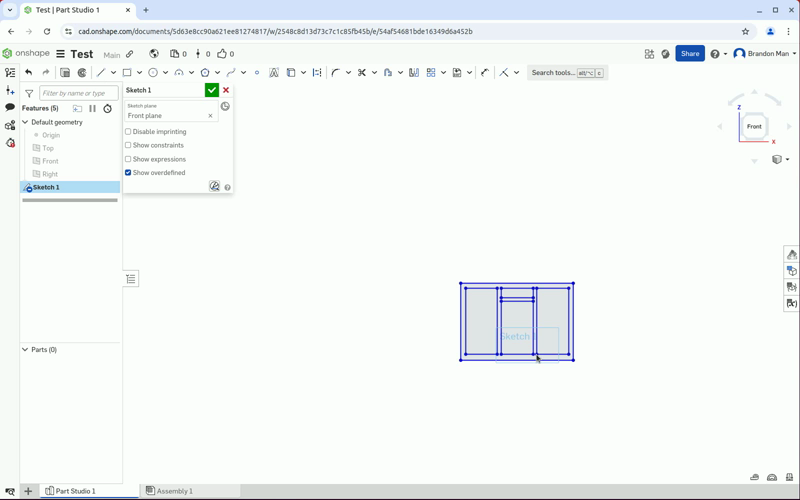
mouse_move(556, 356)
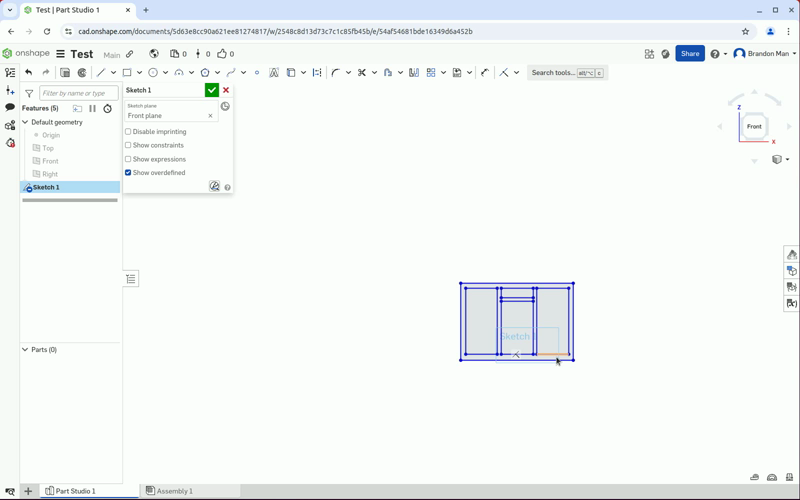
click(556, 356)
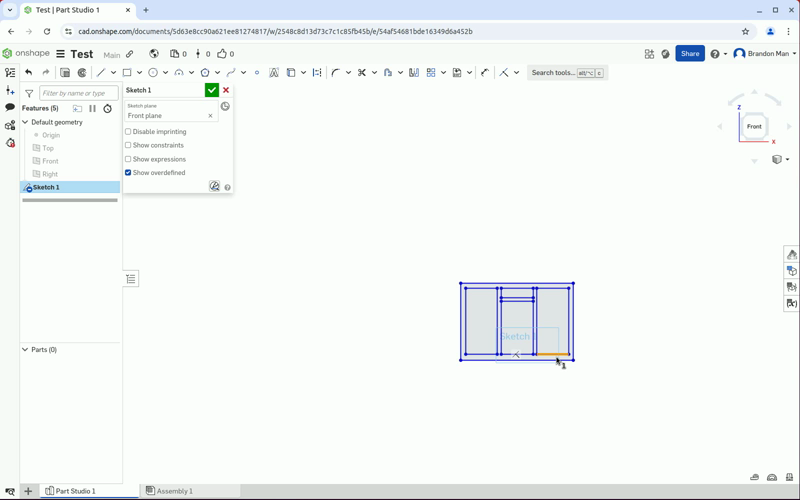
mouse_move(73, 352)
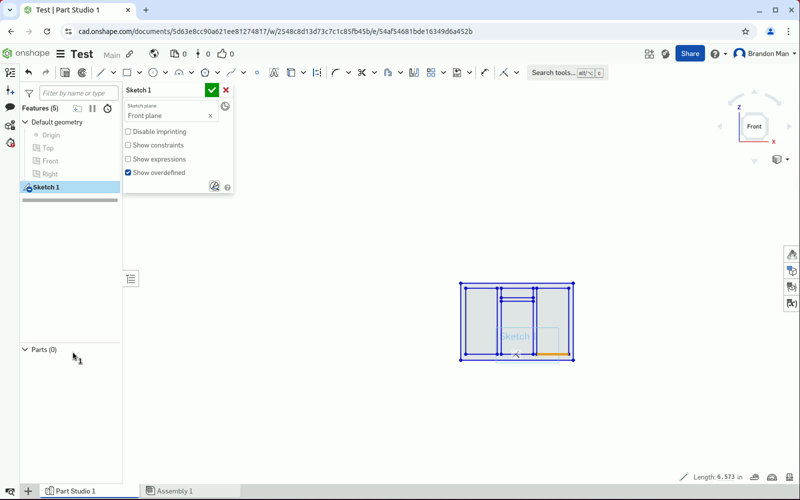
key(shift+y)
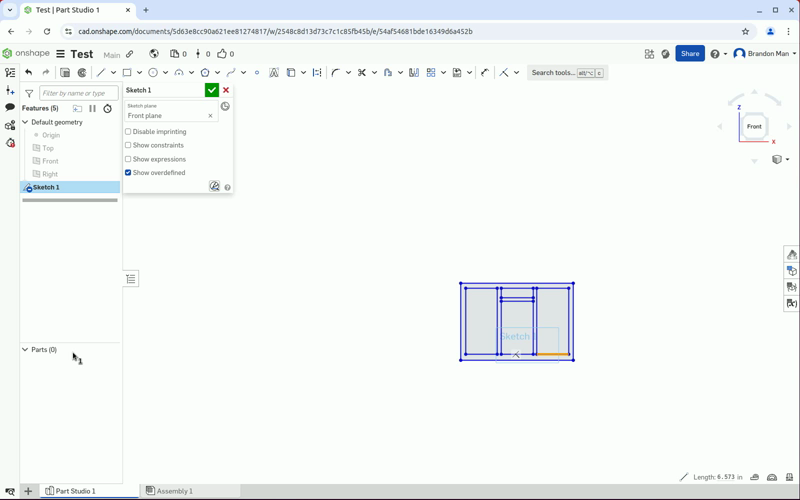
key(shift+e)
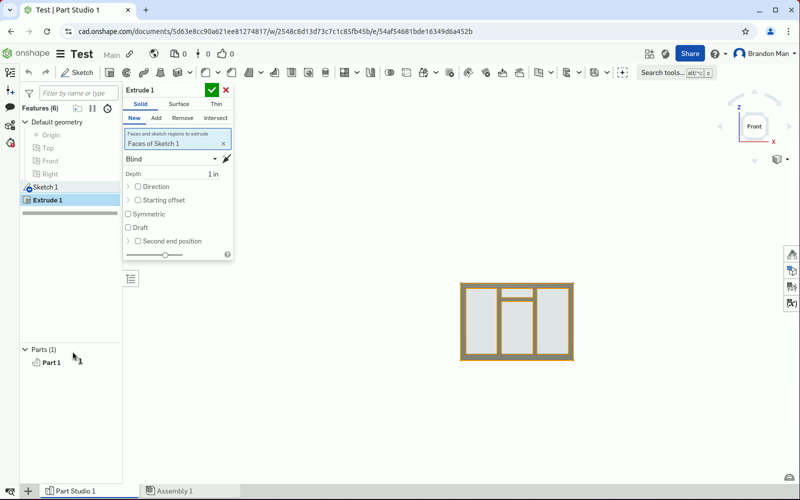
mouse_move(143, 106)
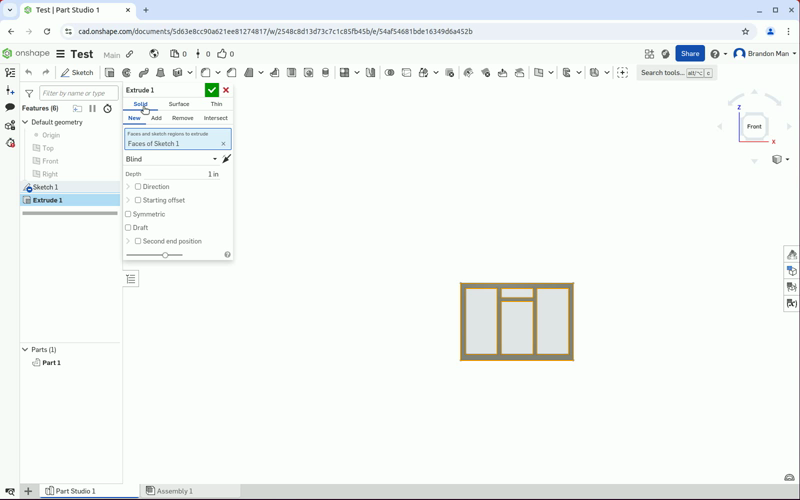
click(143, 106)
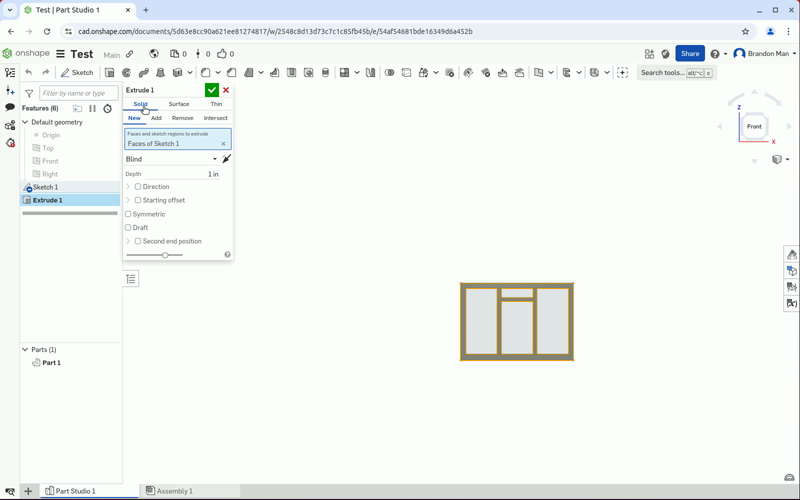
mouse_move(137, 120)
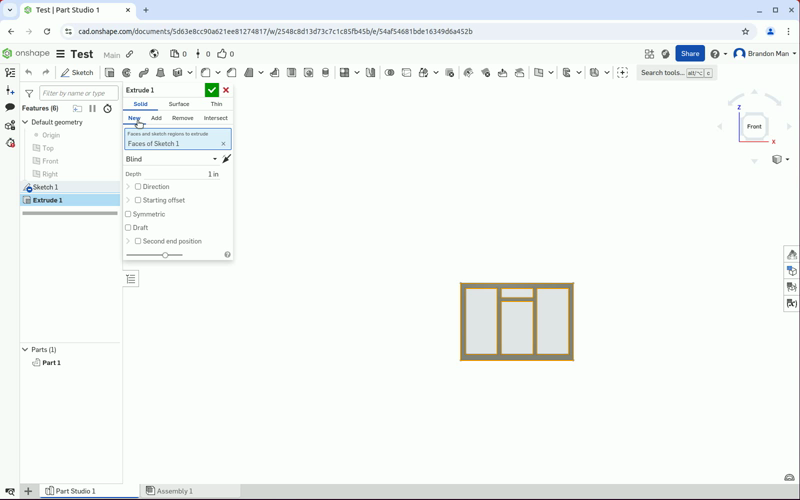
click(137, 120)
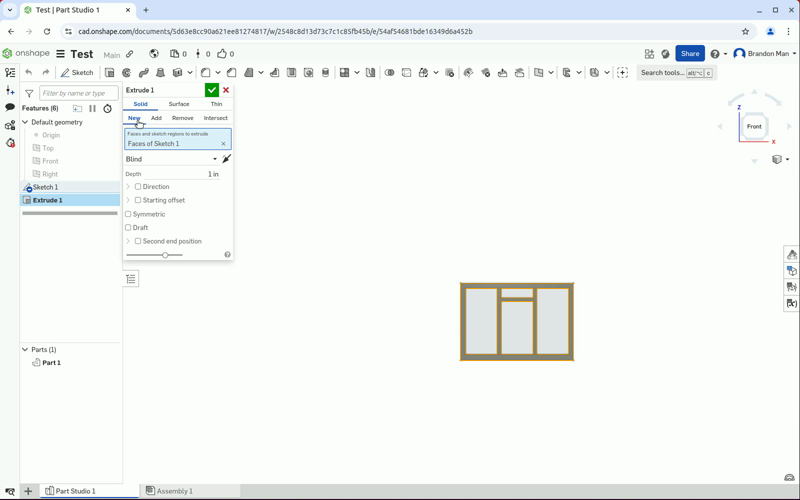
key(tab, 4)
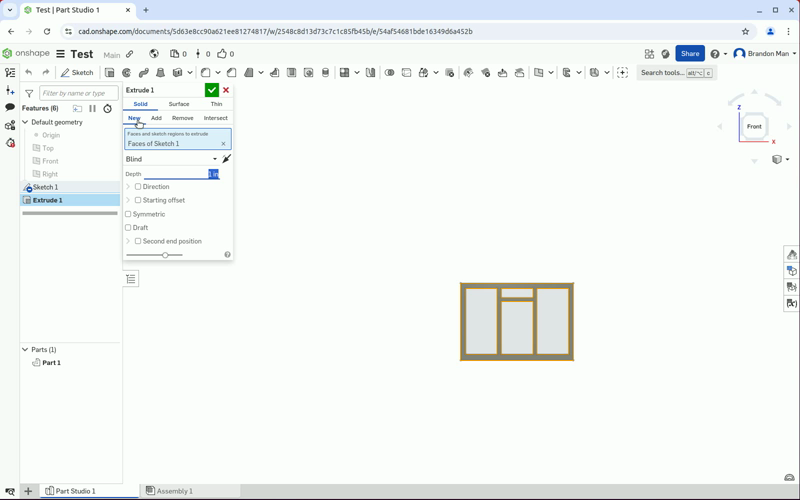
text(-0.722)
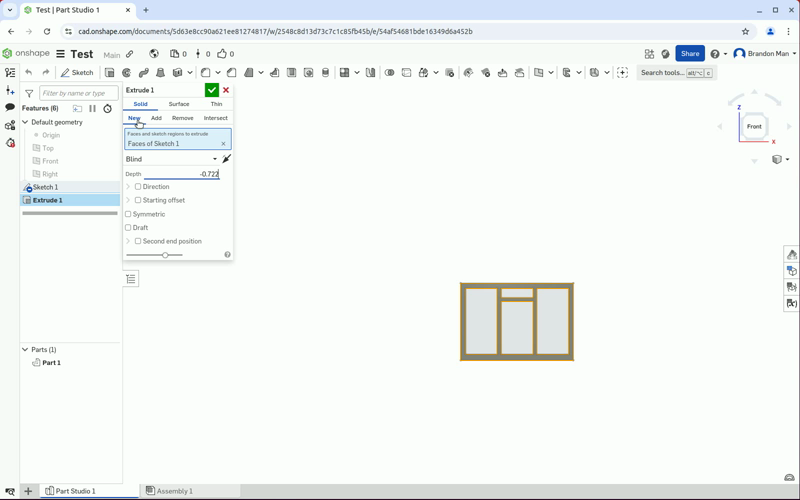
key(enter)
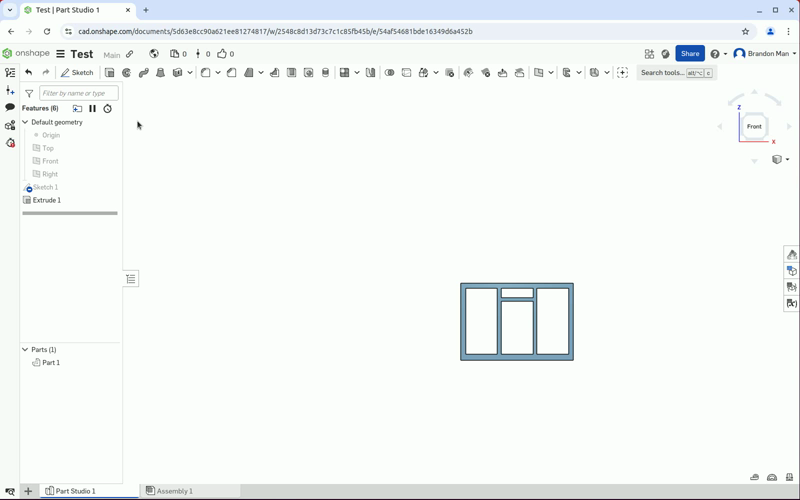
key(shift+h)
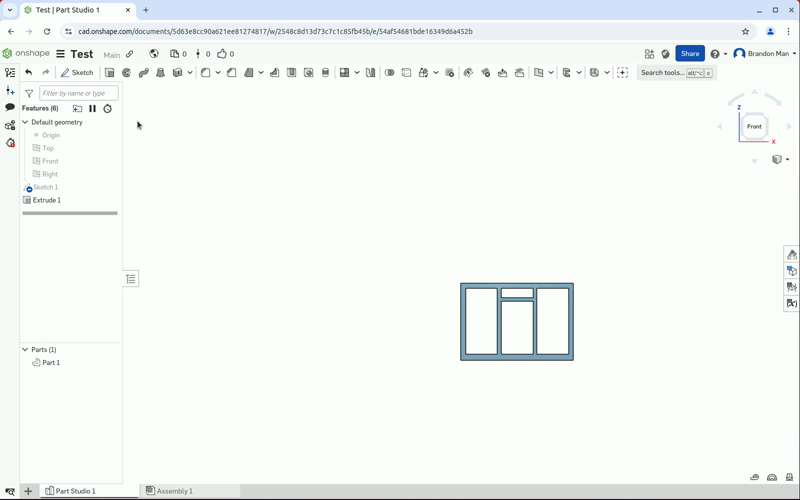
key(shift+h)
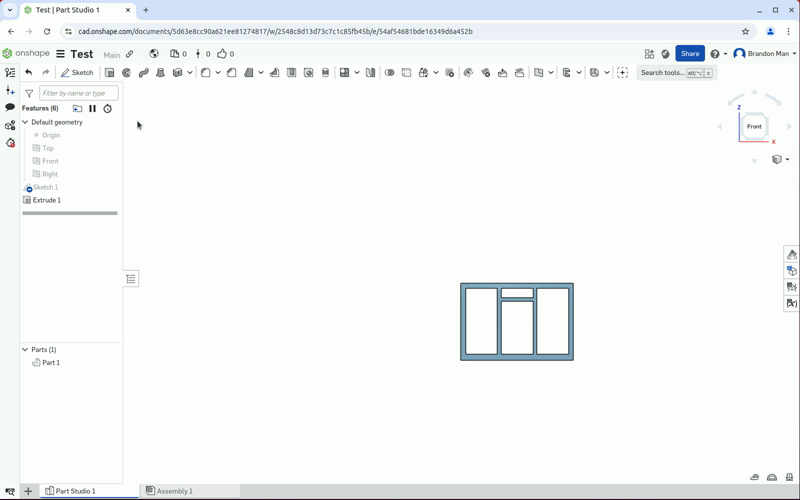
mouse_move(73, 189)
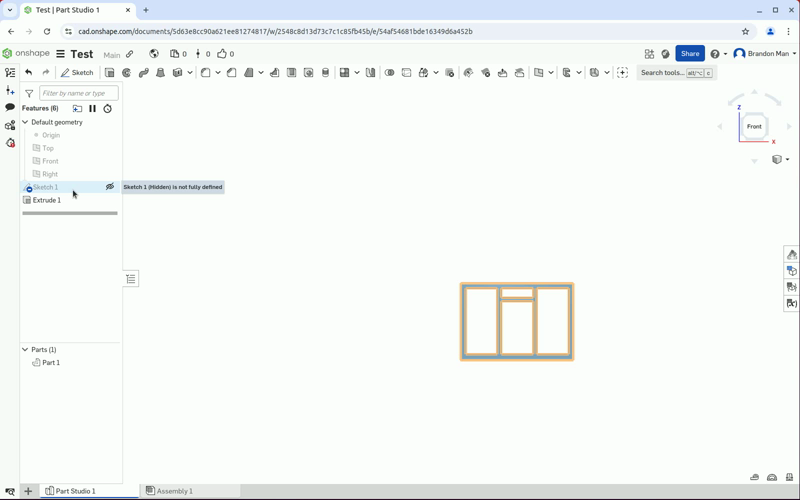
click(73, 189)
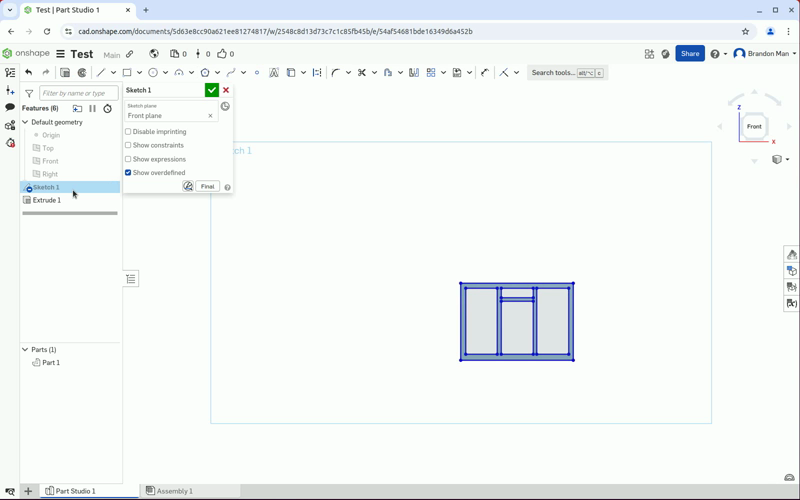
mouse_move(229, 92)
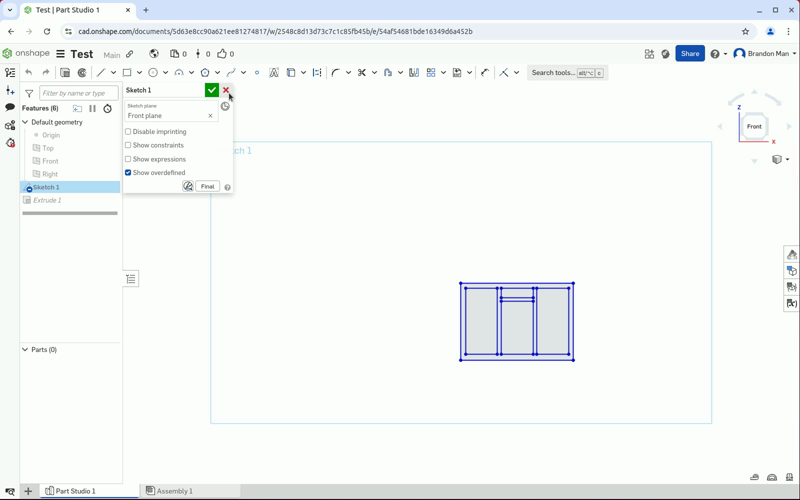
click(229, 92)
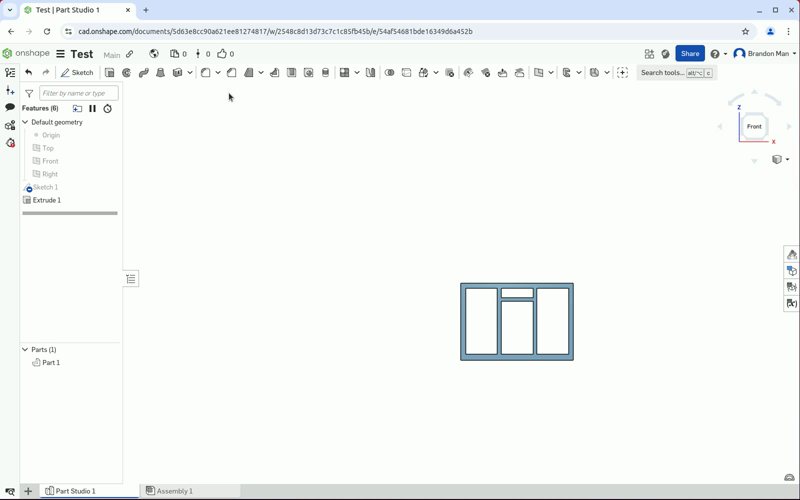
mouse_move(73, 352)
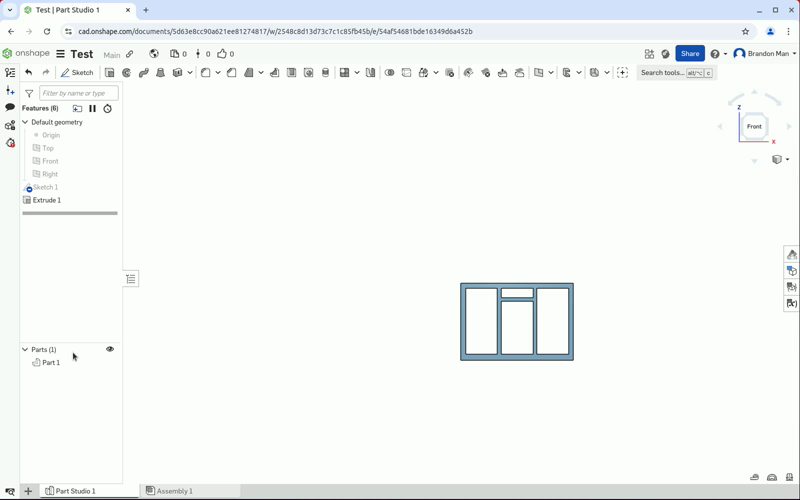
key(y)
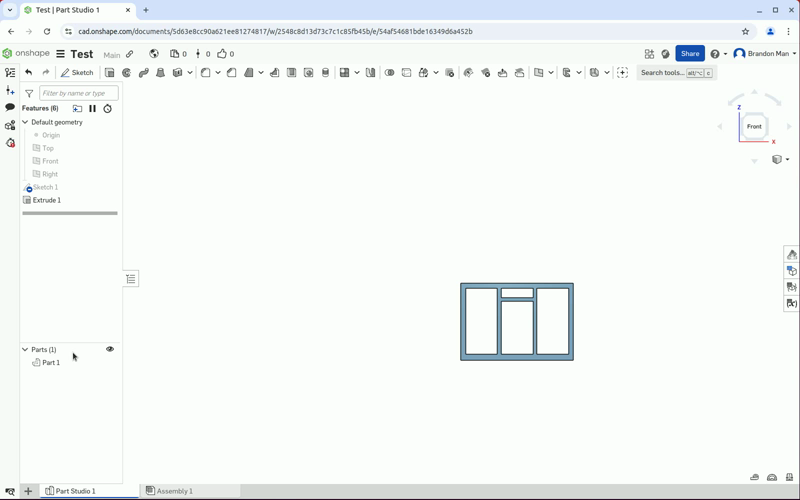
key(shift+p)
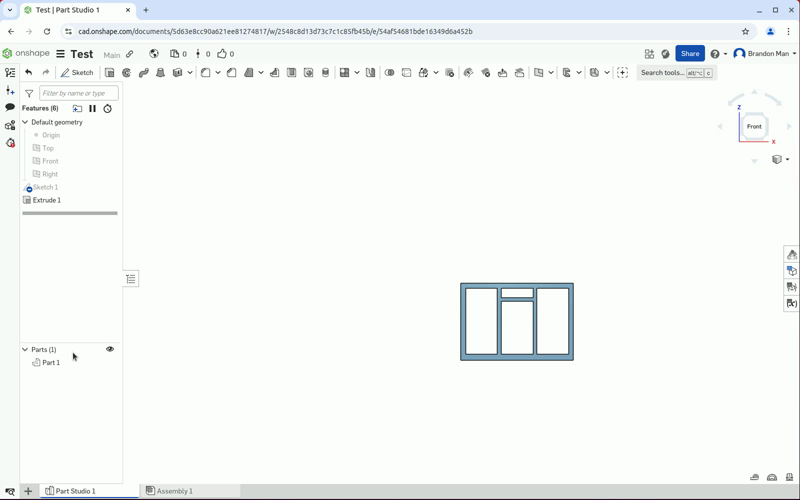
key(space)
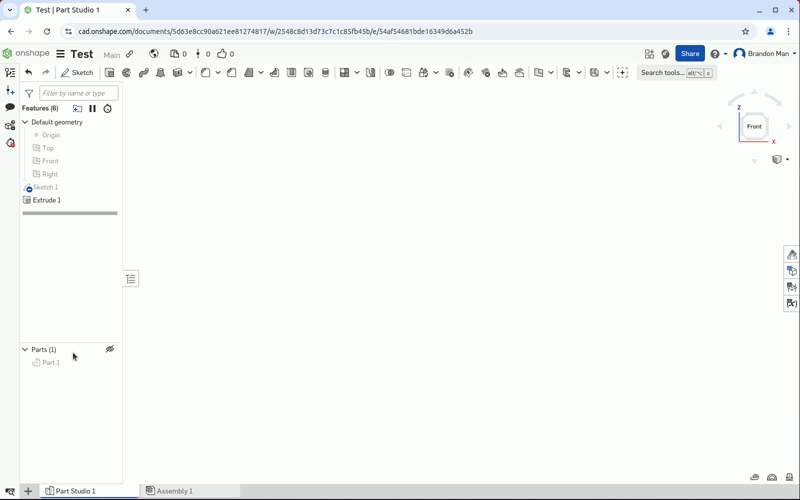
key_down(shift)
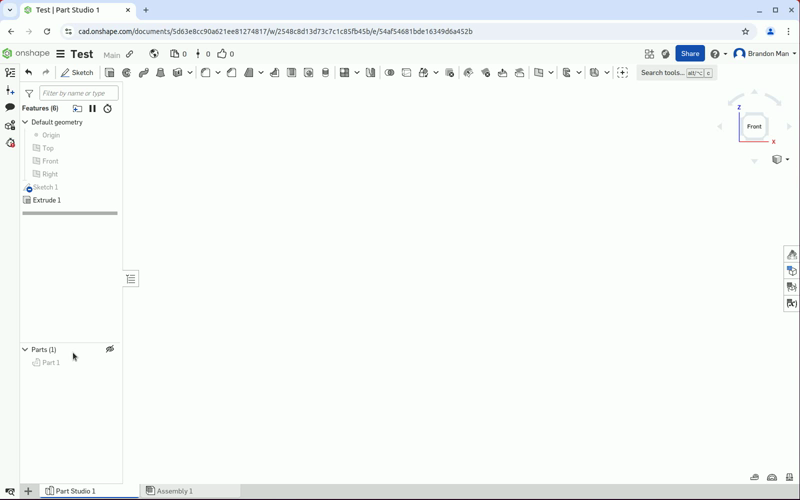
key(left)
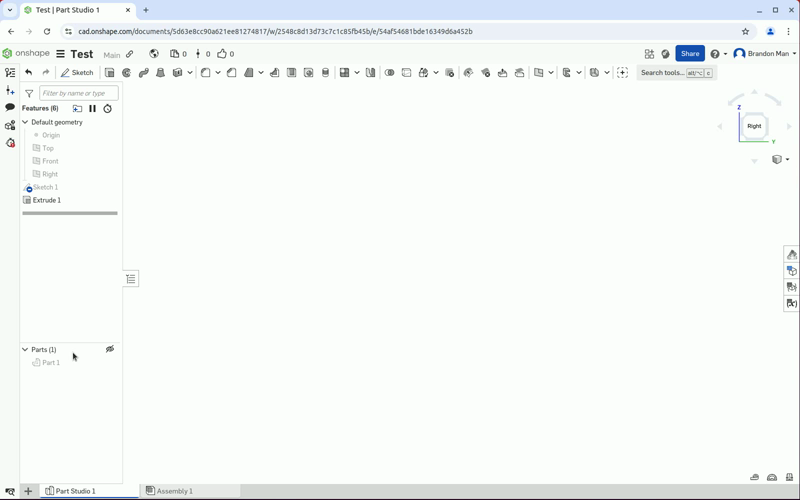
key_up(shift)
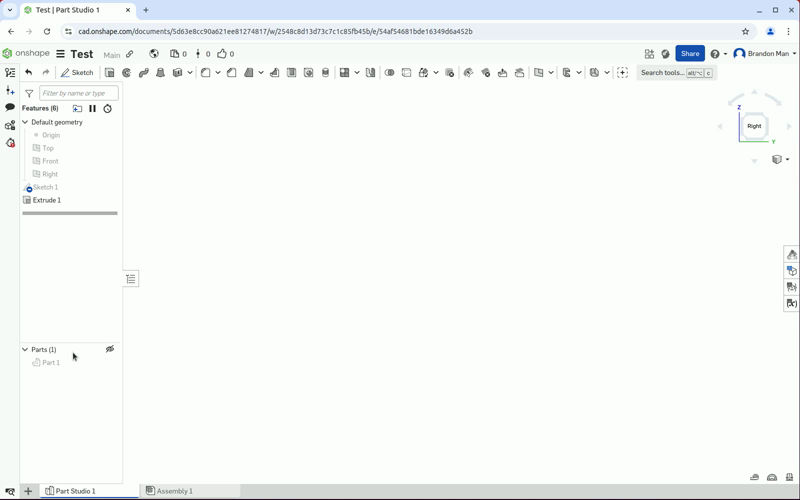
mouse_move(73, 352)
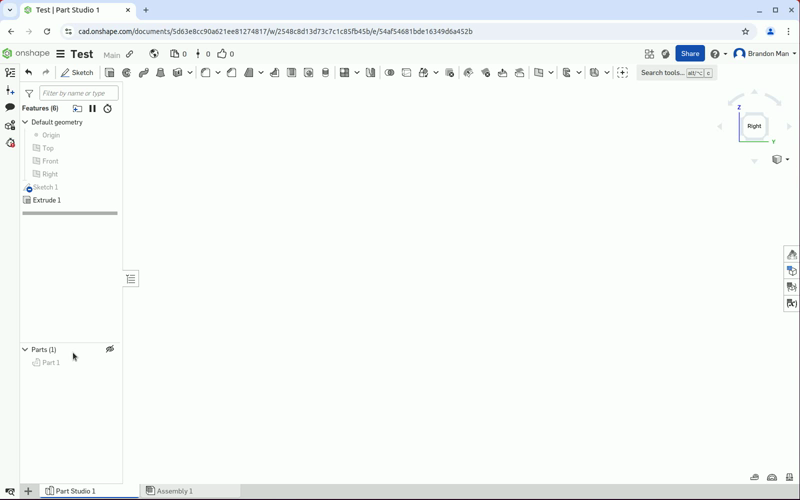
key(shift+y)
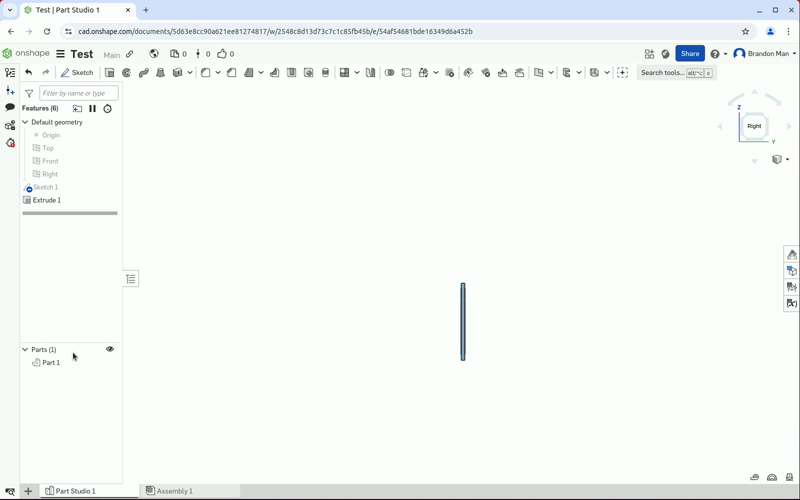
mouse_move(541, 75)
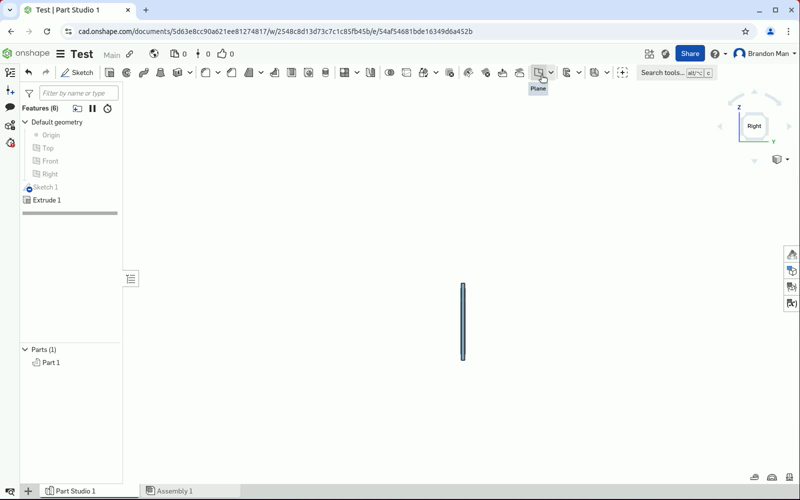
click(541, 75)
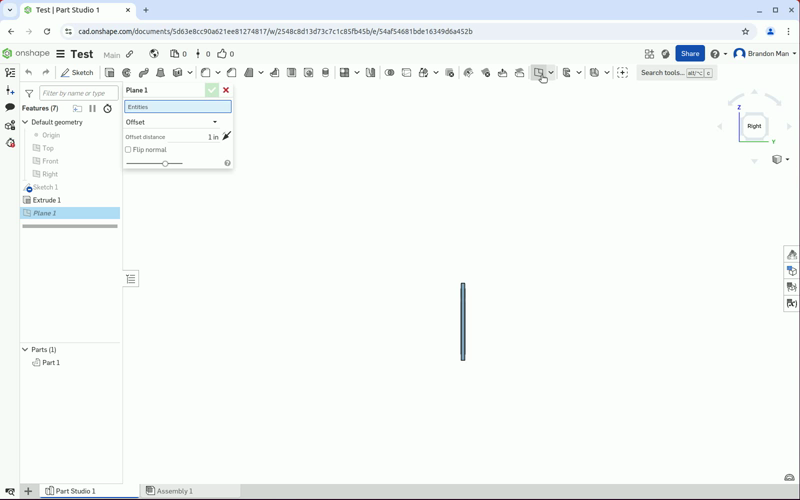
mouse_move(73, 176)
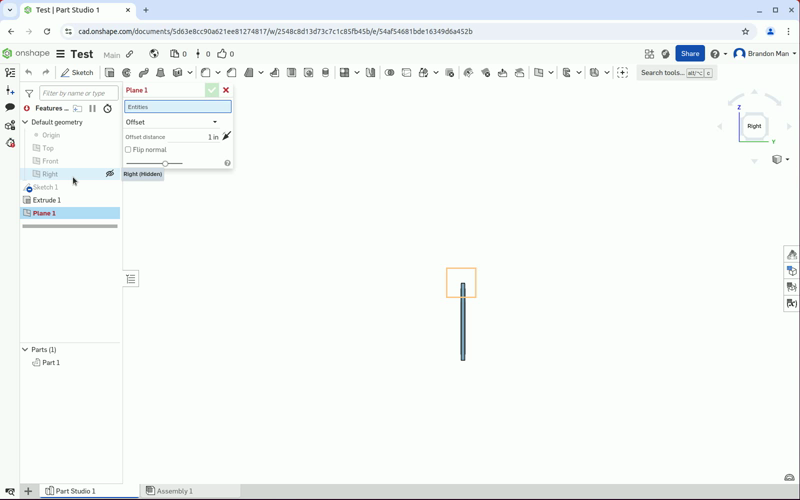
click(73, 176)
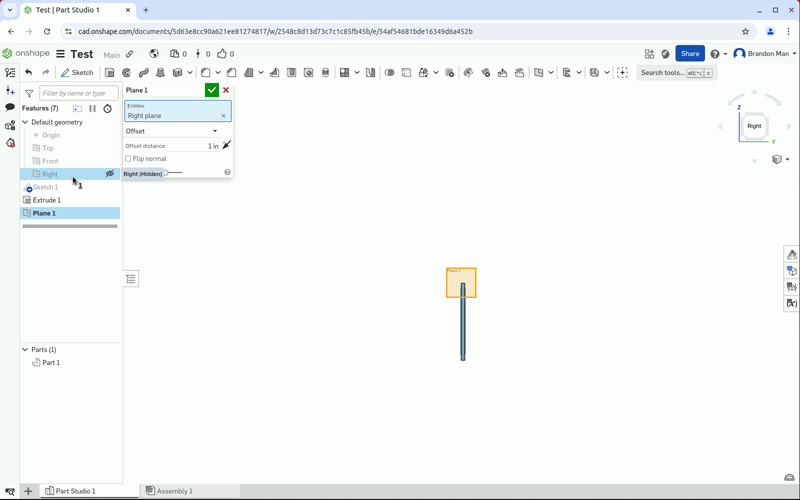
key(tab, 2)
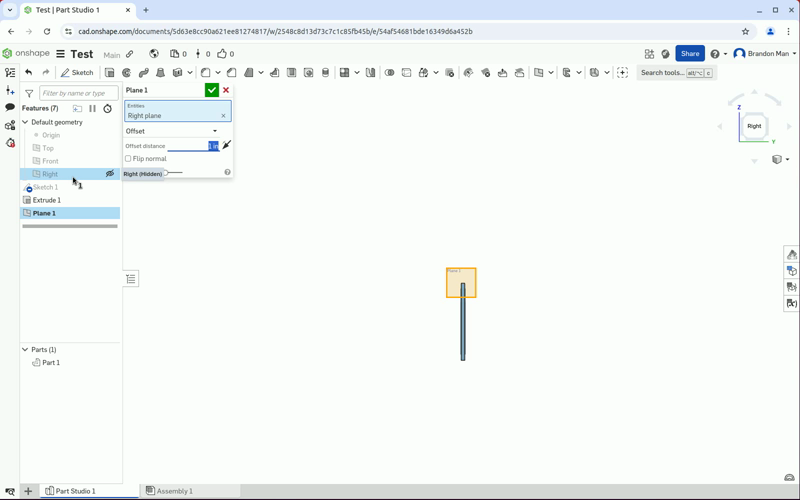
text(23.108)
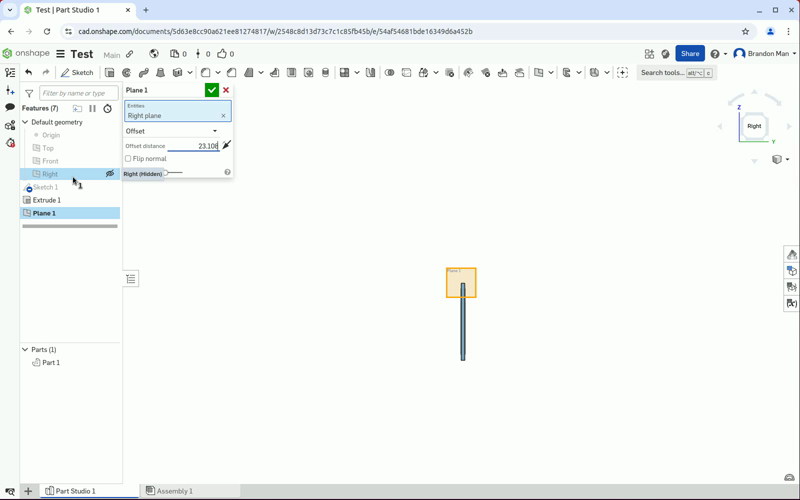
key(enter, 2)
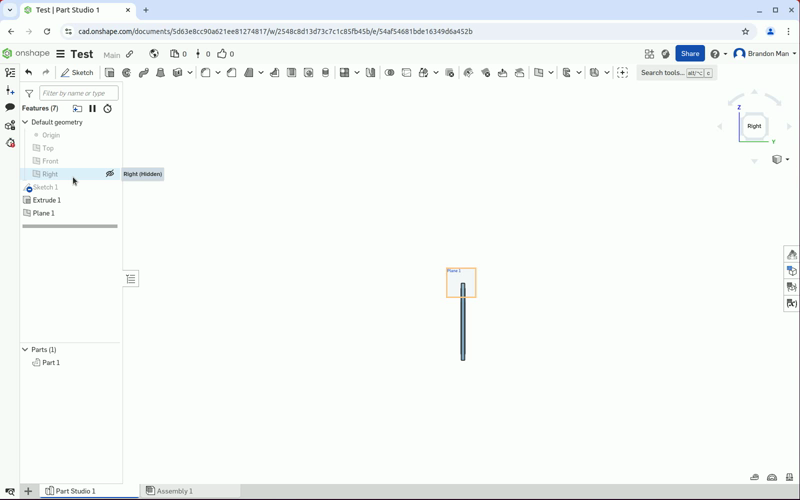
key(shift+s)
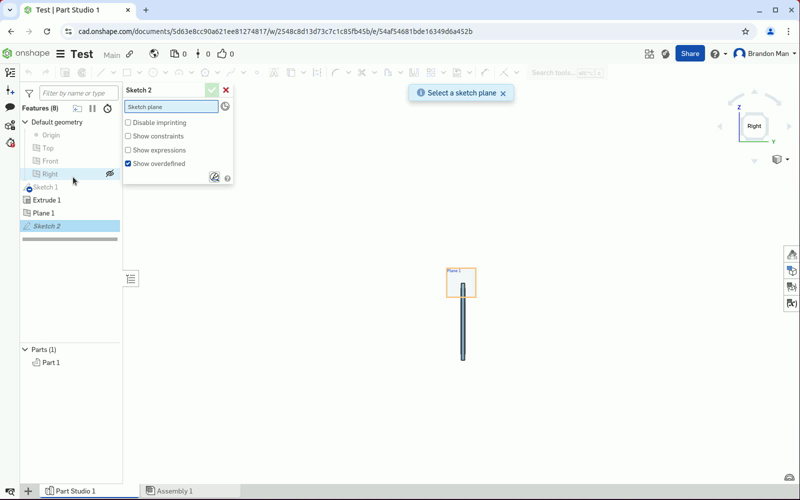
mouse_move(73, 215)
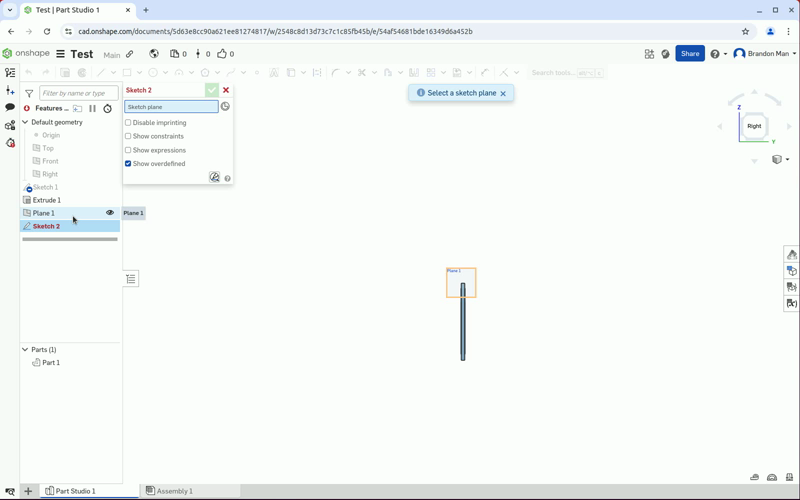
click(73, 215)
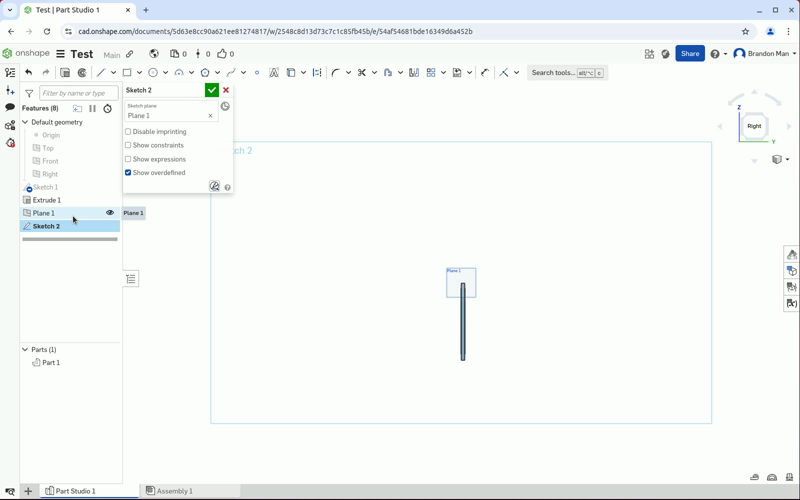
mouse_move(73, 352)
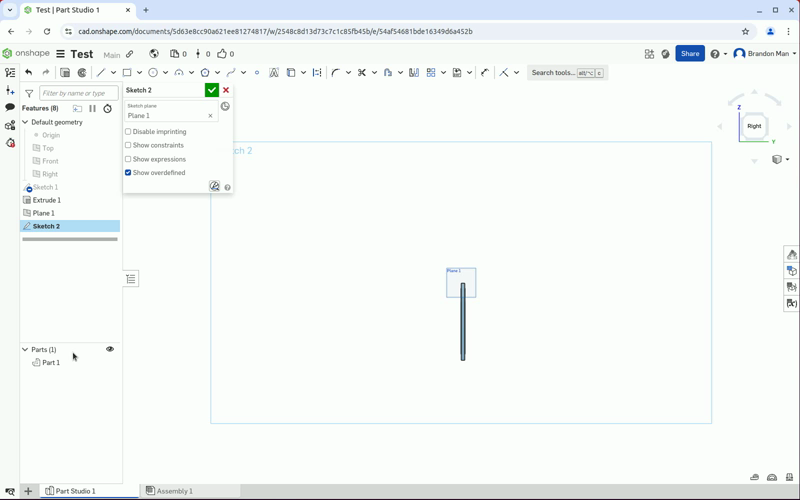
key(y)
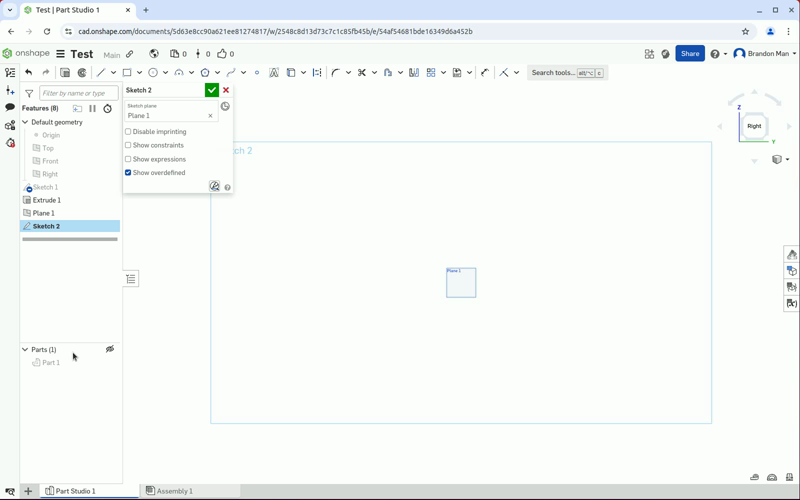
key(l)
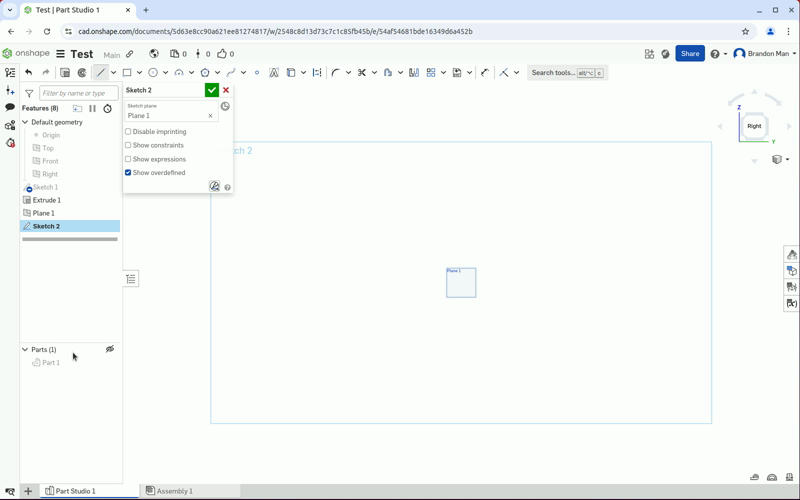
key_down(shift)
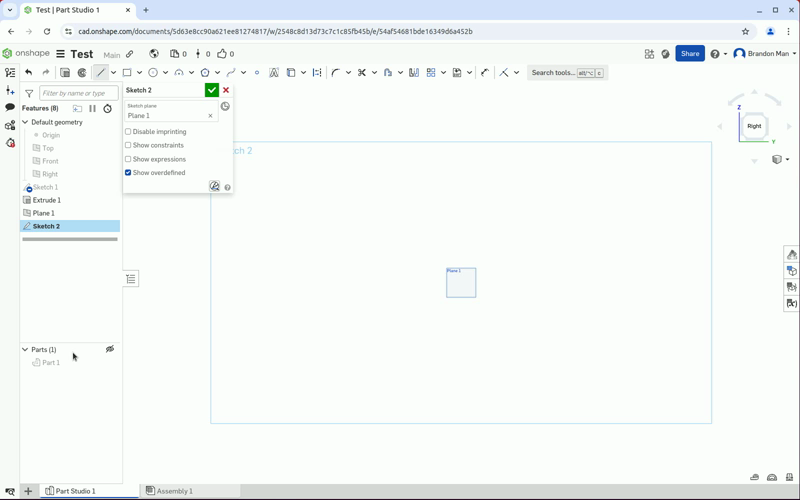
mouse_move(456, 360)
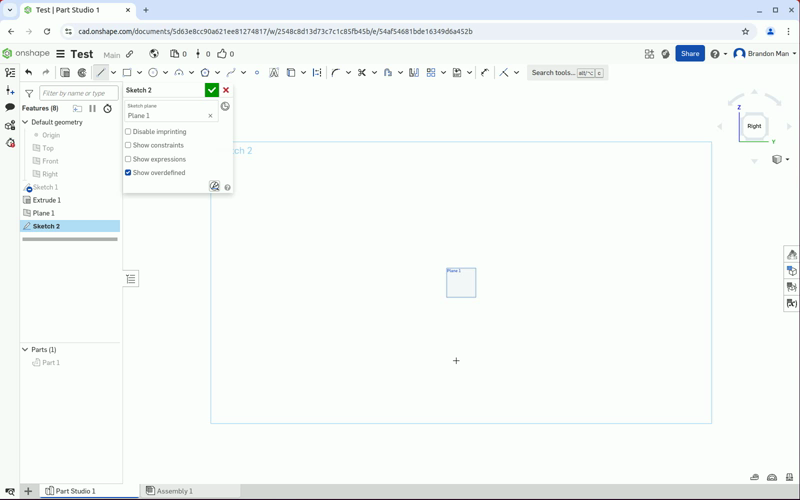
click(456, 360)
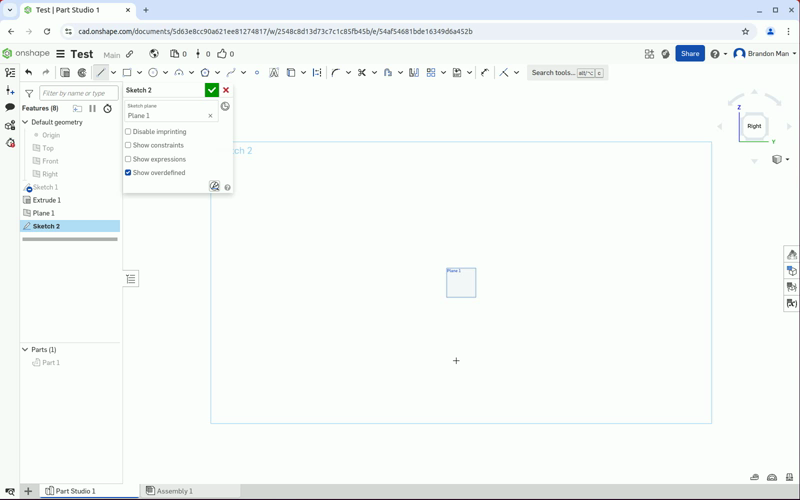
key_up(shift)
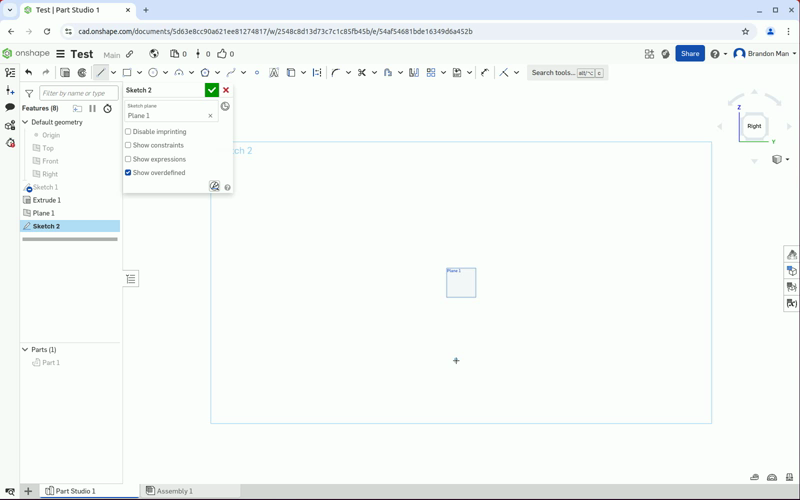
key_down(shift)
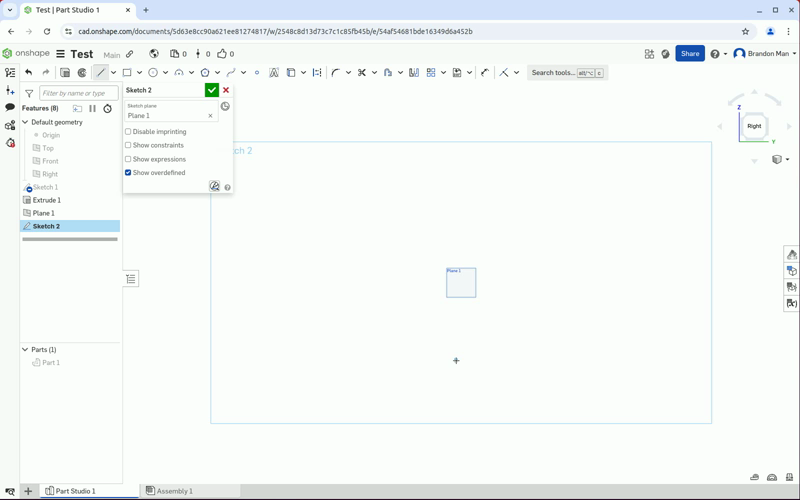
mouse_move(486, 360)
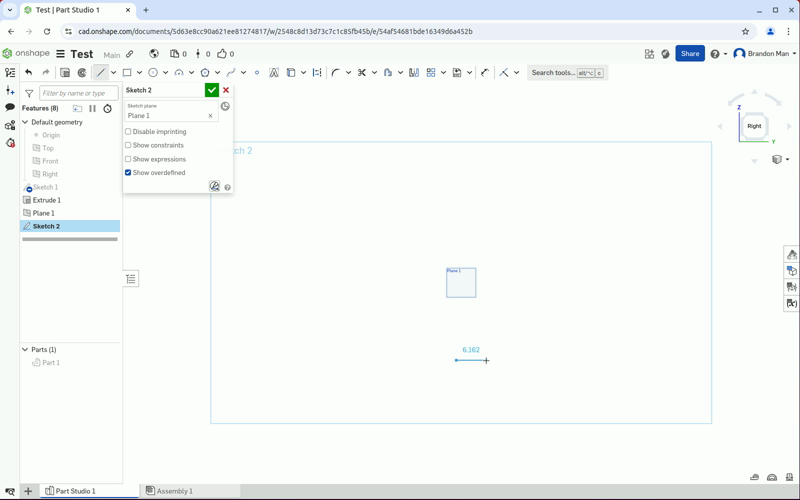
mouse_move(461, 360)
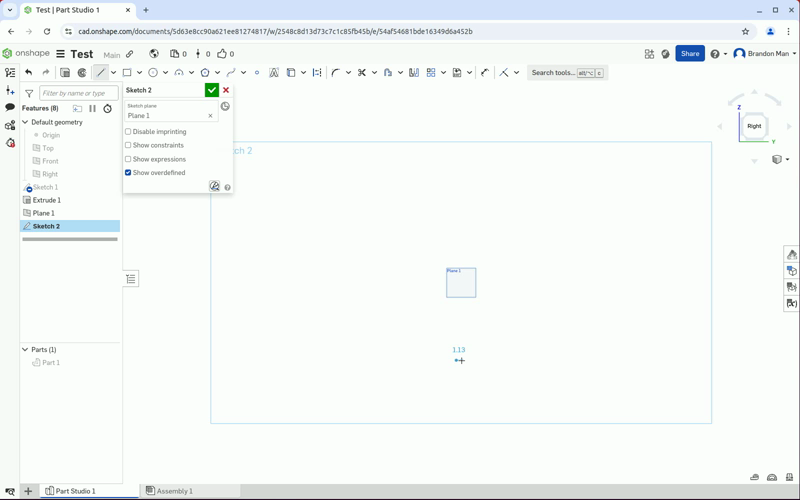
scroll(6)
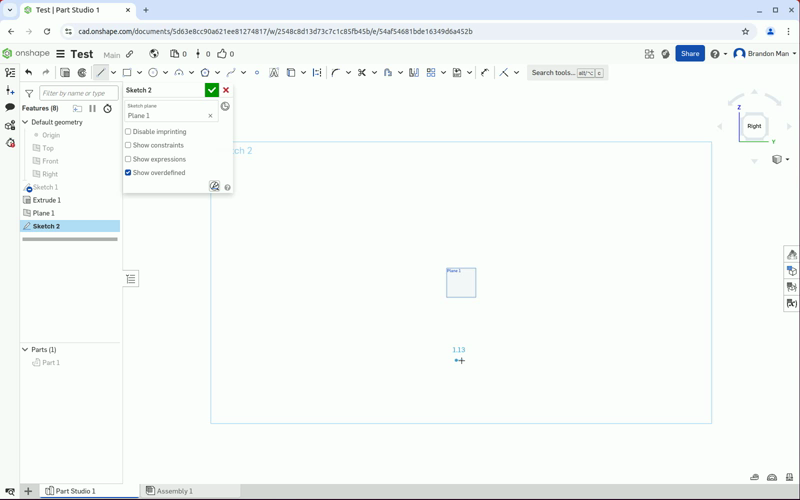
scroll(6)
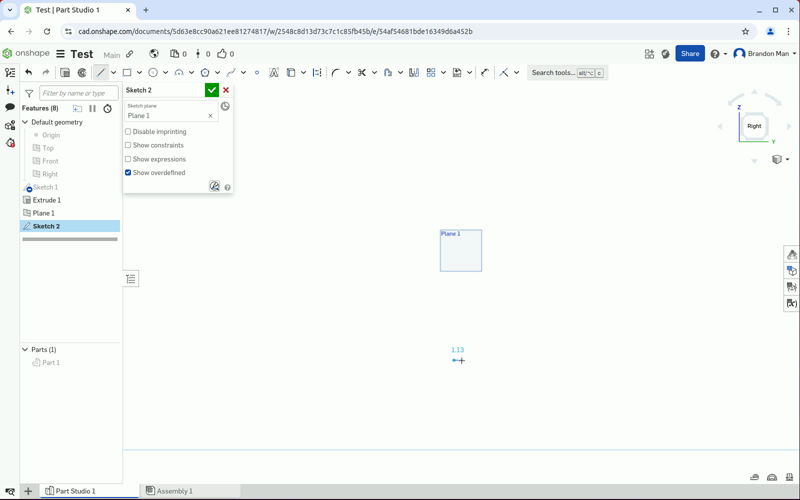
scroll(6)
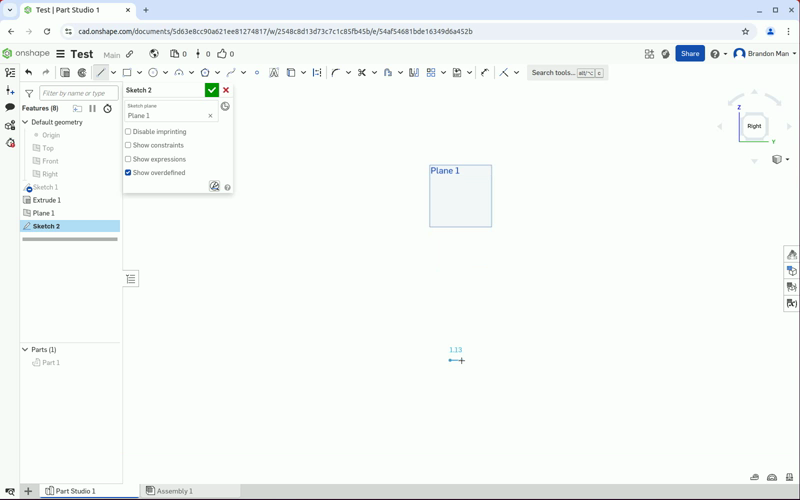
scroll(6)
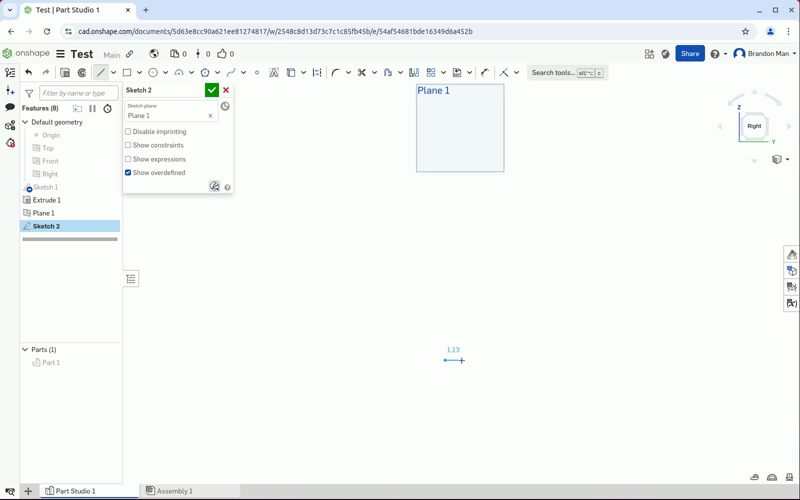
scroll(6)
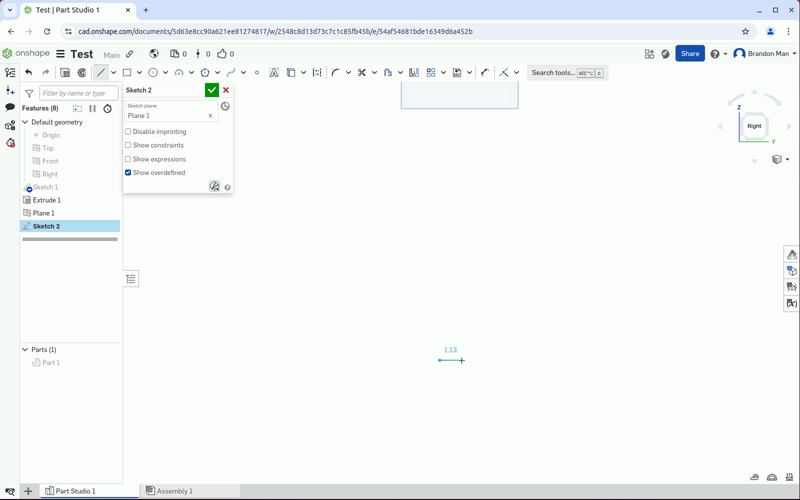
scroll(6)
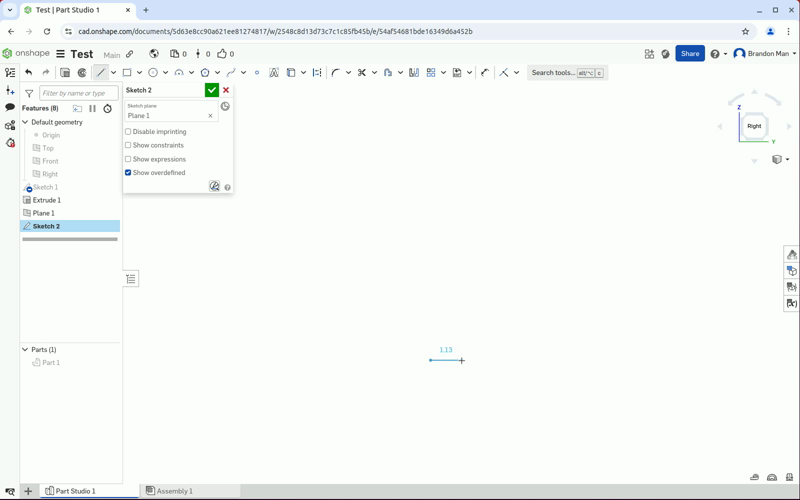
scroll(6)
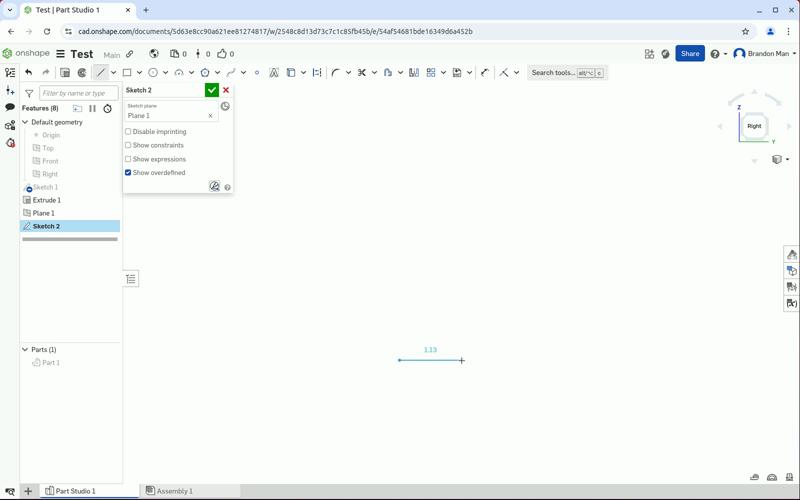
click(461, 360)
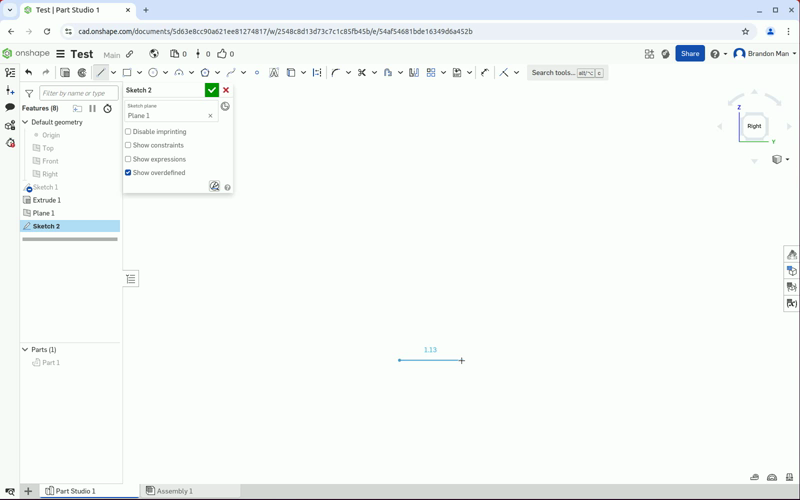
scroll(-6)
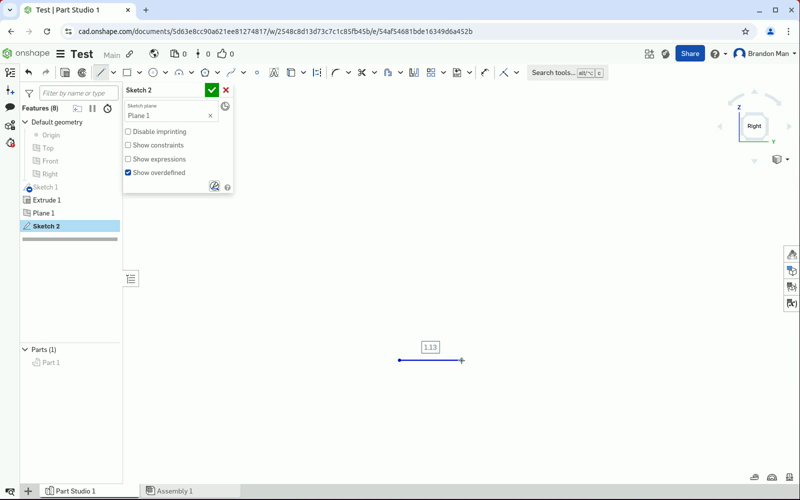
scroll(-6)
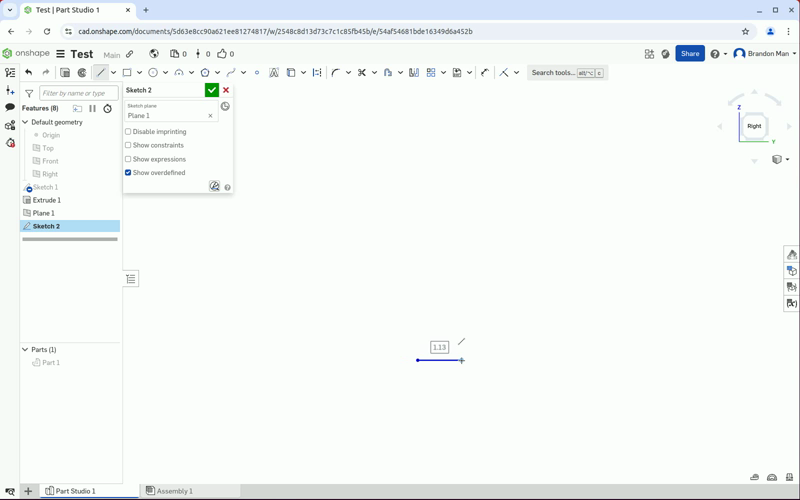
scroll(-6)
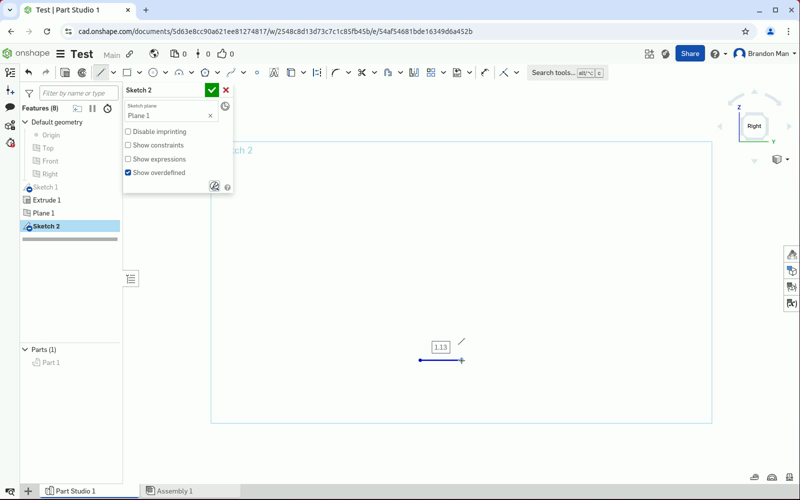
scroll(-6)
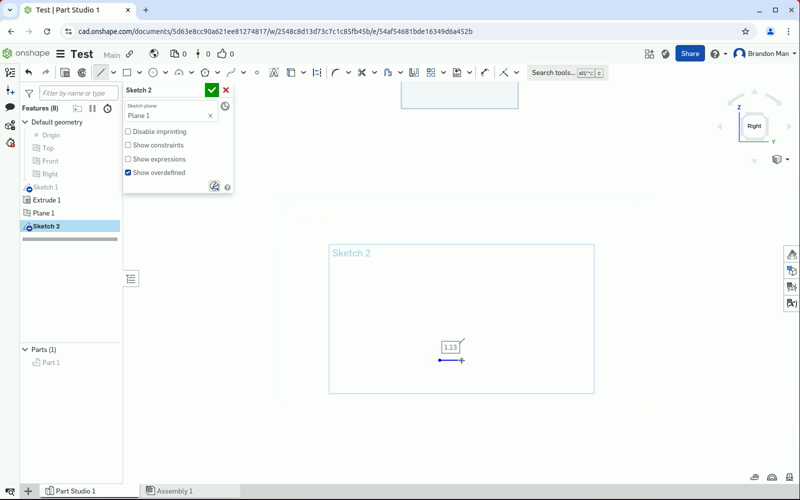
scroll(-6)
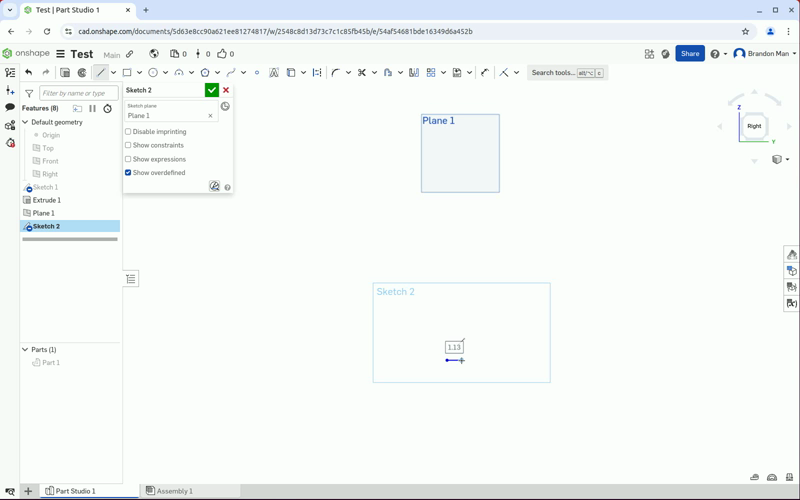
scroll(-6)
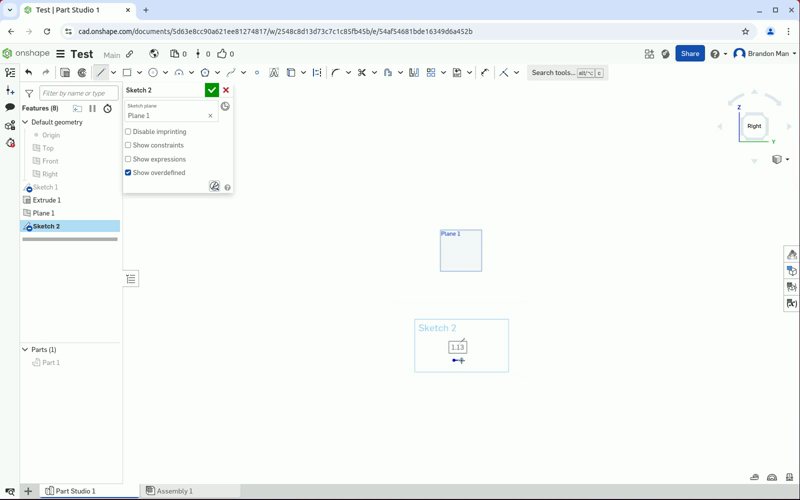
scroll(-6)
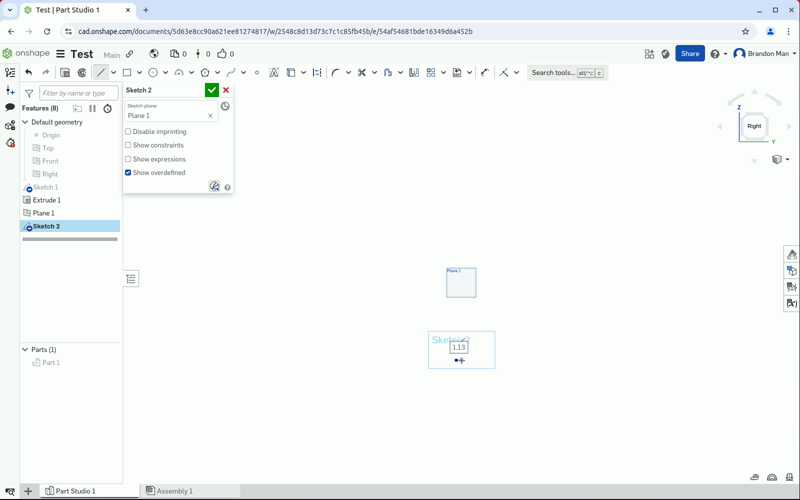
key_up(shift)
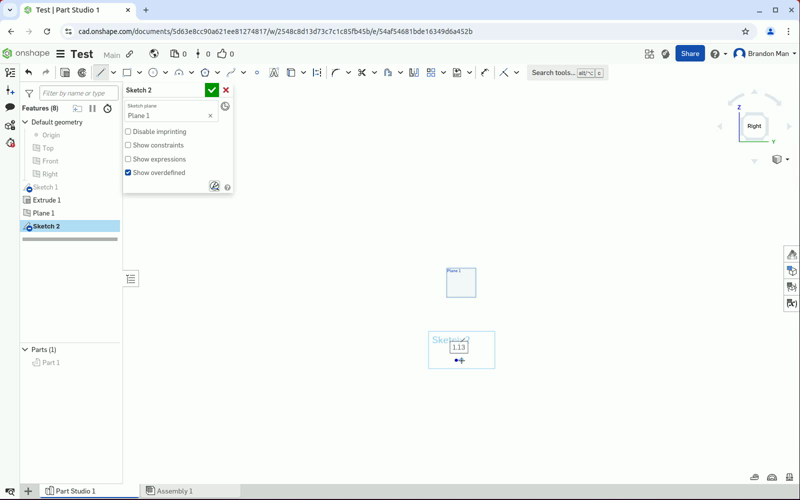
key_down(shift)
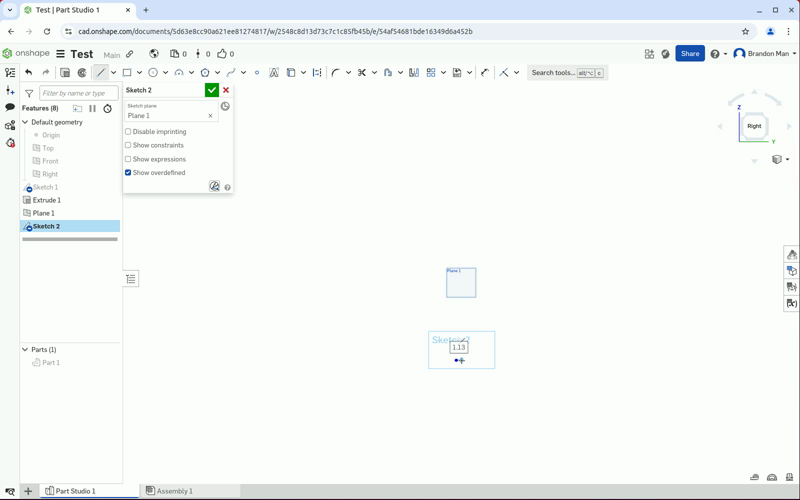
mouse_move(492, 360)
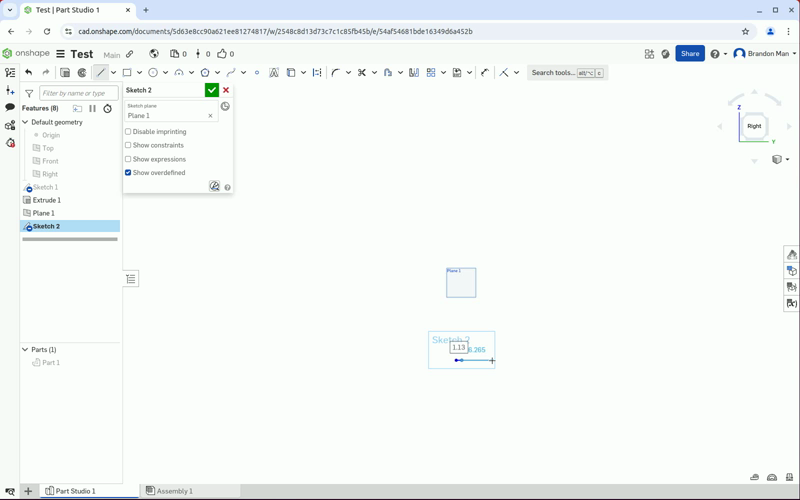
mouse_move(461, 357)
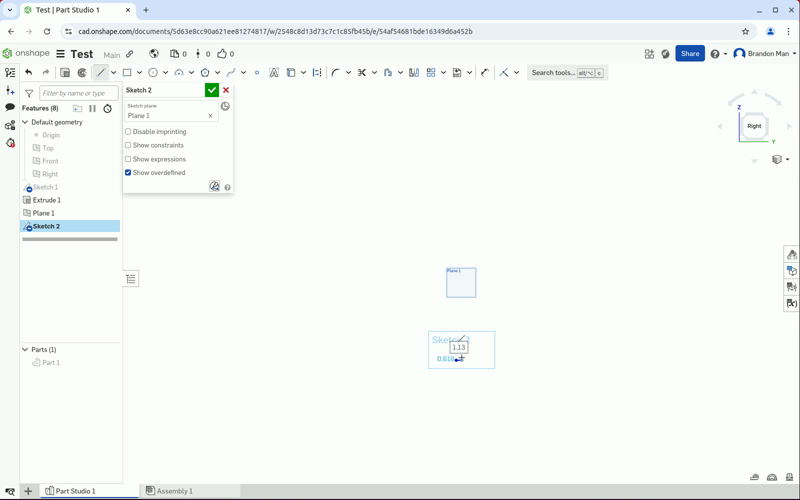
scroll(6)
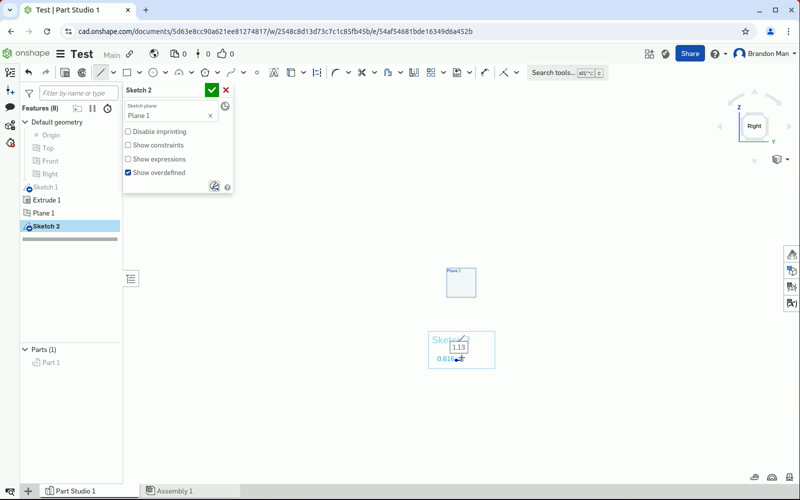
scroll(6)
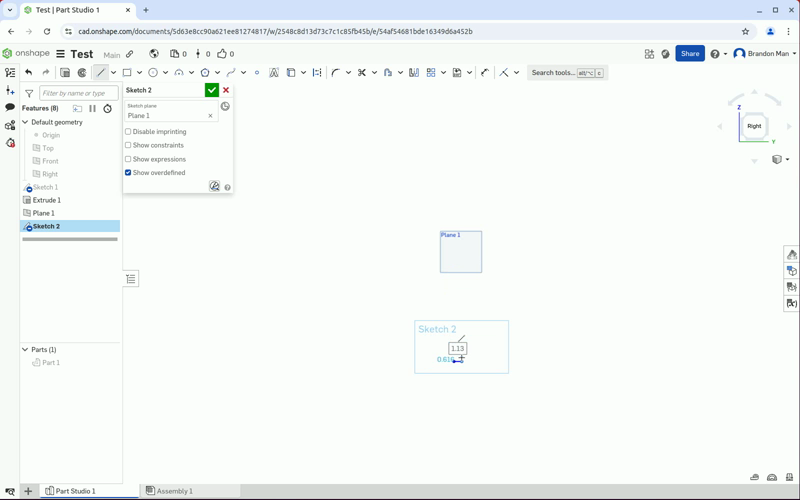
scroll(6)
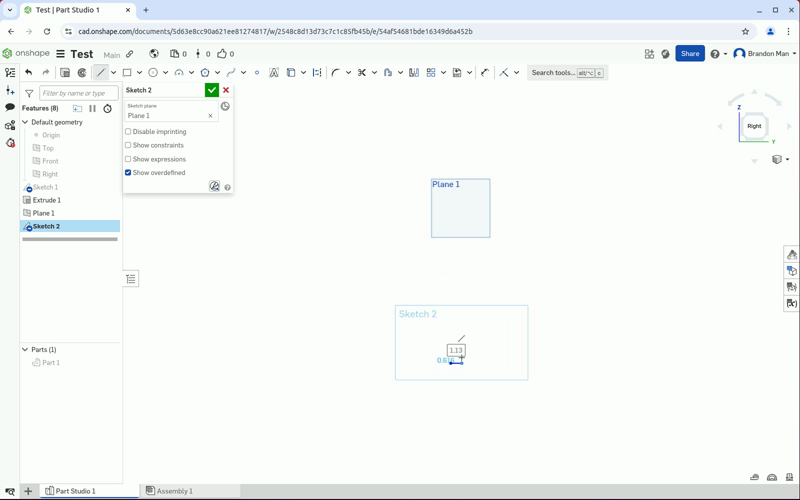
scroll(6)
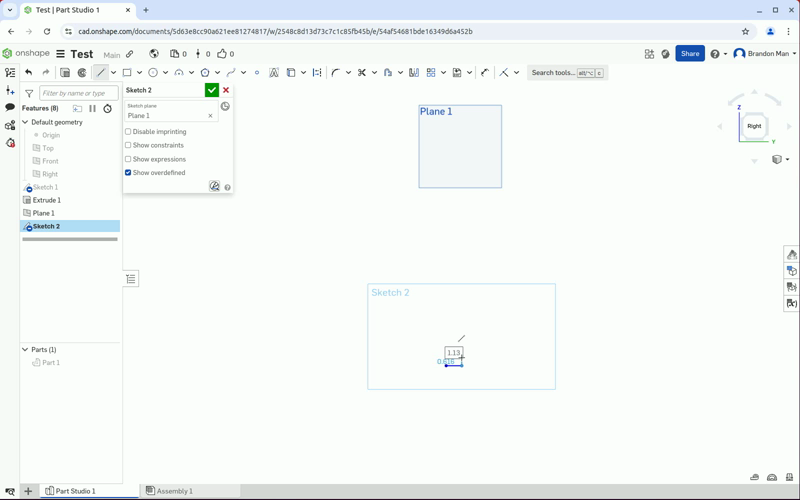
scroll(6)
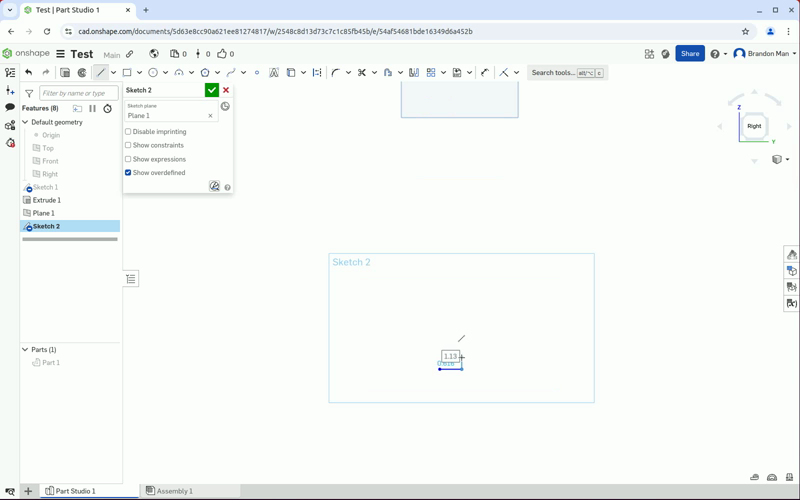
scroll(6)
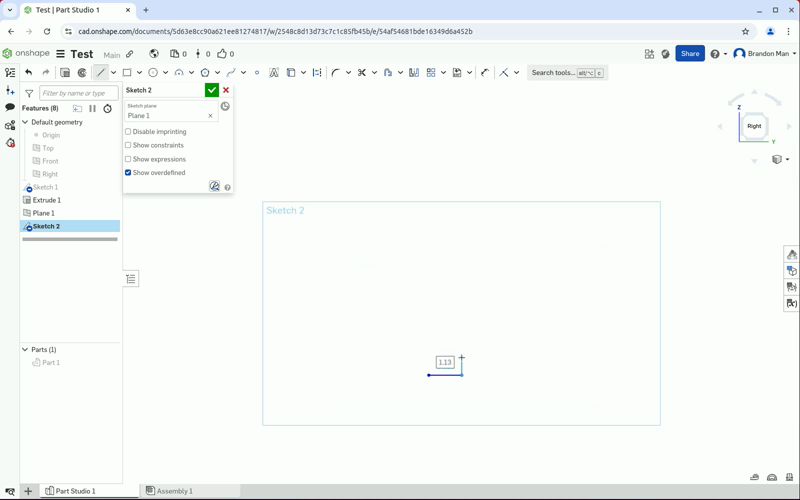
scroll(6)
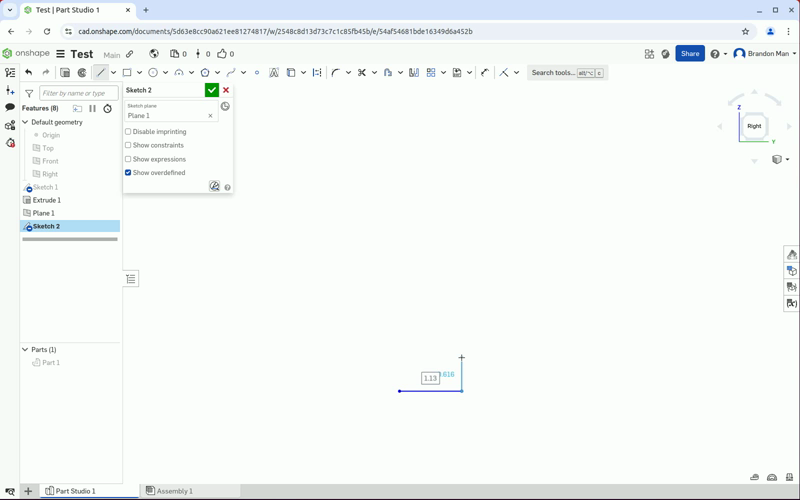
click(461, 357)
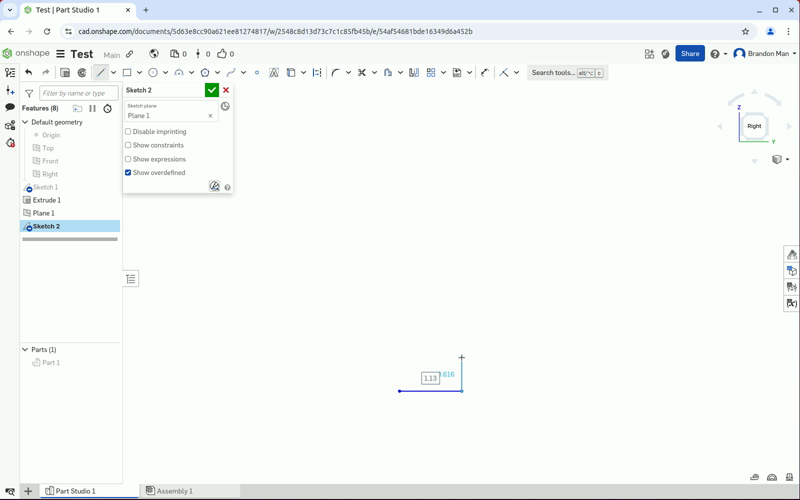
scroll(-6)
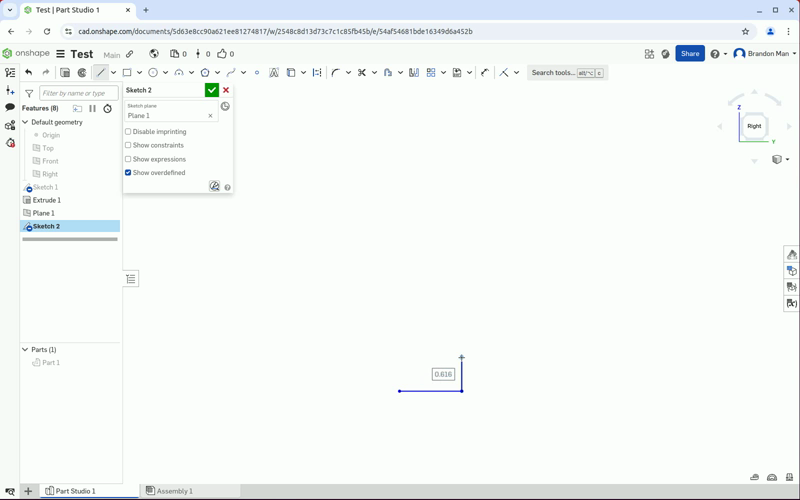
scroll(-6)
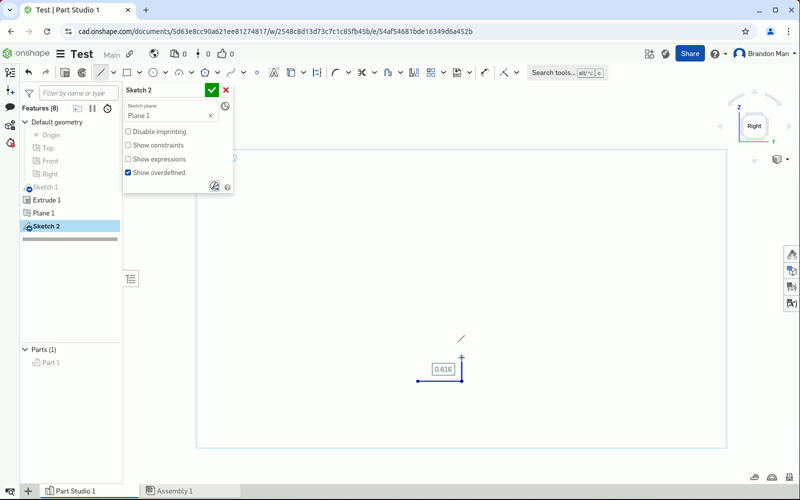
scroll(-6)
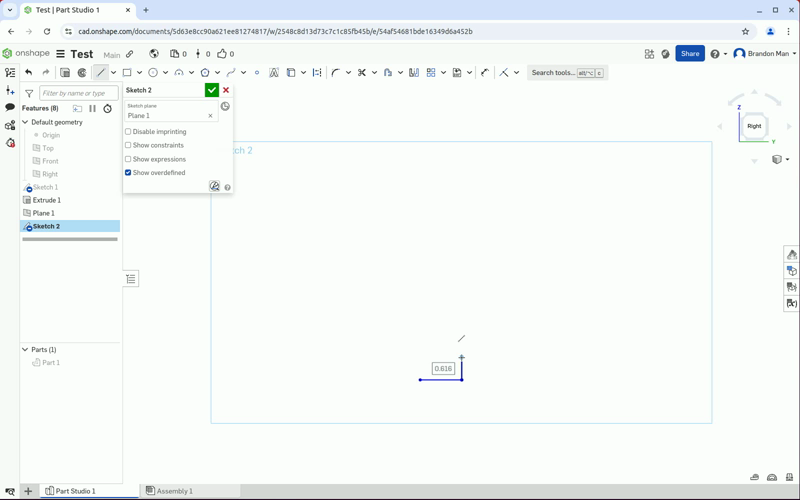
scroll(-6)
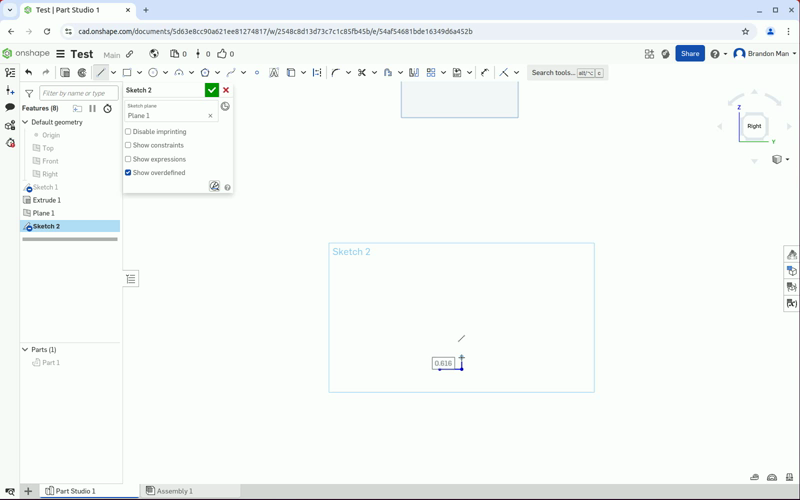
scroll(-6)
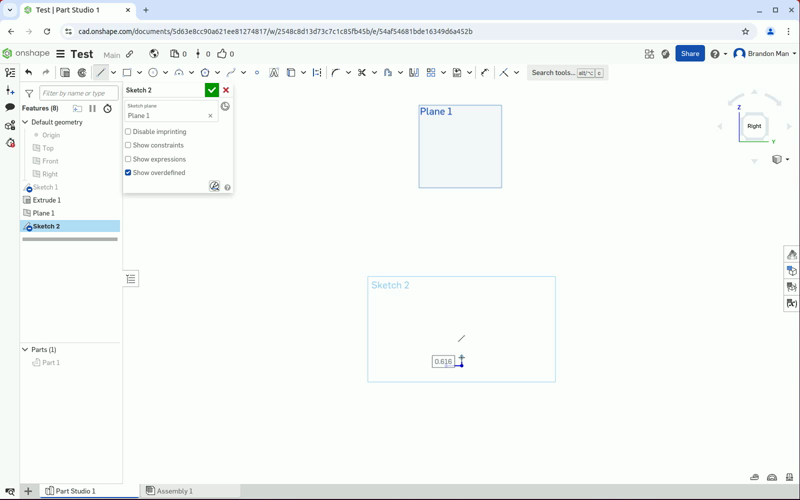
scroll(-6)
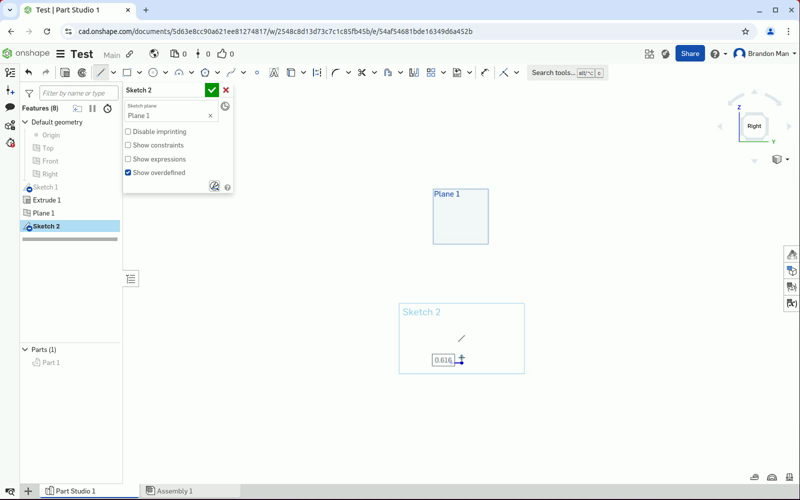
scroll(-6)
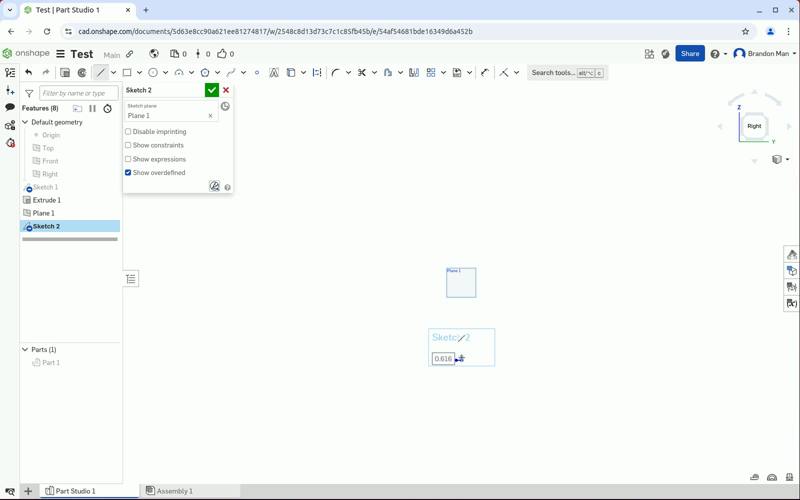
key_up(shift)
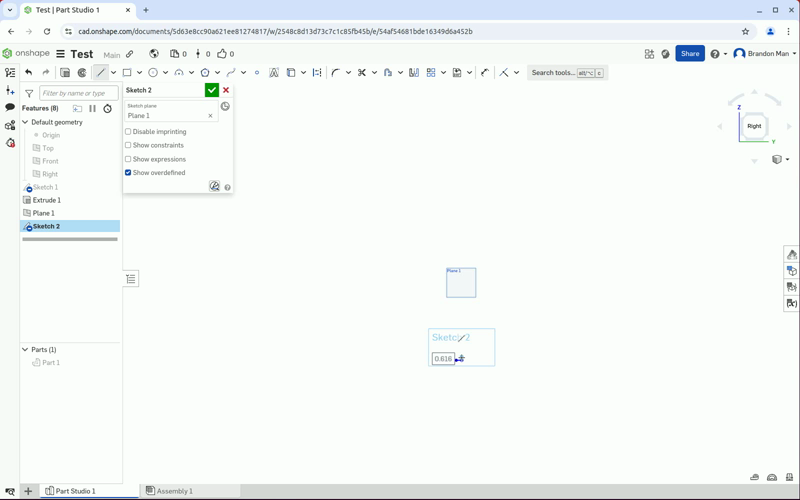
key_down(shift)
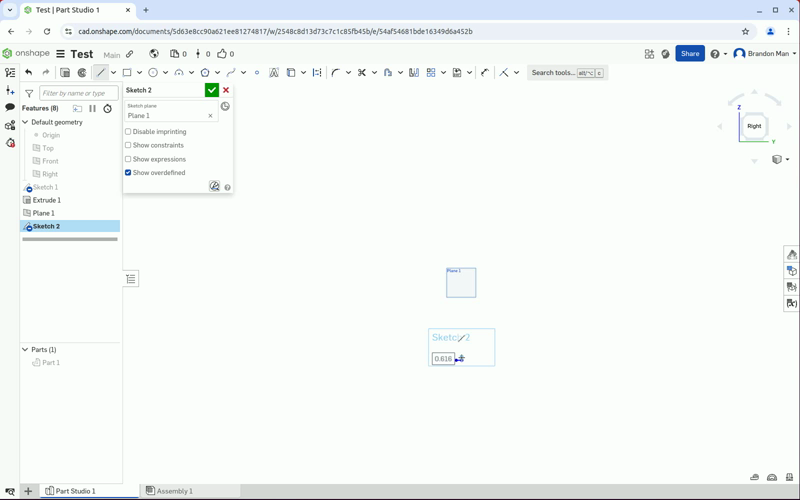
mouse_move(492, 357)
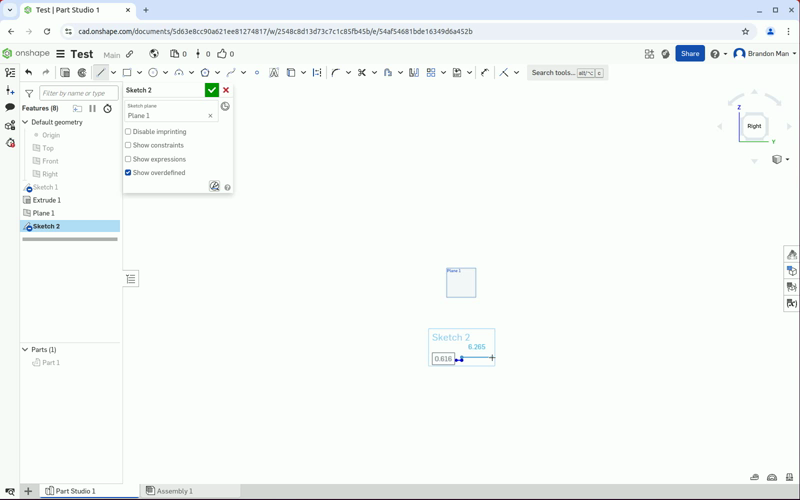
mouse_move(456, 358)
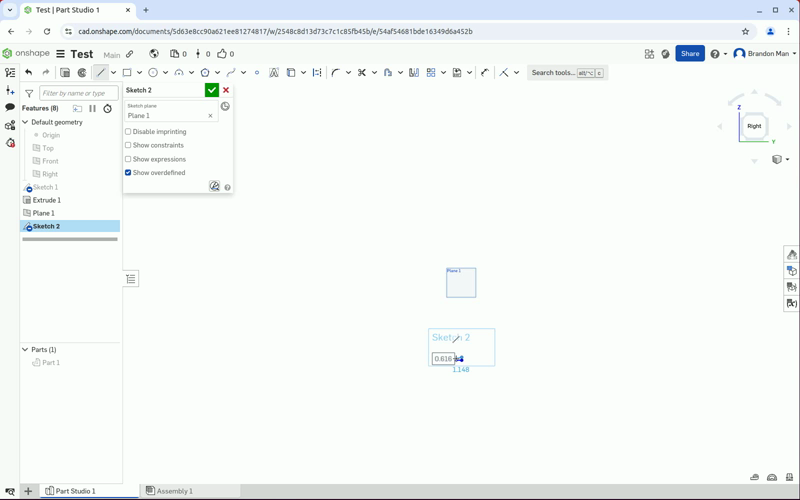
scroll(6)
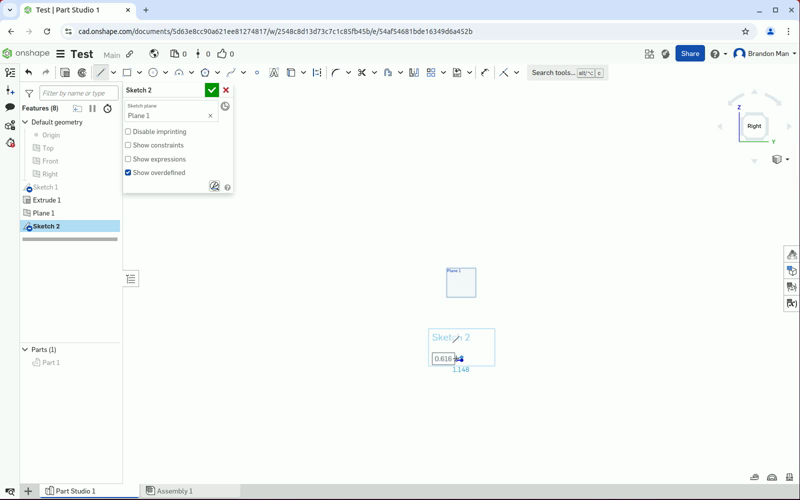
scroll(6)
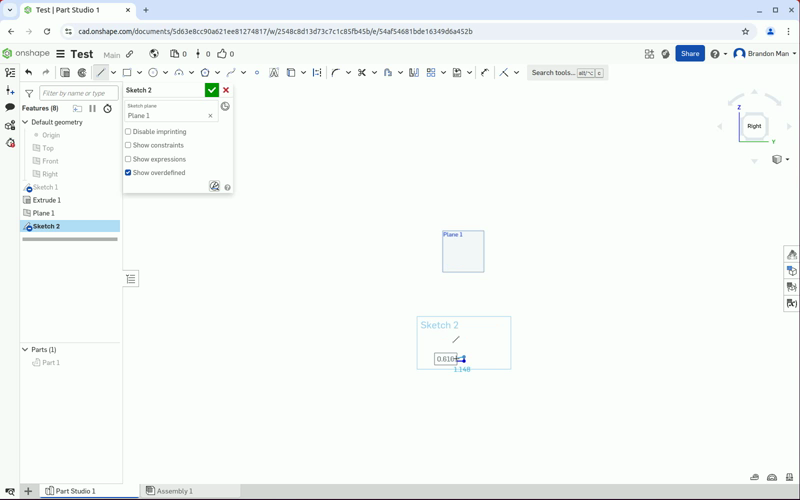
scroll(6)
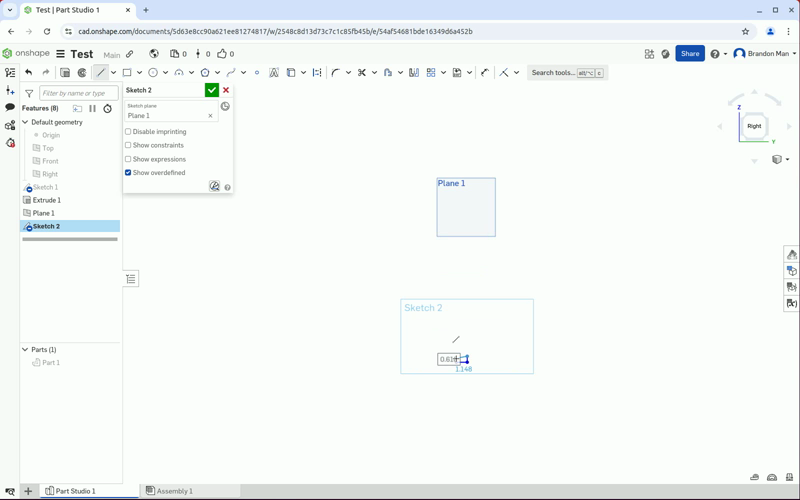
scroll(6)
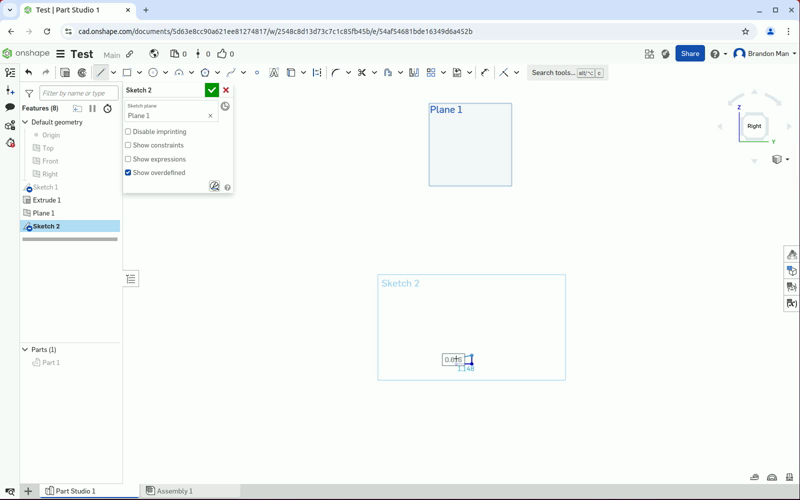
scroll(6)
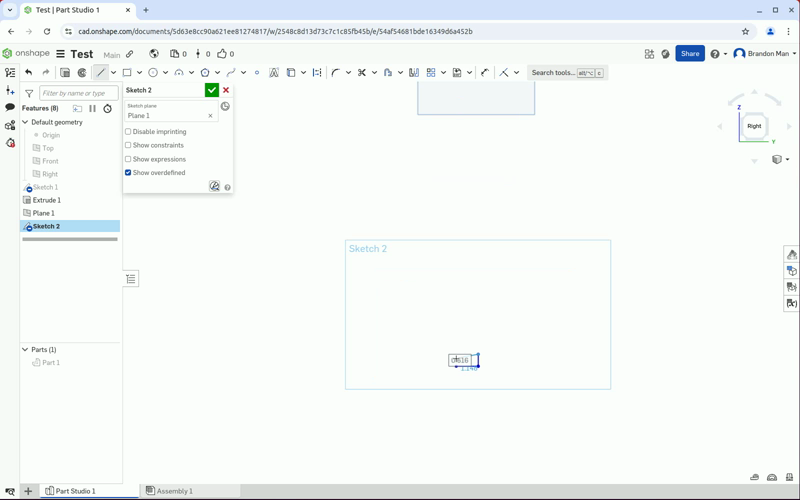
scroll(6)
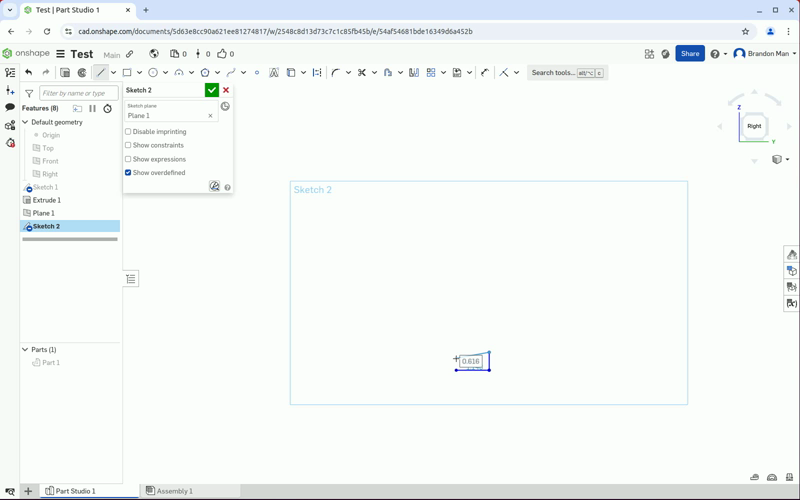
scroll(6)
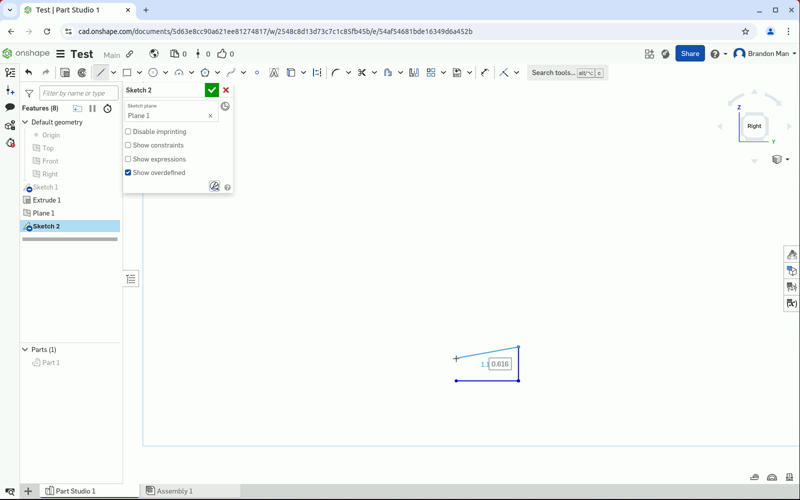
click(456, 358)
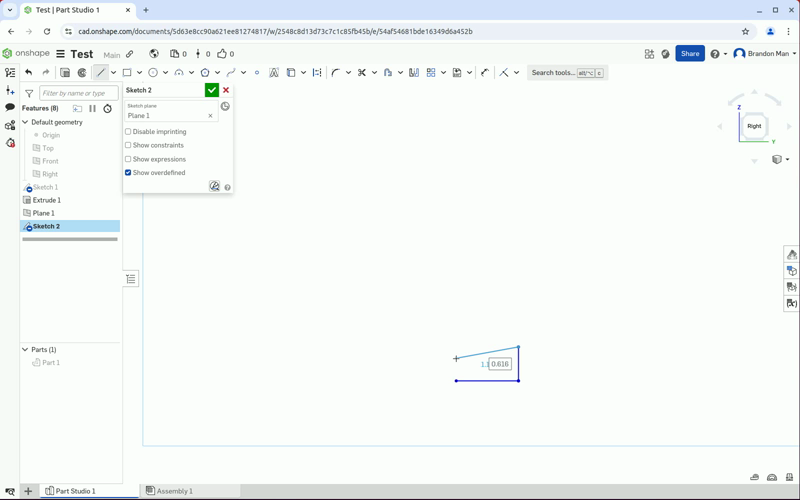
scroll(-6)
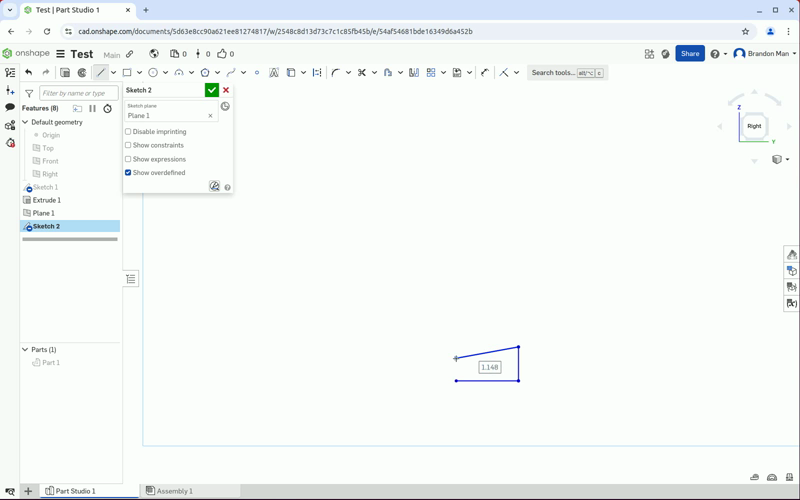
scroll(-6)
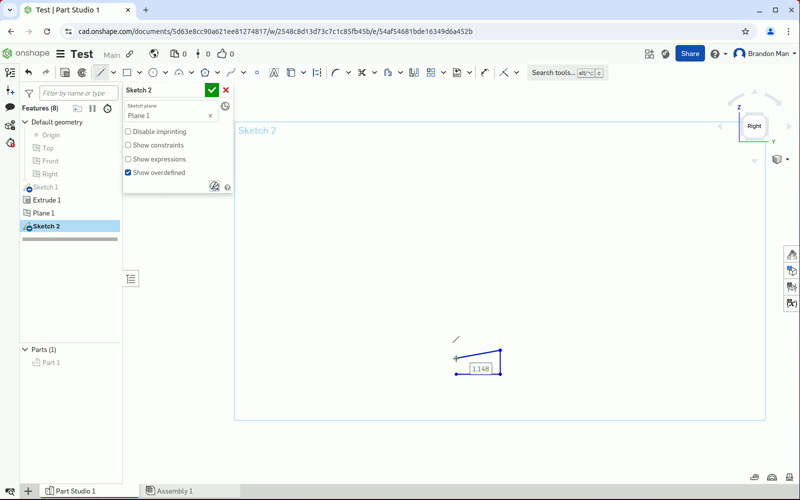
scroll(-6)
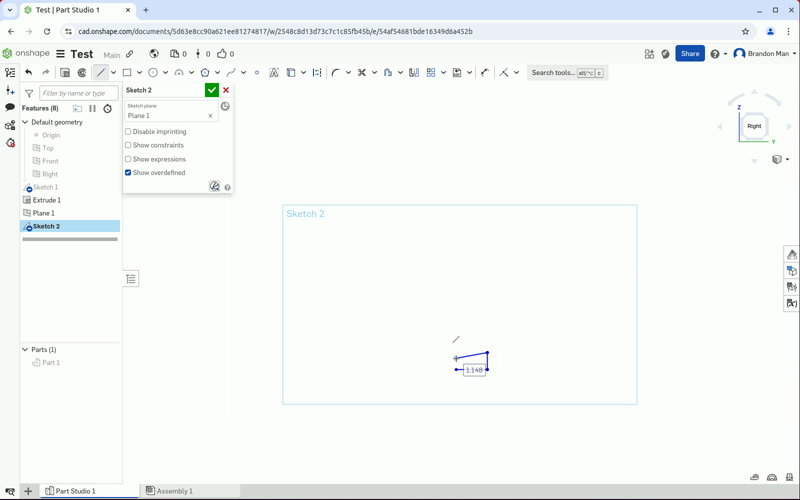
scroll(-6)
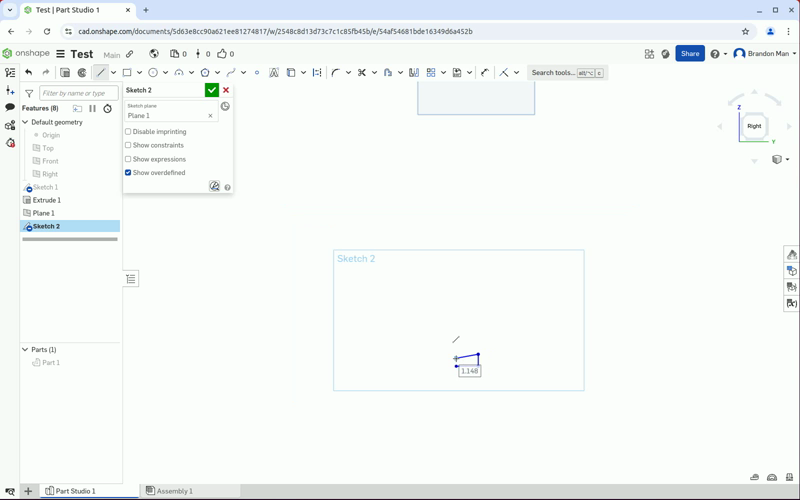
scroll(-6)
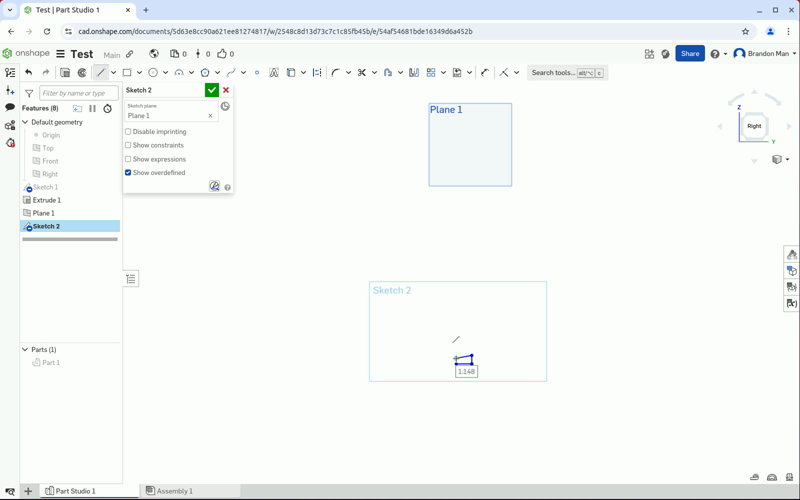
scroll(-6)
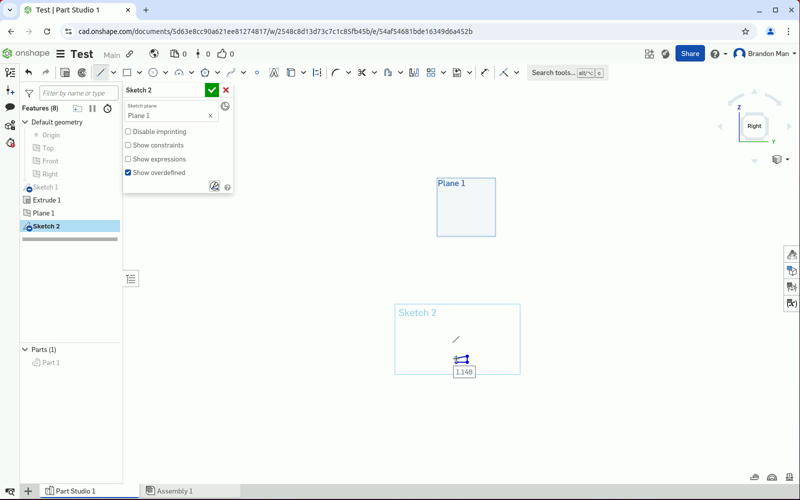
scroll(-6)
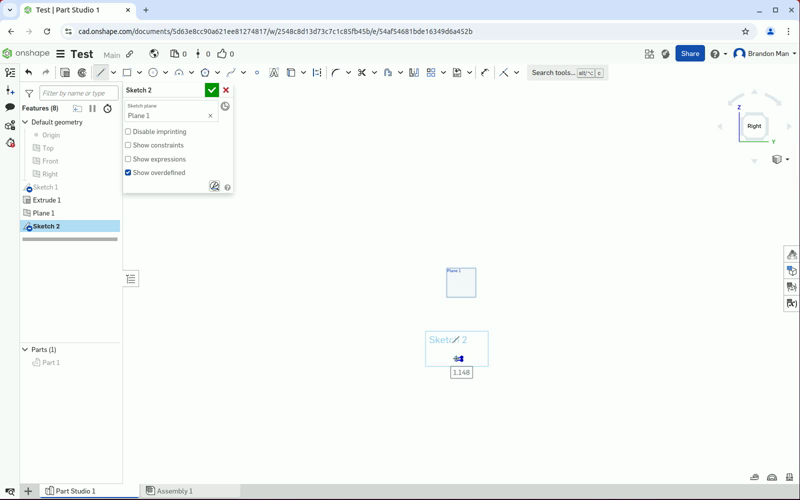
key_up(shift)
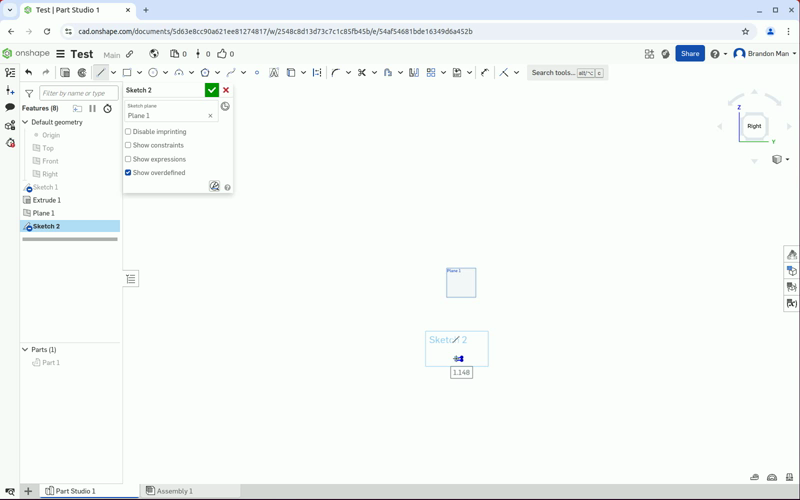
mouse_move(486, 358)
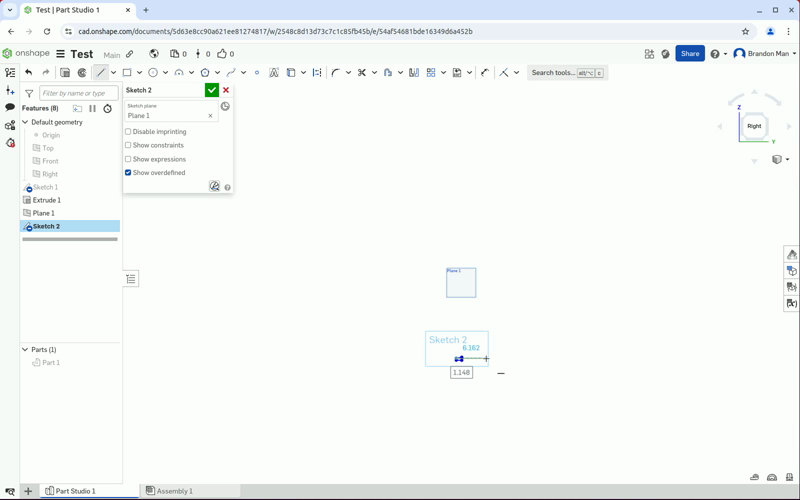
key_down(shift)
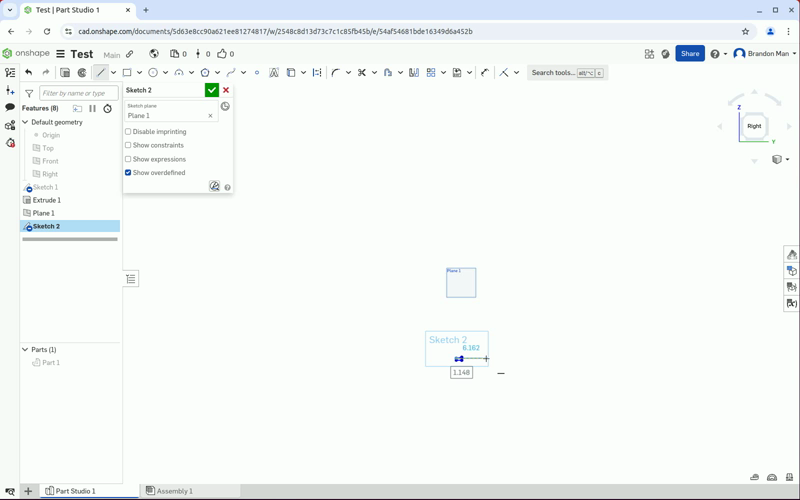
mouse_move(456, 360)
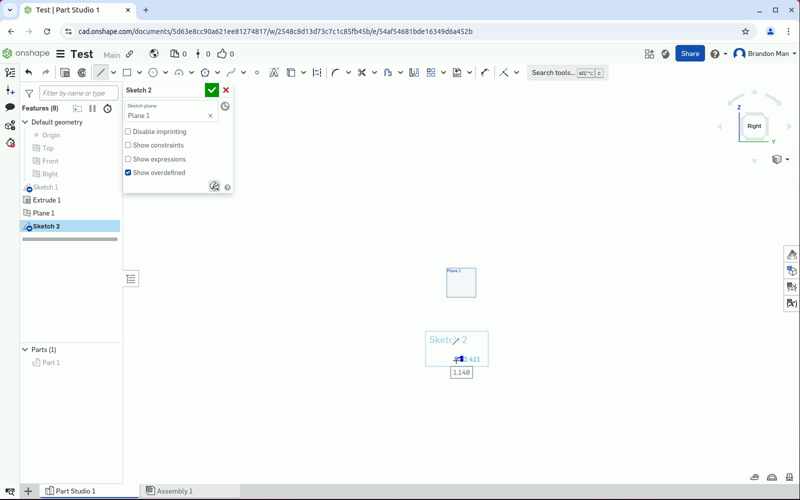
scroll(6)
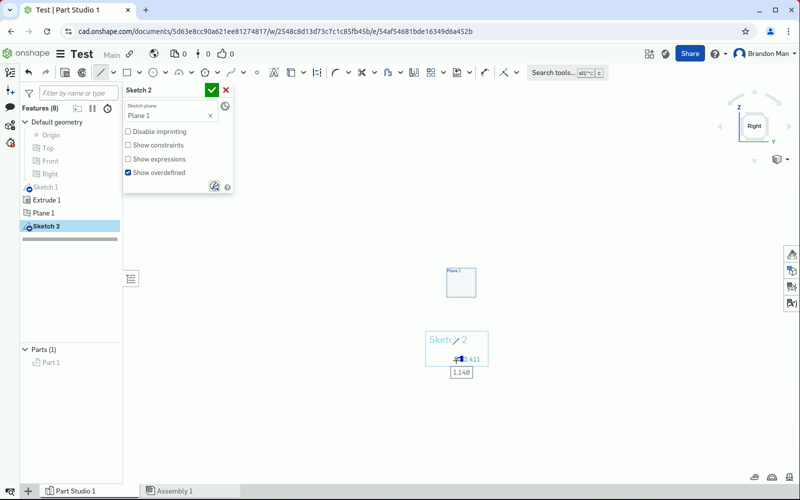
scroll(6)
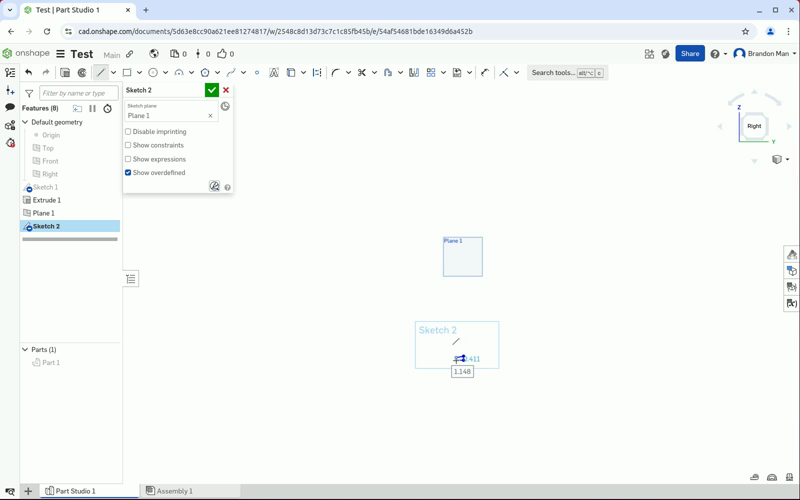
scroll(6)
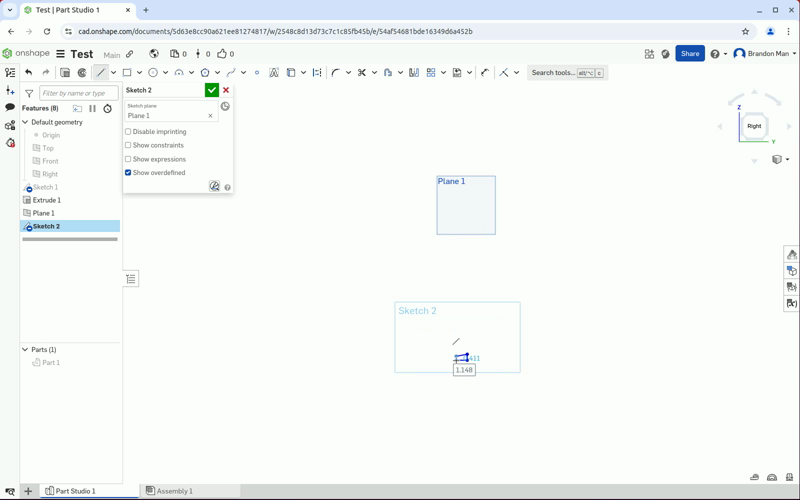
scroll(6)
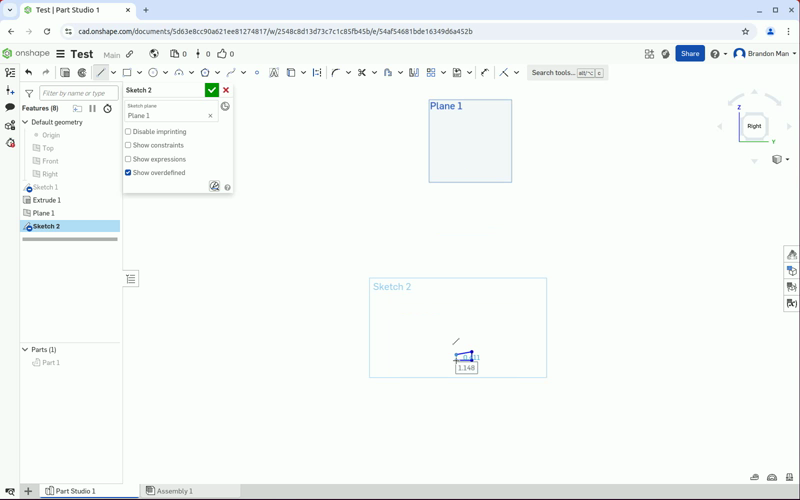
scroll(6)
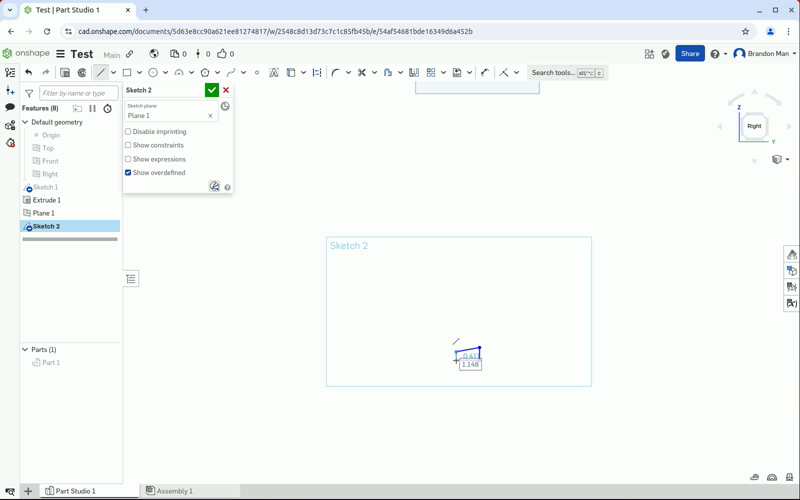
scroll(6)
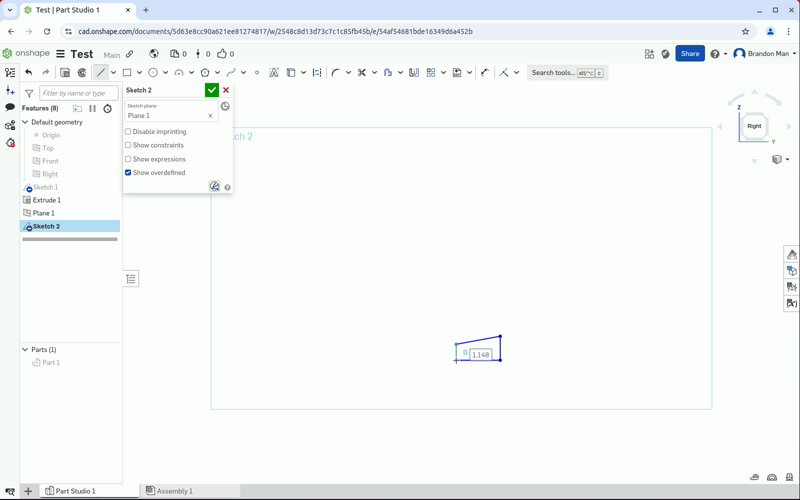
scroll(6)
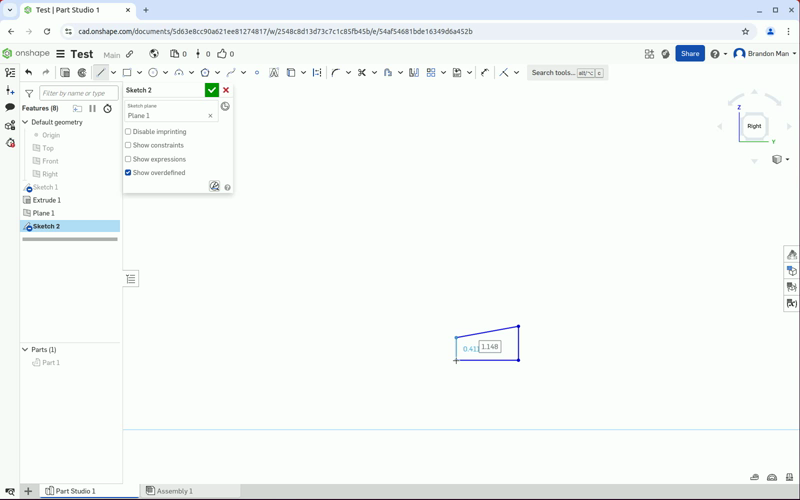
key_up(shift)
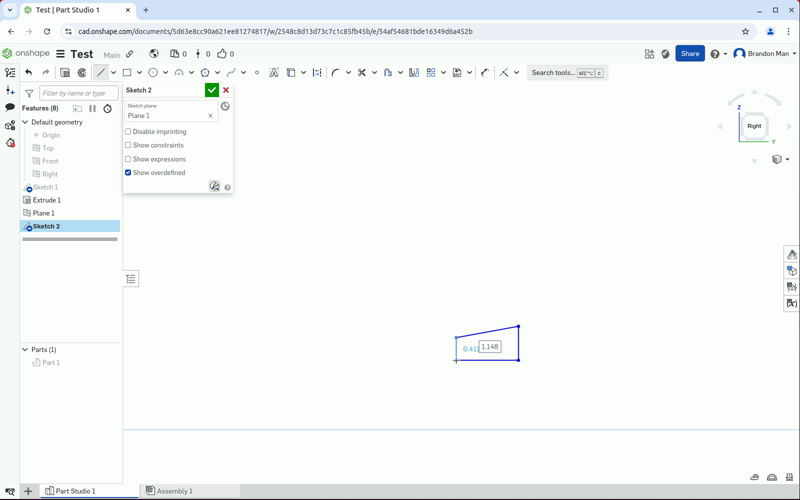
click(456, 360)
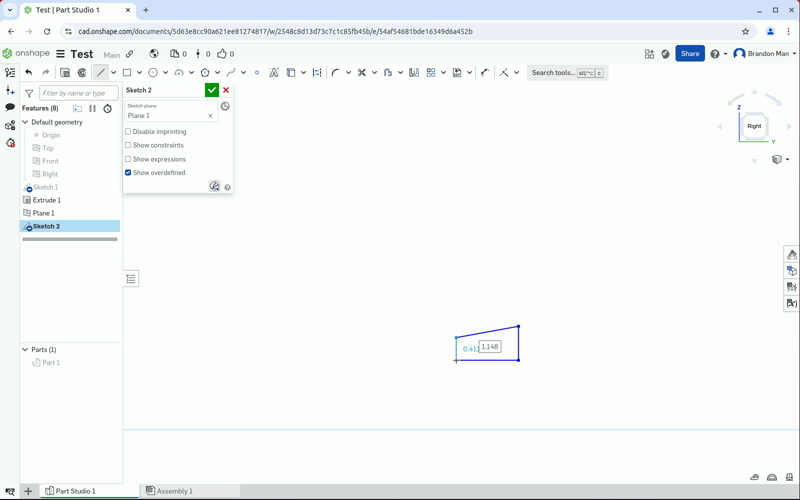
scroll(-6)
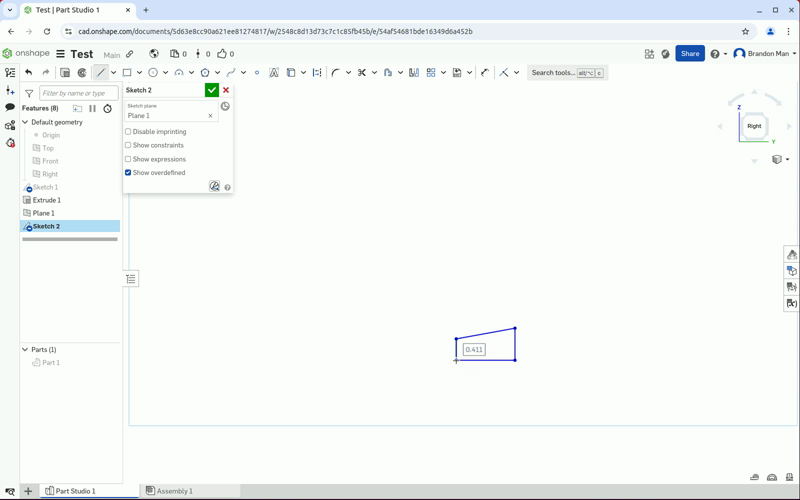
scroll(-6)
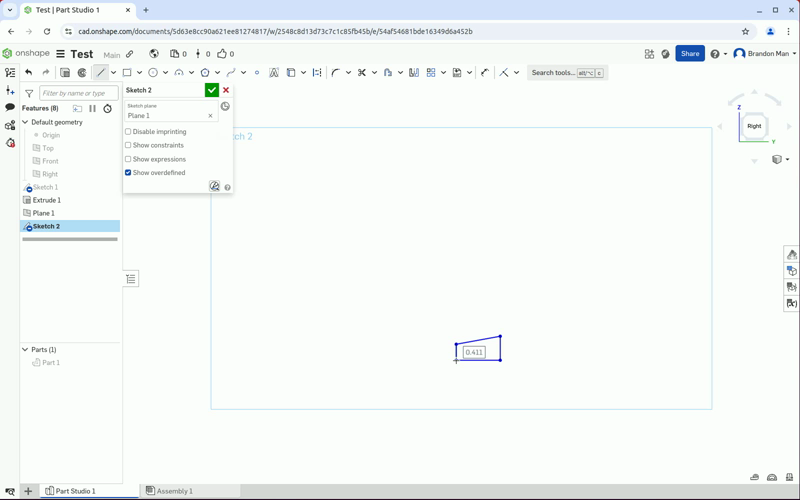
scroll(-6)
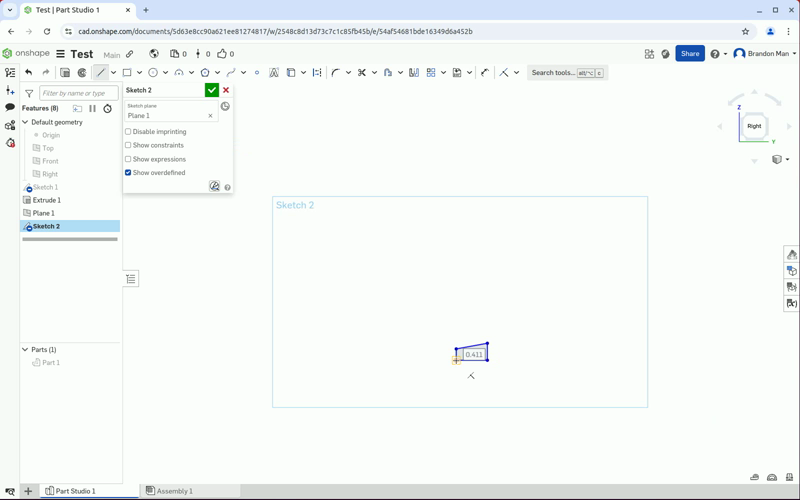
scroll(-6)
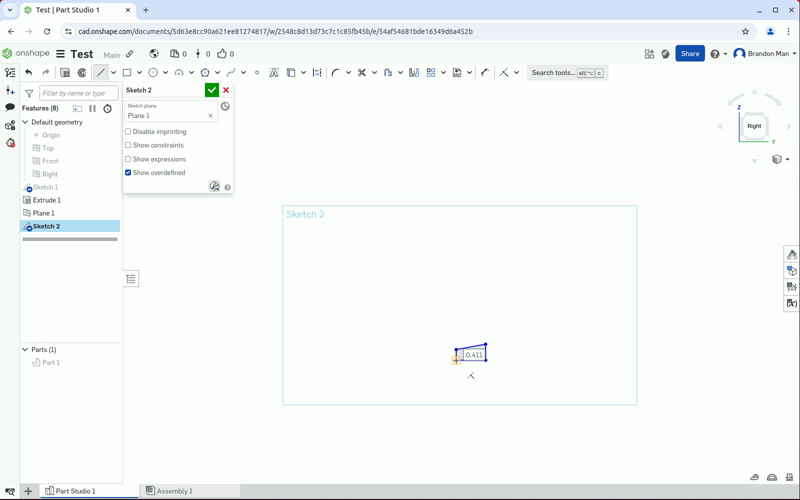
scroll(-6)
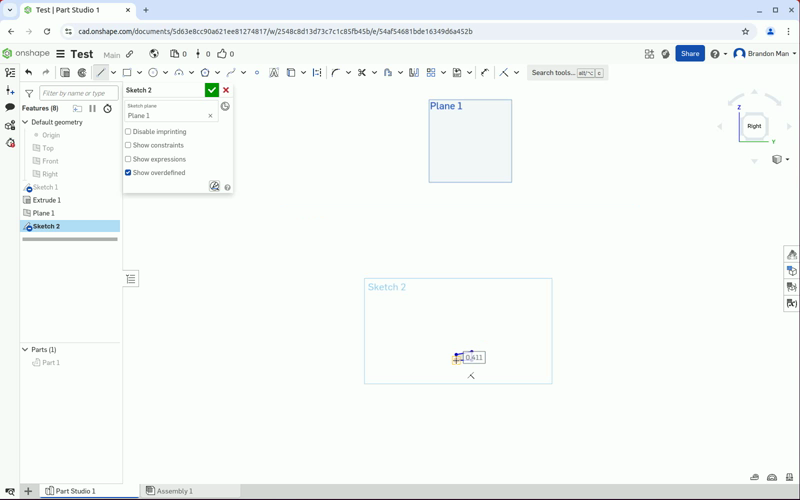
scroll(-6)
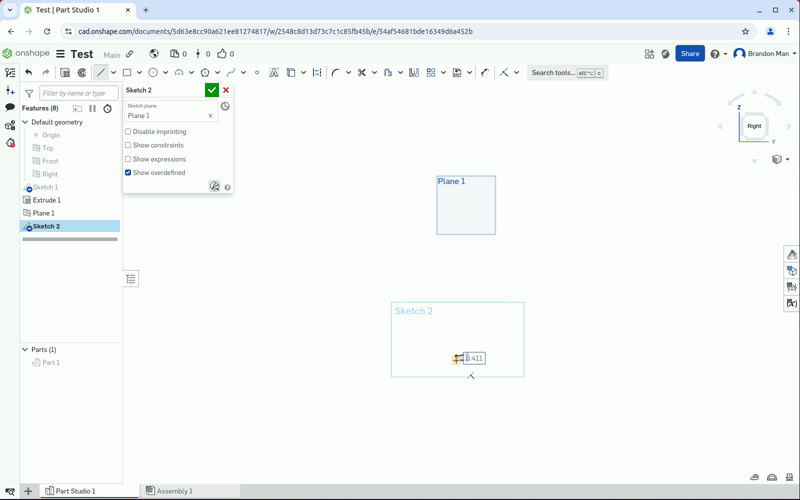
scroll(-6)
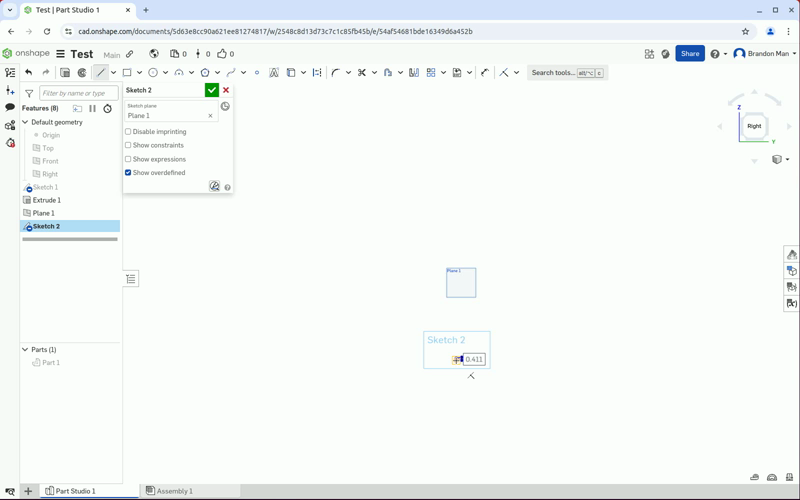
key(esc)
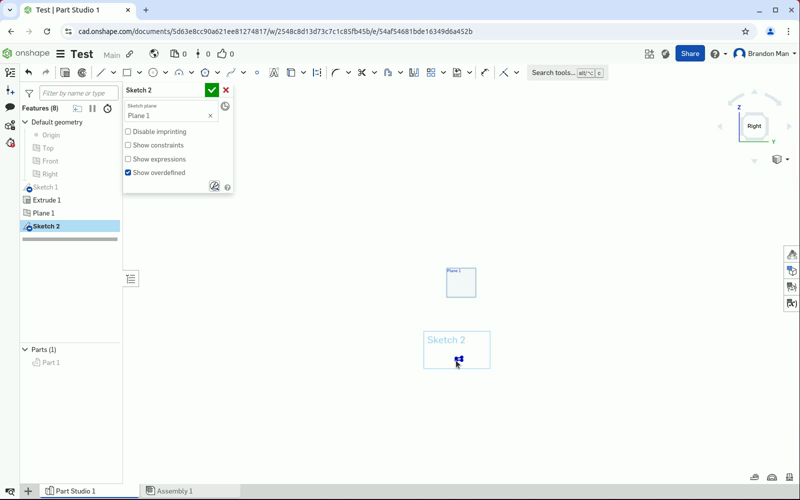
mouse_move(458, 357)
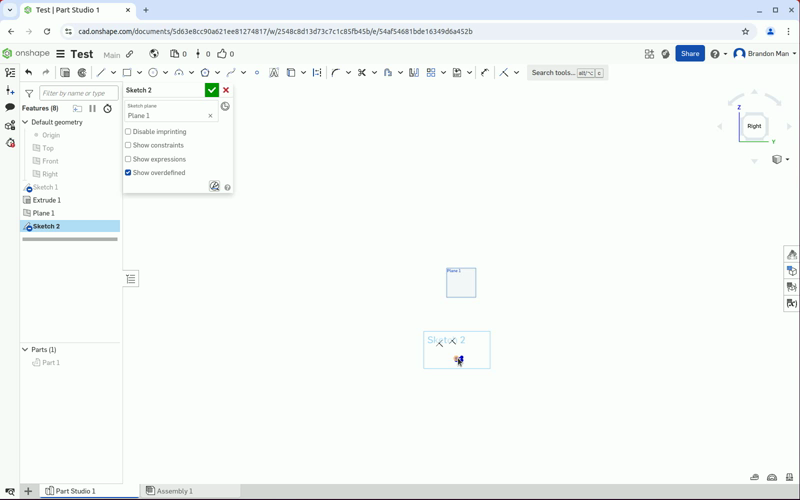
scroll(6)
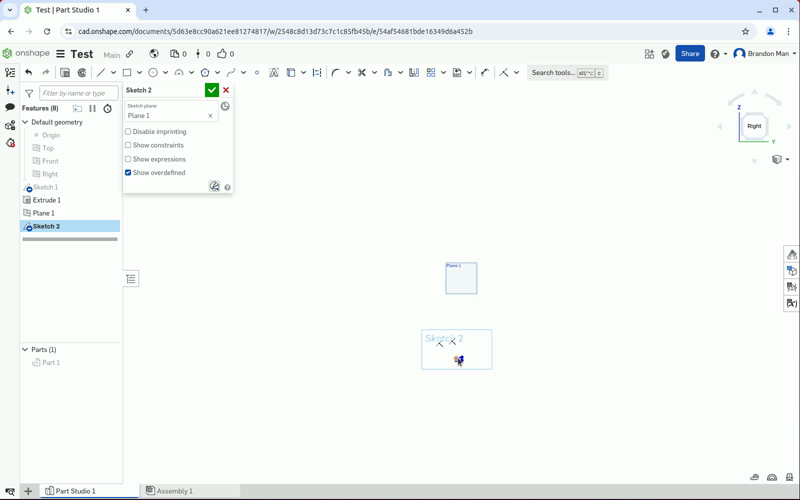
scroll(6)
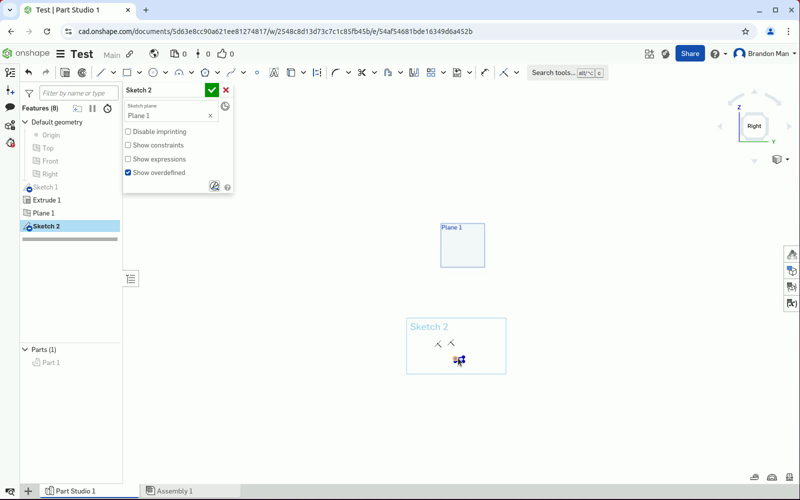
scroll(6)
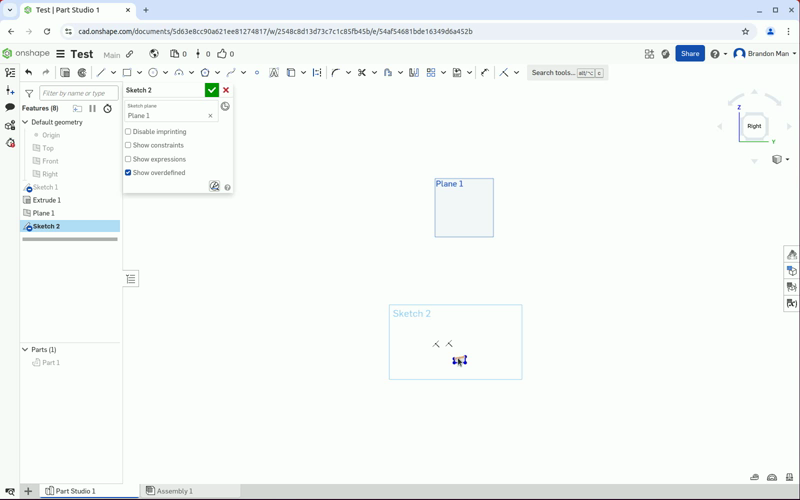
scroll(6)
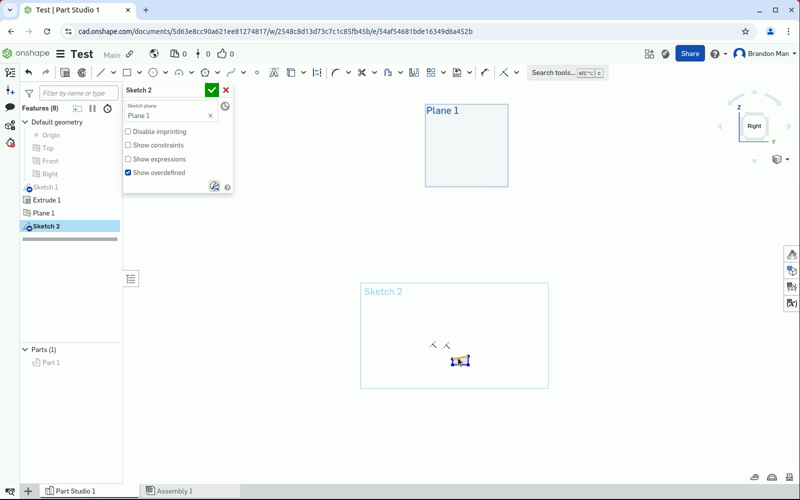
scroll(6)
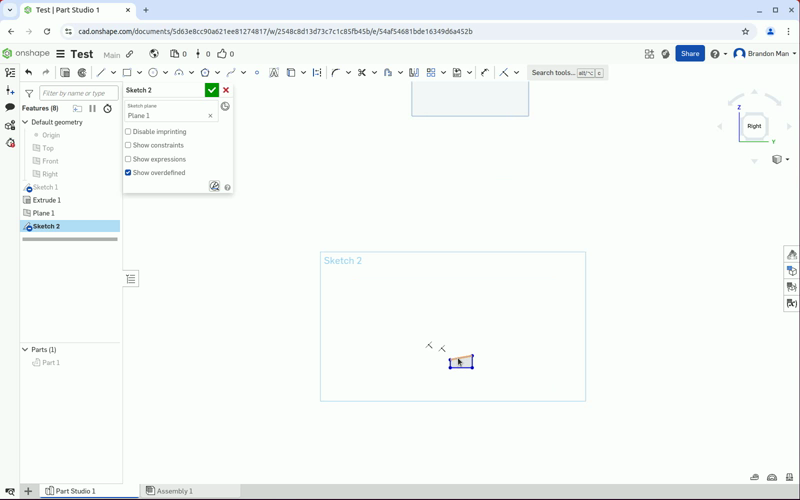
scroll(6)
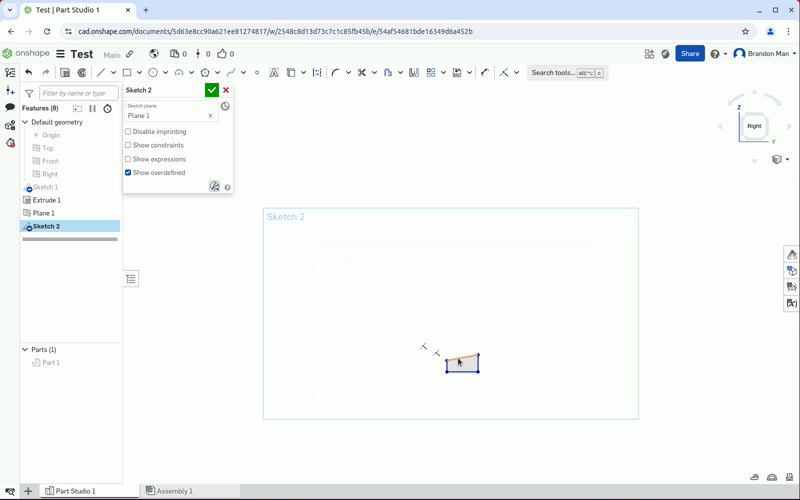
scroll(6)
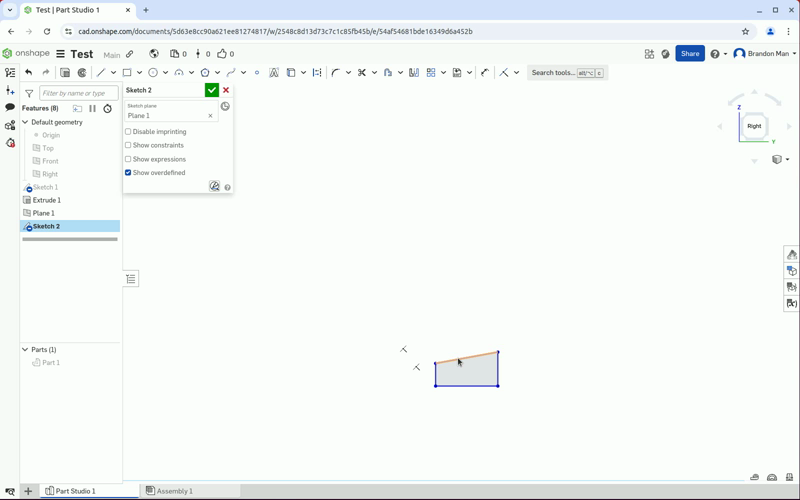
click(458, 357)
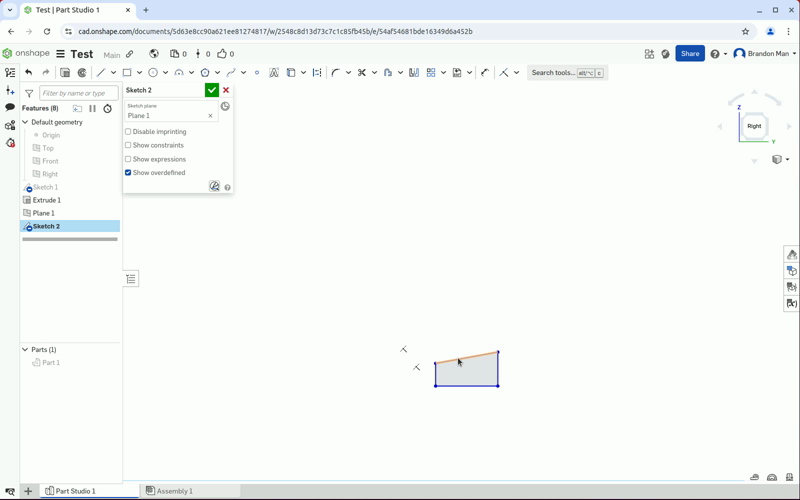
scroll(-6)
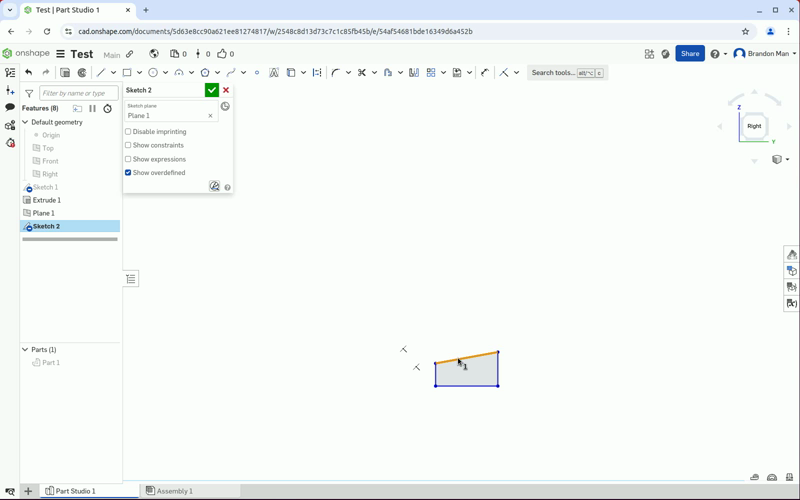
scroll(-6)
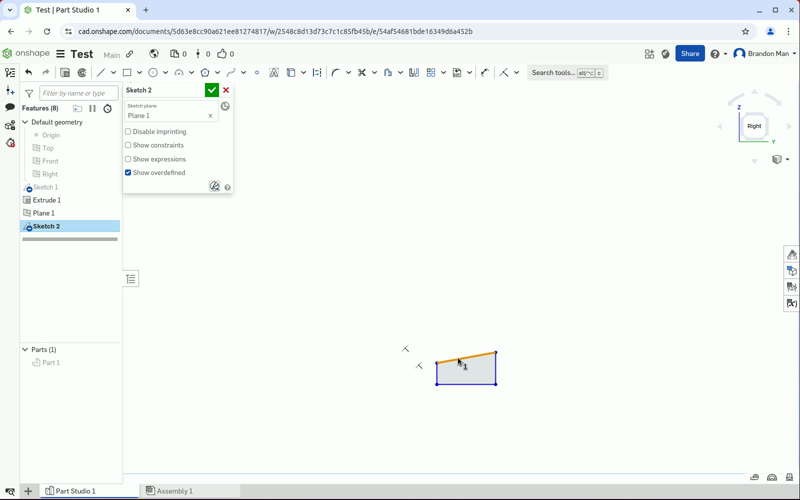
scroll(-6)
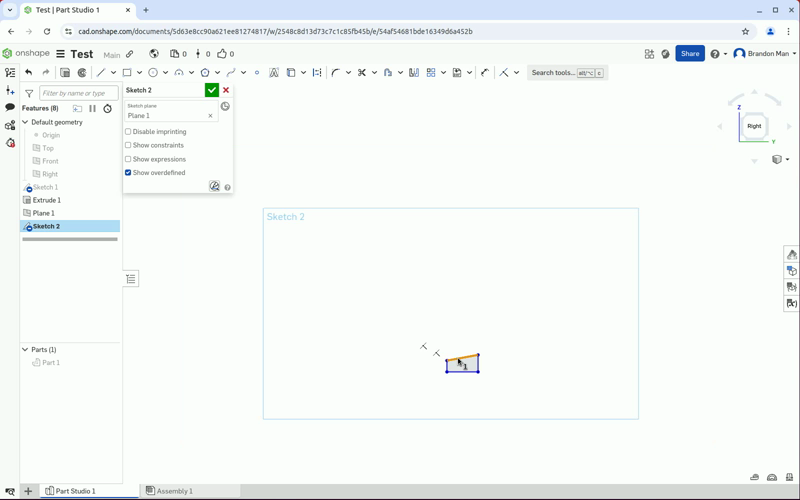
scroll(-6)
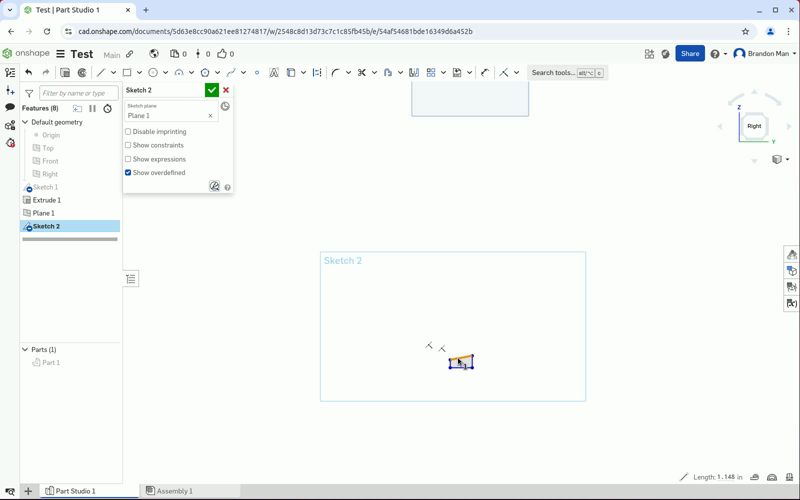
scroll(-6)
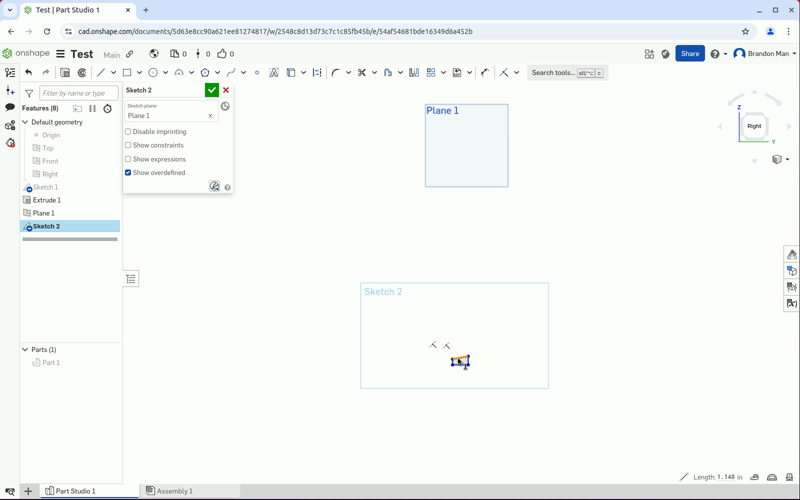
scroll(-6)
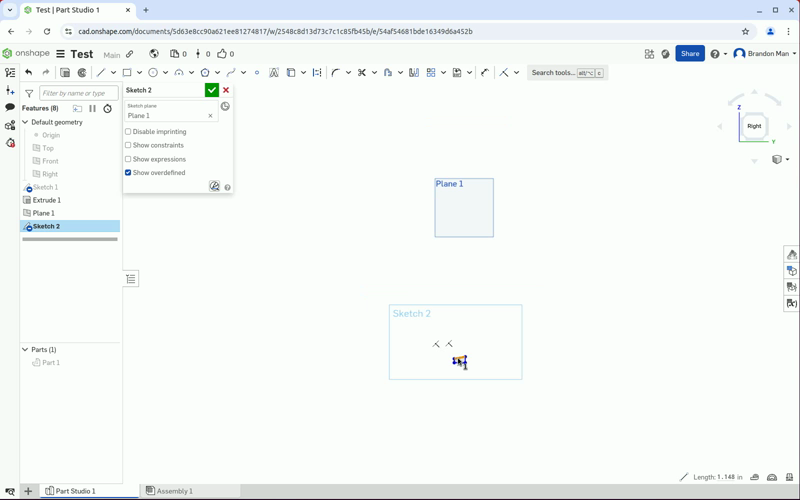
scroll(-6)
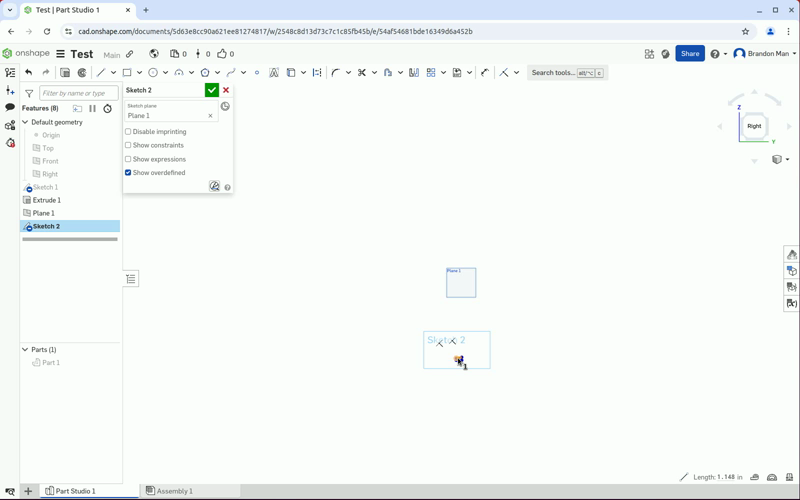
mouse_move(73, 352)
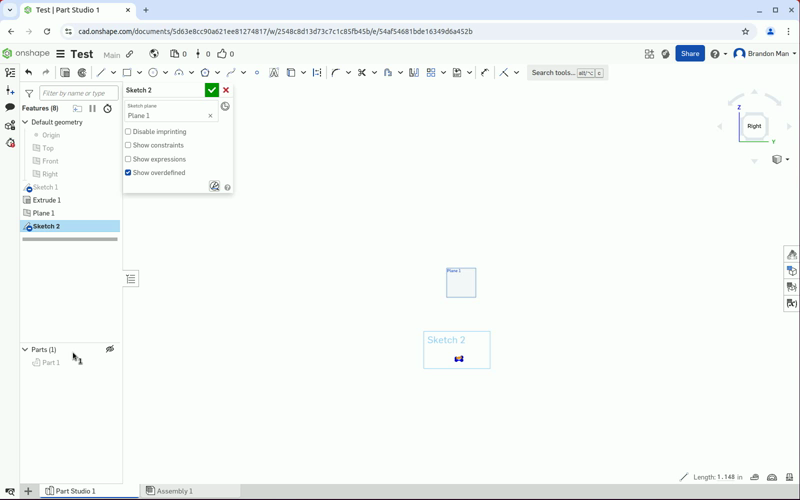
key(shift+y)
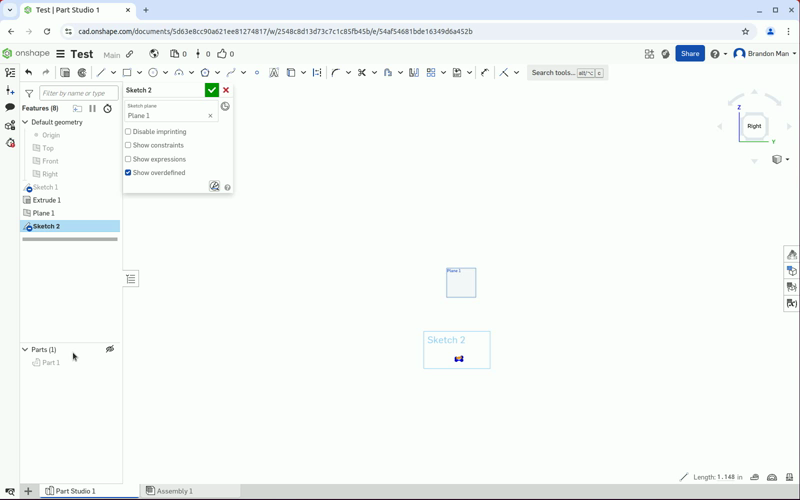
key(shift+e)
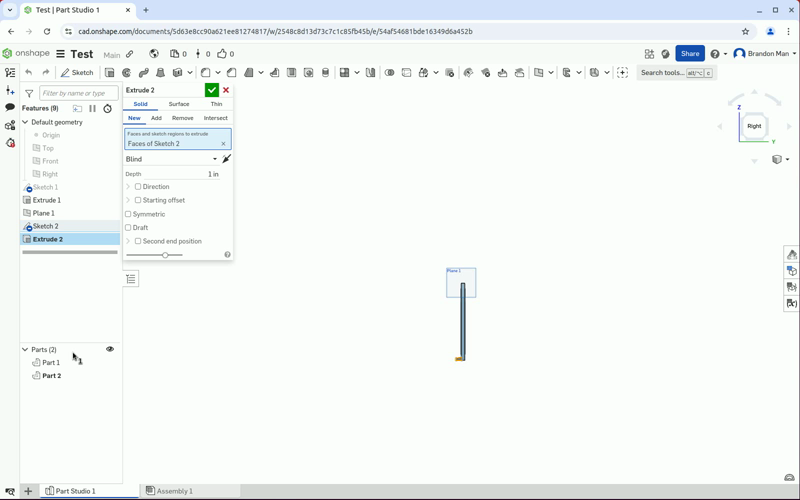
mouse_move(143, 106)
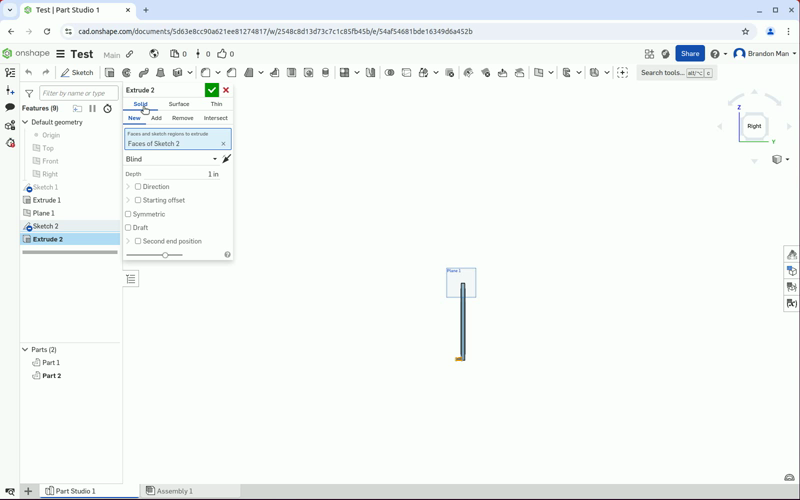
click(143, 106)
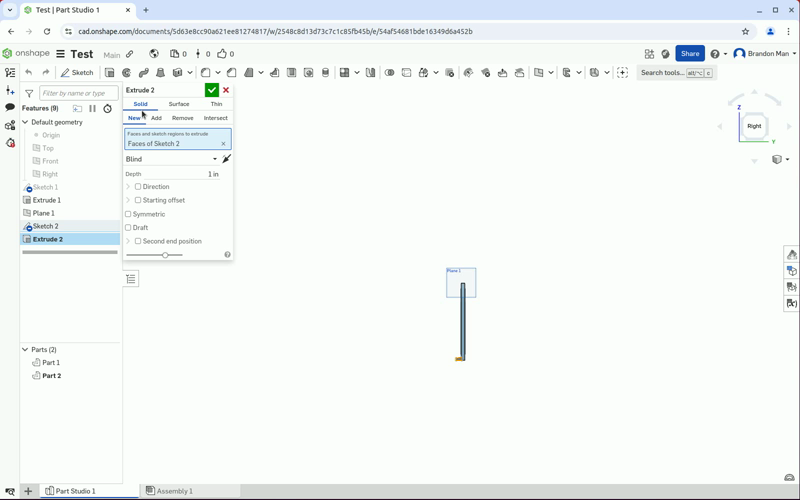
mouse_move(137, 120)
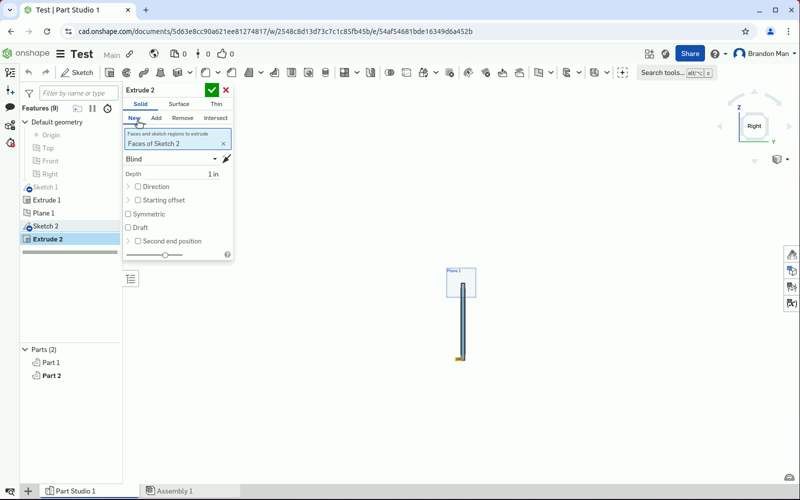
click(137, 120)
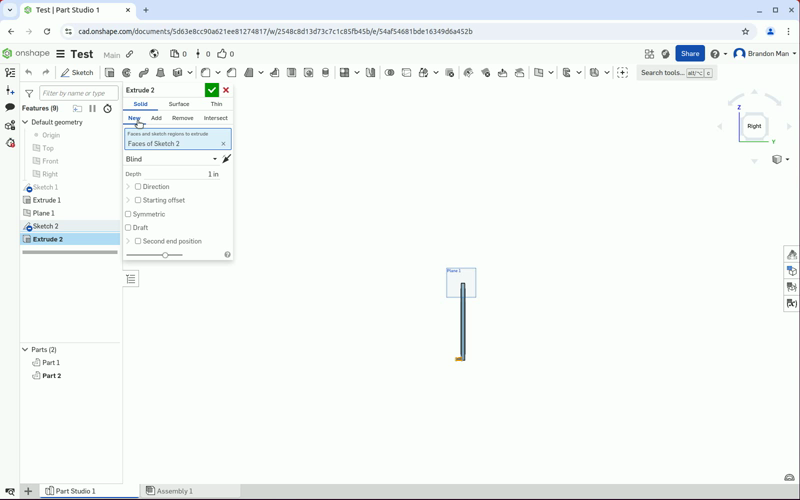
key(tab, 4)
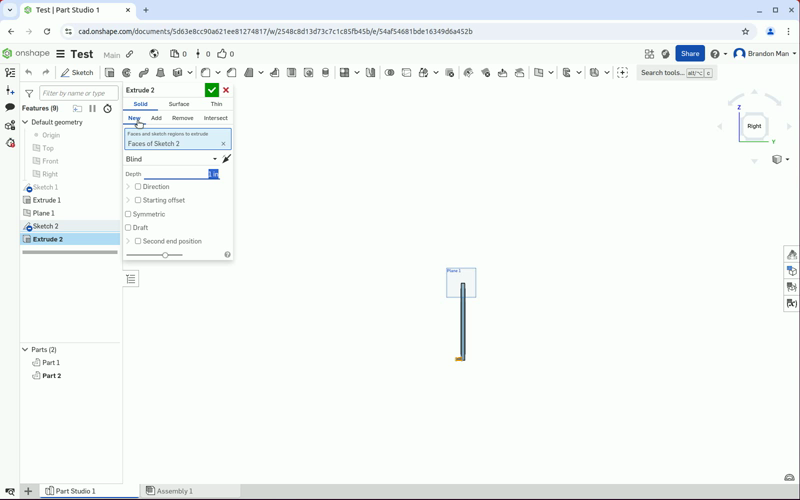
text(-23.108)
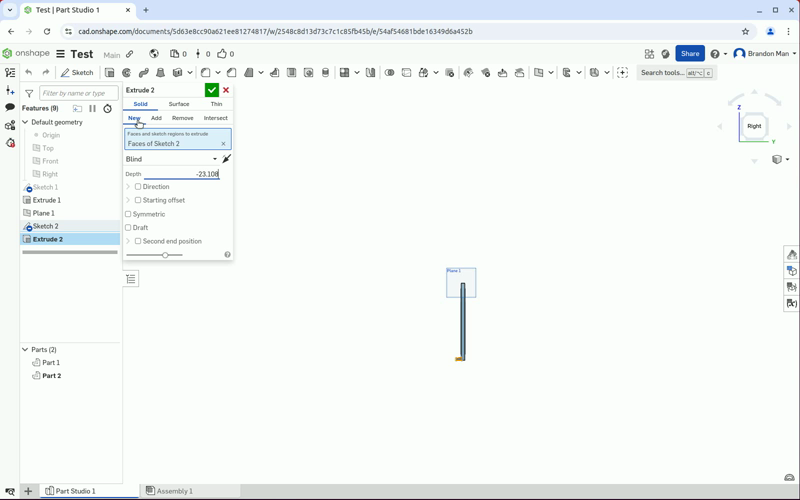
key(enter)
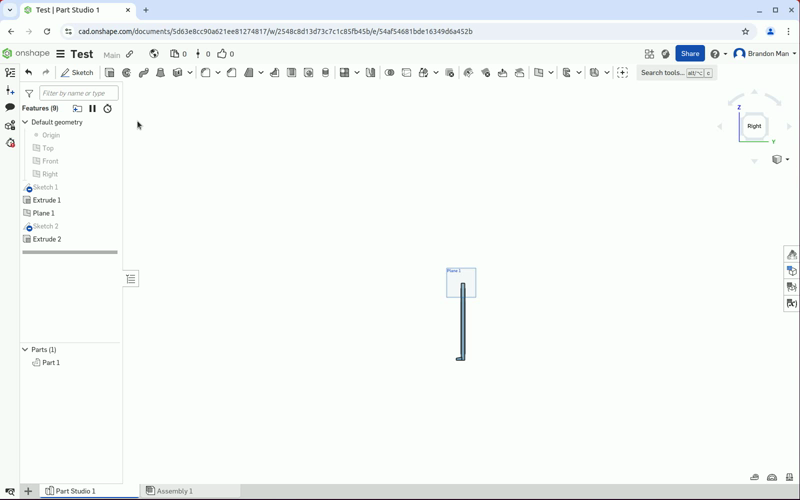
key(shift+h)
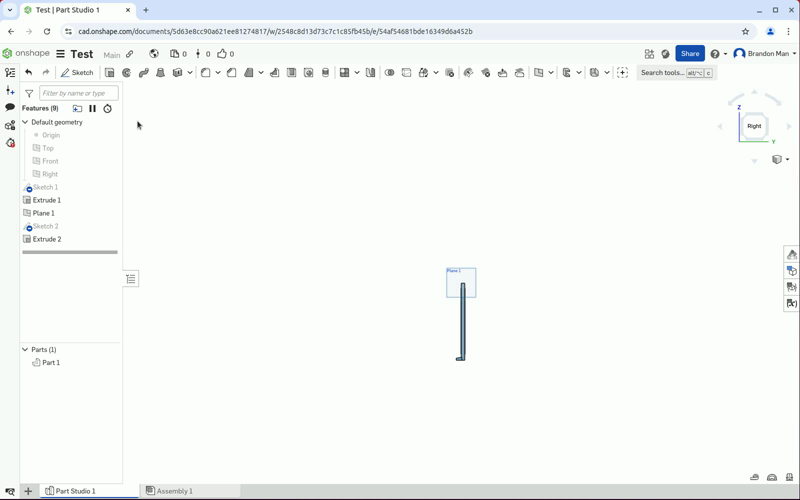
key(shift+h)
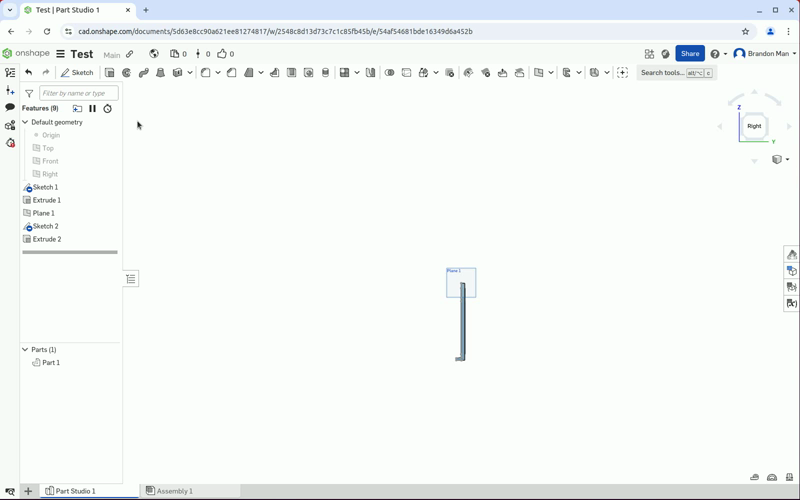
key(shift+7)
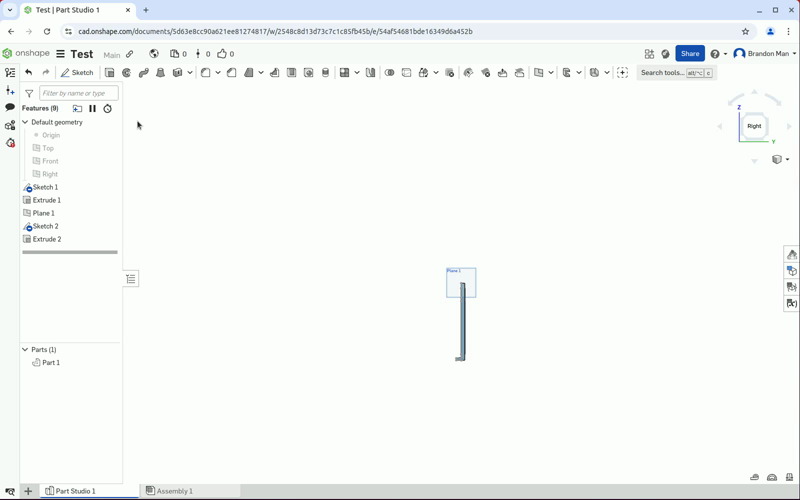
key(right, 2)
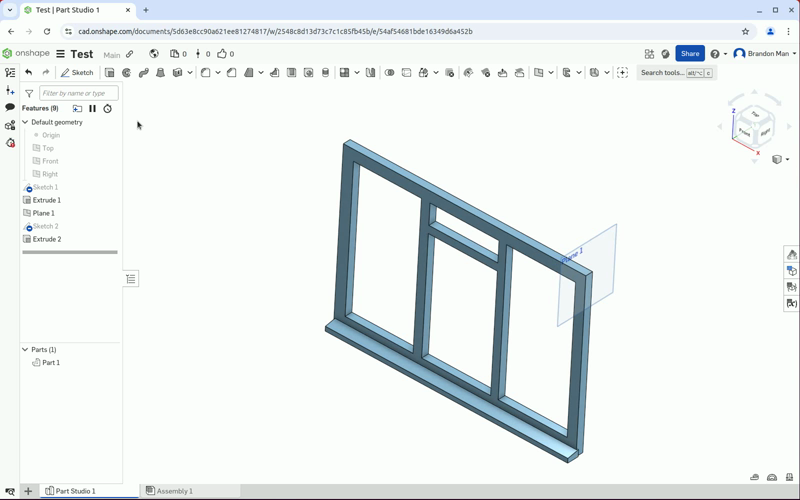
key(down, 2)
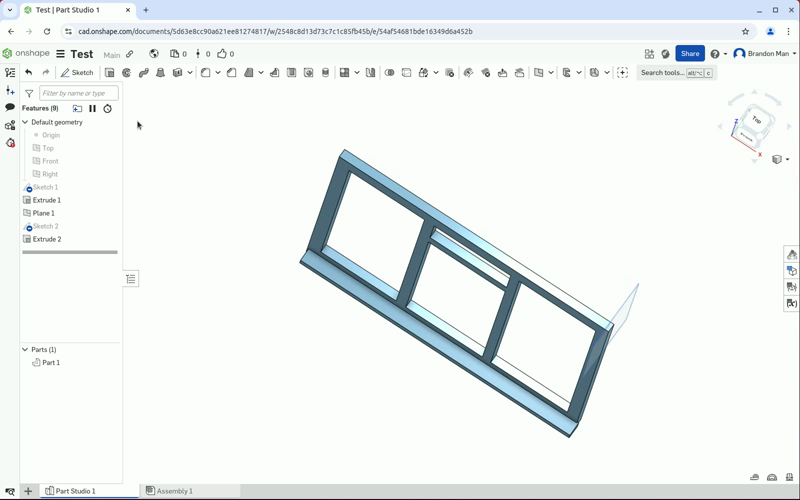
key(up, 2)
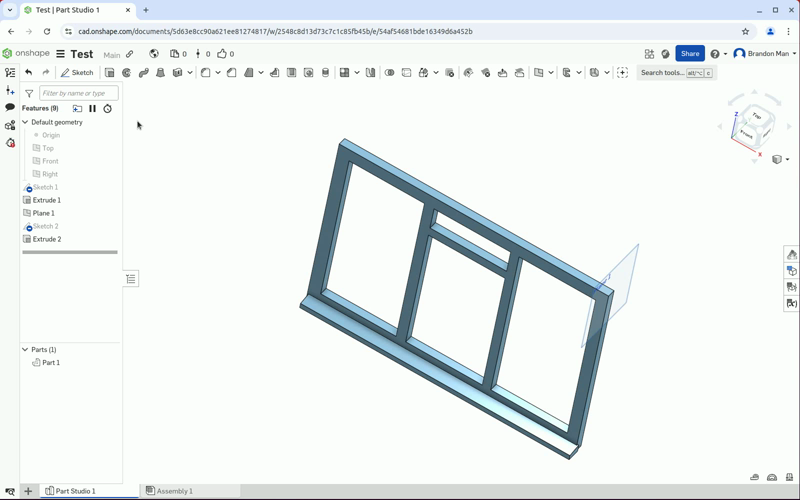
key(left, 2)
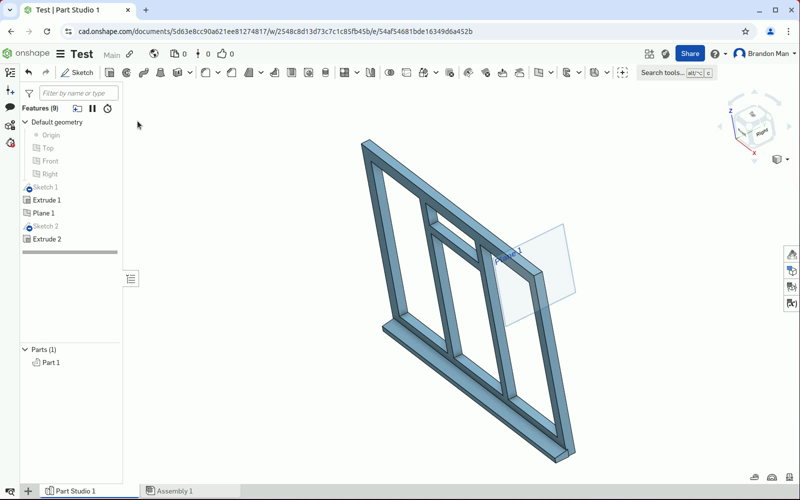
mouse_move(73, 189)
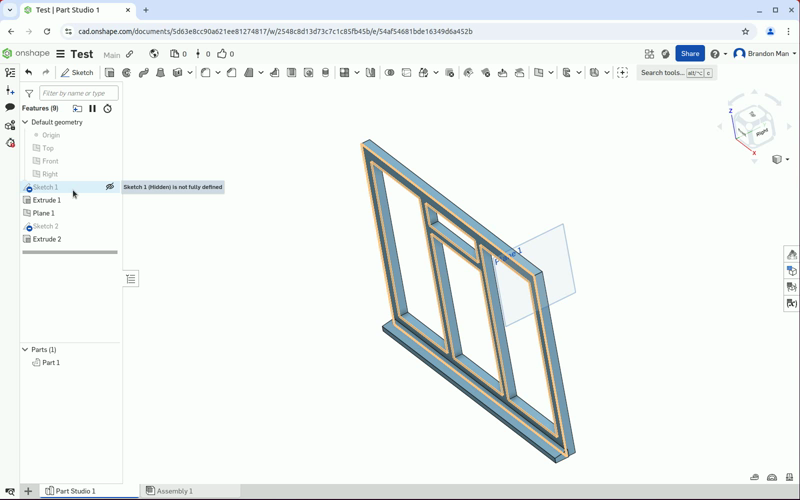
click(73, 189)